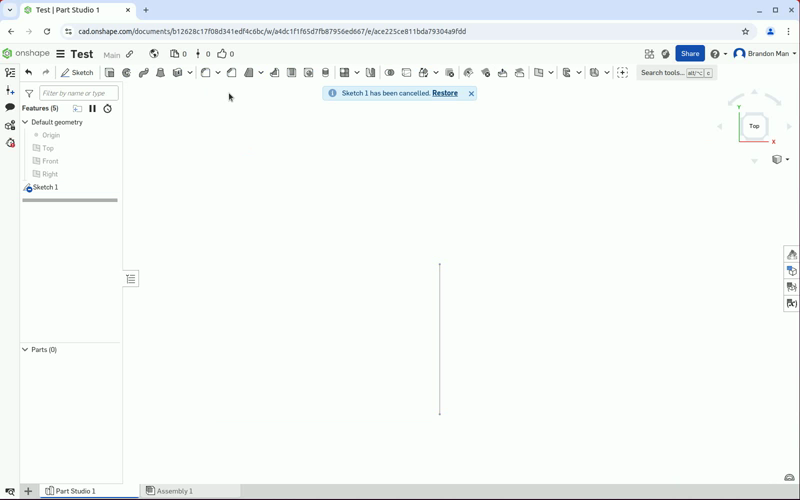
key(shift+h)
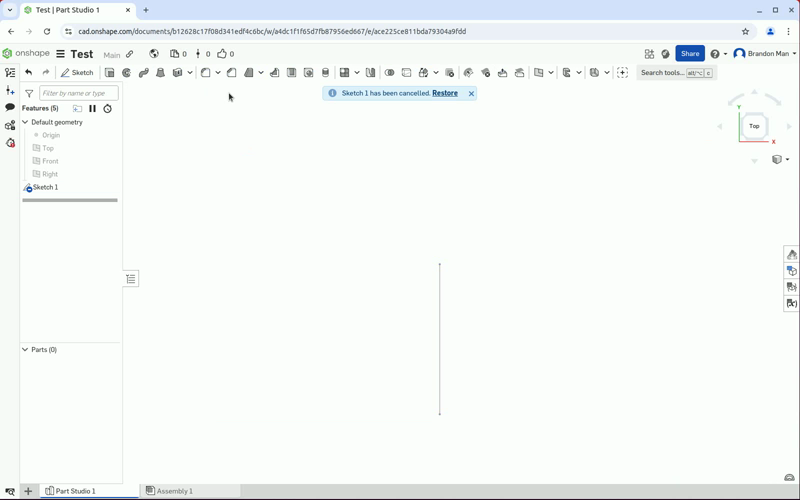
key(shift+s)
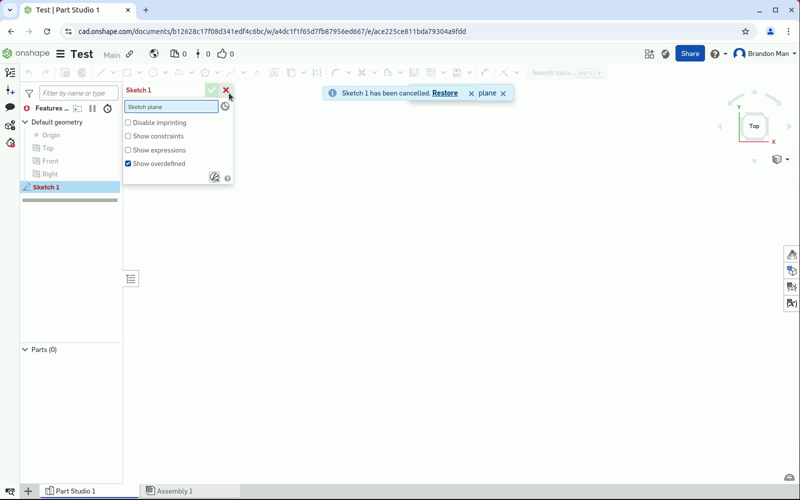
mouse_move(73, 150)
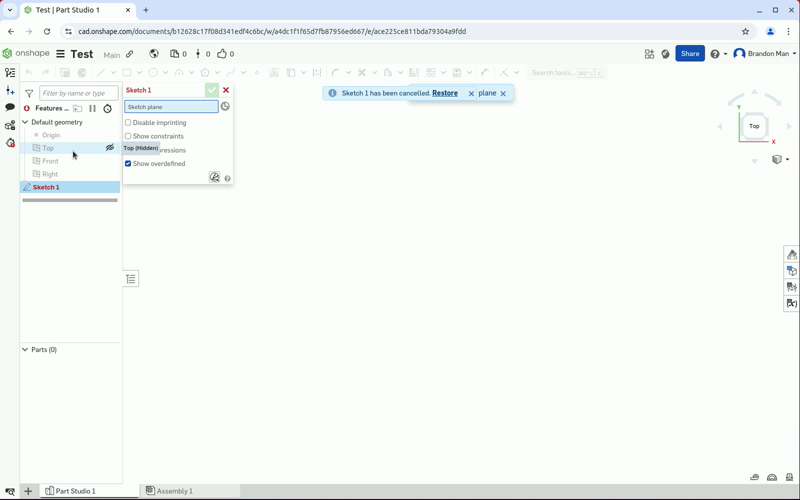
click(73, 150)
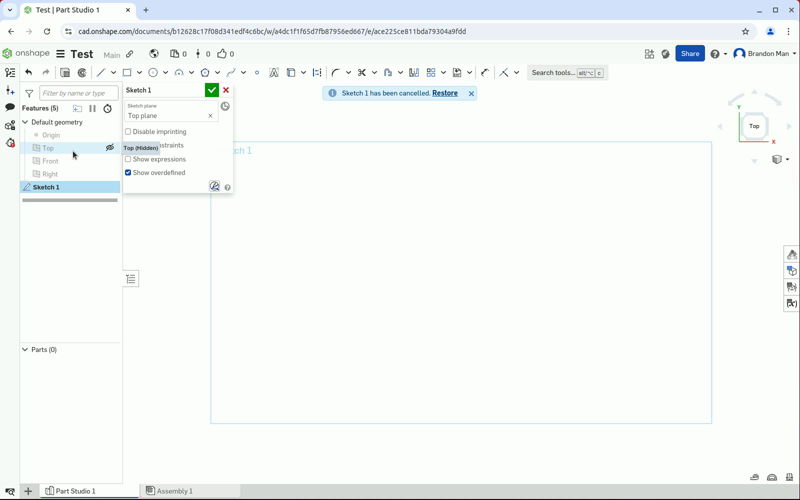
mouse_move(73, 352)
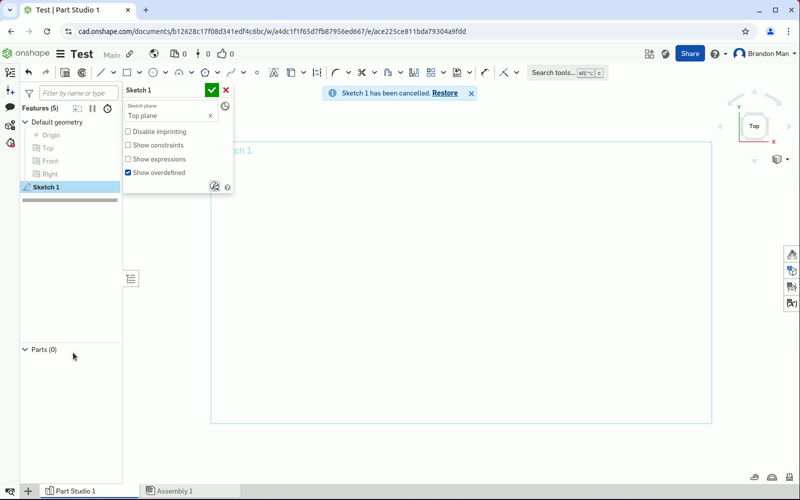
key(y)
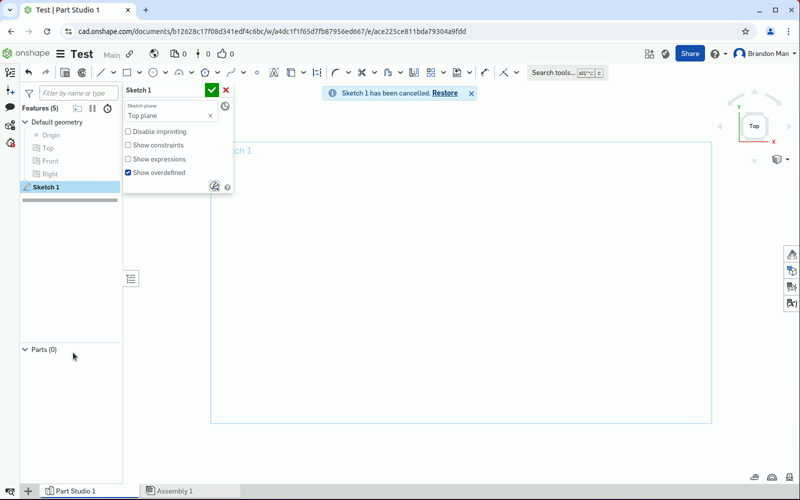
key(l)
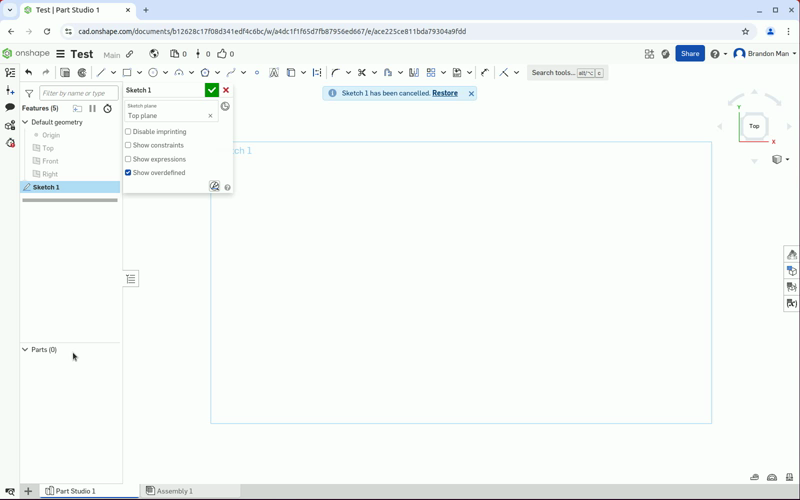
key_down(shift)
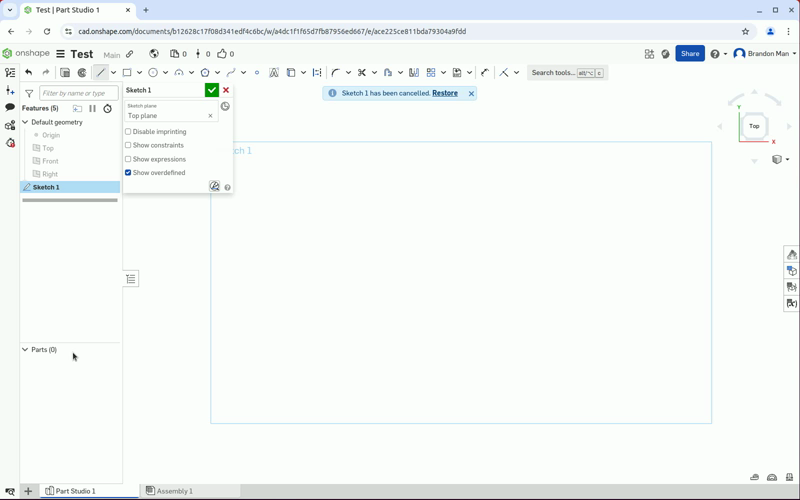
mouse_move(460, 282)
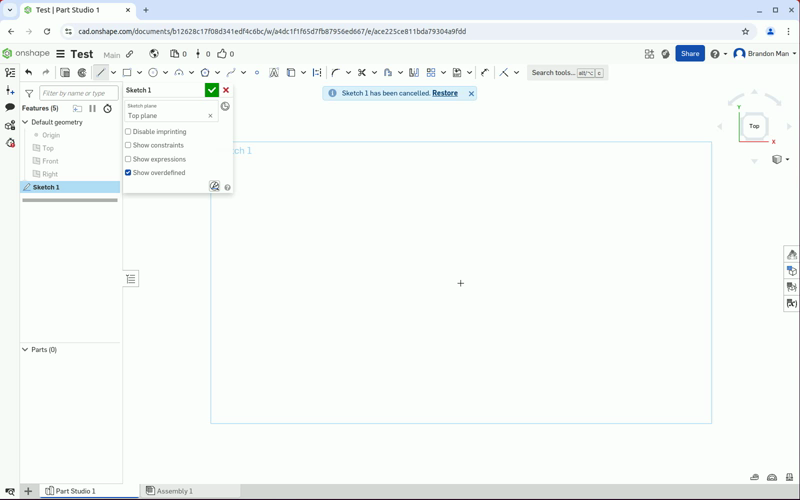
click(460, 282)
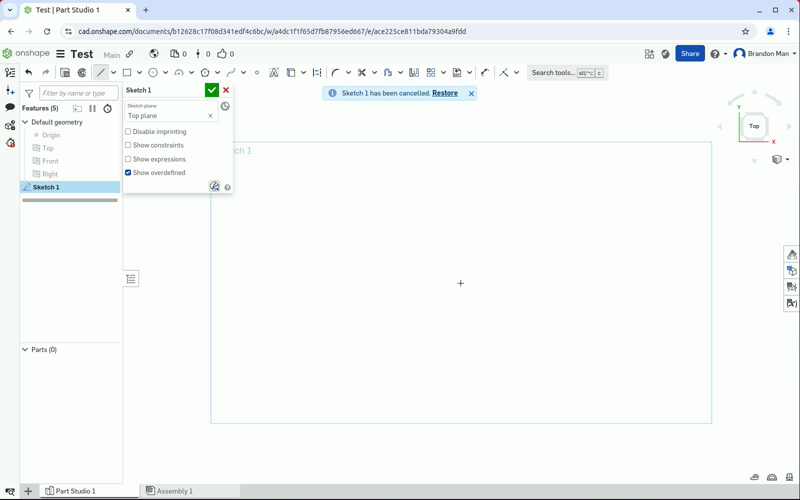
key_up(shift)
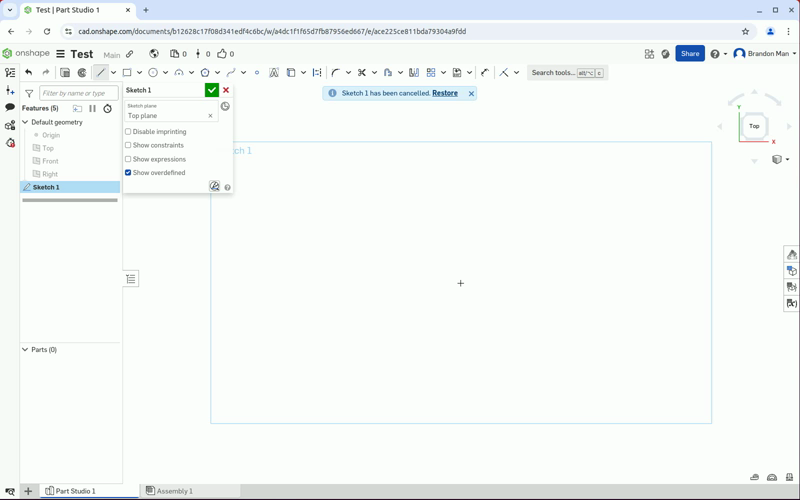
key_down(shift)
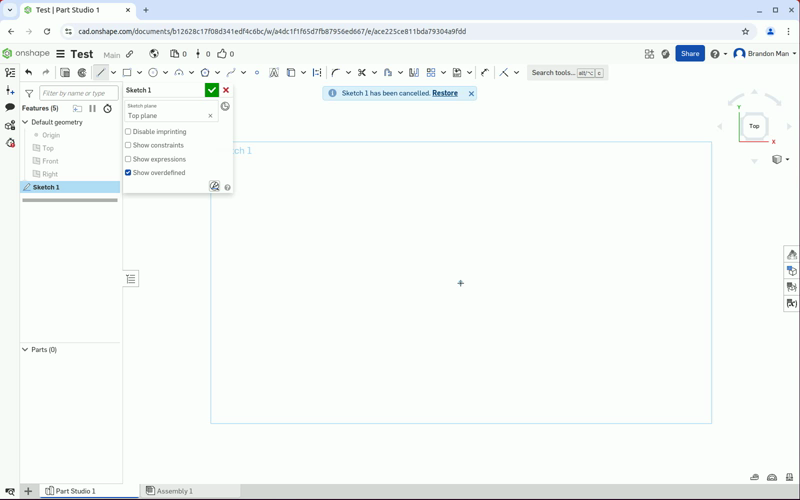
mouse_move(573, 282)
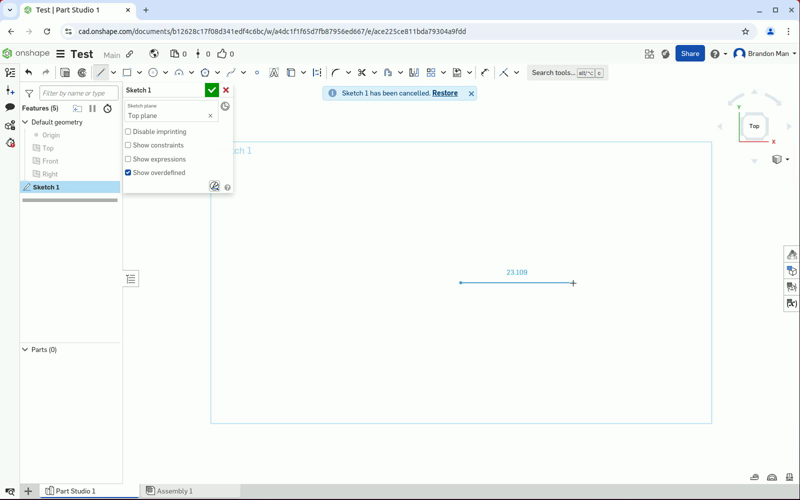
click(573, 282)
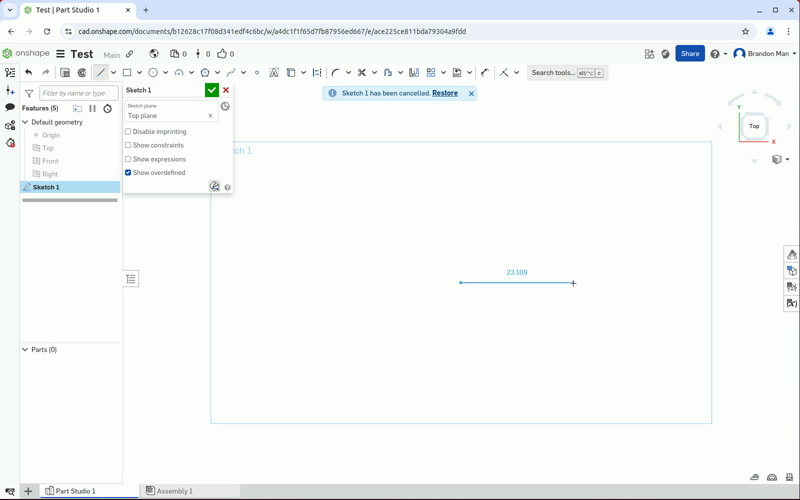
key_up(shift)
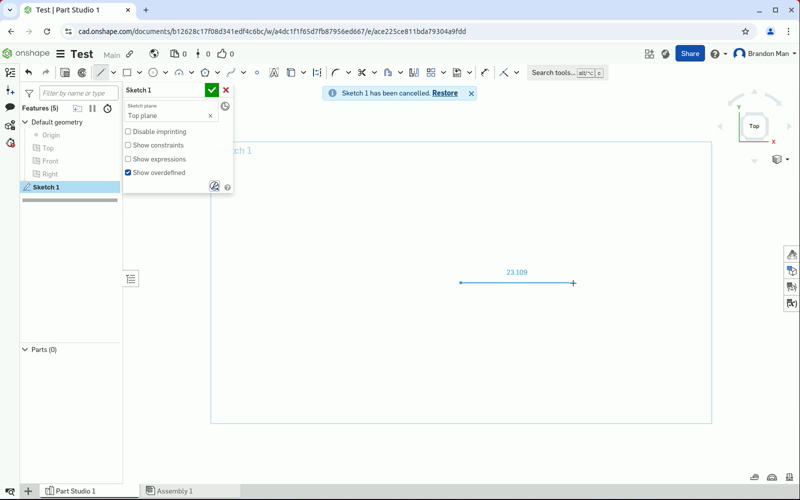
key_down(shift)
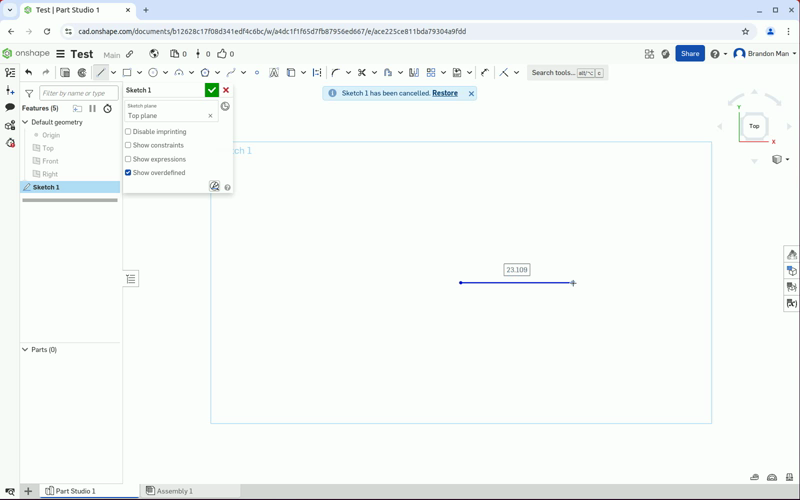
mouse_move(589, 282)
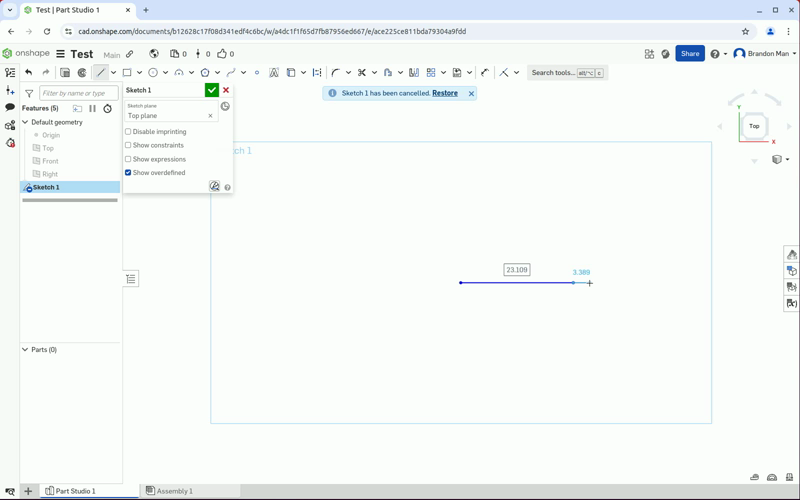
mouse_move(573, 270)
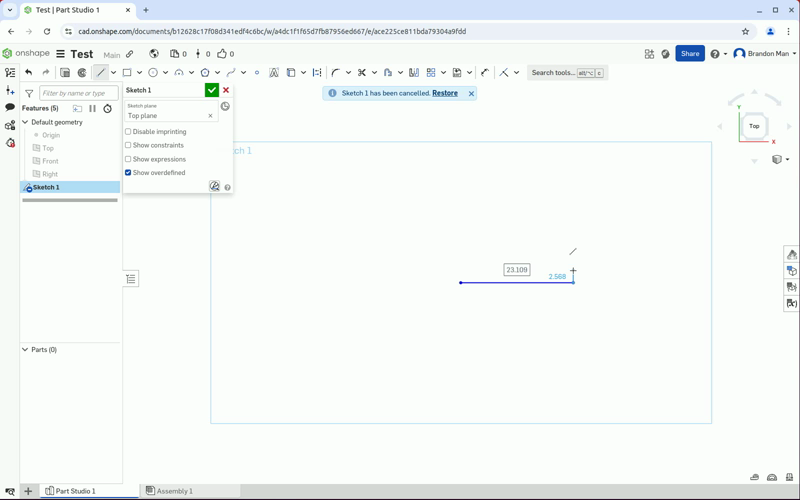
click(573, 270)
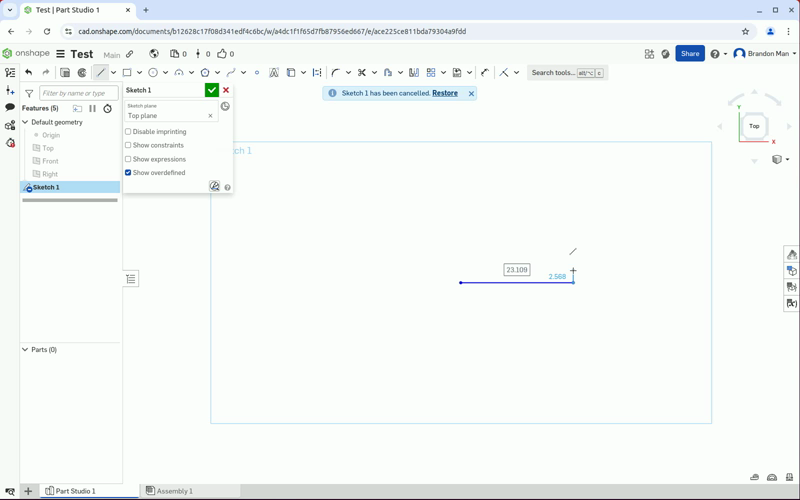
key_up(shift)
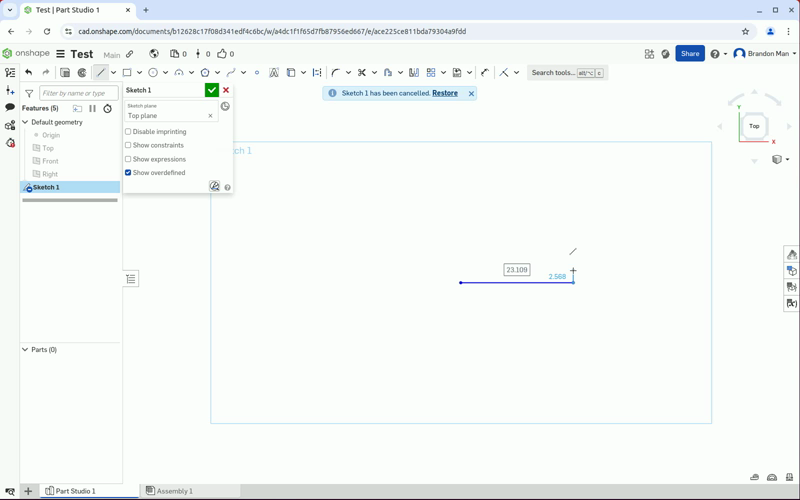
key_down(shift)
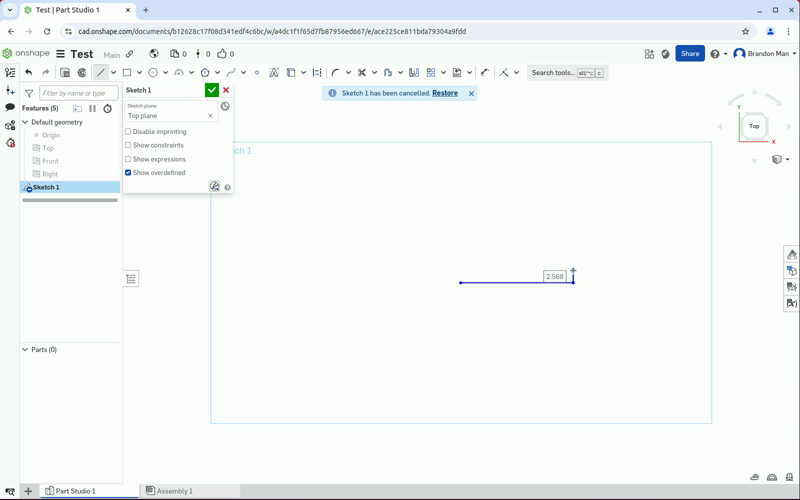
mouse_move(460, 270)
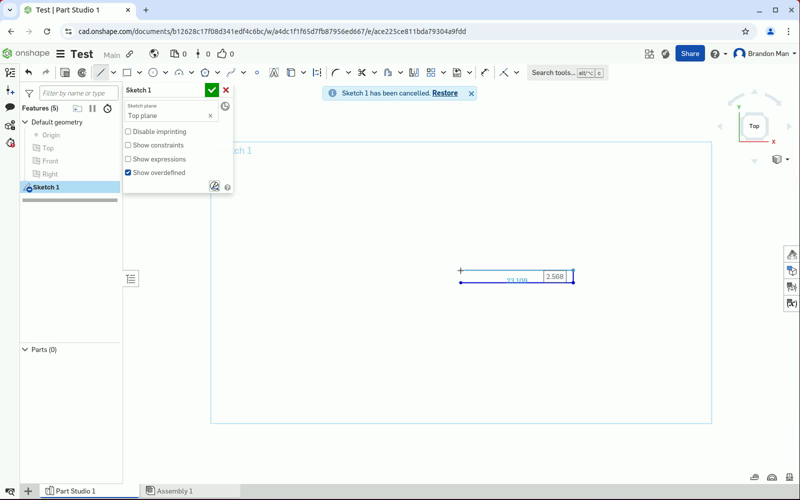
click(460, 270)
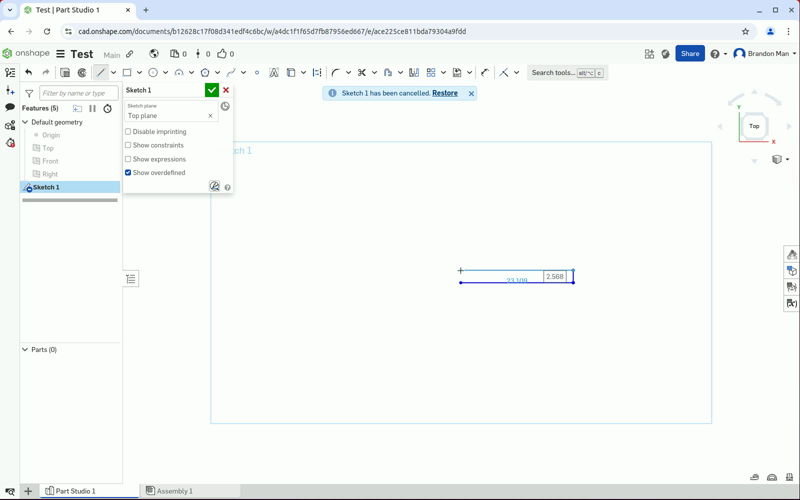
key_up(shift)
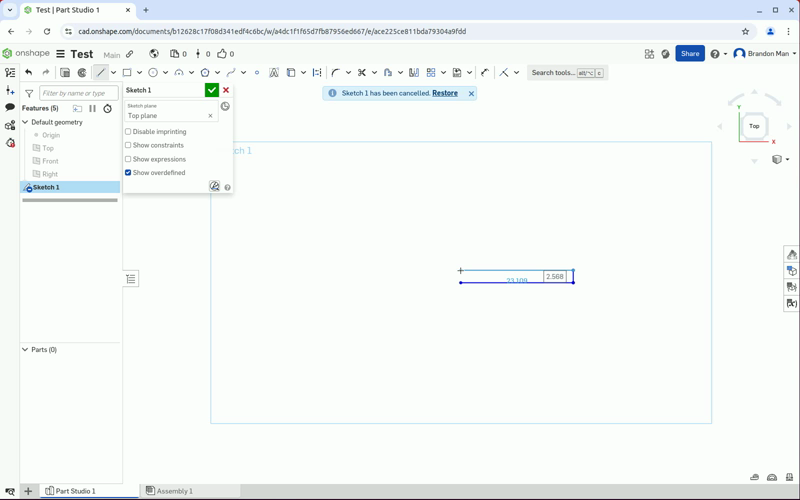
mouse_move(490, 270)
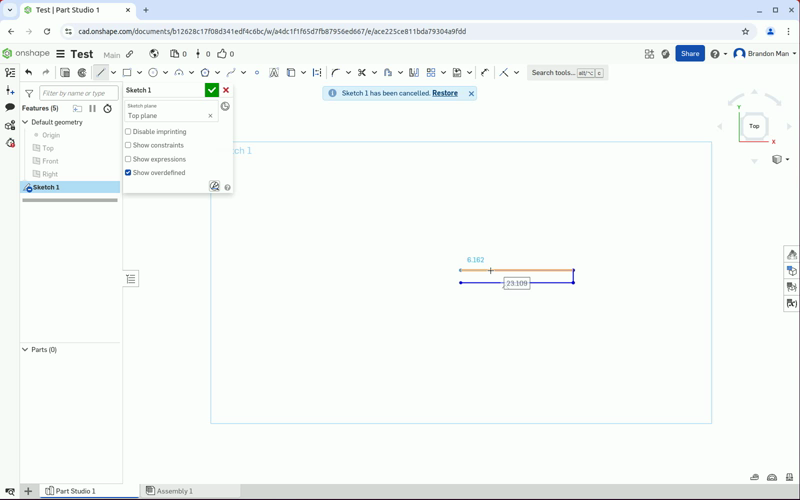
key_down(shift)
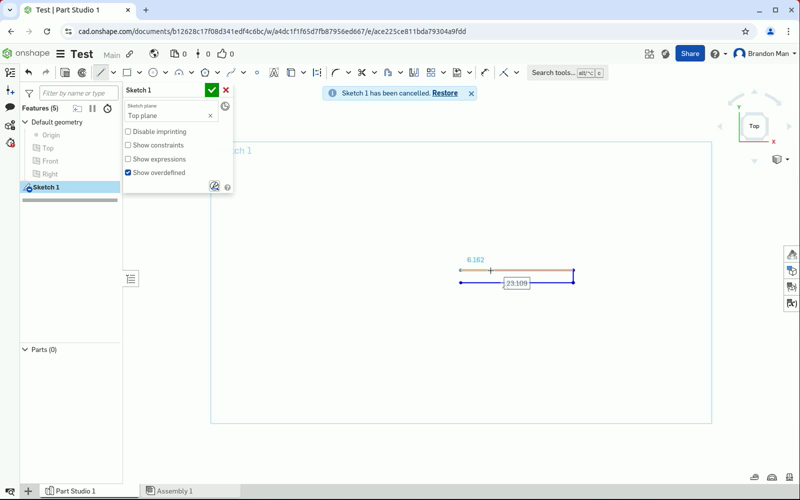
mouse_move(460, 282)
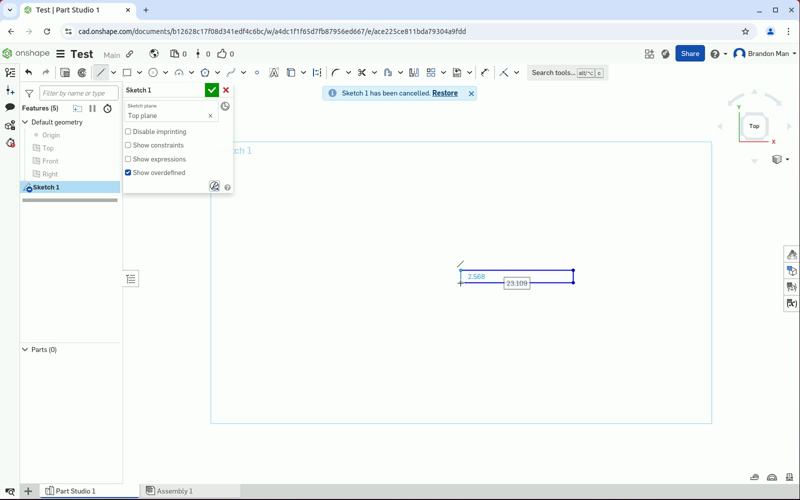
key_up(shift)
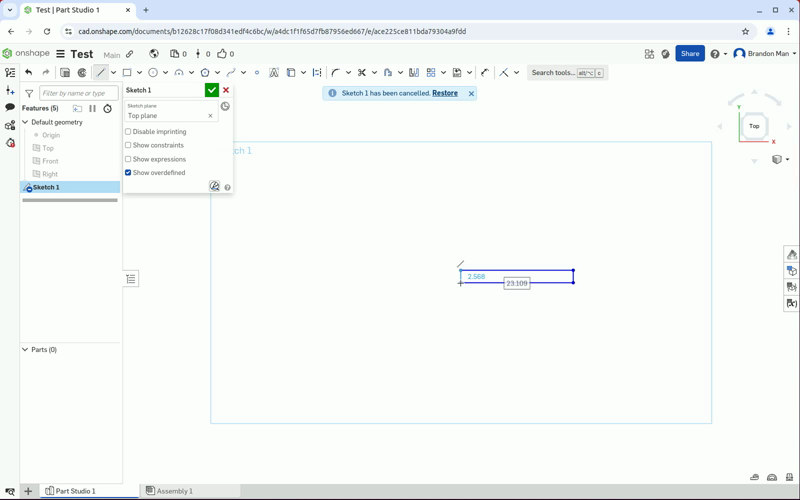
click(460, 282)
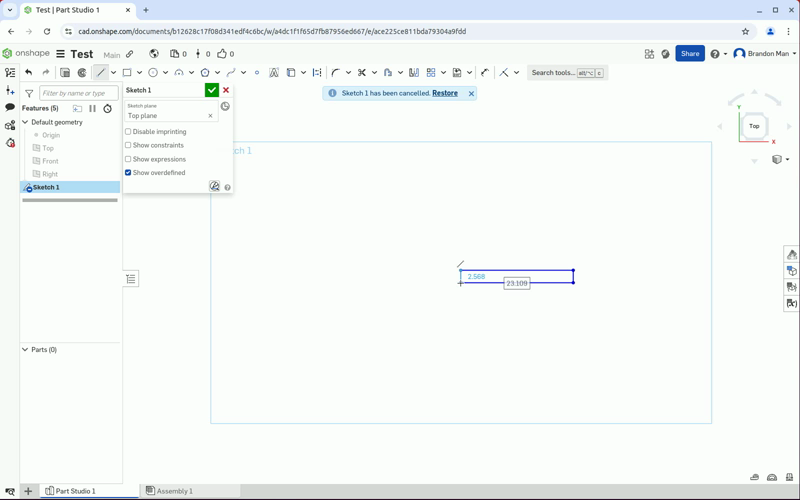
key(esc)
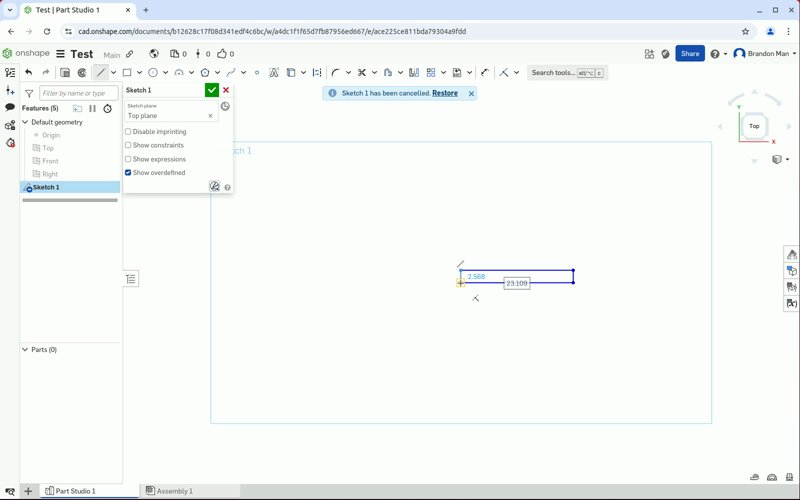
mouse_move(504, 275)
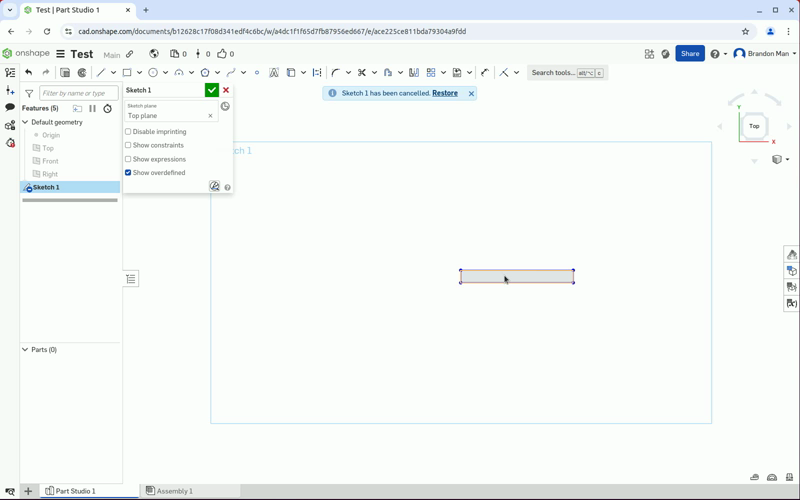
scroll(6)
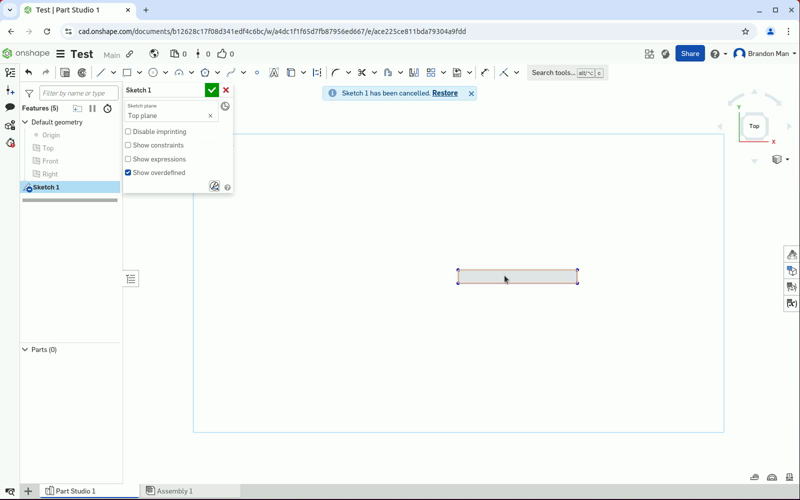
scroll(6)
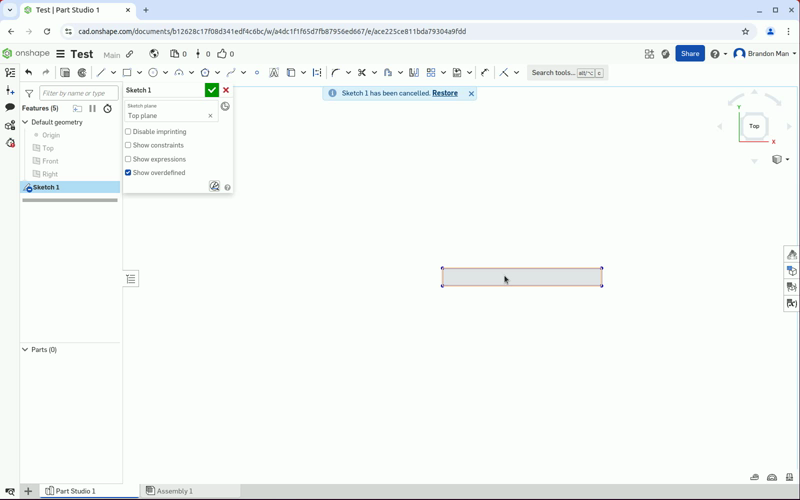
scroll(6)
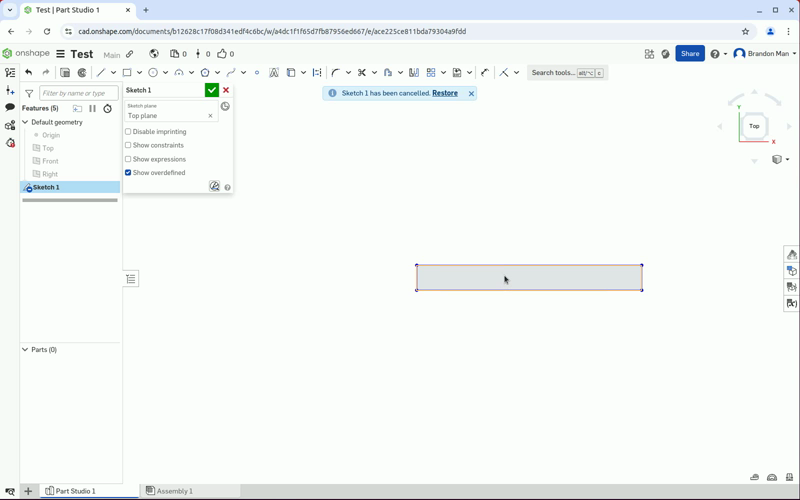
scroll(6)
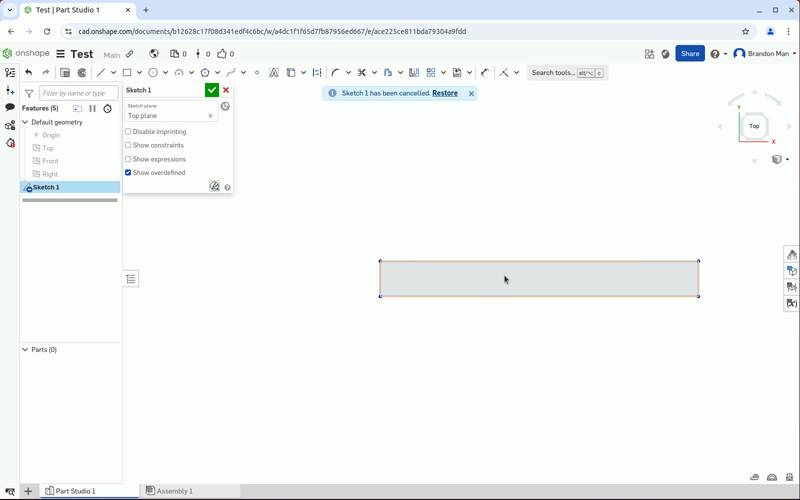
scroll(6)
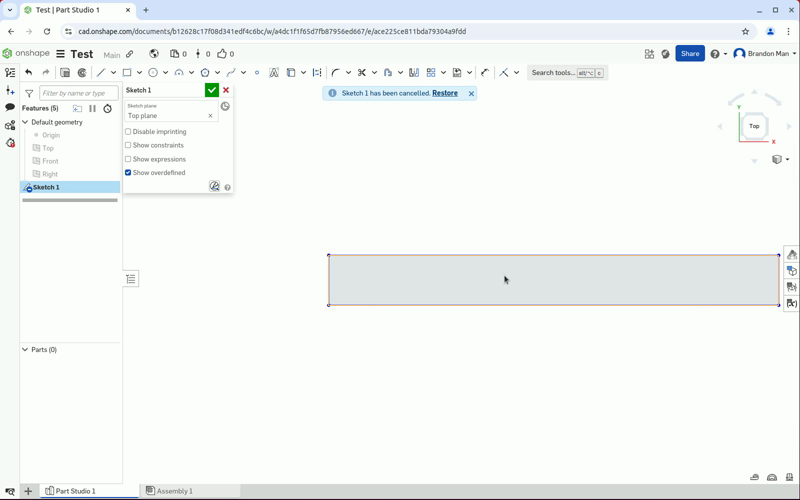
scroll(6)
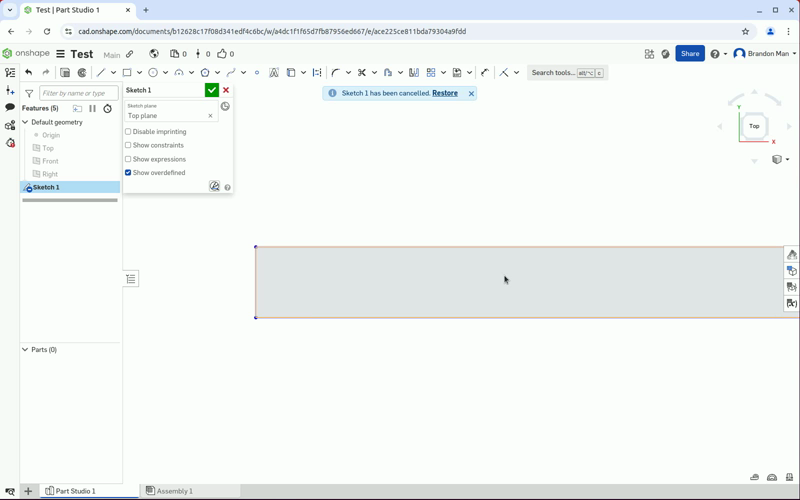
scroll(6)
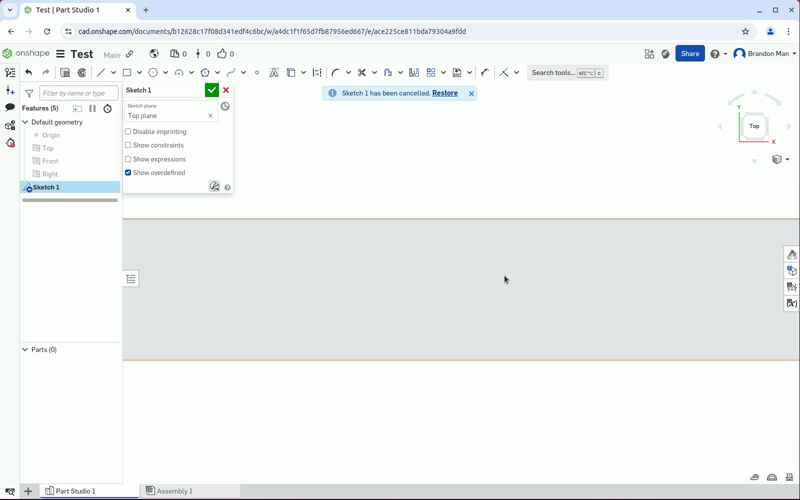
click(504, 275)
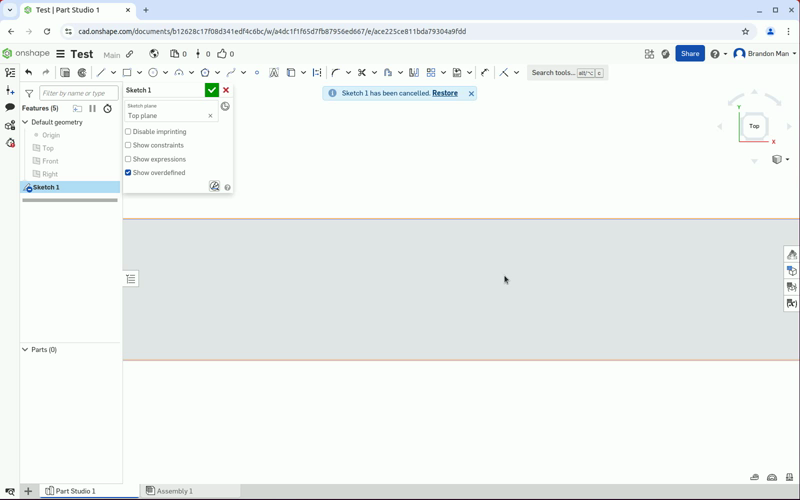
scroll(-6)
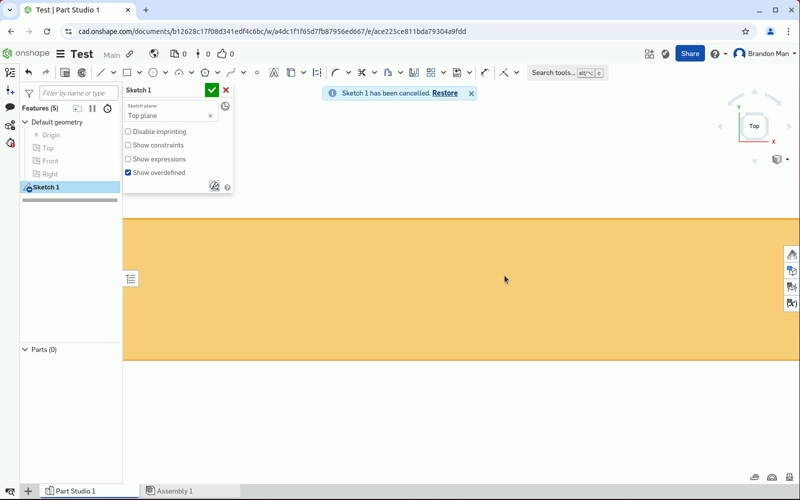
scroll(-6)
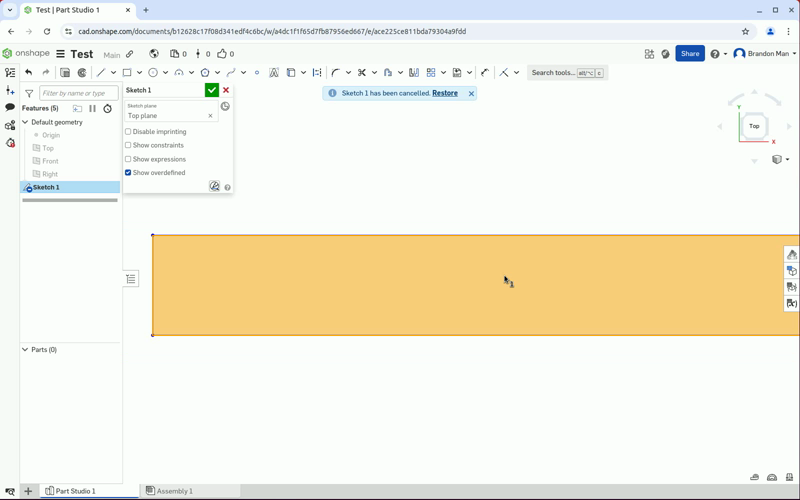
scroll(-6)
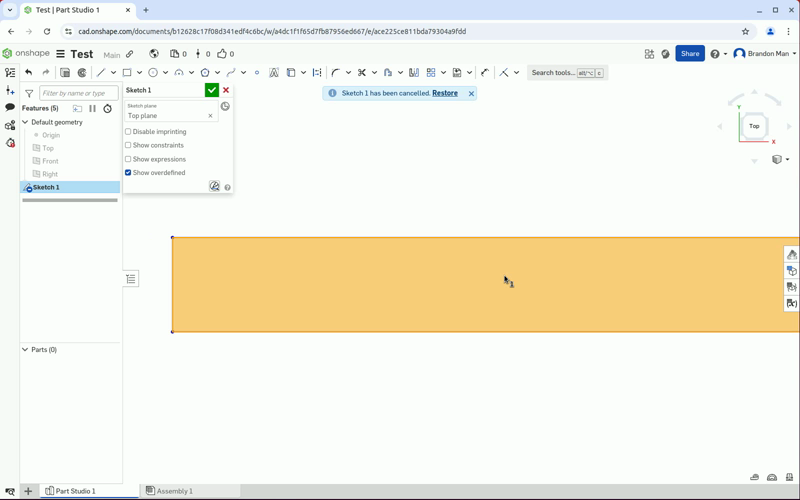
scroll(-6)
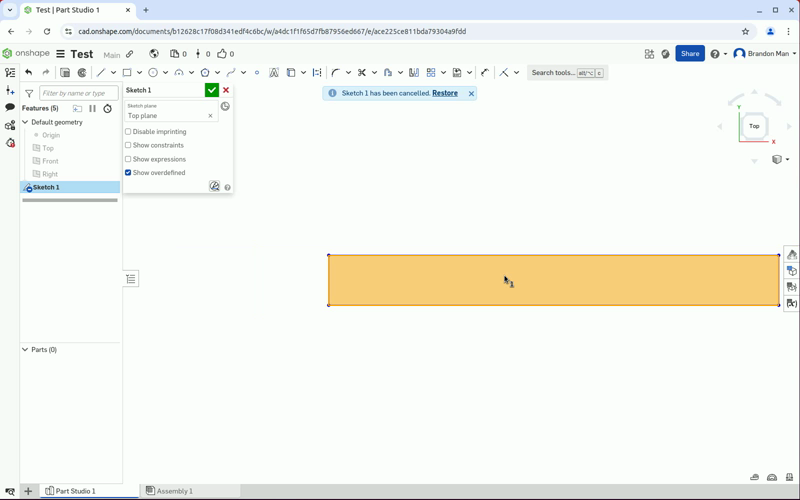
scroll(-6)
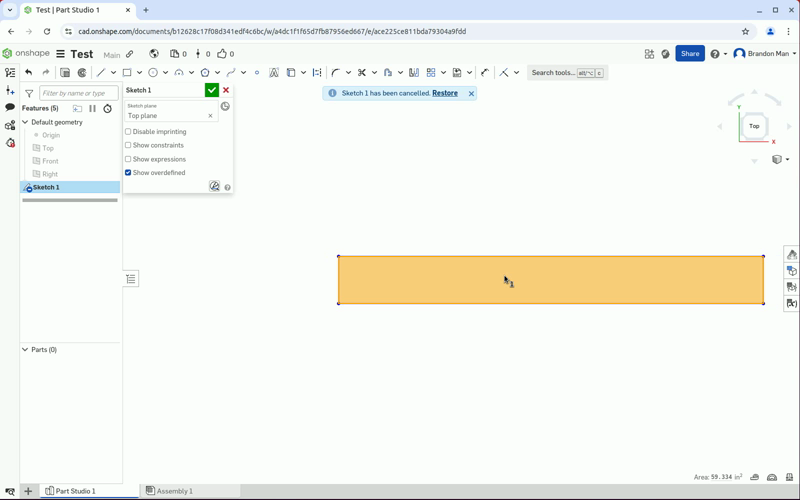
scroll(-6)
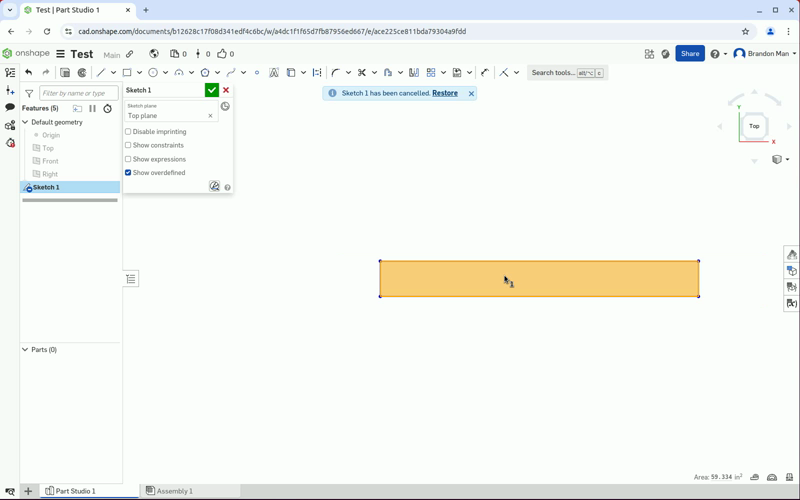
scroll(-6)
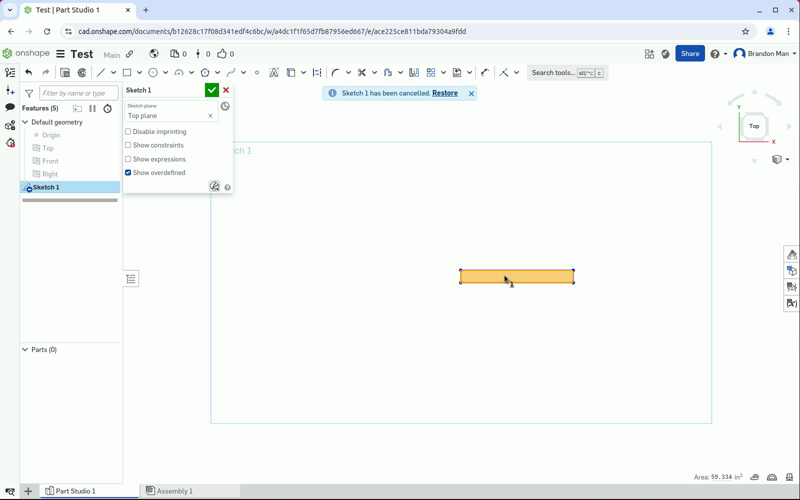
mouse_move(73, 352)
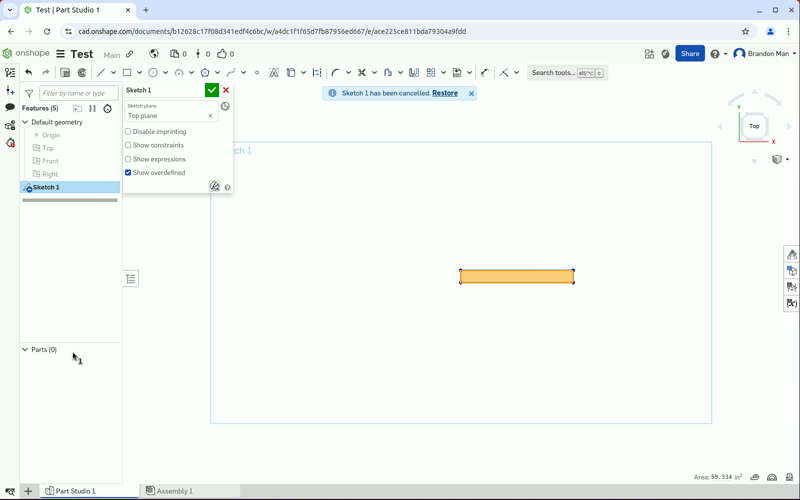
key(shift+y)
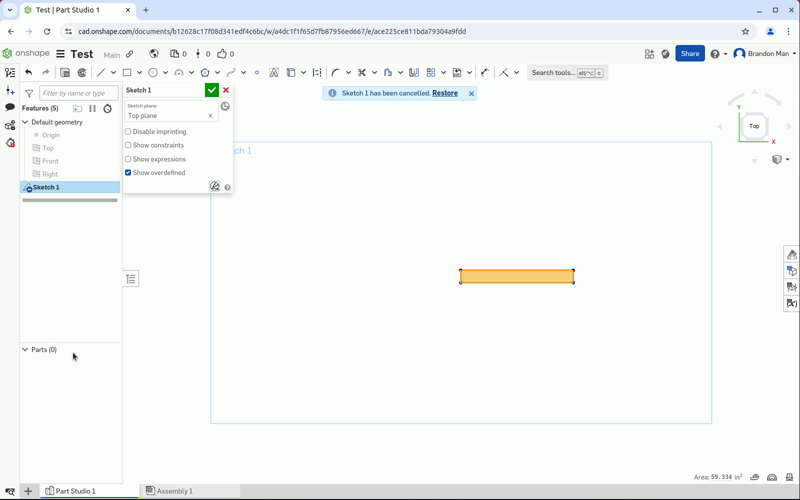
key(shift+e)
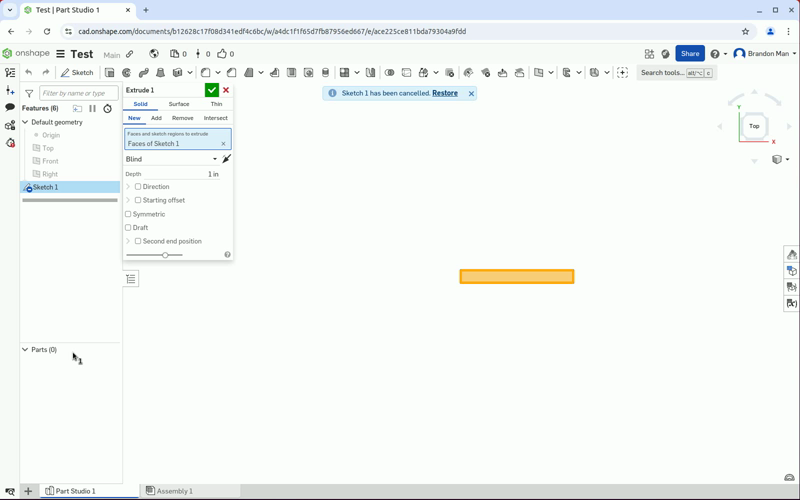
mouse_move(143, 106)
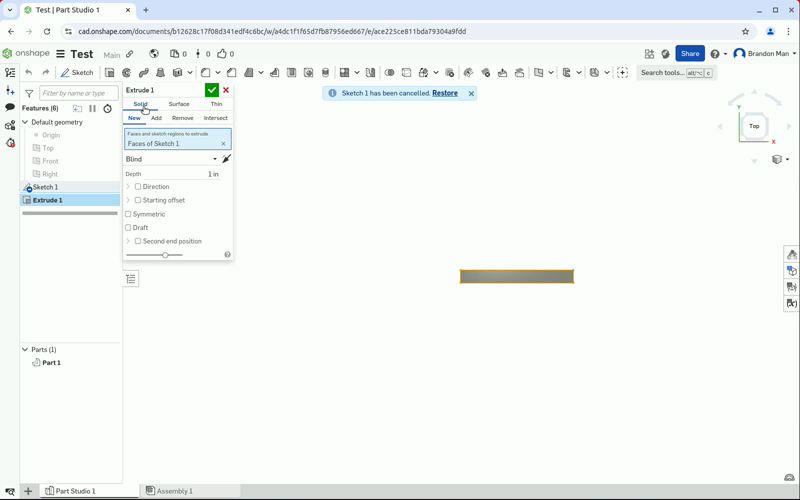
click(143, 106)
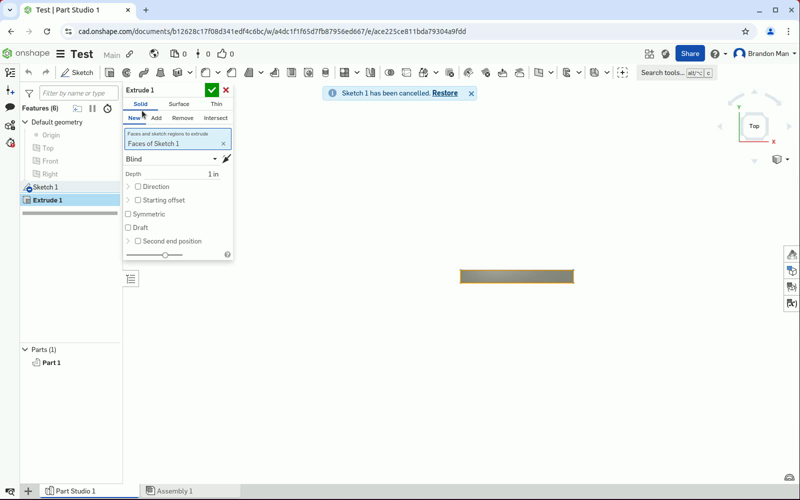
mouse_move(137, 120)
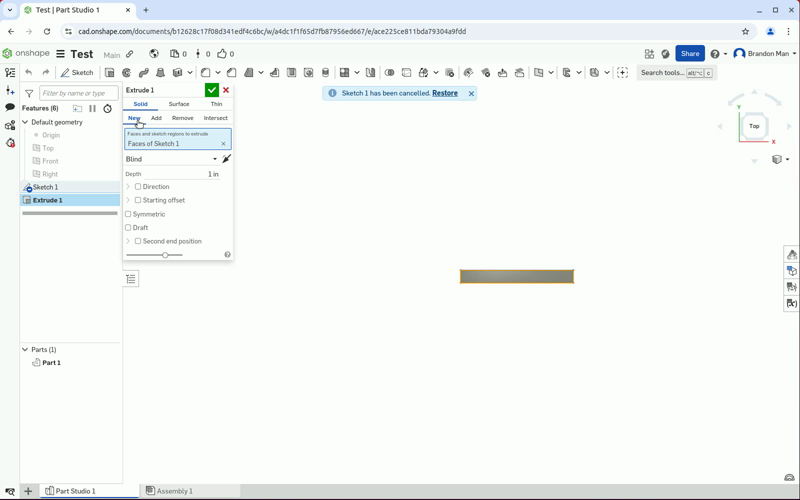
click(137, 120)
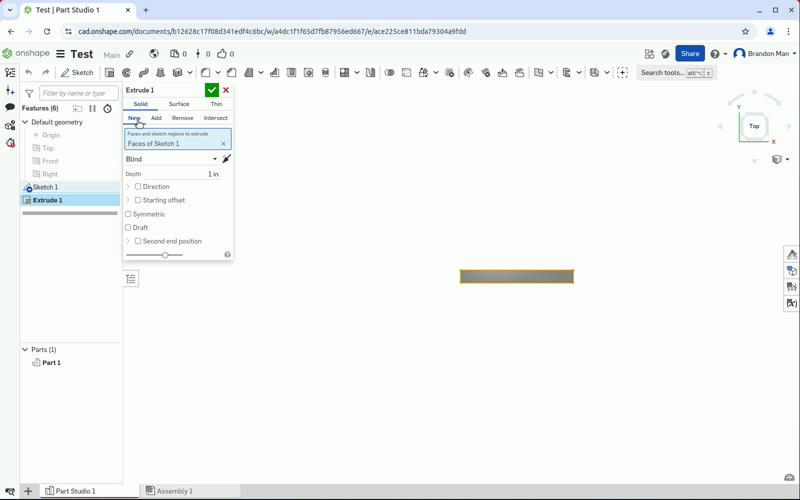
key(tab, 4)
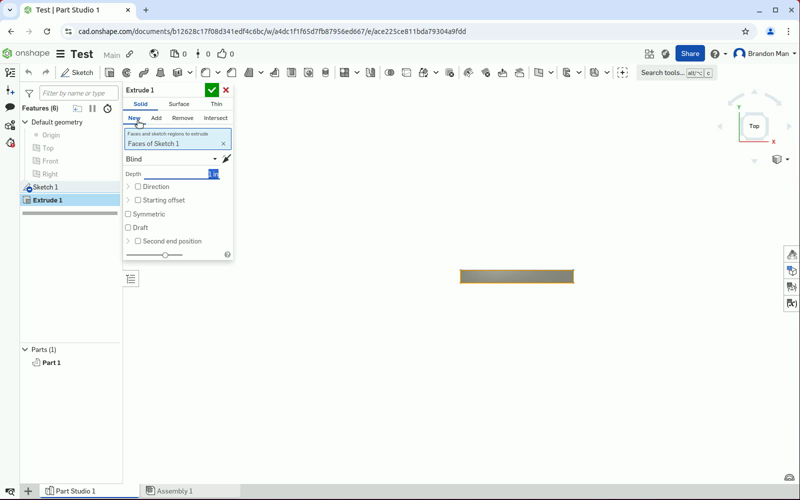
text(0.241)
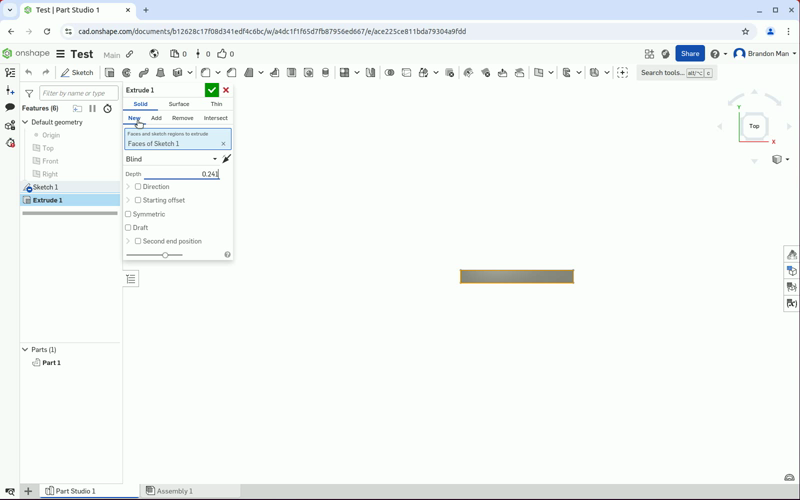
key(enter)
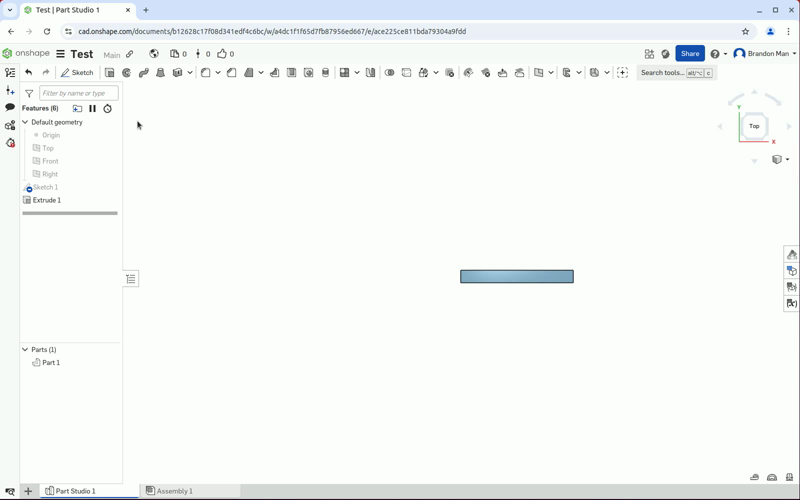
key(shift+h)
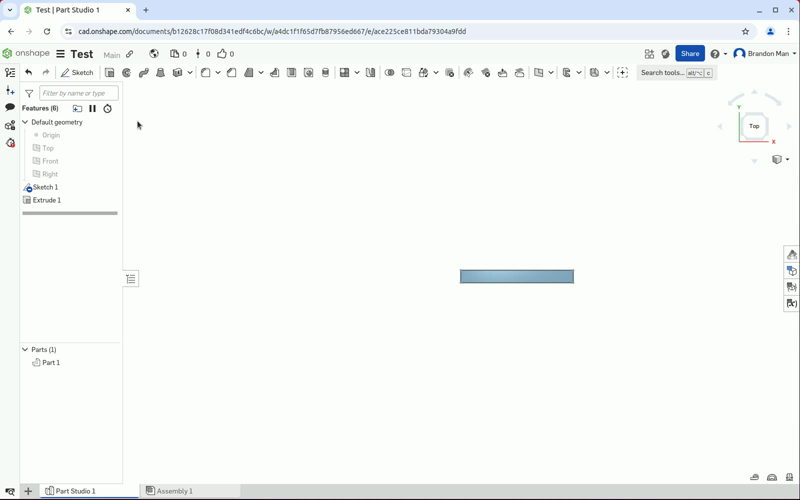
key(shift+h)
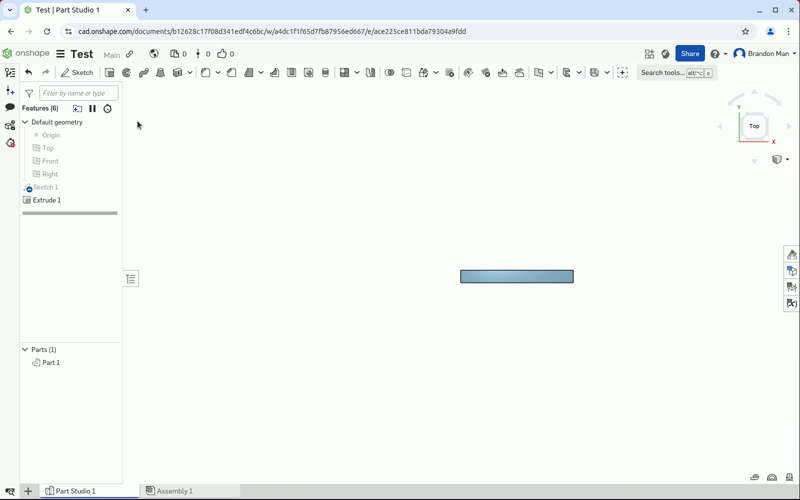
mouse_move(73, 189)
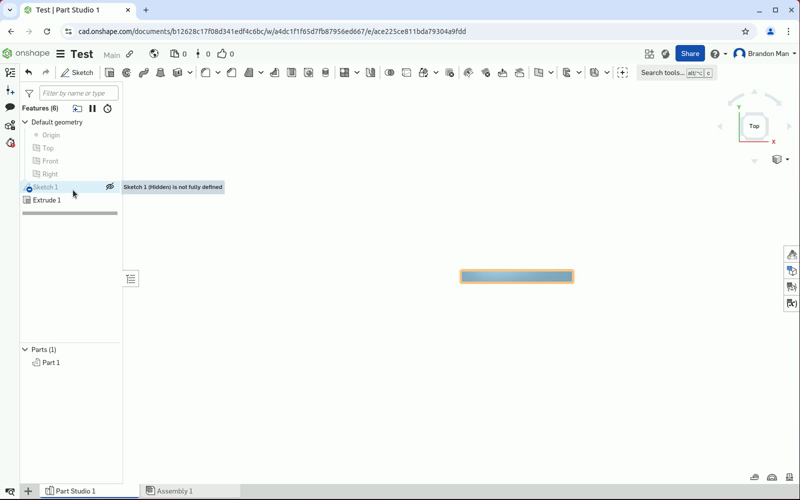
click(73, 189)
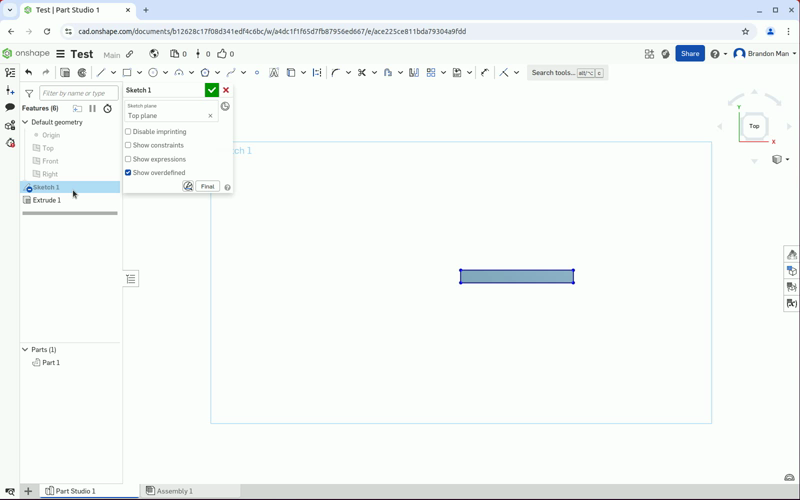
mouse_move(229, 92)
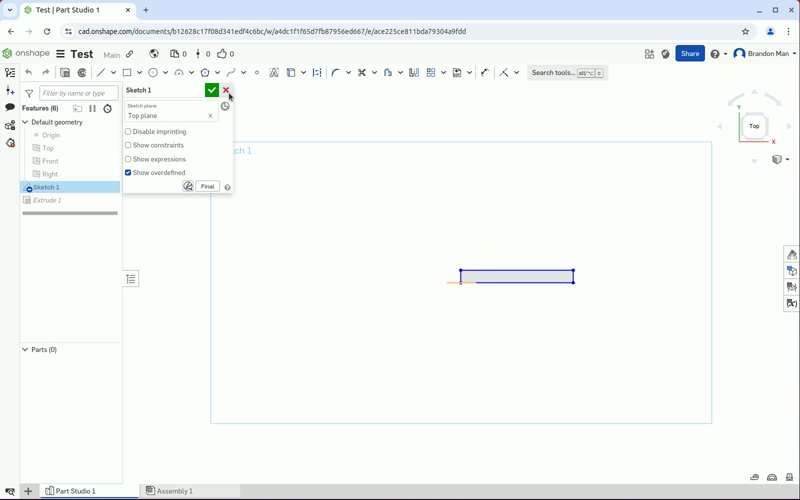
click(229, 92)
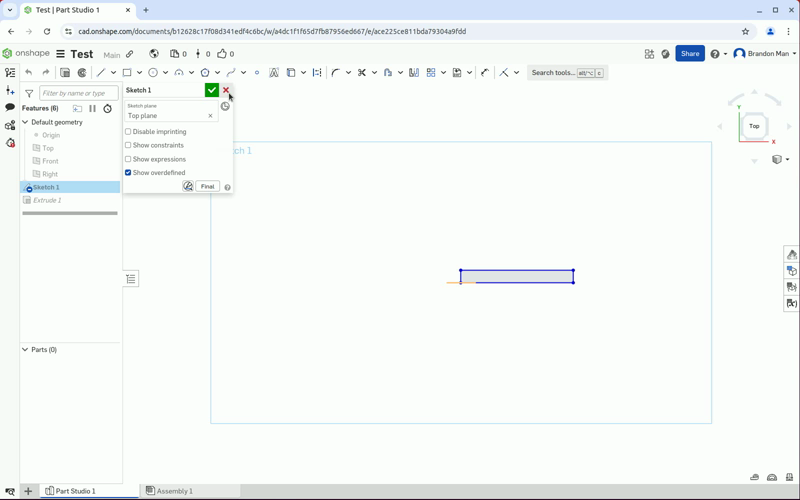
key(shift+s)
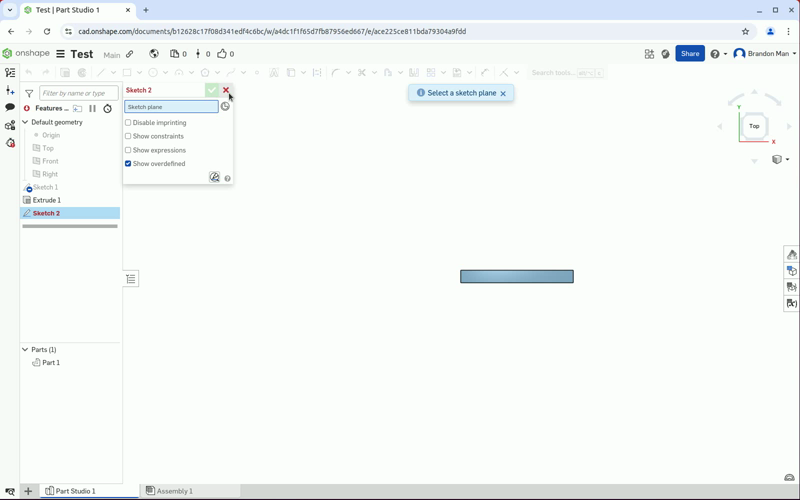
mouse_move(73, 150)
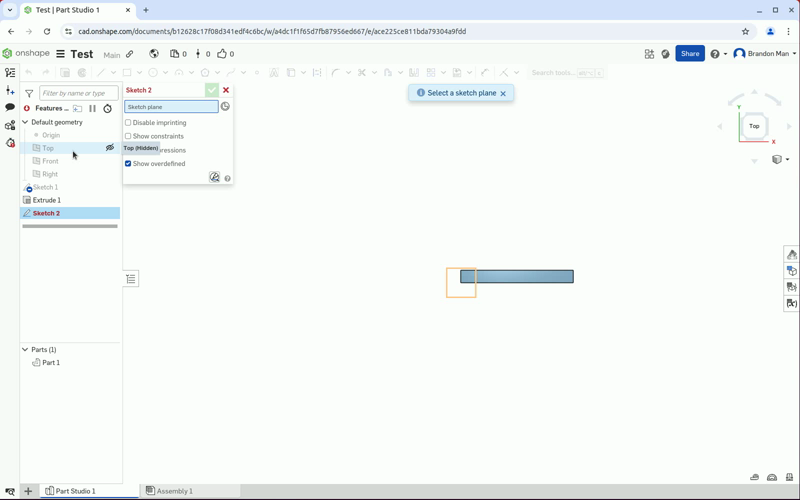
click(73, 150)
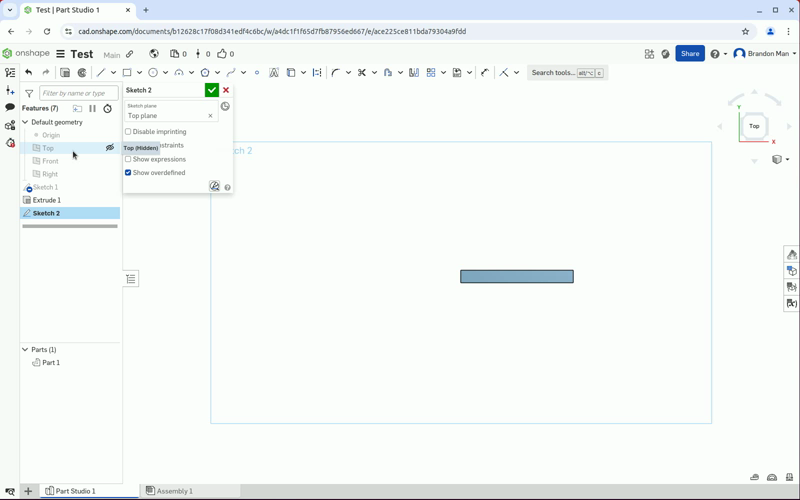
mouse_move(73, 352)
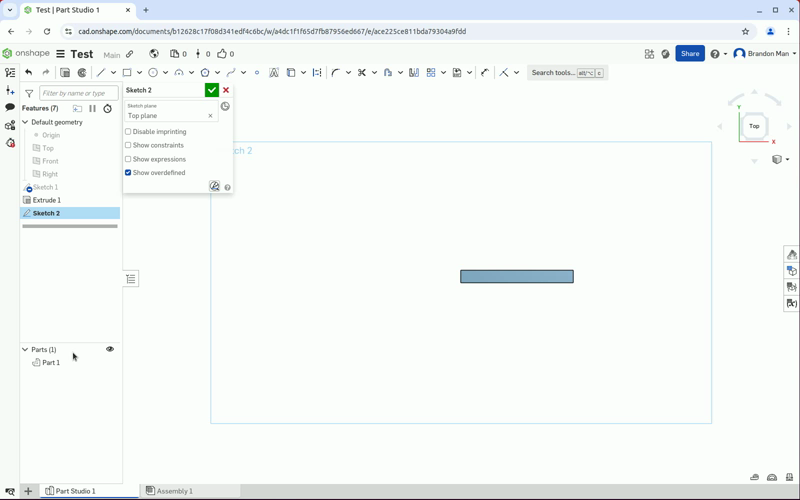
key(y)
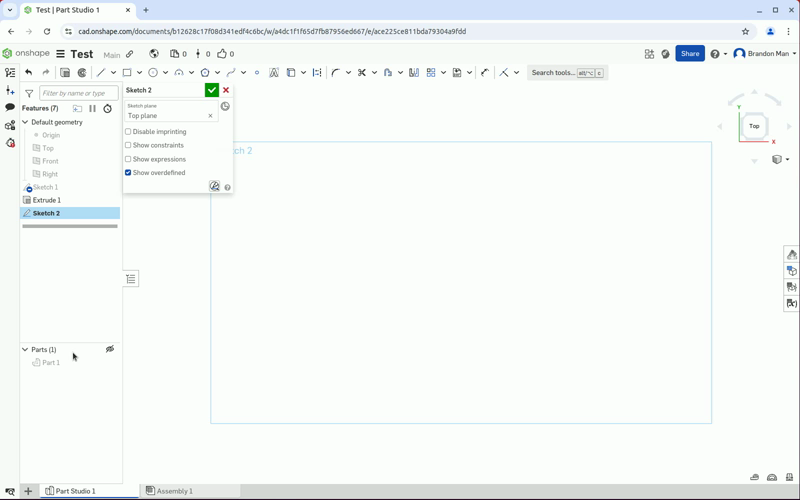
key(l)
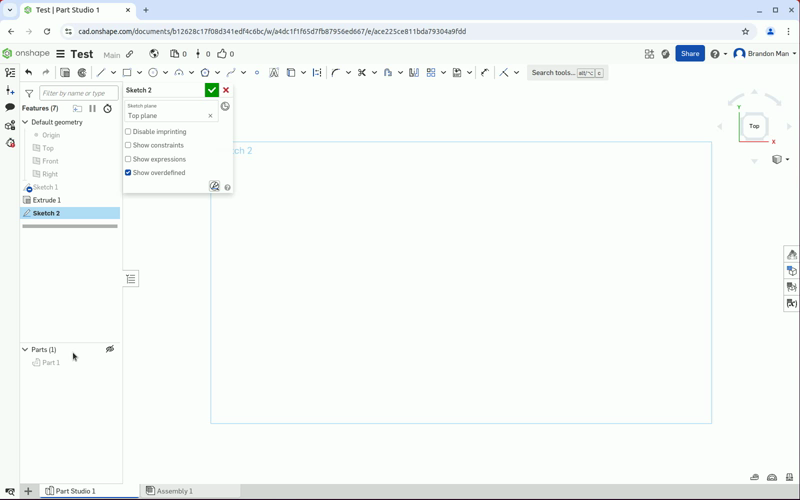
key_down(shift)
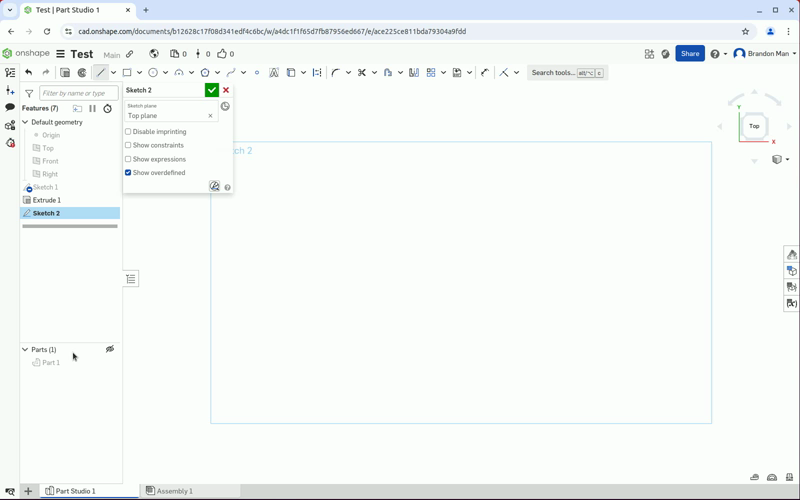
mouse_move(460, 282)
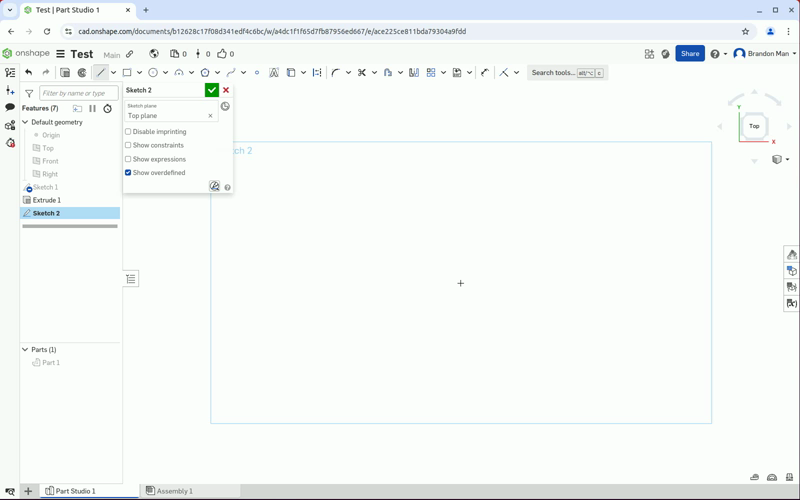
click(460, 282)
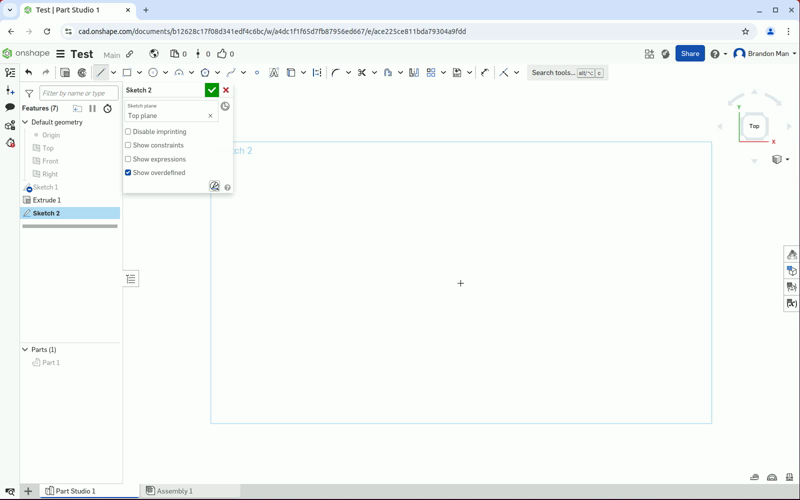
key_up(shift)
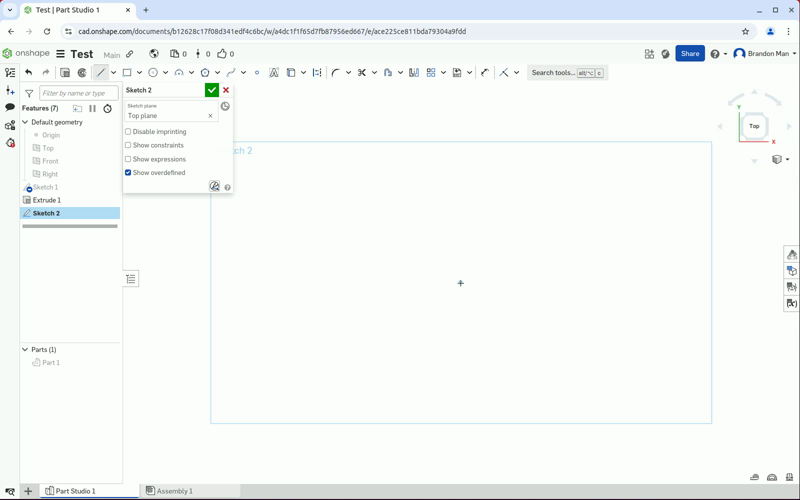
key_down(shift)
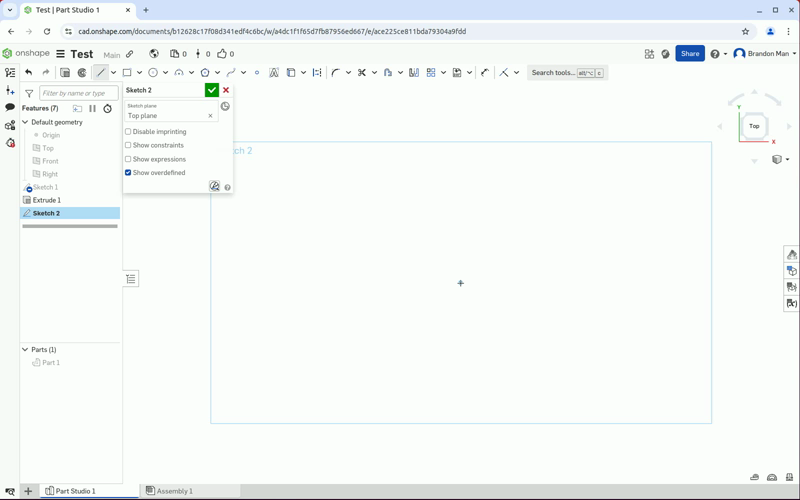
mouse_move(573, 282)
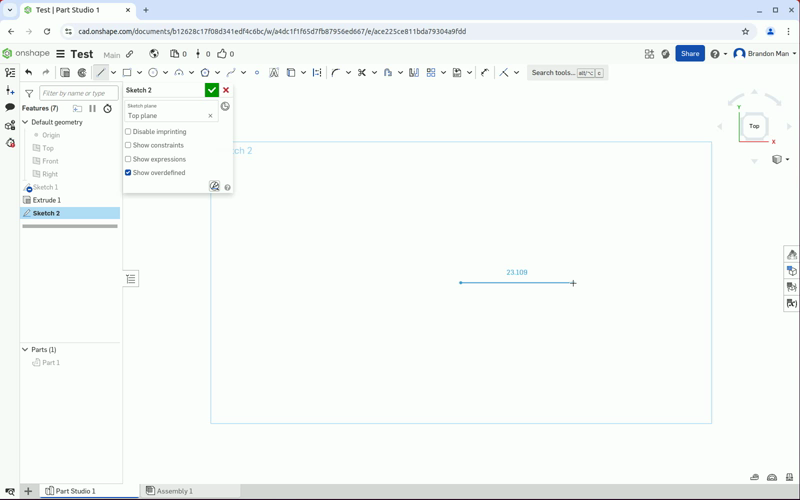
click(573, 282)
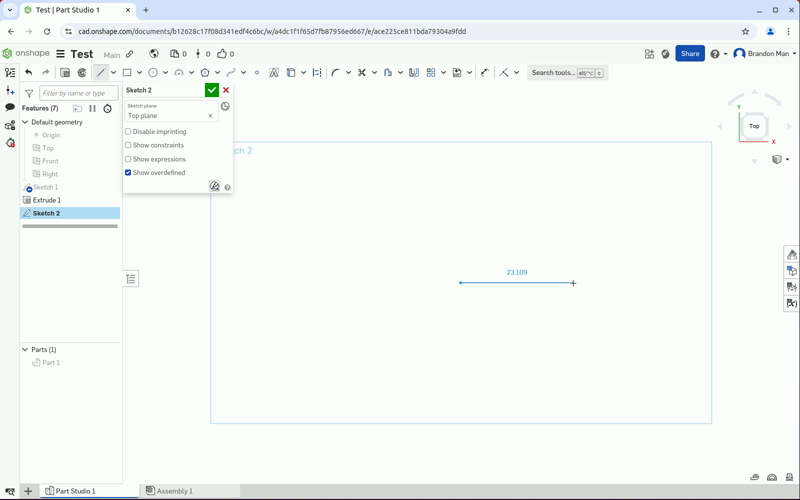
key_up(shift)
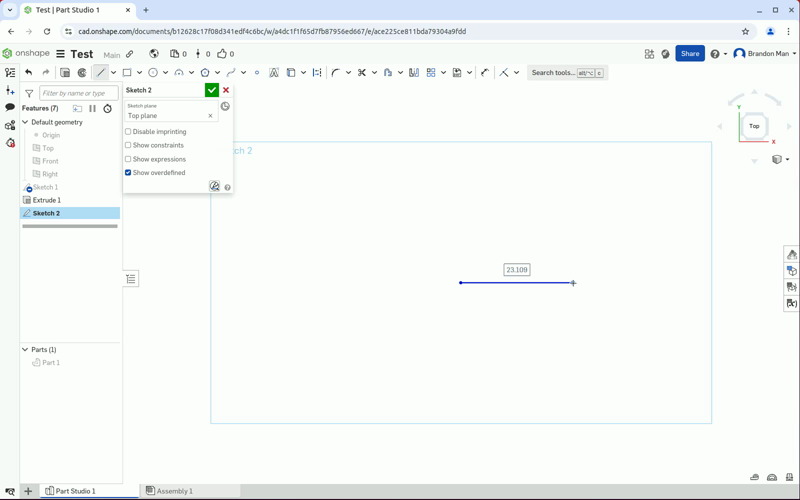
key_down(shift)
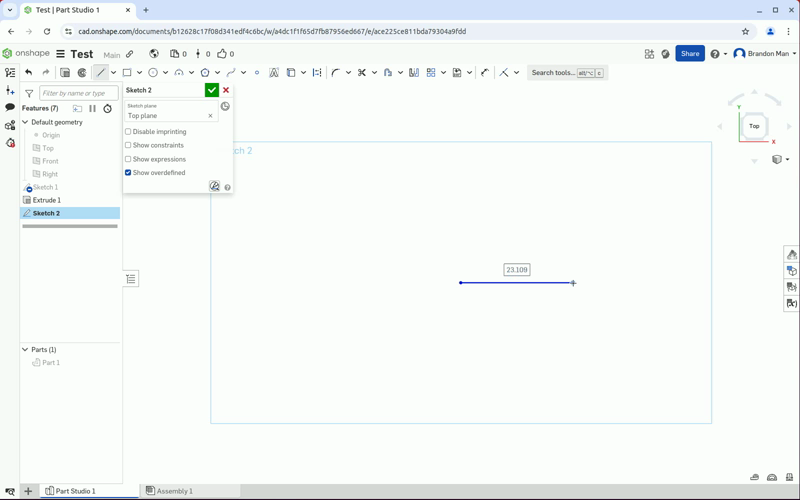
mouse_move(589, 282)
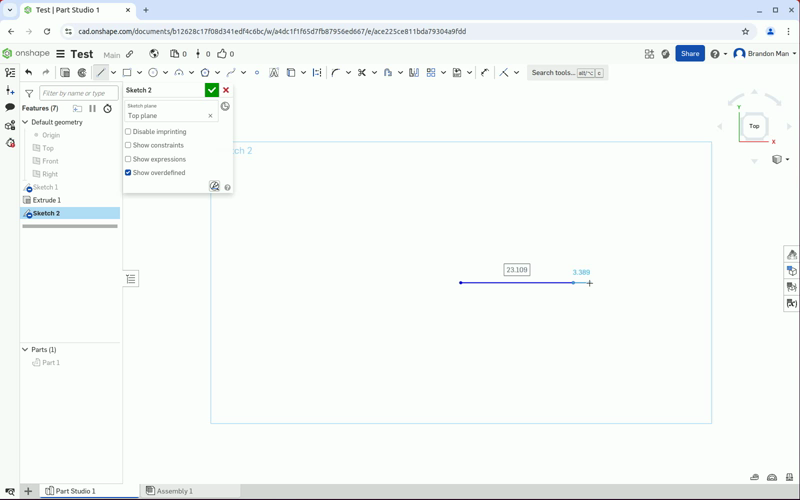
mouse_move(573, 270)
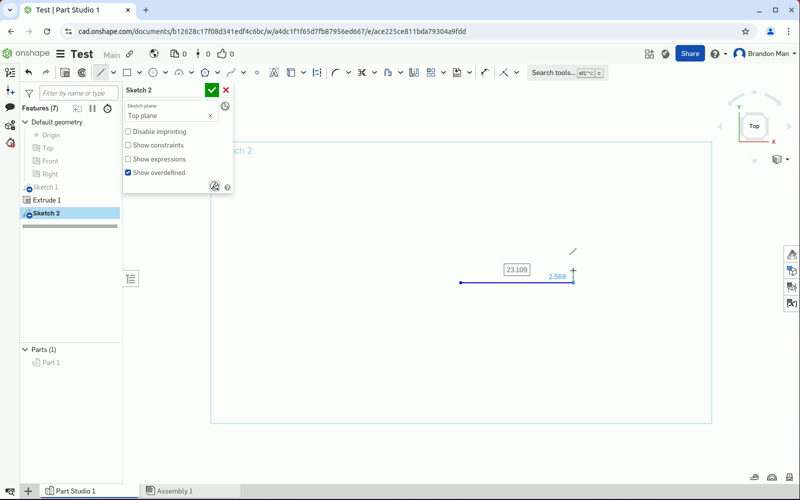
click(573, 270)
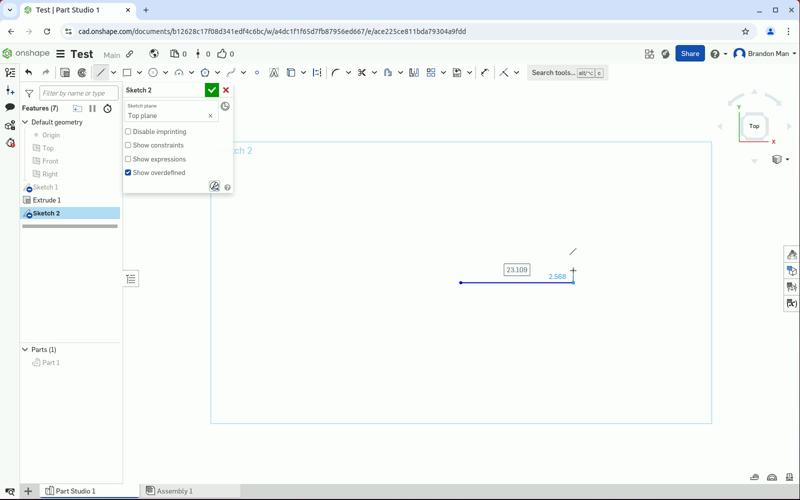
key_up(shift)
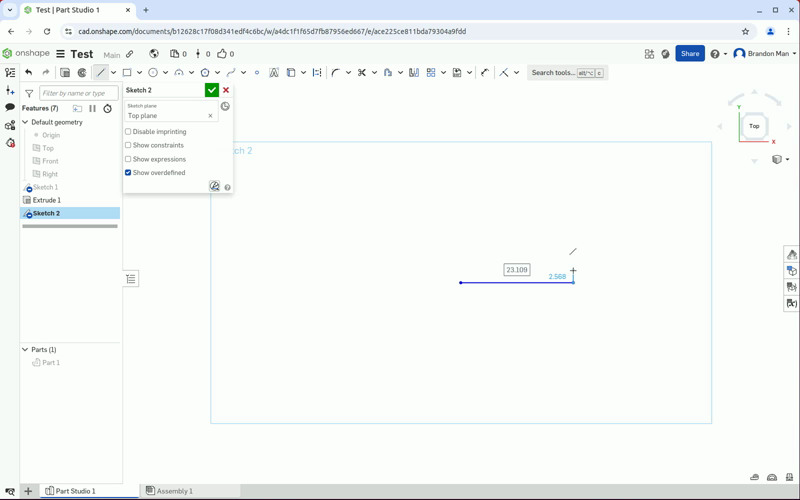
key_down(shift)
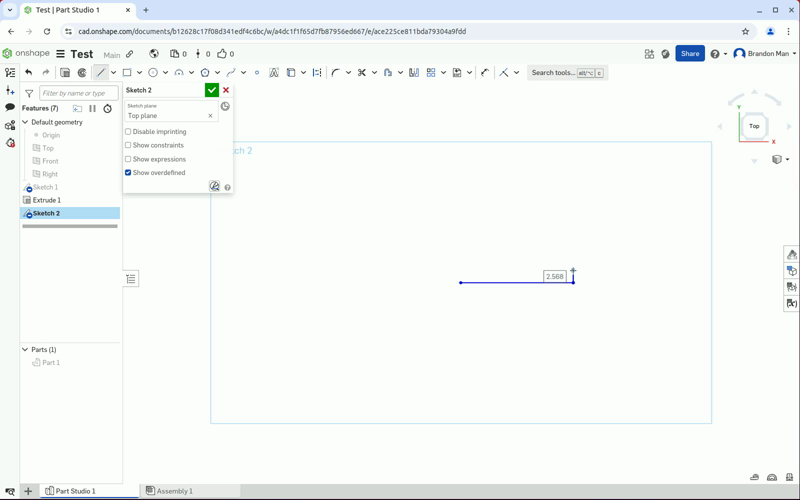
mouse_move(460, 270)
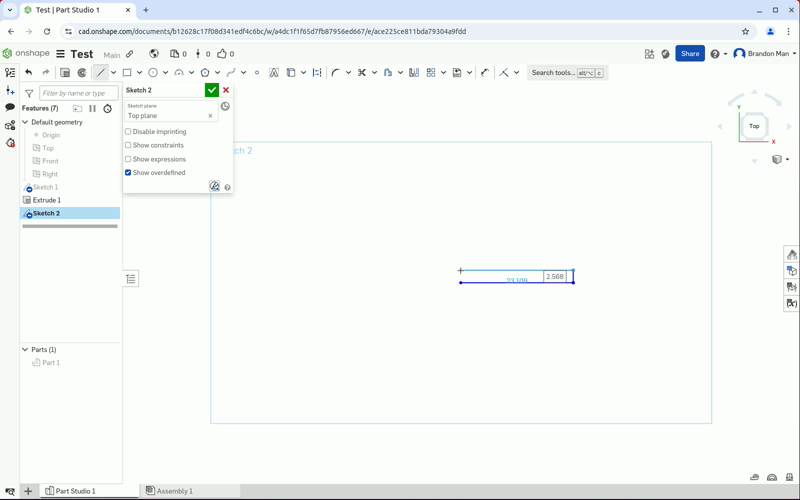
click(460, 270)
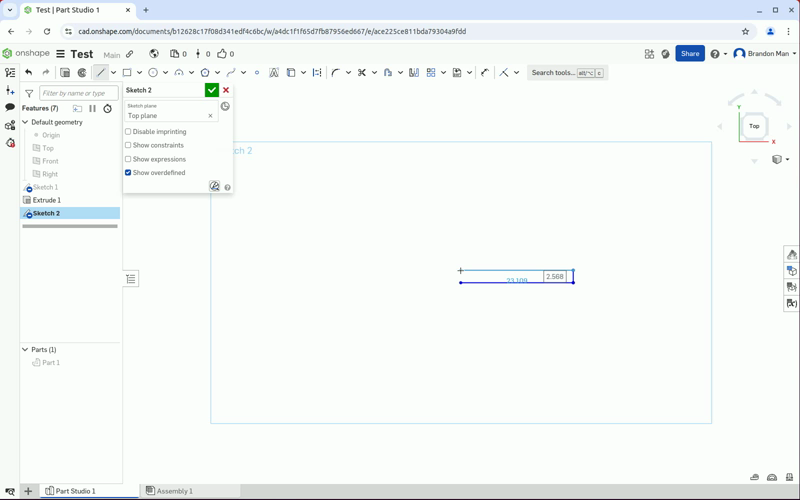
key_up(shift)
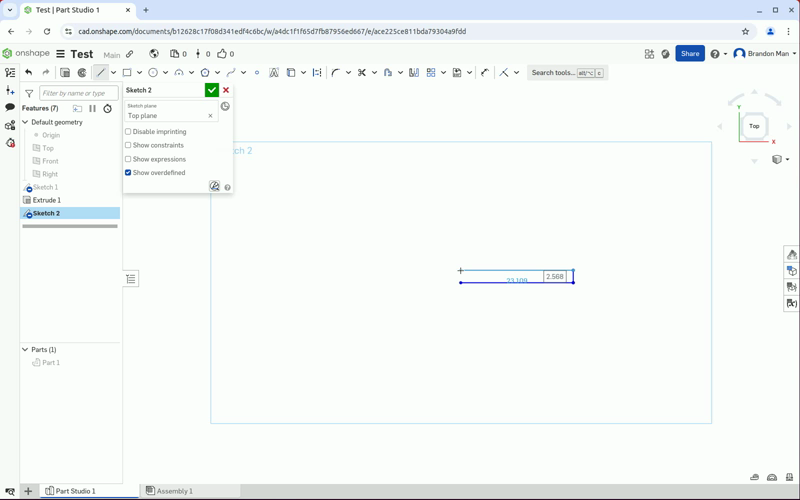
mouse_move(490, 270)
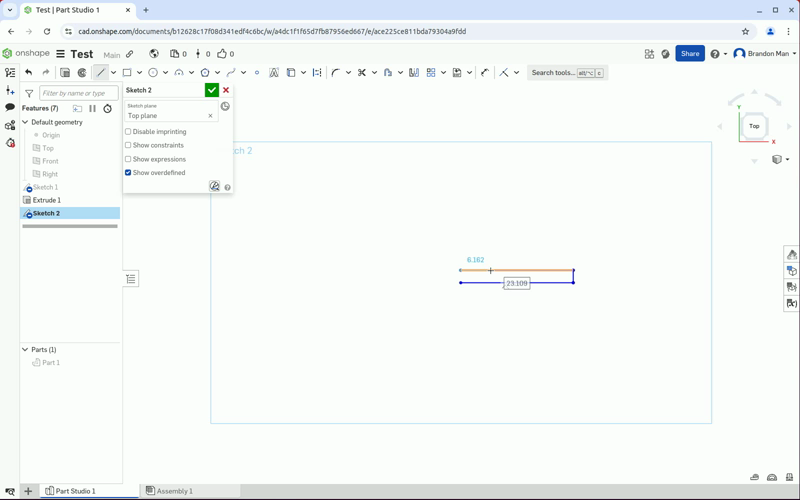
key_down(shift)
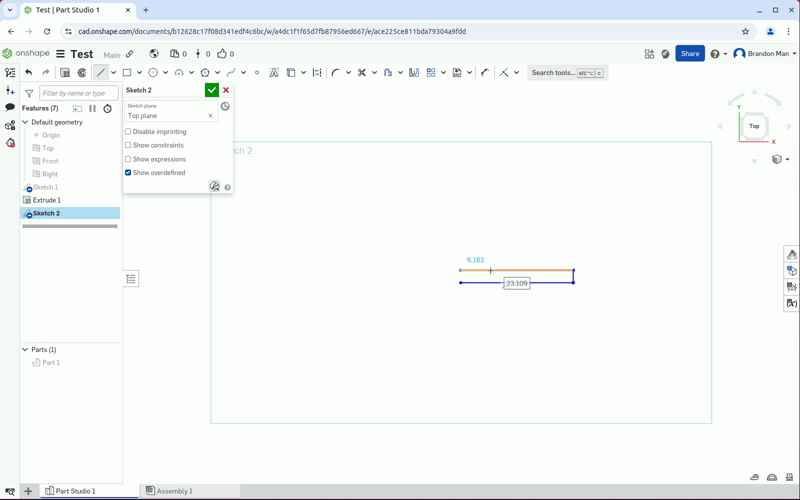
mouse_move(460, 282)
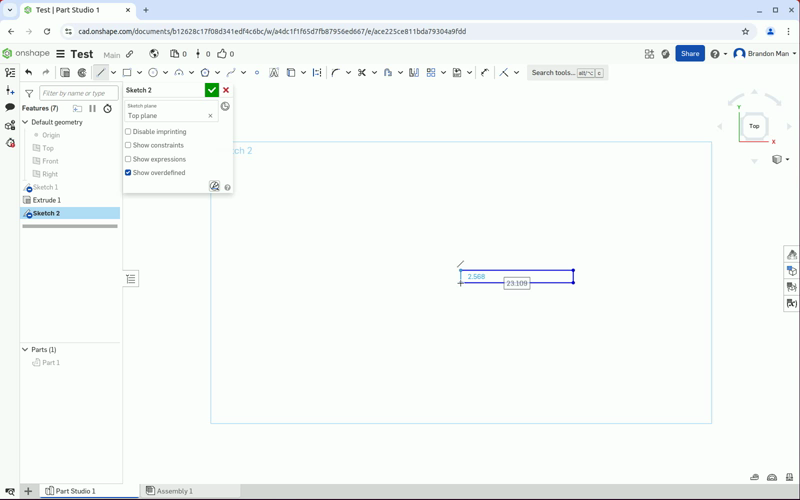
key_up(shift)
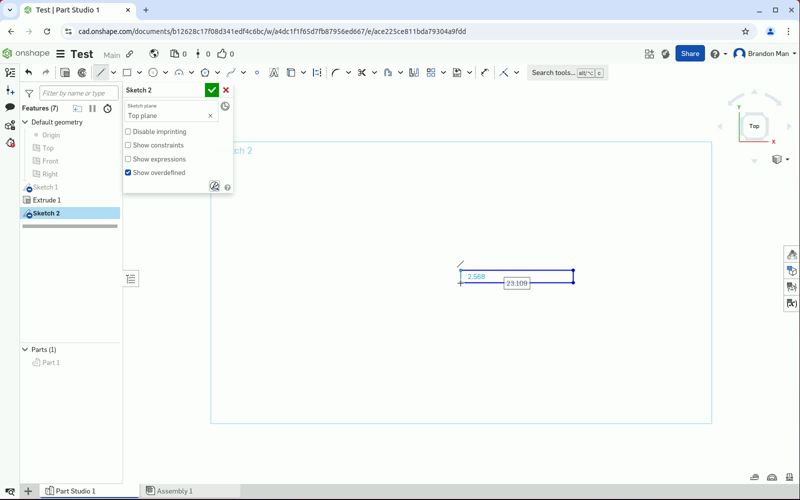
click(460, 282)
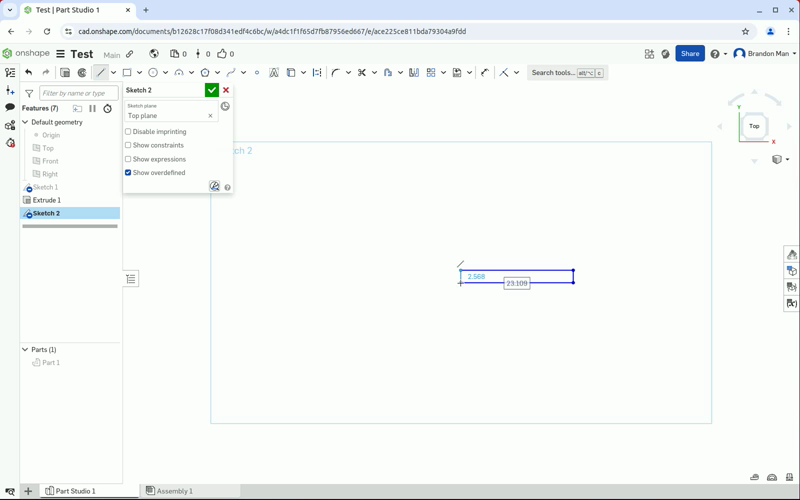
key(esc)
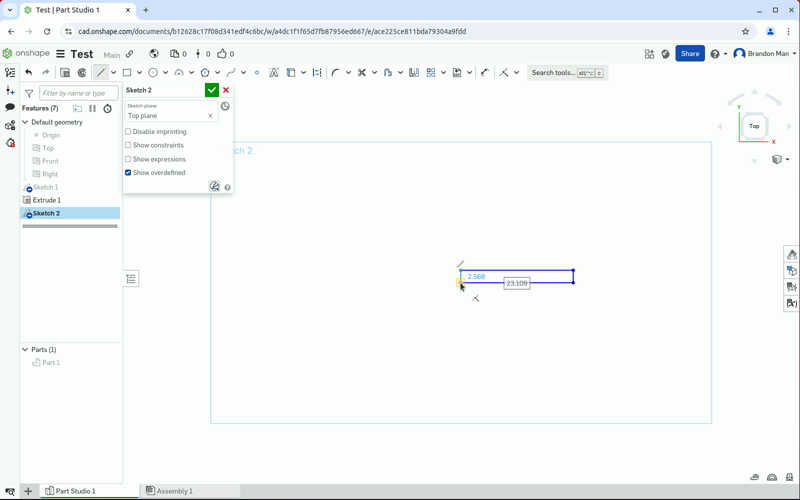
mouse_move(521, 281)
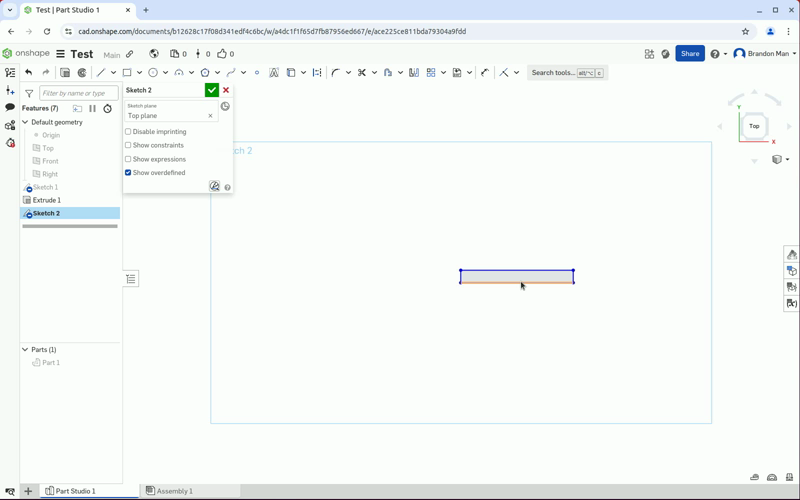
scroll(6)
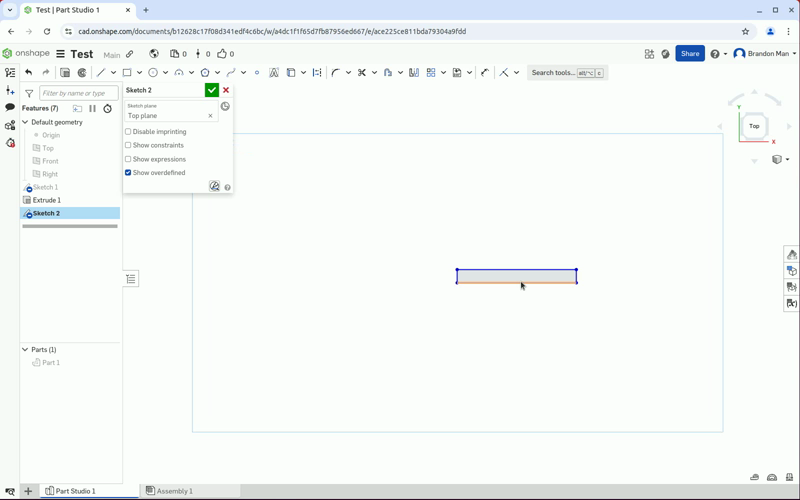
scroll(6)
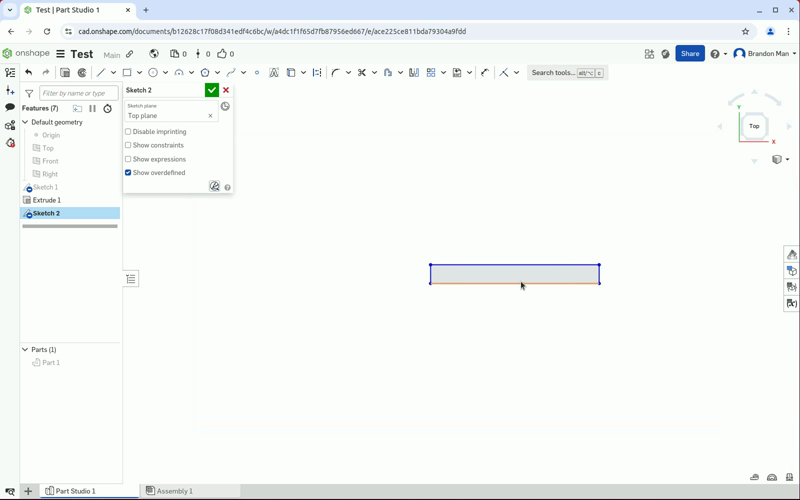
scroll(6)
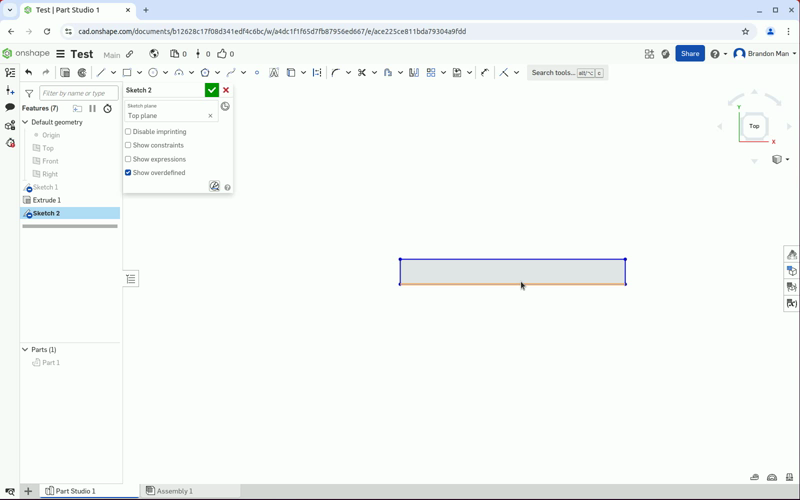
scroll(6)
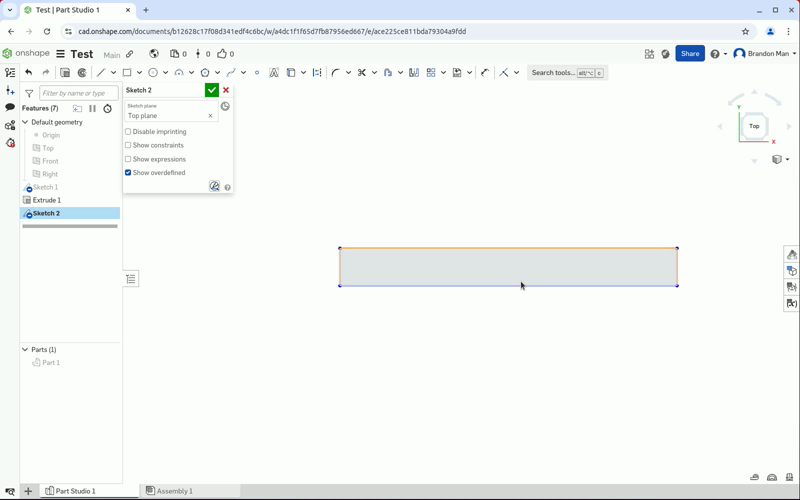
scroll(6)
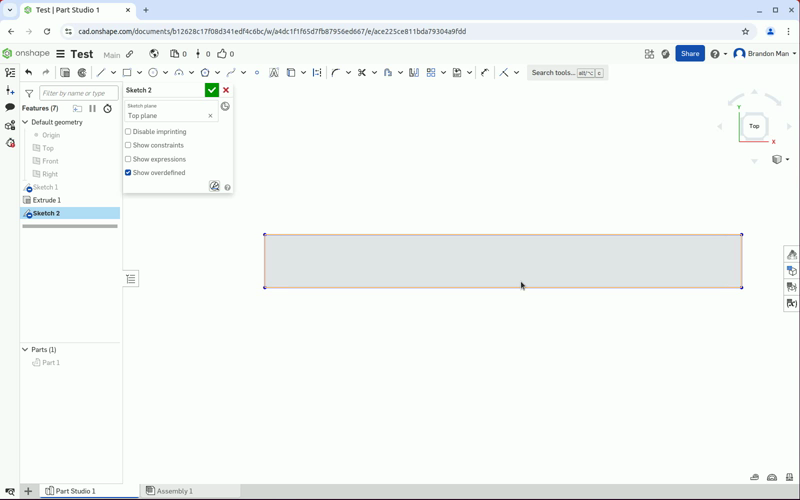
scroll(6)
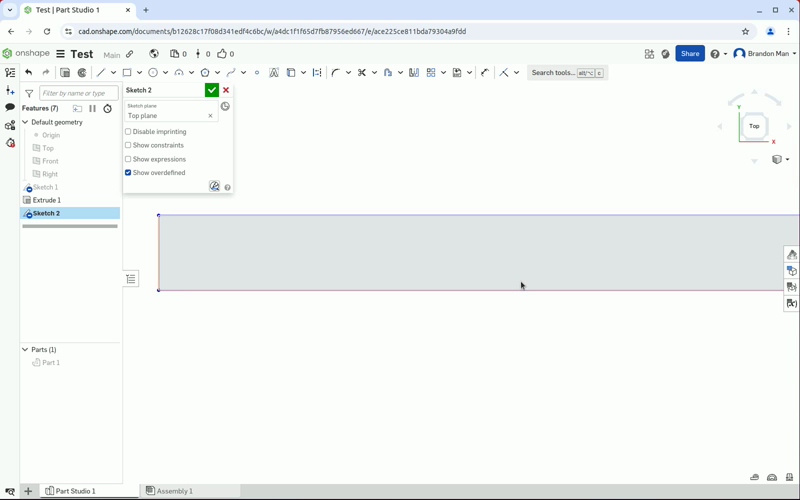
scroll(6)
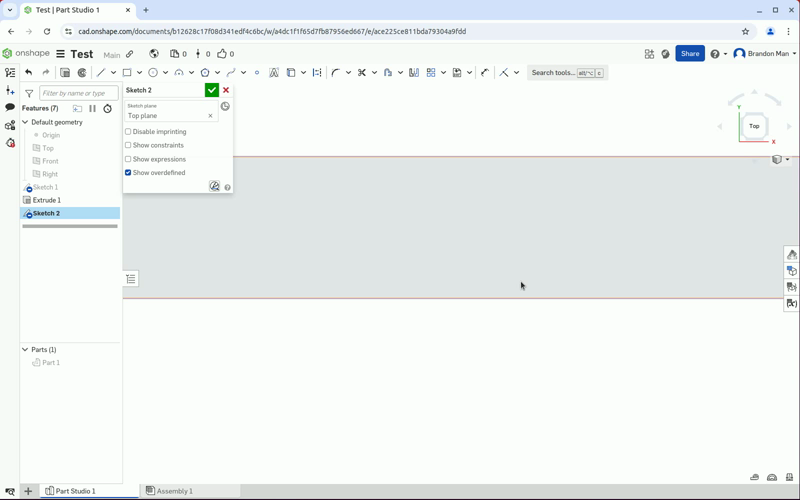
click(521, 281)
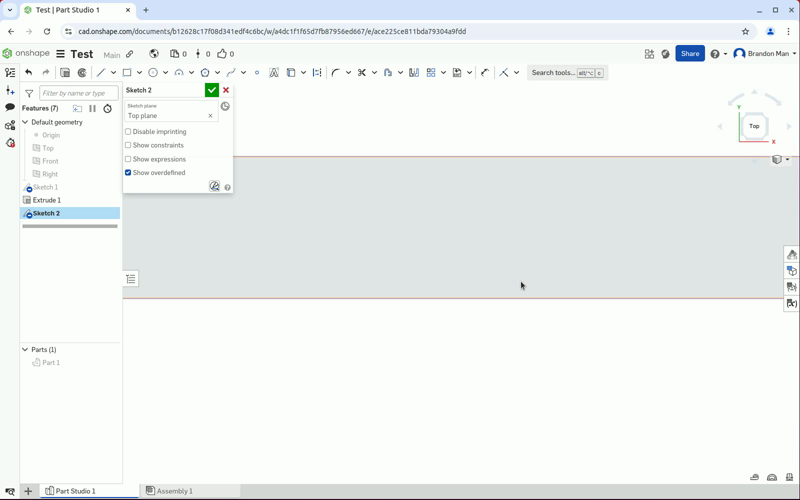
scroll(-6)
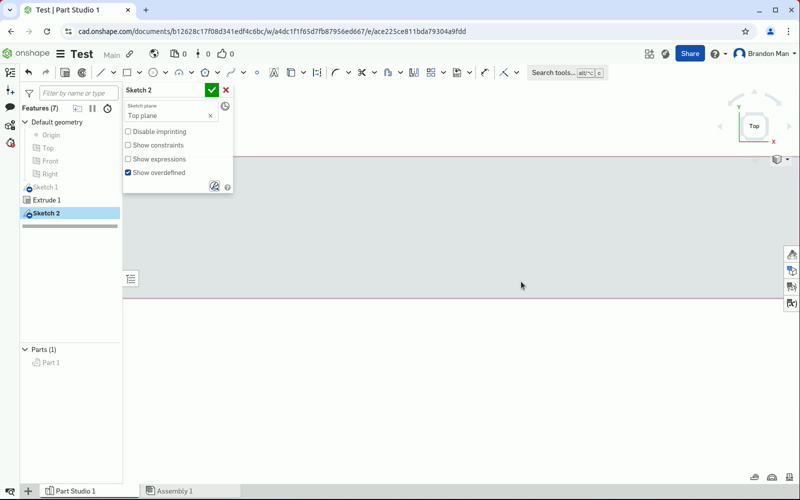
scroll(-6)
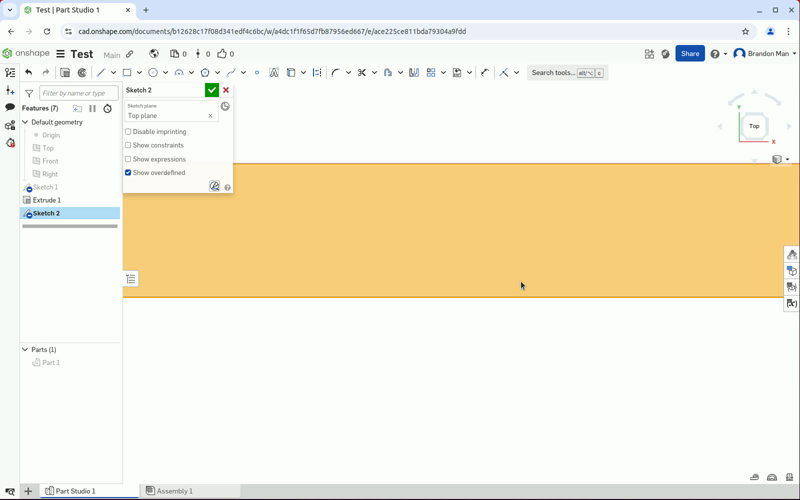
scroll(-6)
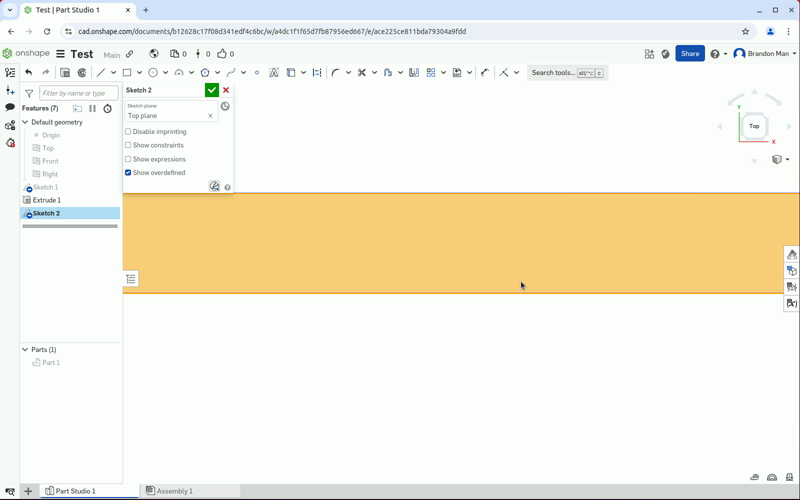
scroll(-6)
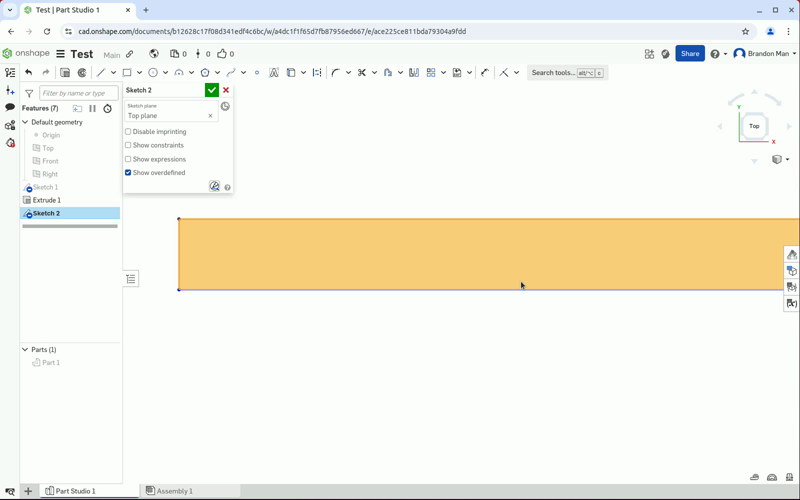
scroll(-6)
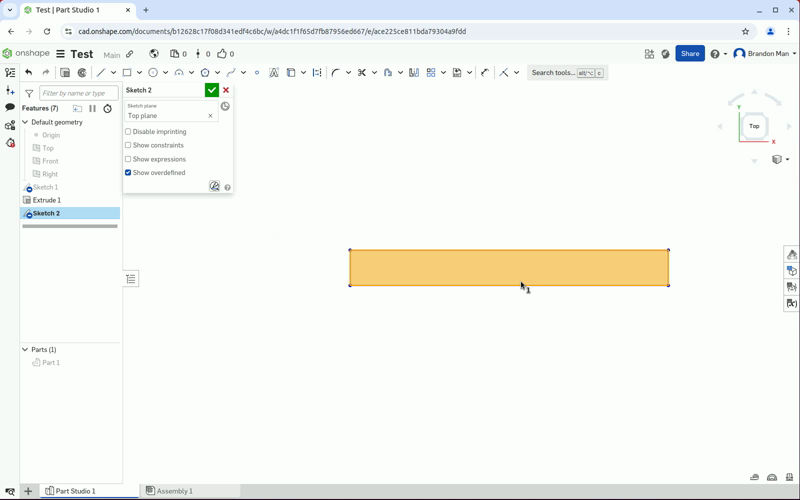
scroll(-6)
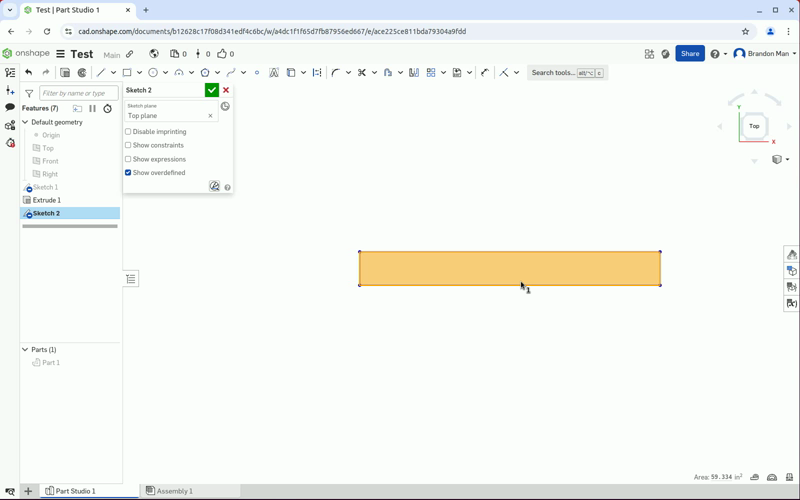
scroll(-6)
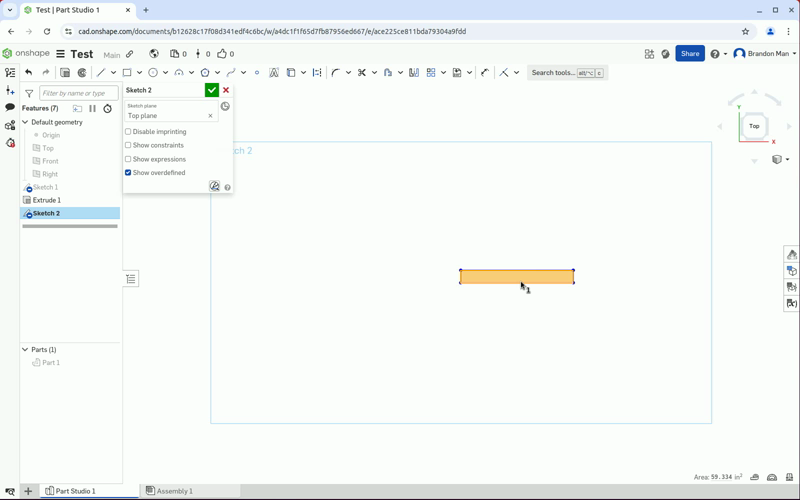
mouse_move(73, 352)
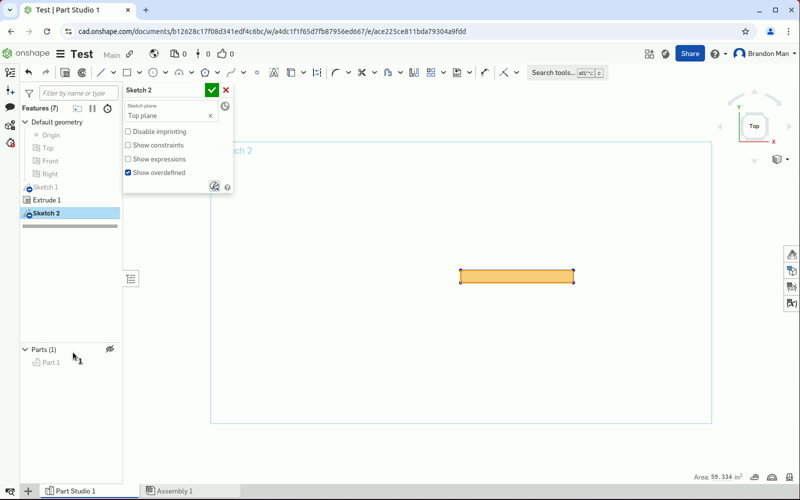
key(shift+y)
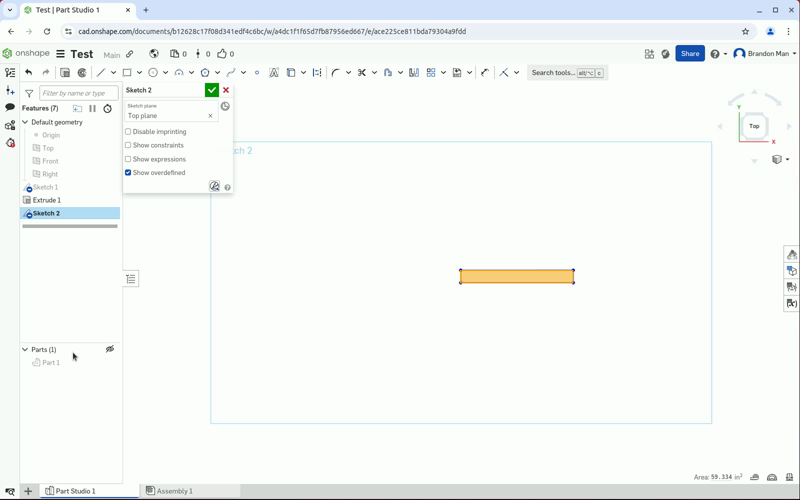
key(shift+e)
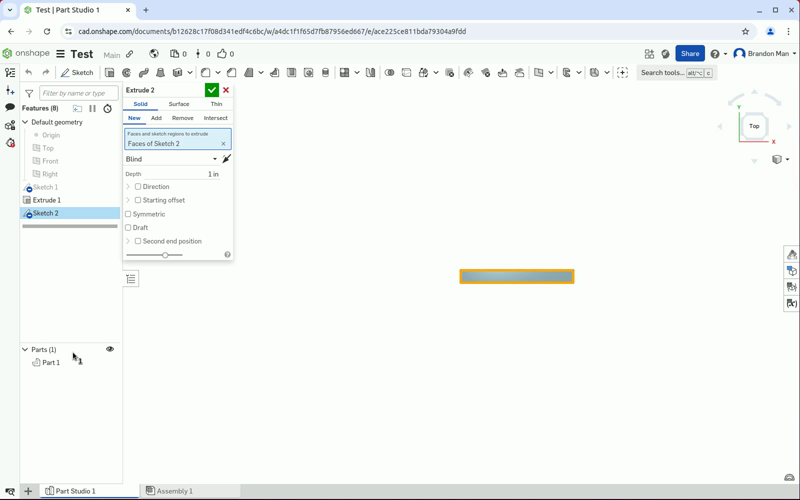
mouse_move(143, 106)
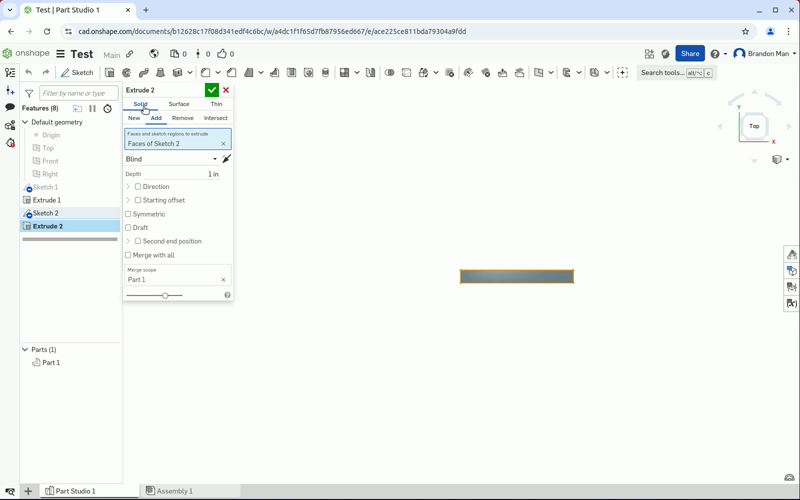
click(143, 106)
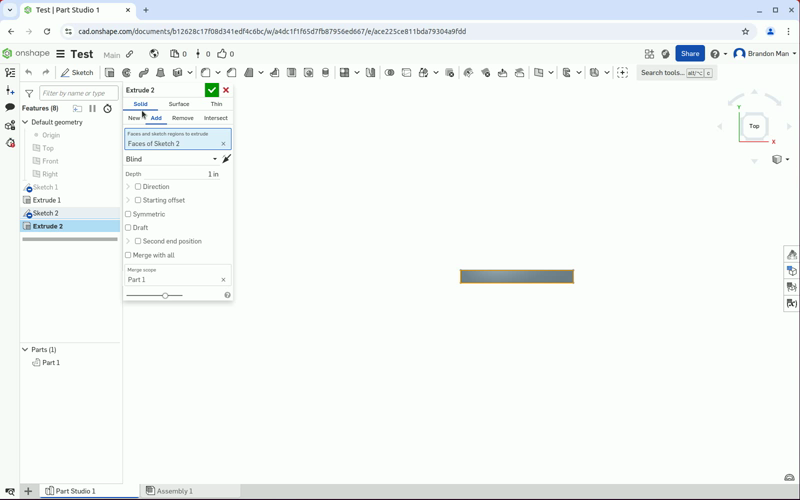
mouse_move(137, 120)
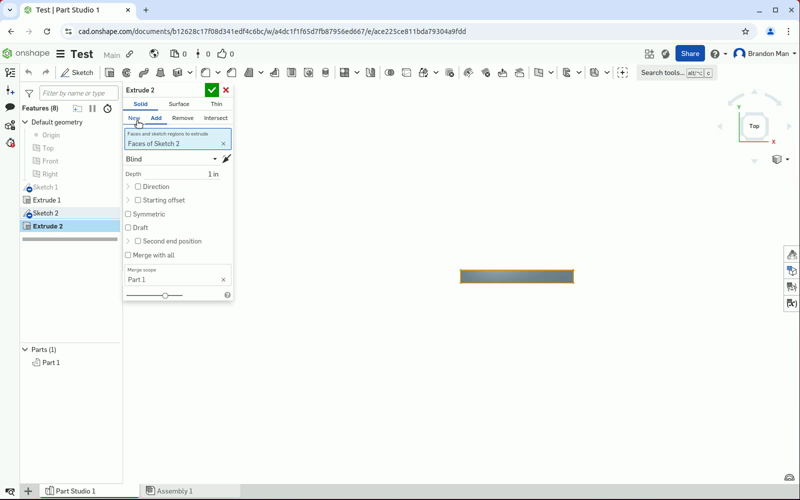
click(137, 120)
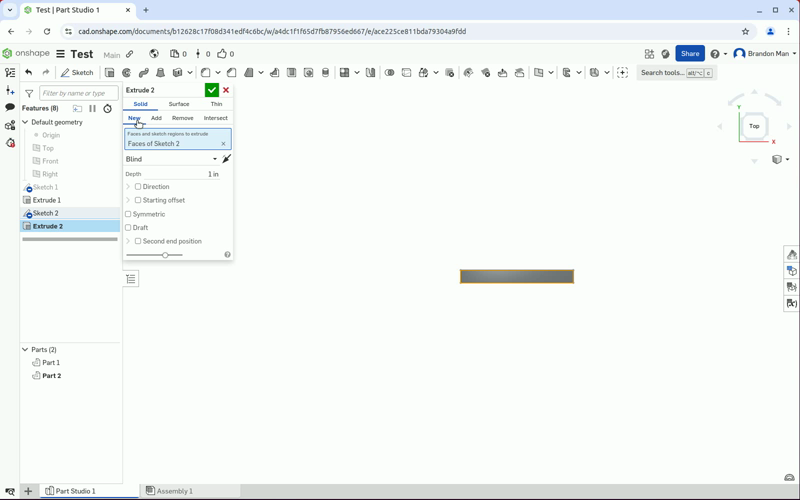
key(tab, 4)
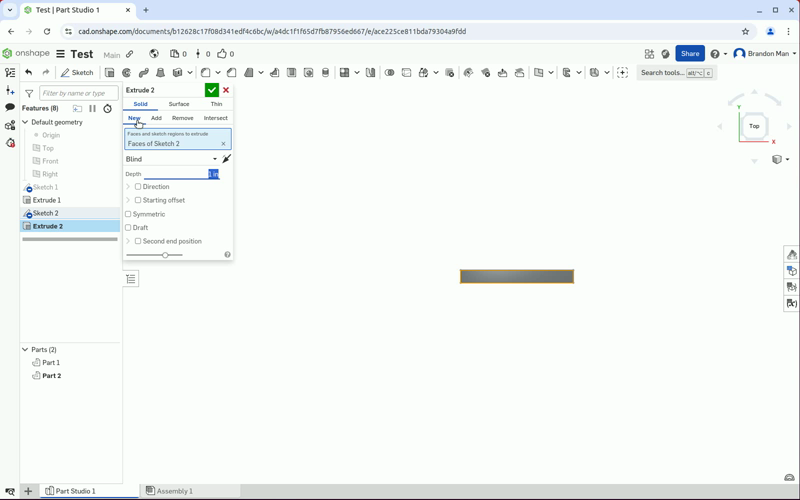
text(0.241)
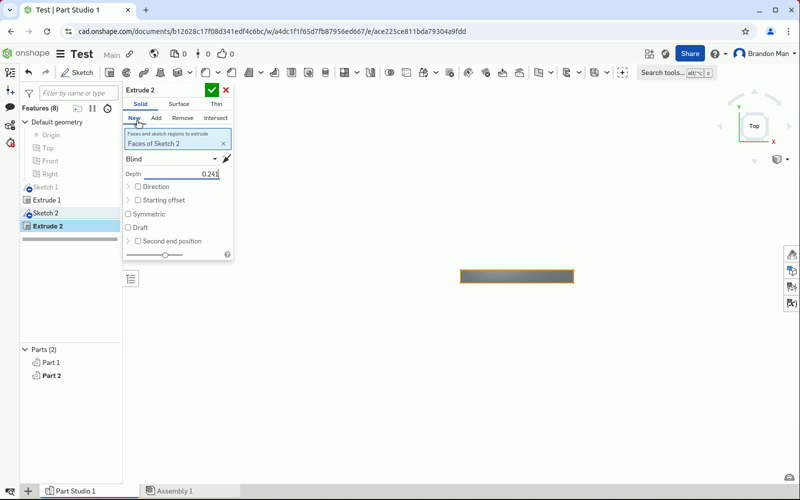
key(enter)
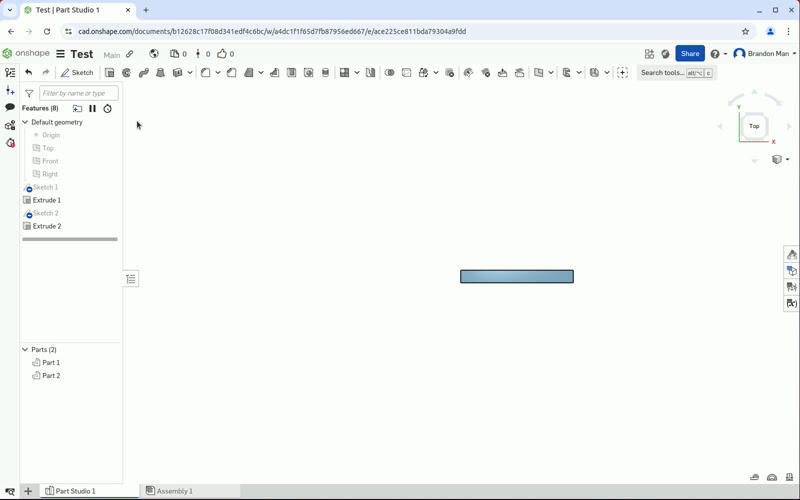
key(shift+h)
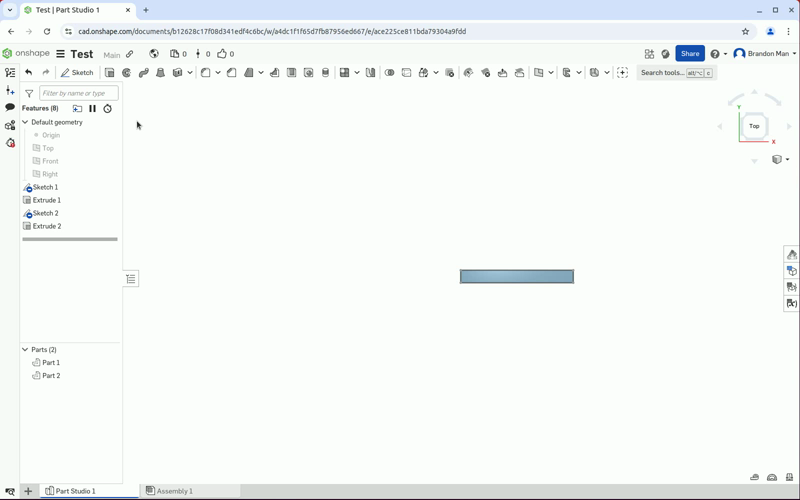
key(shift+h)
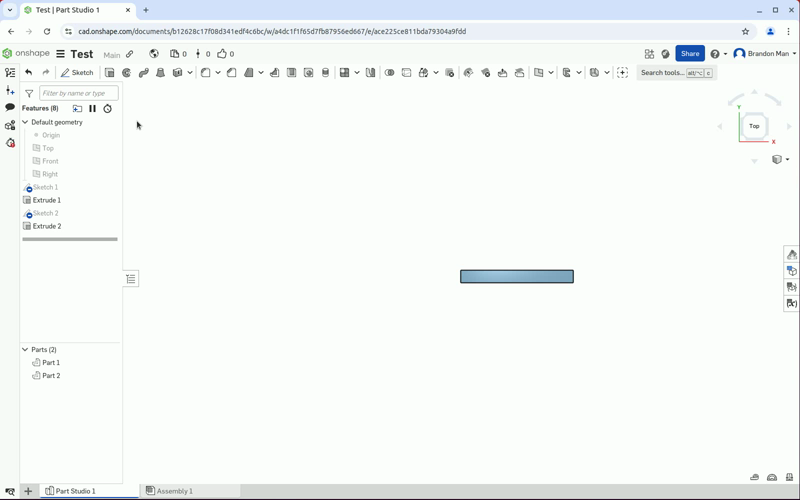
mouse_move(73, 189)
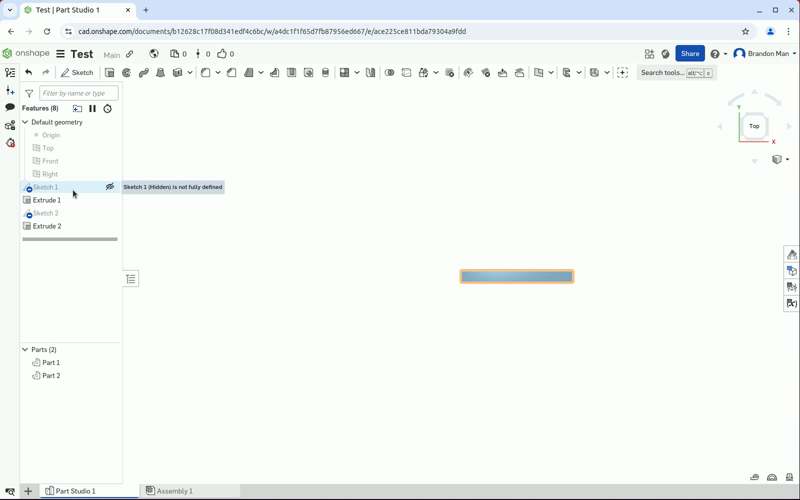
click(73, 189)
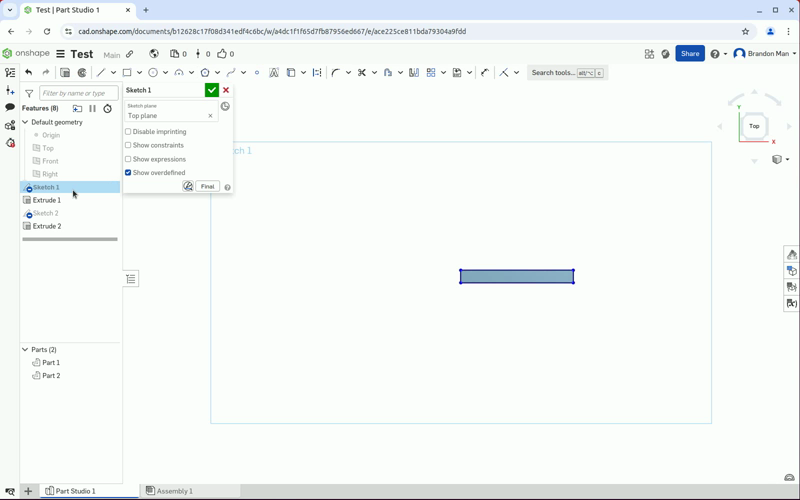
mouse_move(229, 92)
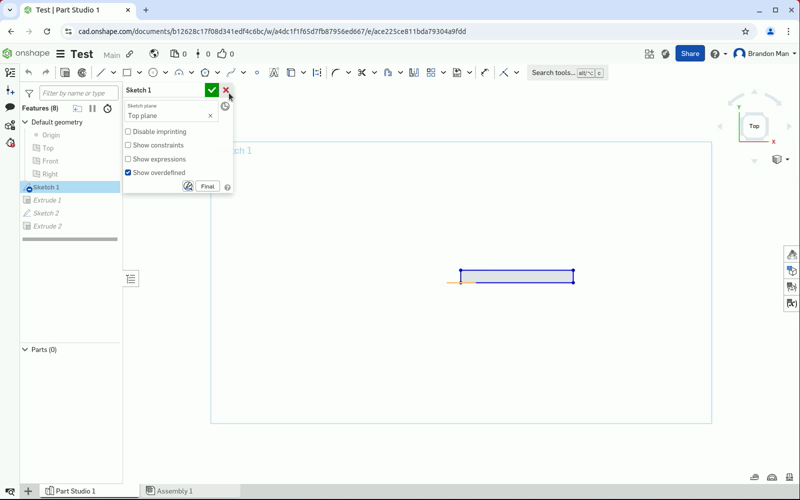
click(229, 92)
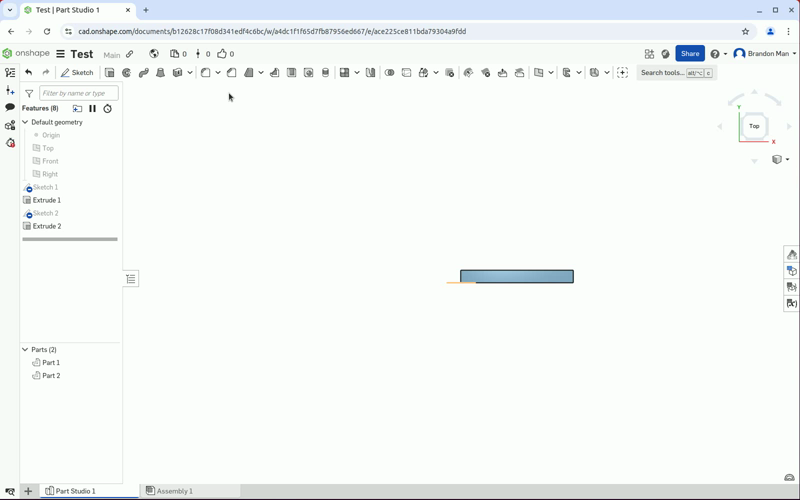
mouse_move(541, 75)
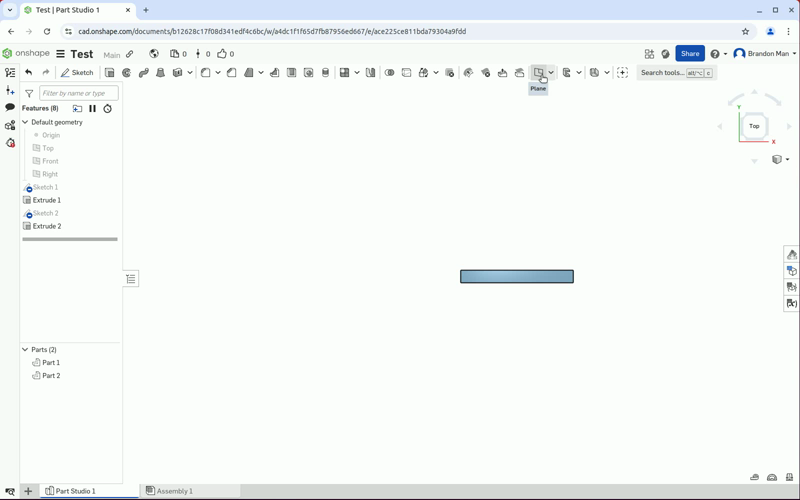
click(541, 75)
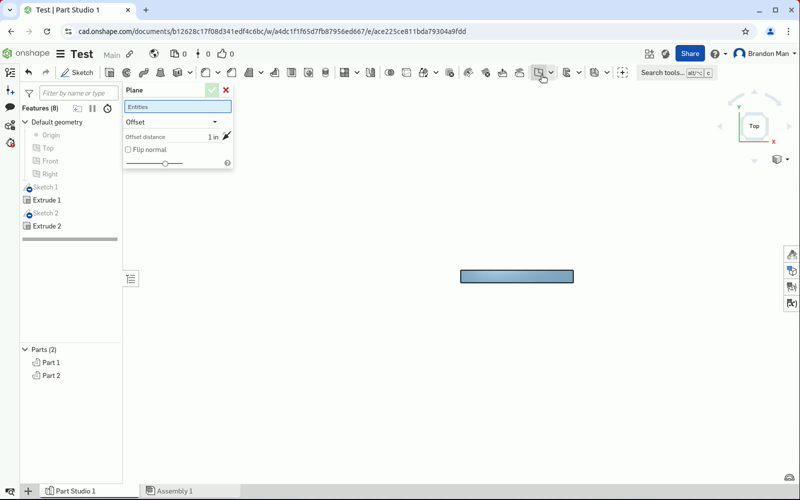
mouse_move(73, 150)
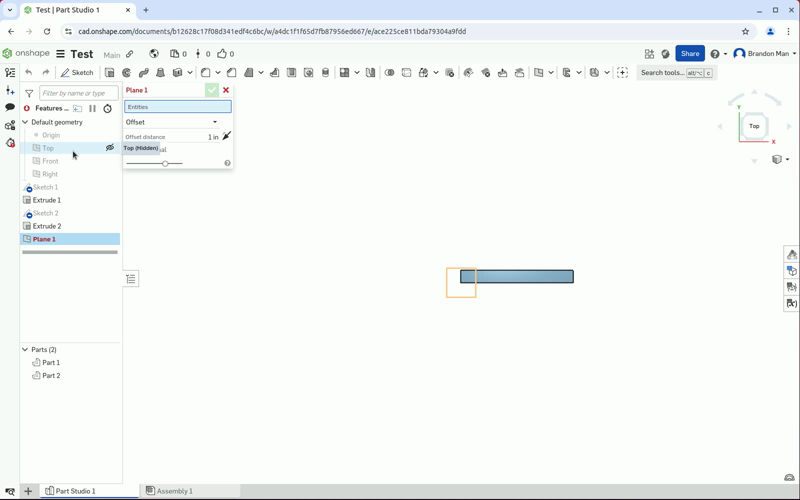
click(73, 150)
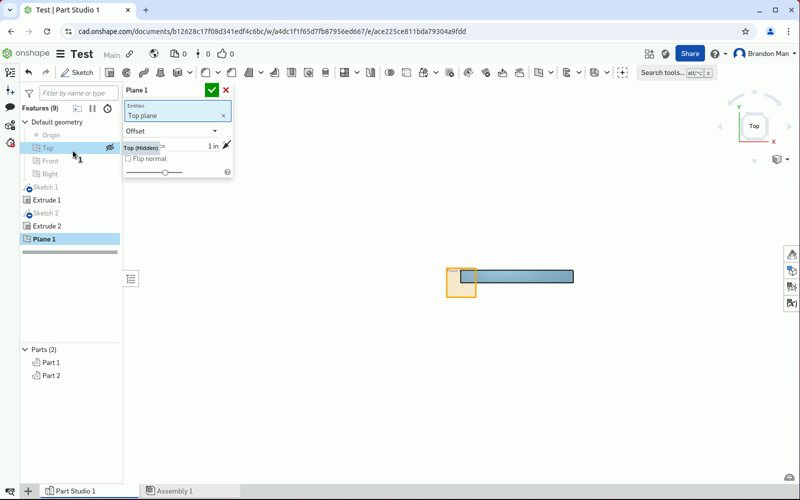
key(tab, 2)
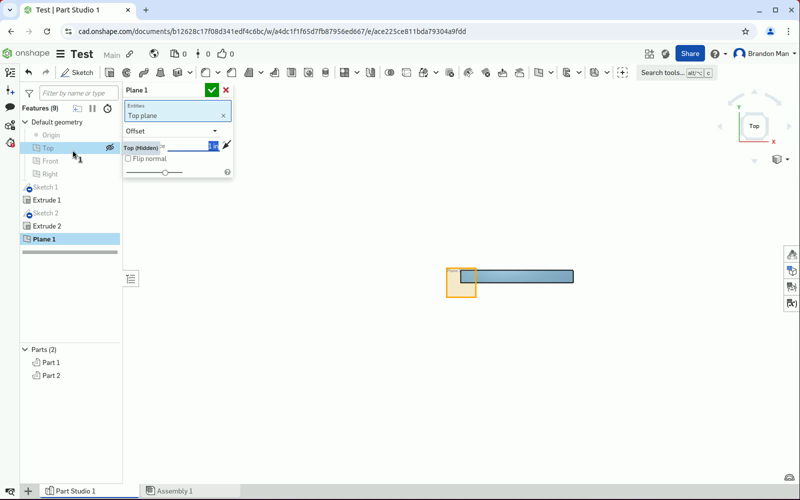
text(0.246)
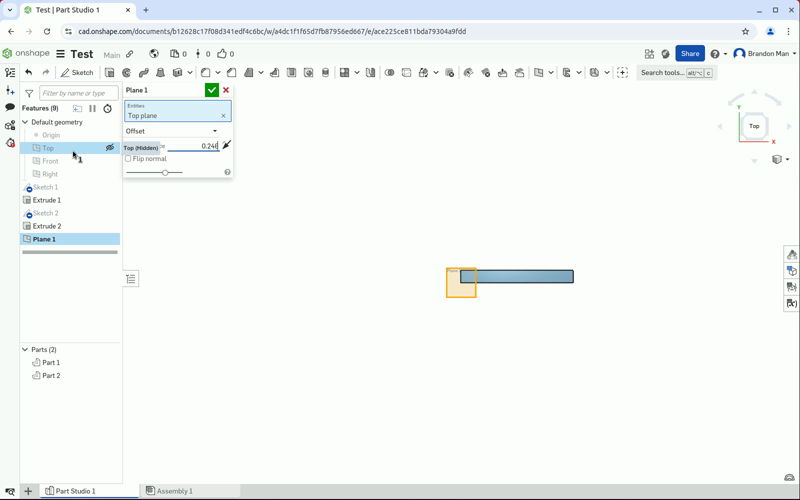
key(enter, 2)
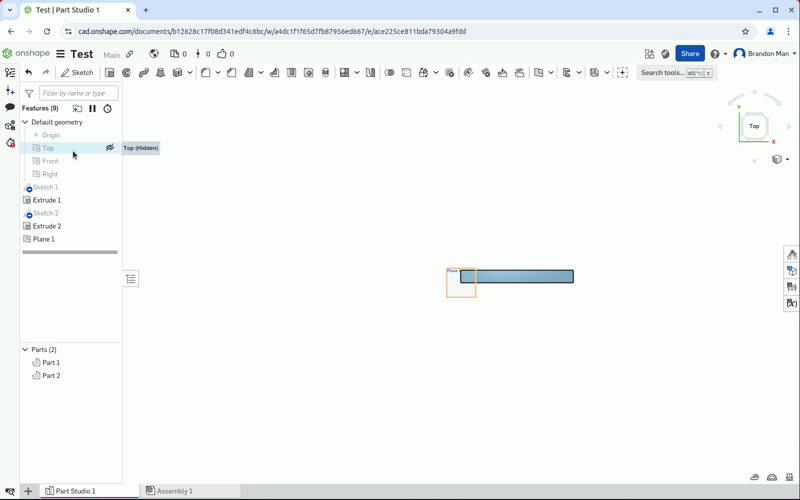
key(shift+s)
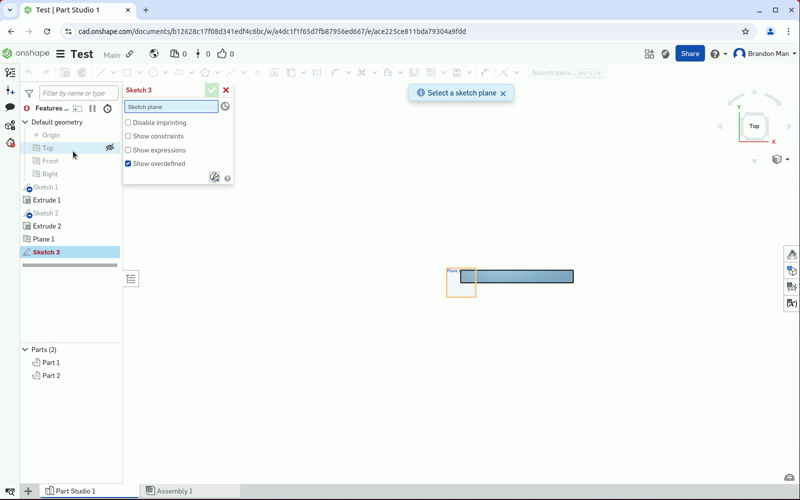
mouse_move(73, 241)
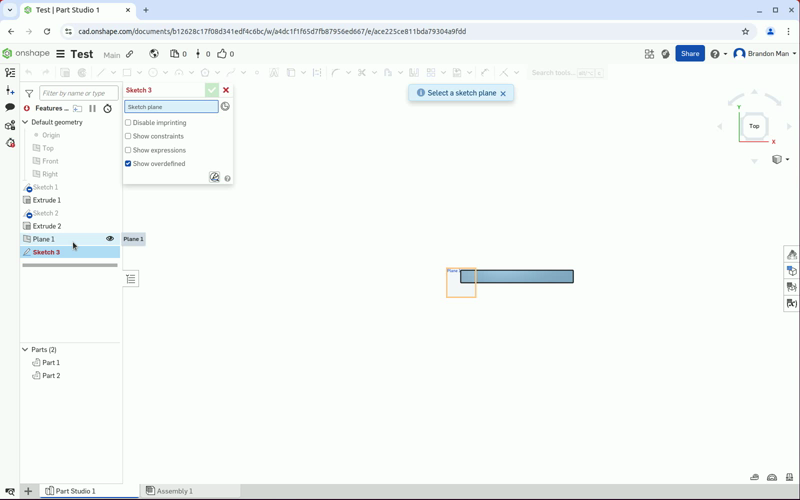
click(73, 241)
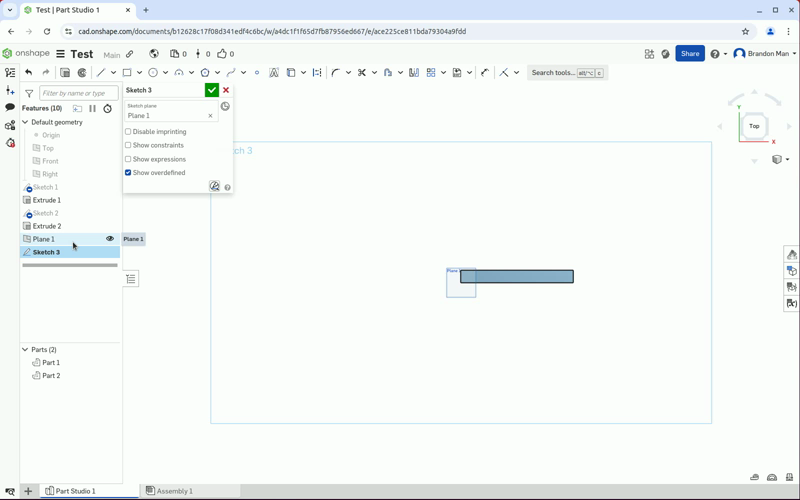
mouse_move(73, 352)
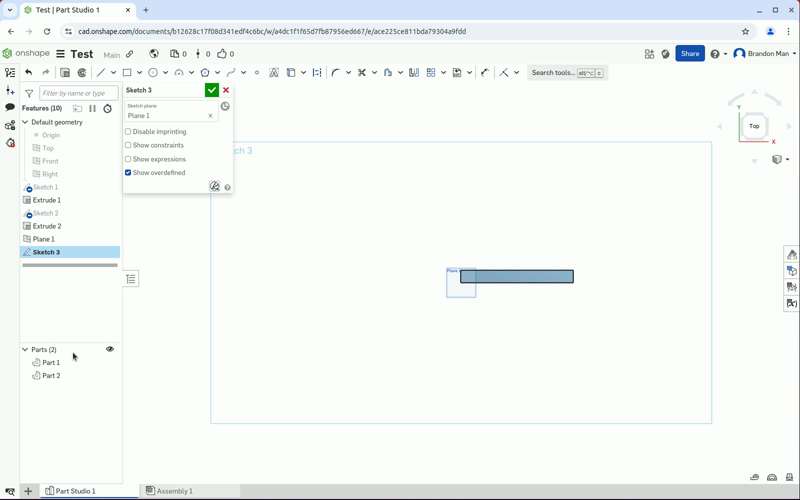
key(y)
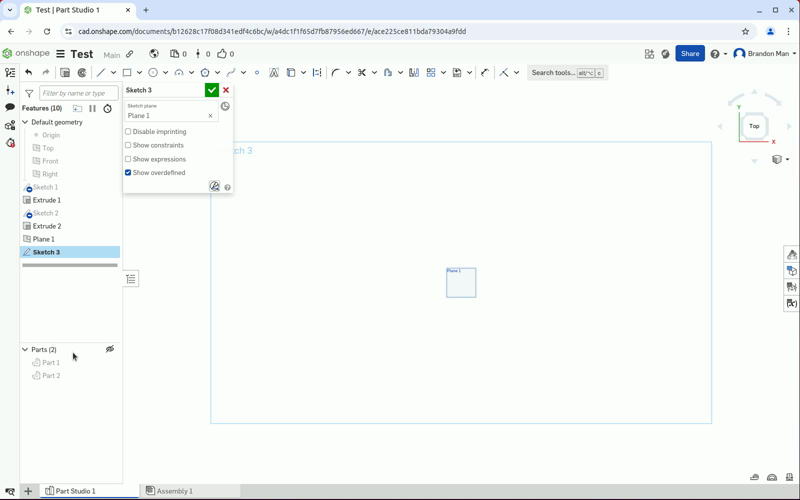
key(l)
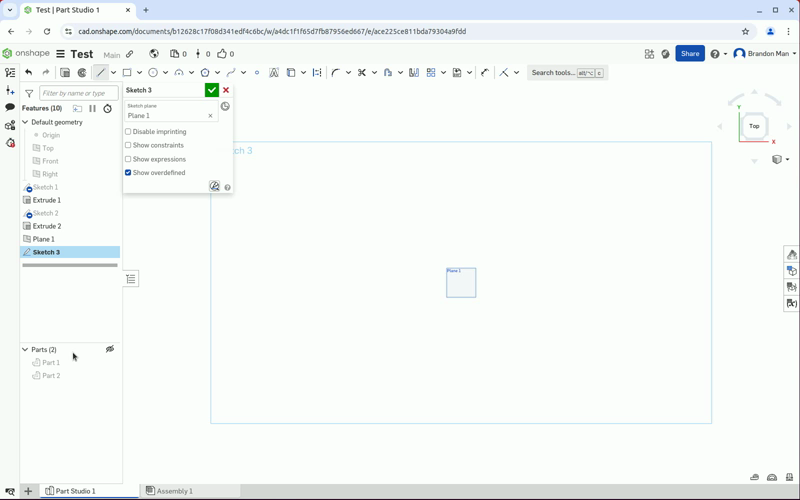
key_down(shift)
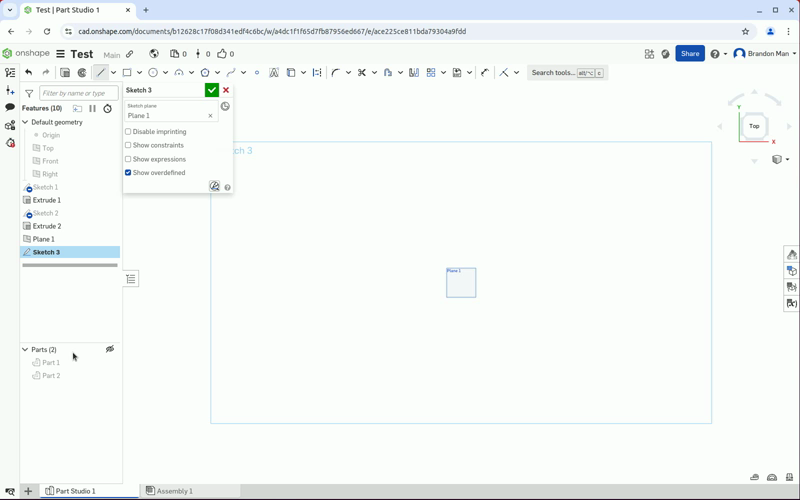
mouse_move(516, 282)
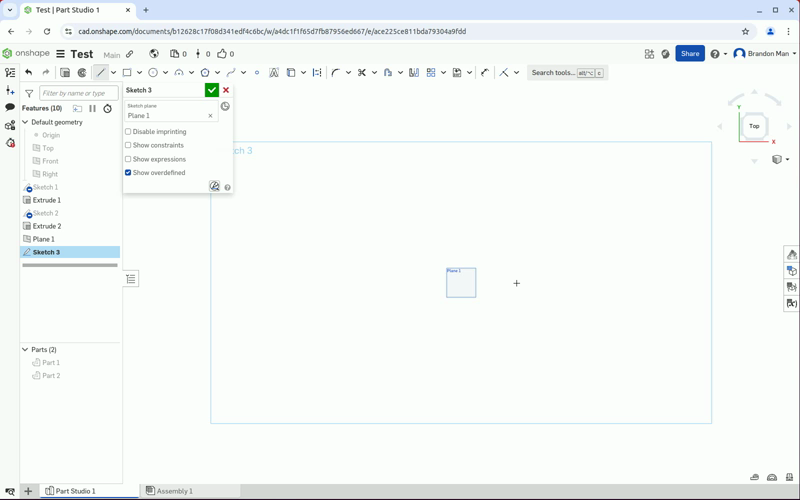
click(516, 282)
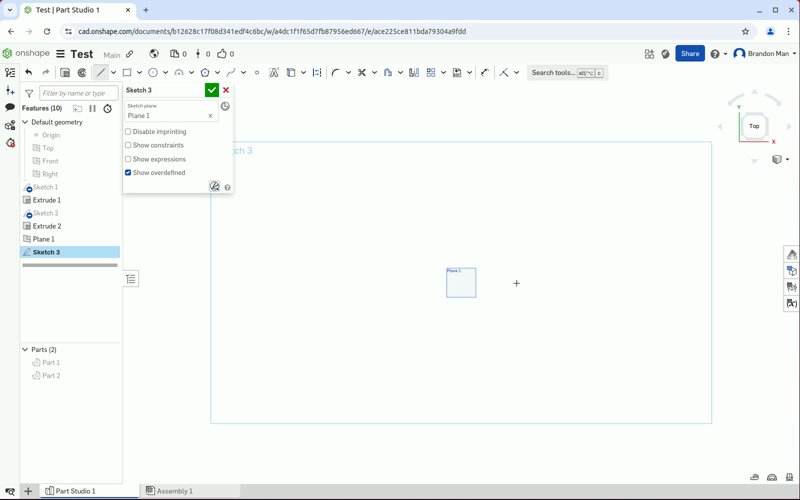
key_up(shift)
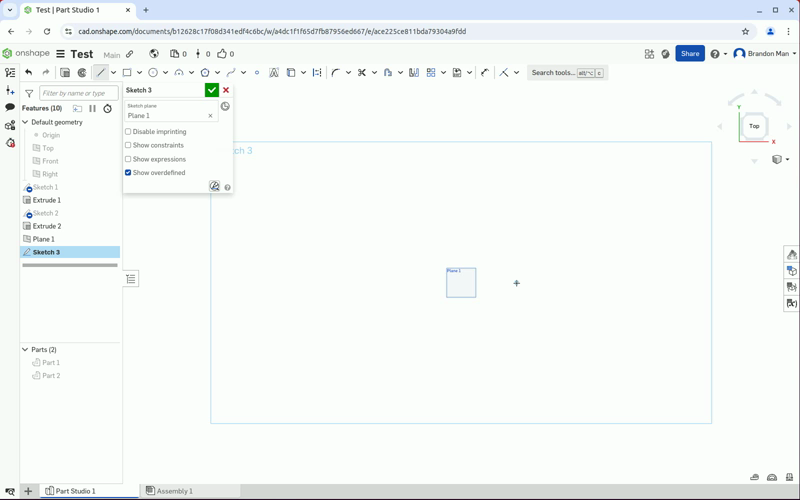
key_down(shift)
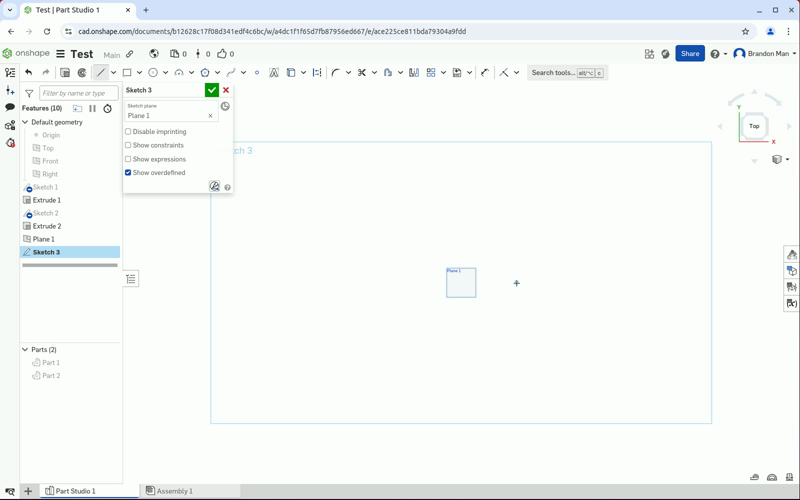
mouse_move(546, 282)
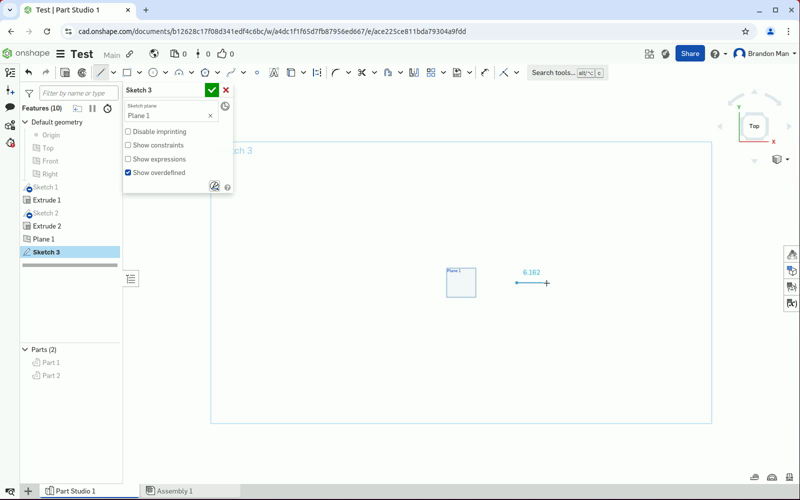
mouse_move(573, 282)
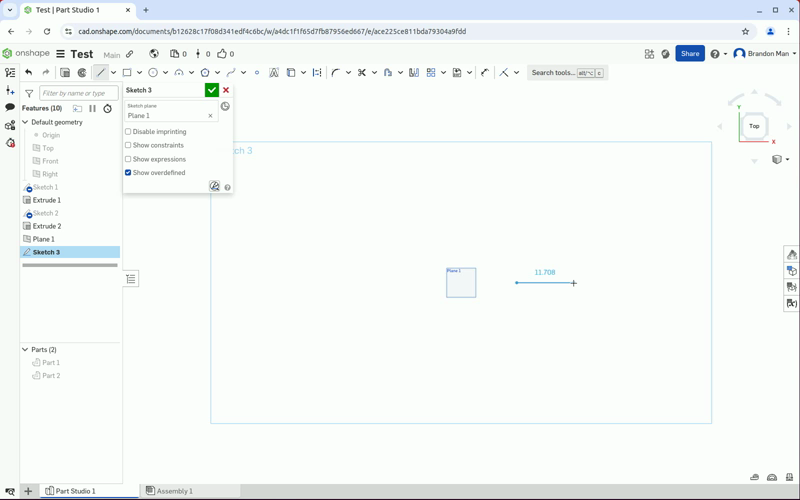
click(573, 282)
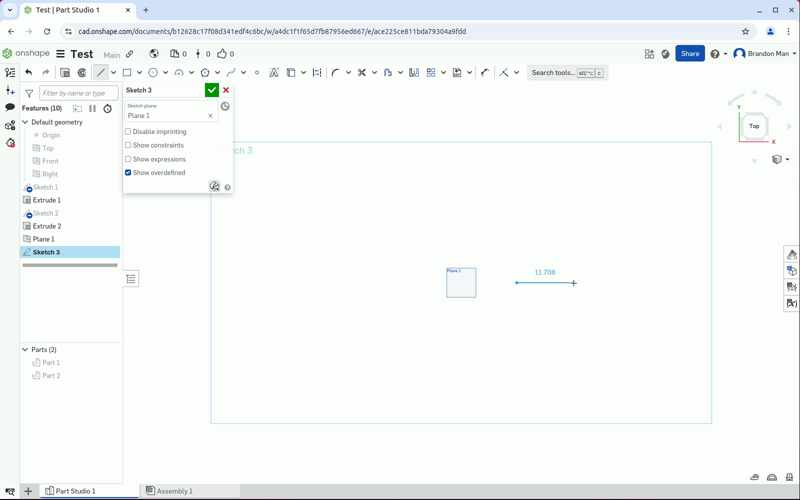
key_up(shift)
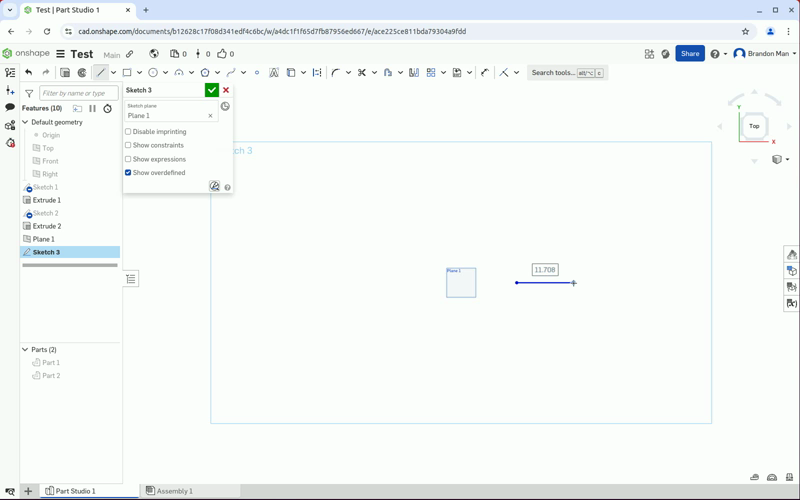
key_down(shift)
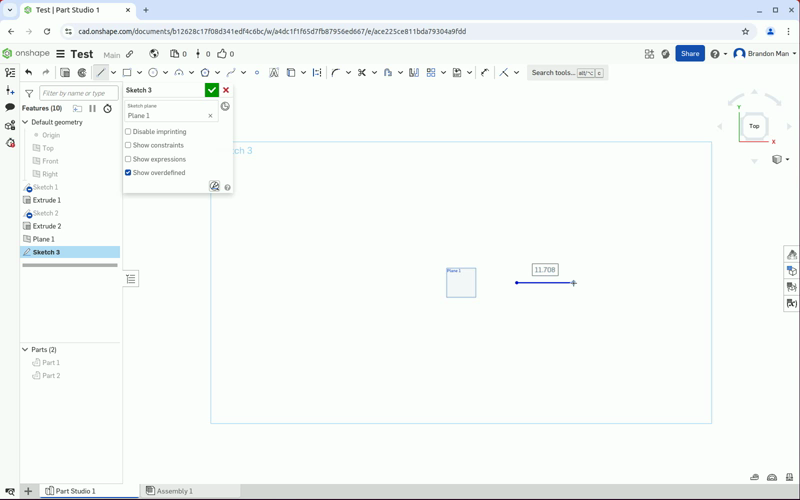
mouse_move(589, 282)
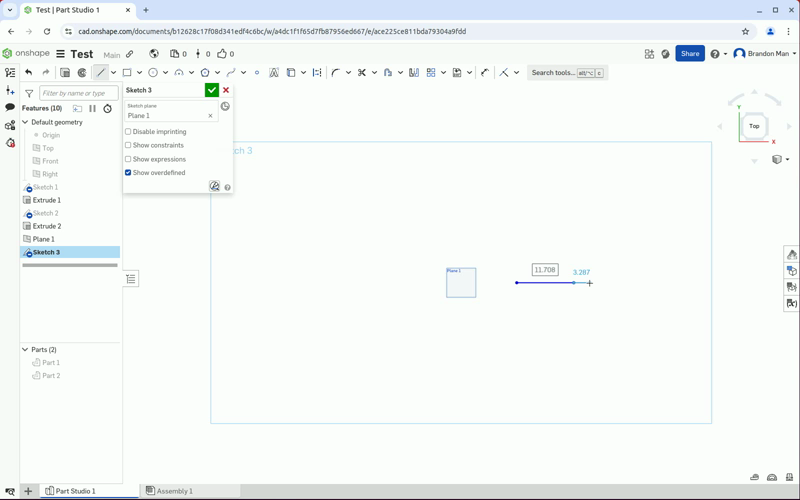
mouse_move(573, 271)
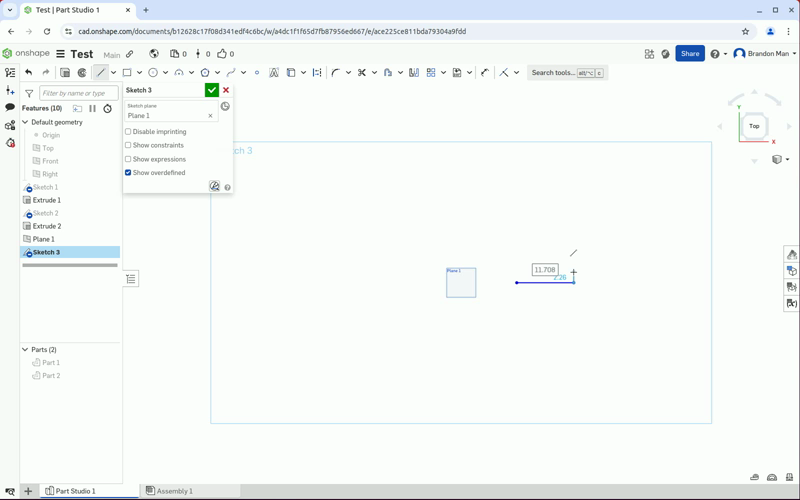
click(573, 271)
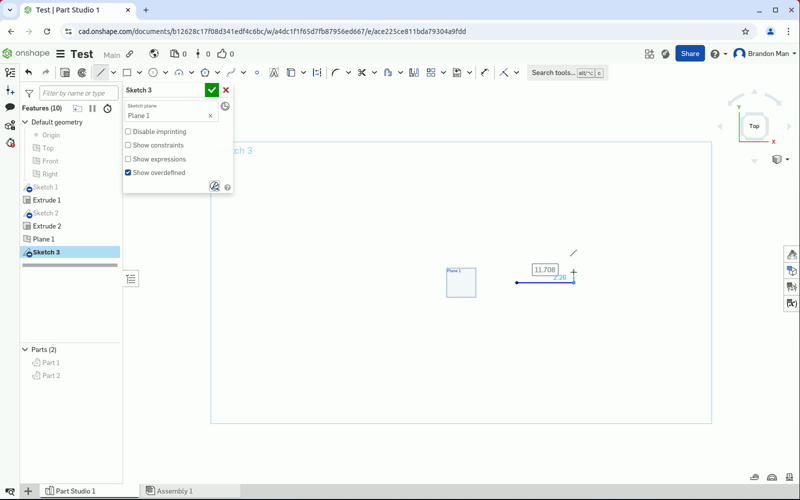
key_up(shift)
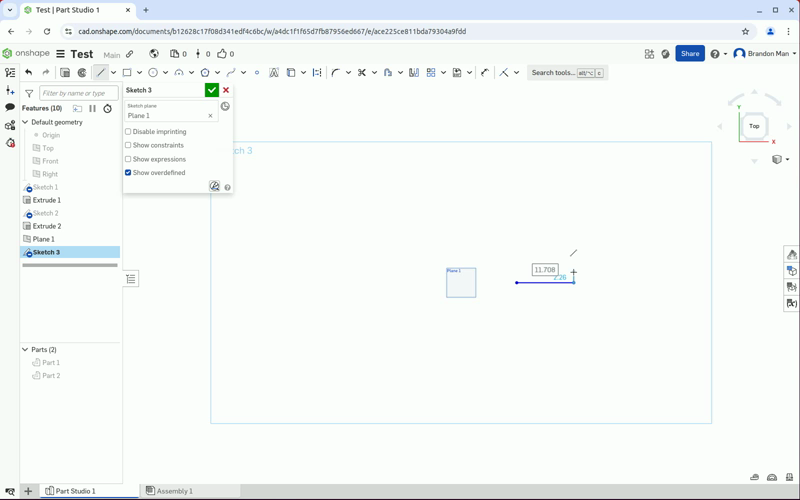
mouse_move(589, 271)
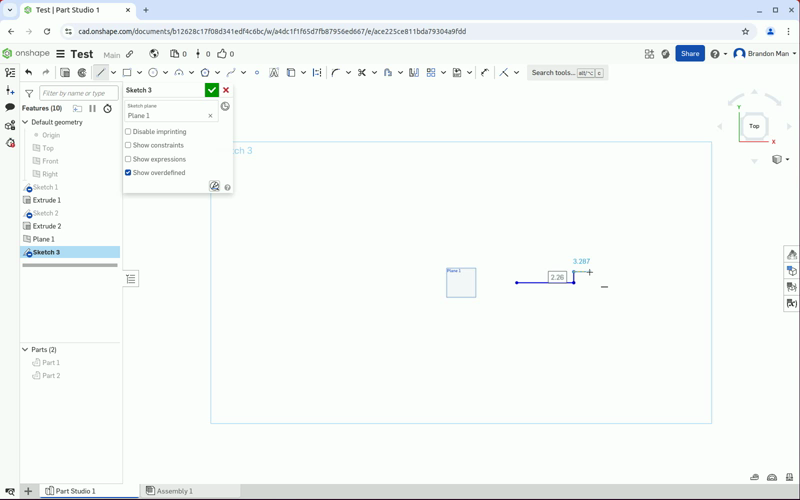
key_down(shift)
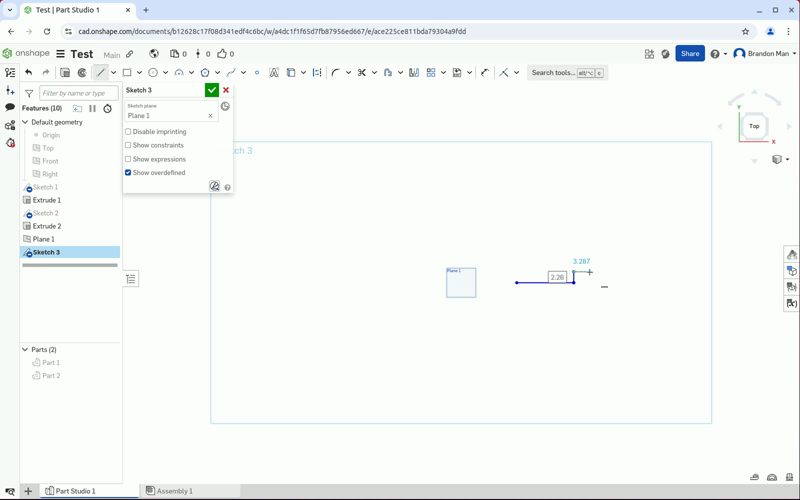
mouse_move(516, 282)
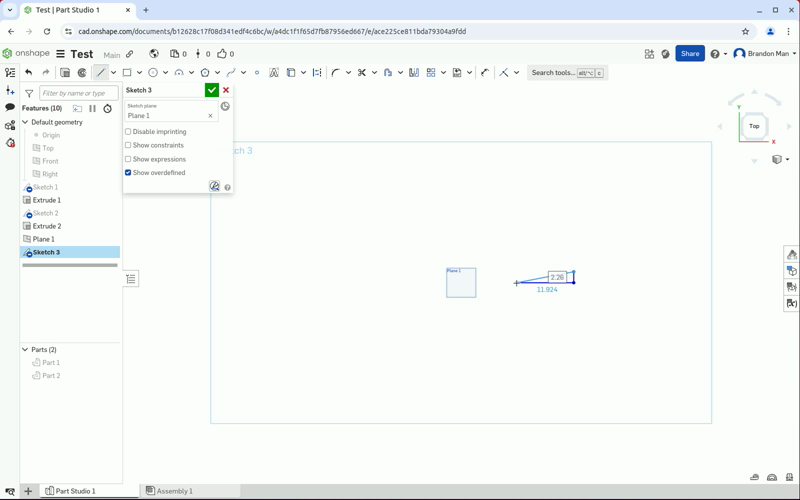
key_up(shift)
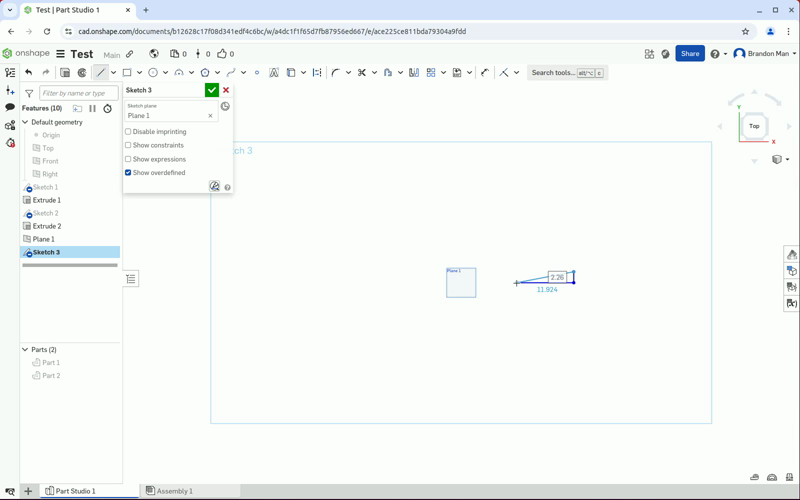
click(516, 282)
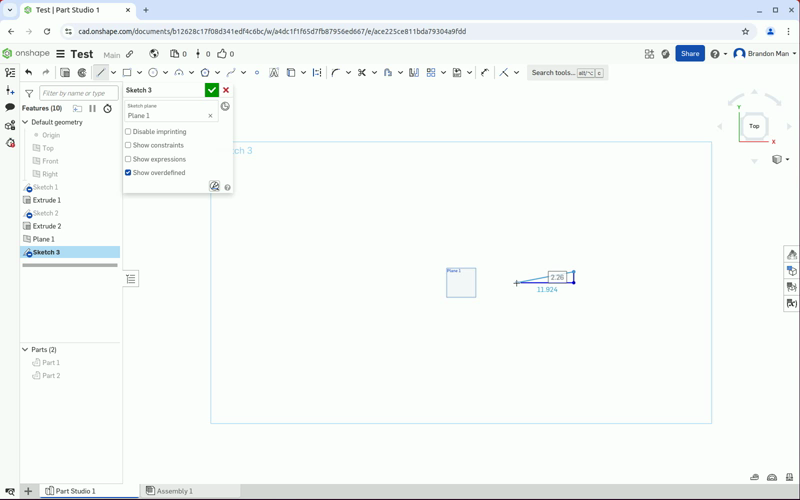
key(esc)
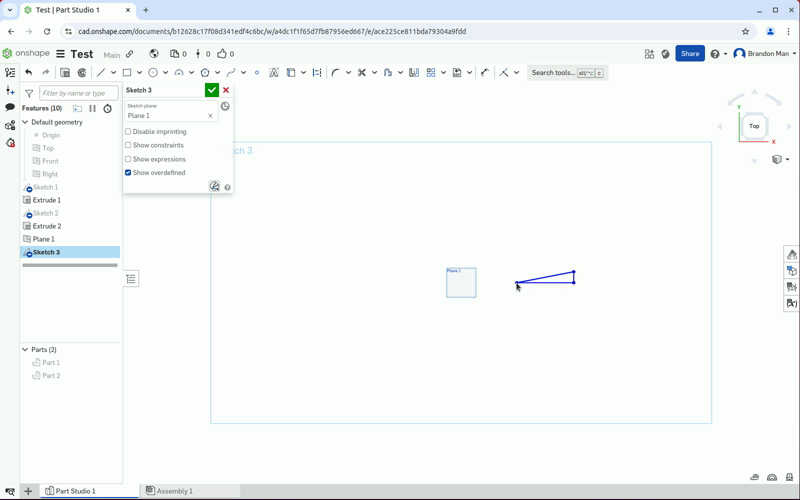
mouse_move(568, 275)
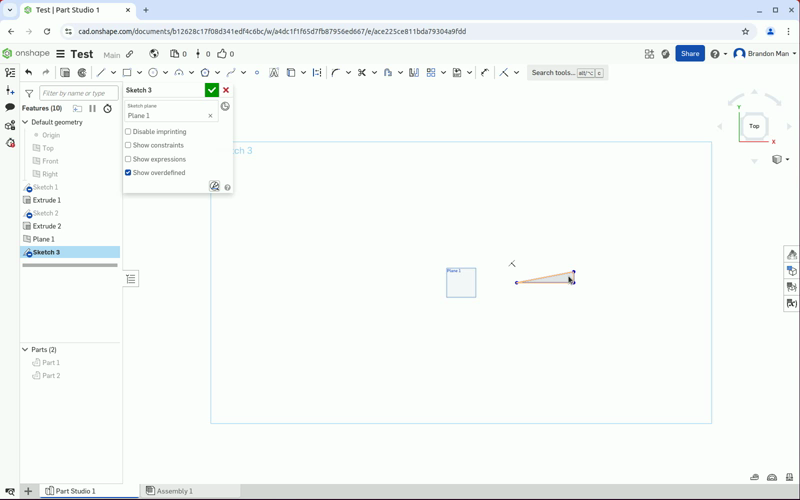
scroll(6)
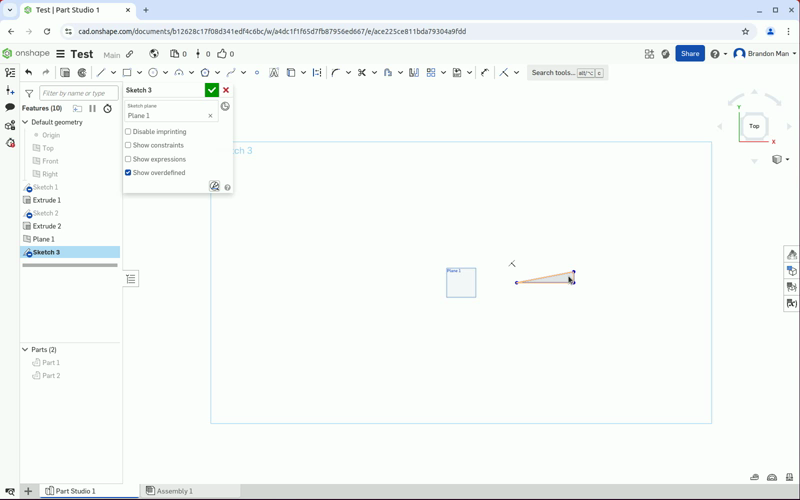
scroll(6)
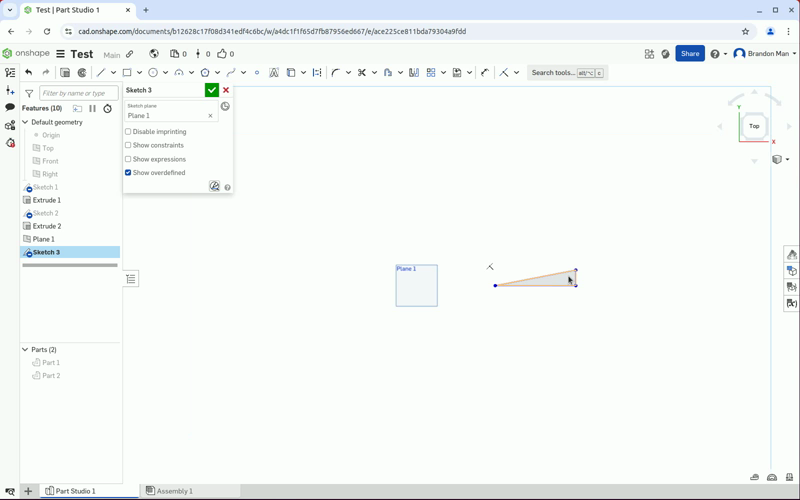
scroll(6)
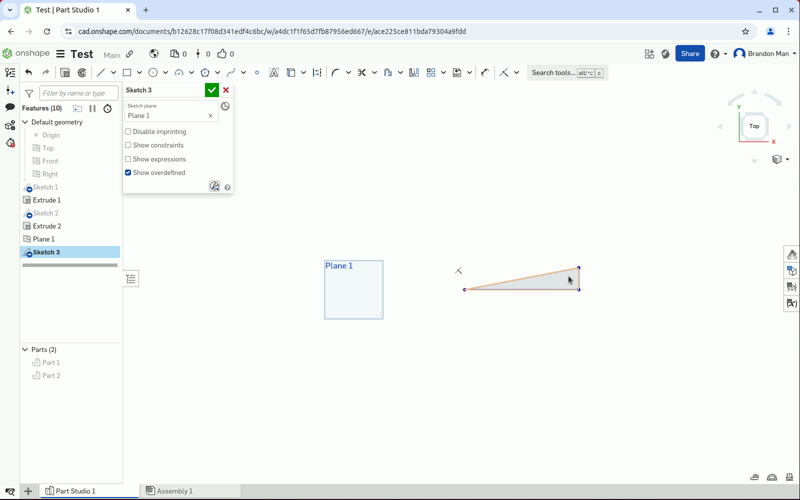
scroll(6)
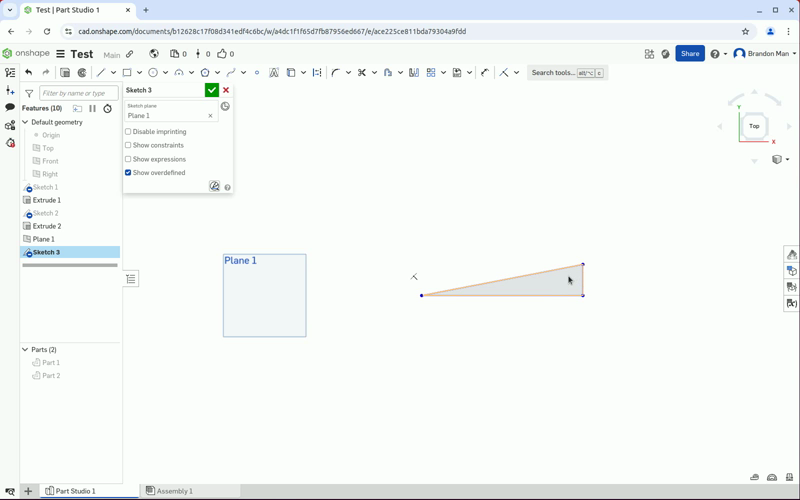
scroll(6)
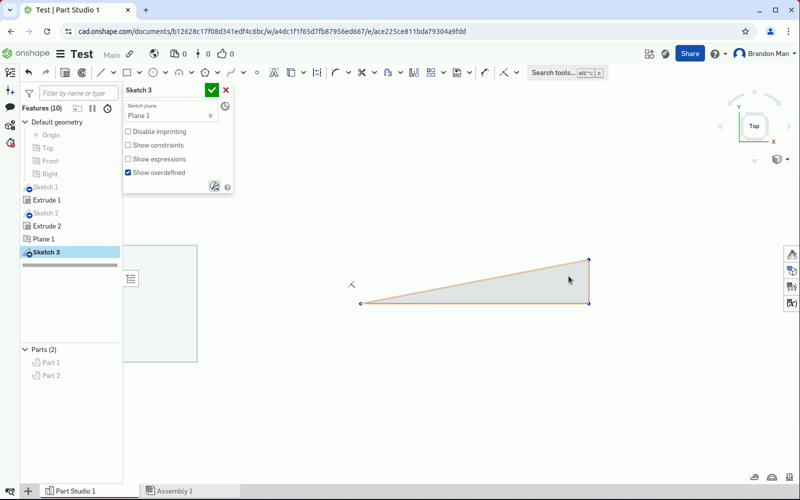
scroll(6)
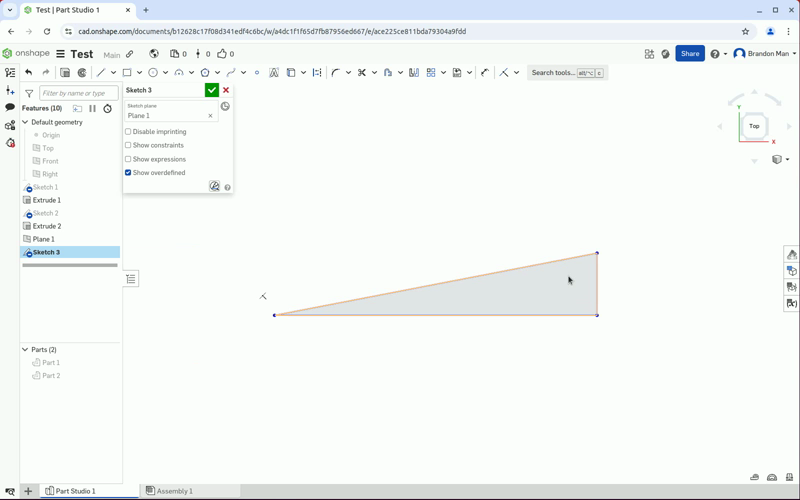
scroll(6)
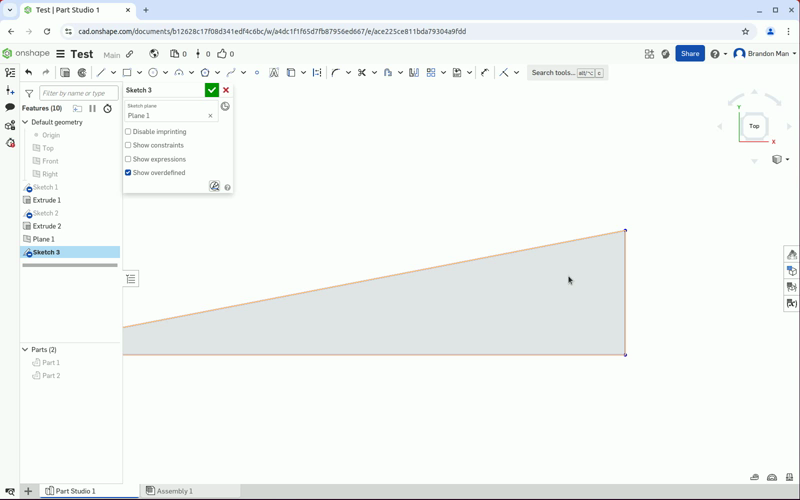
click(568, 275)
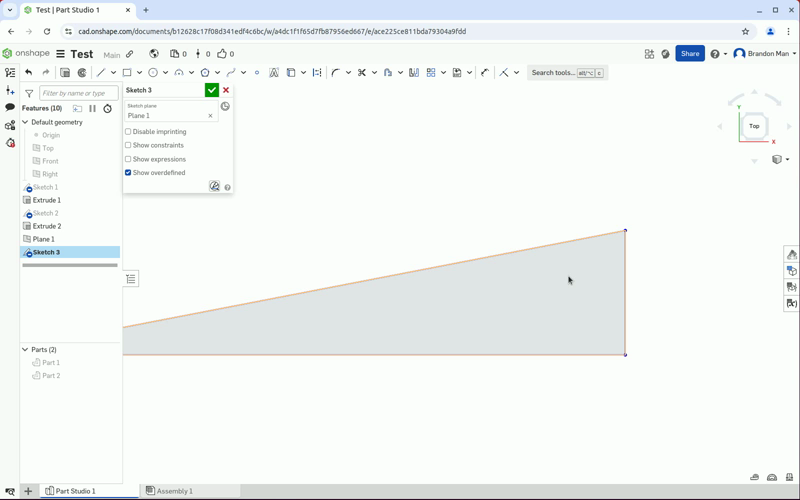
scroll(-6)
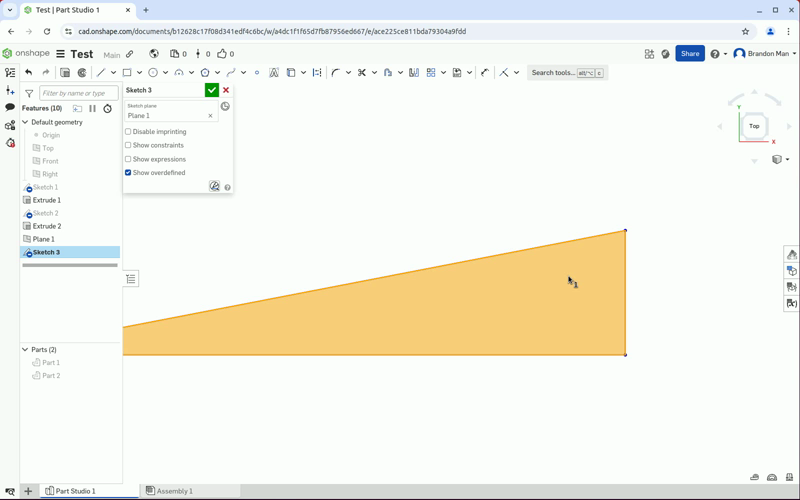
scroll(-6)
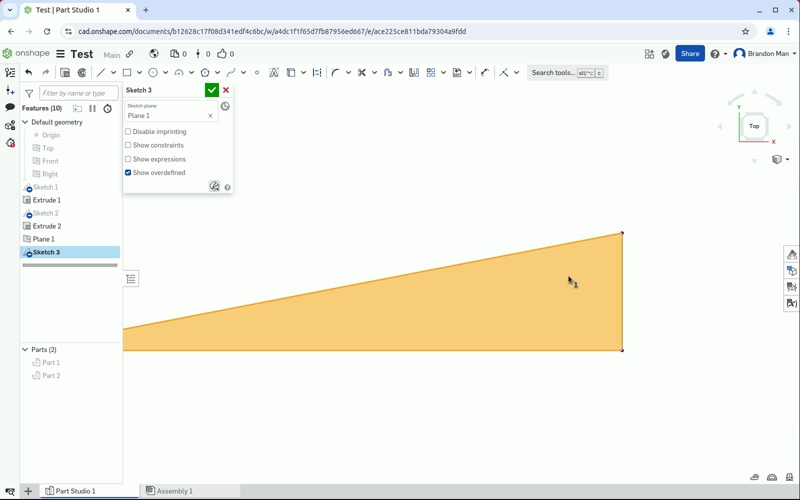
scroll(-6)
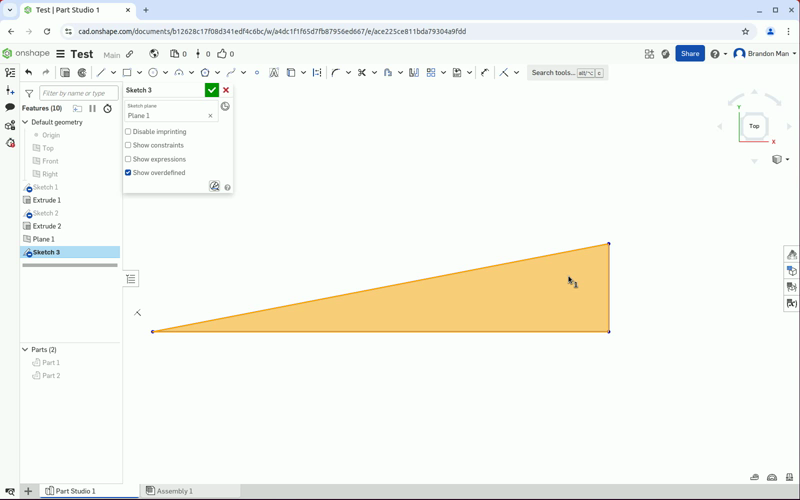
scroll(-6)
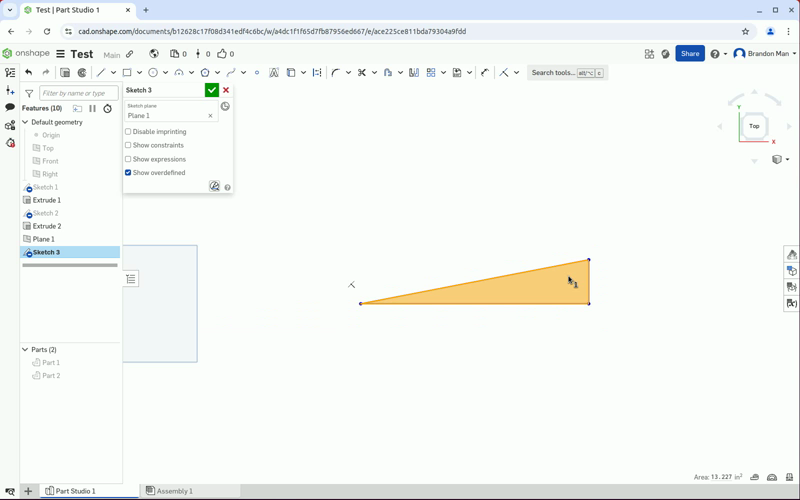
scroll(-6)
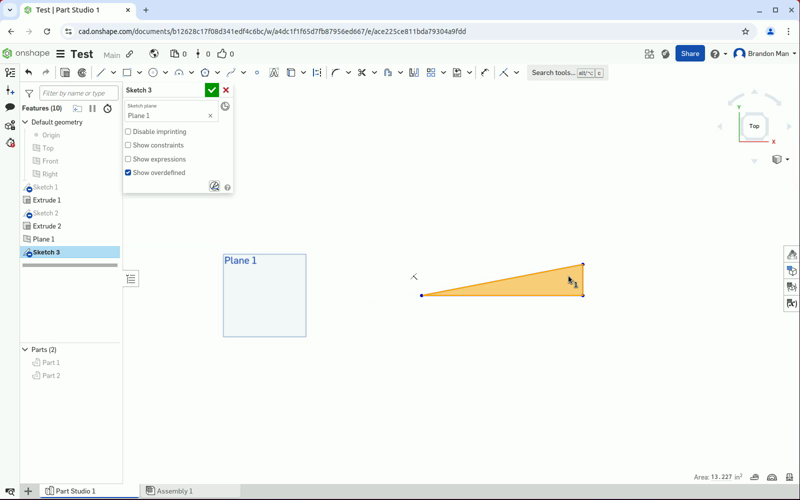
scroll(-6)
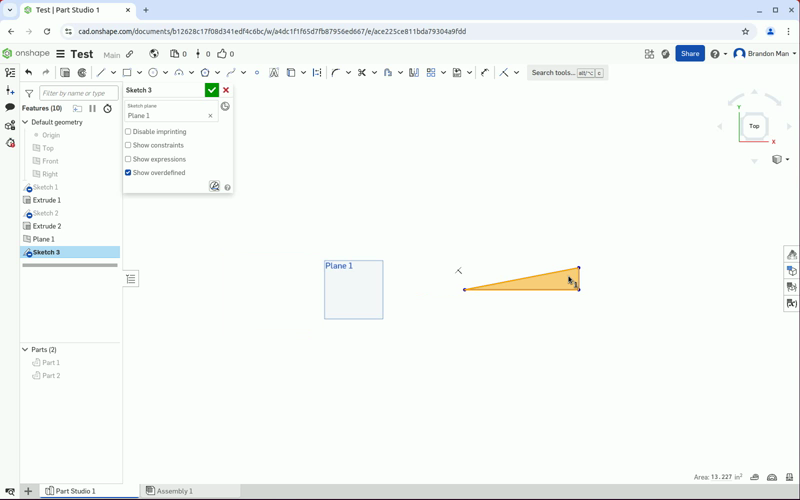
scroll(-6)
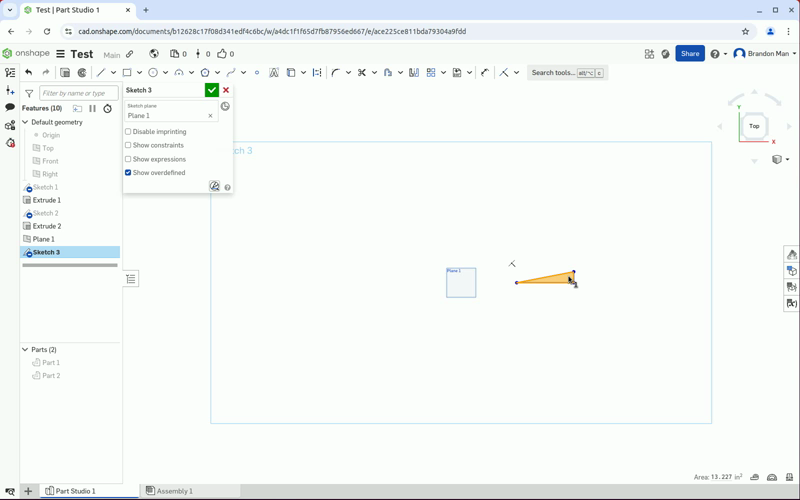
mouse_move(73, 352)
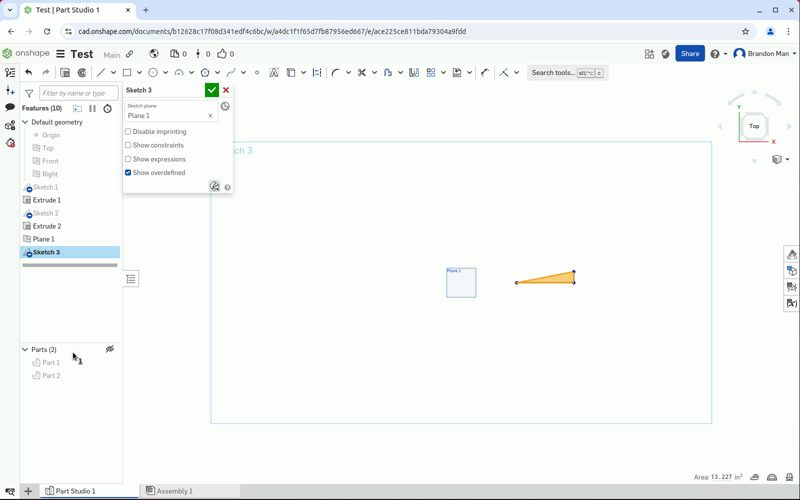
key(shift+y)
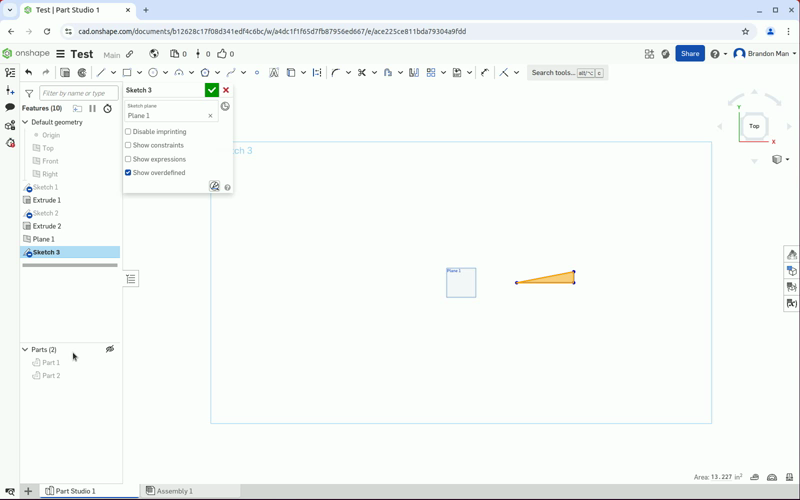
key(shift+e)
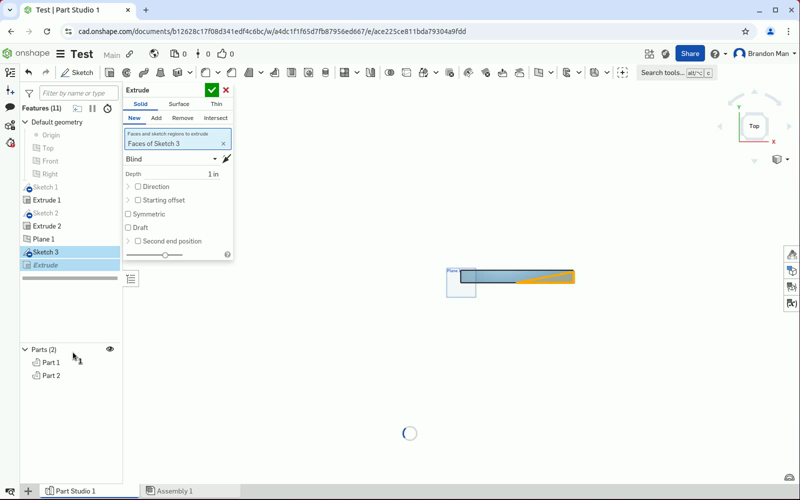
mouse_move(143, 106)
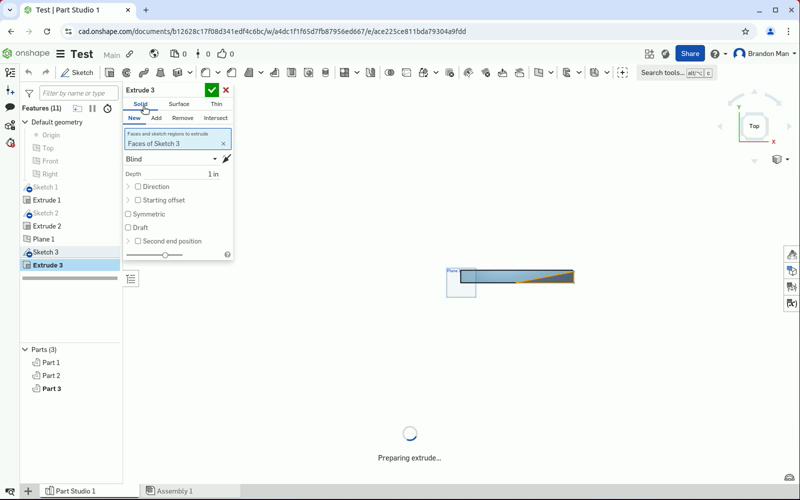
click(143, 106)
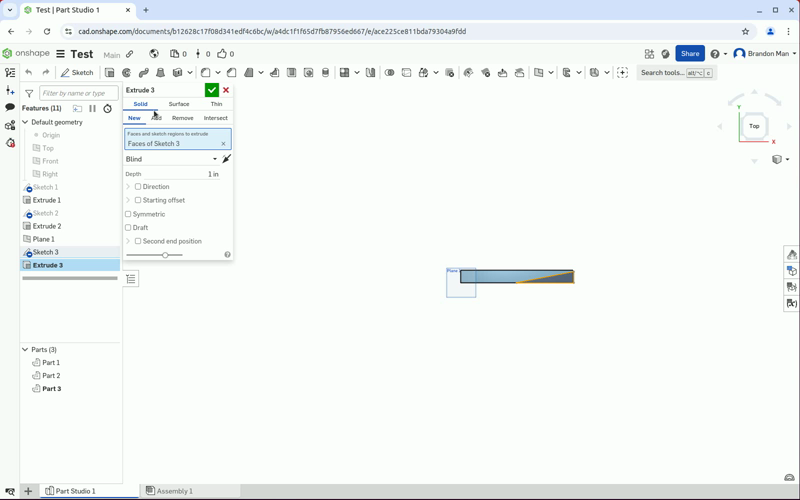
mouse_move(186, 120)
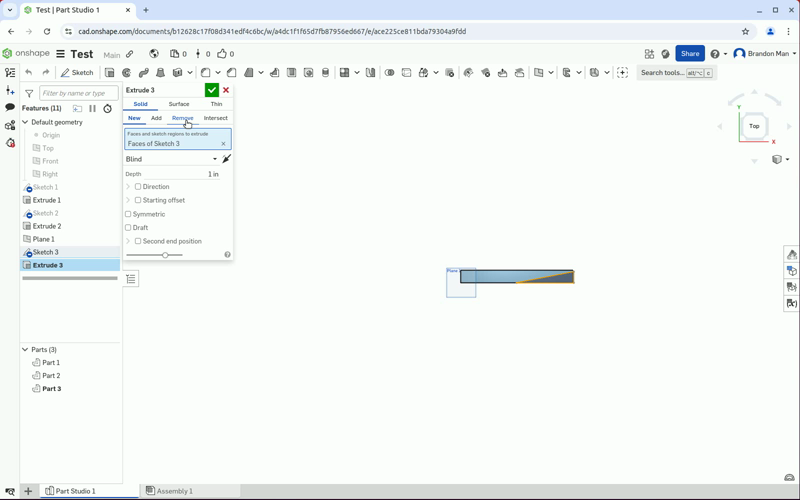
click(186, 120)
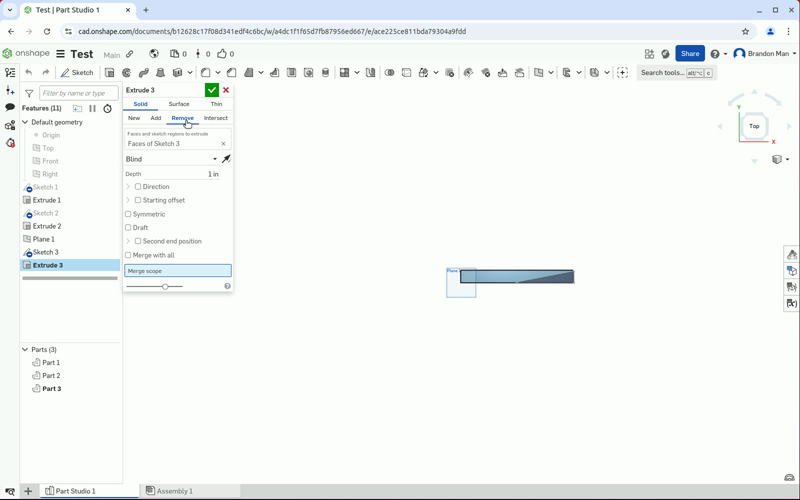
key(tab, 4)
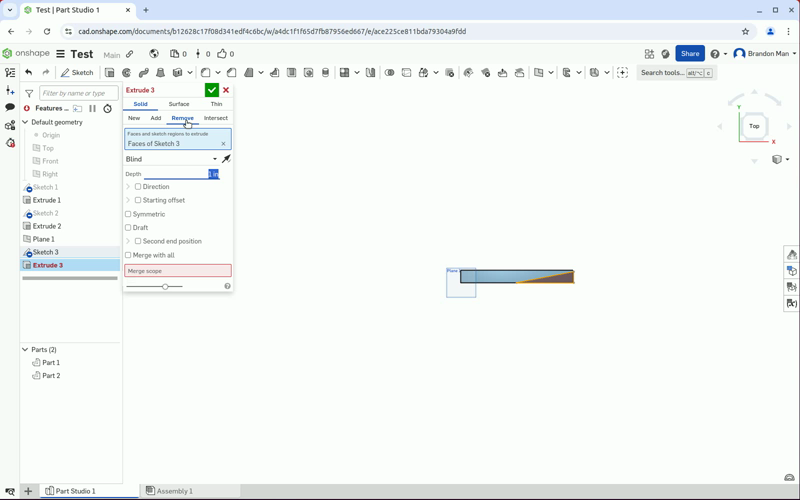
text(1.204)
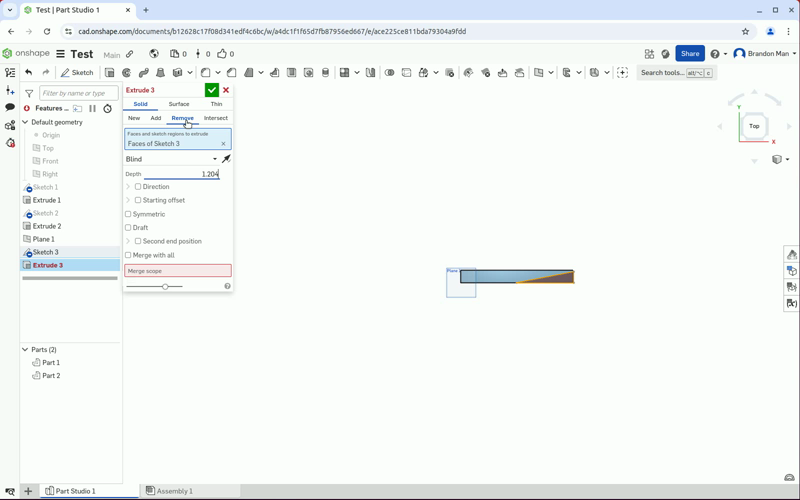
key(tab, 6)
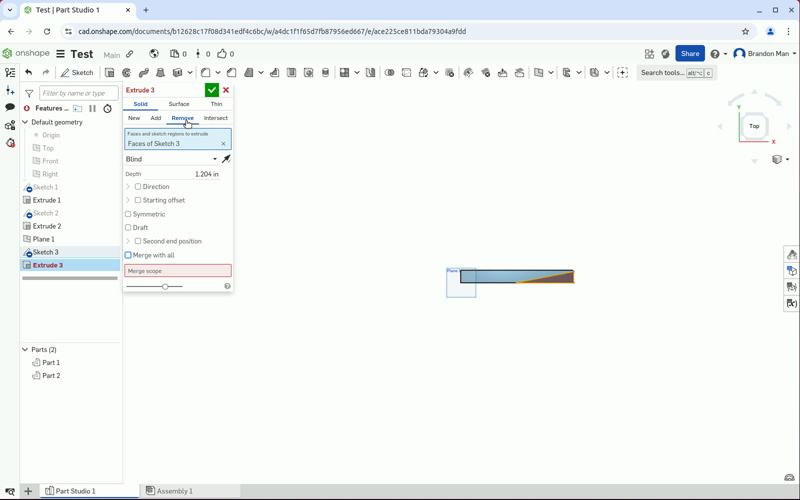
key(space)
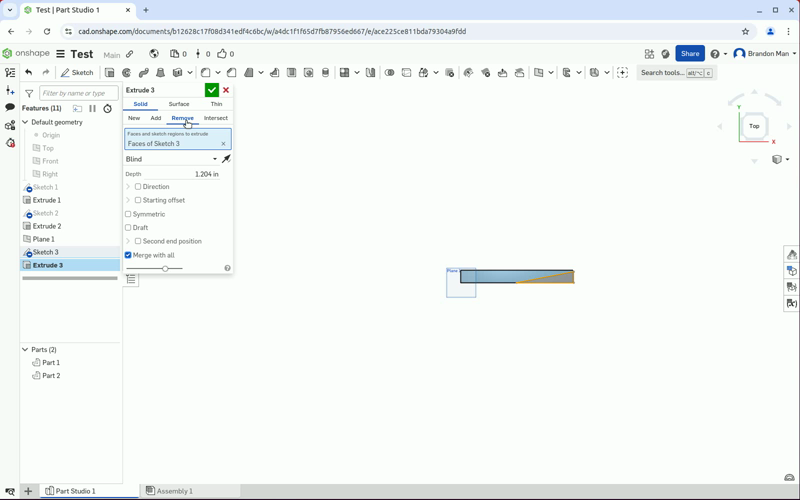
key(enter)
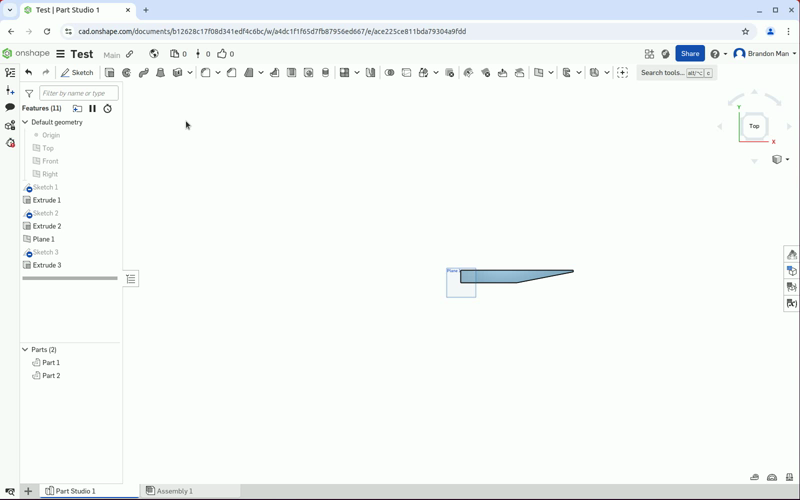
key(shift+h)
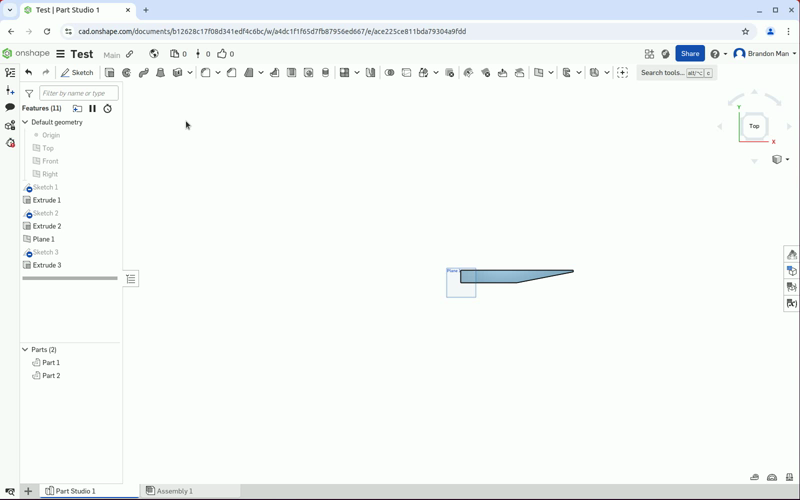
key(shift+h)
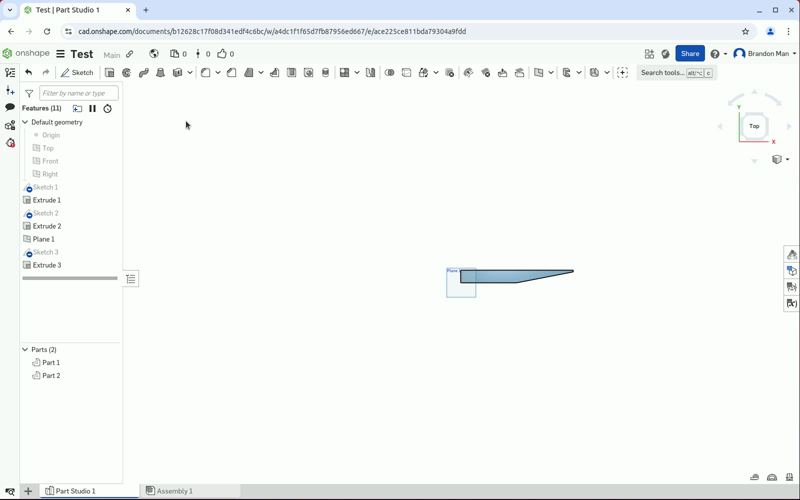
mouse_move(73, 189)
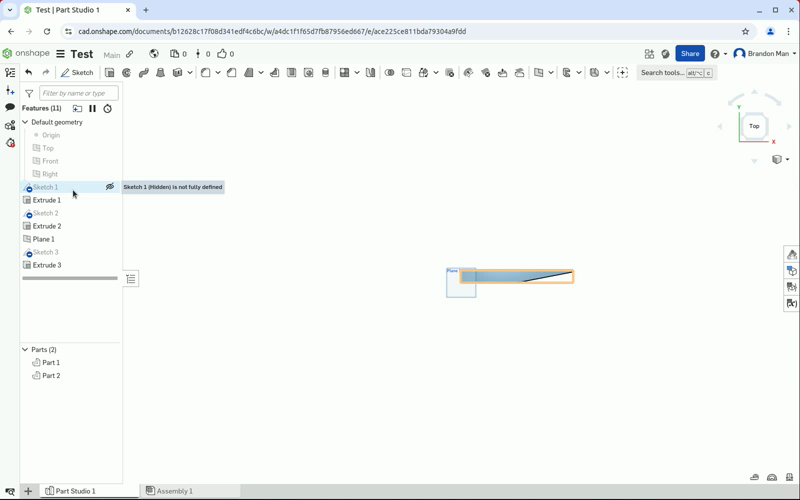
click(73, 189)
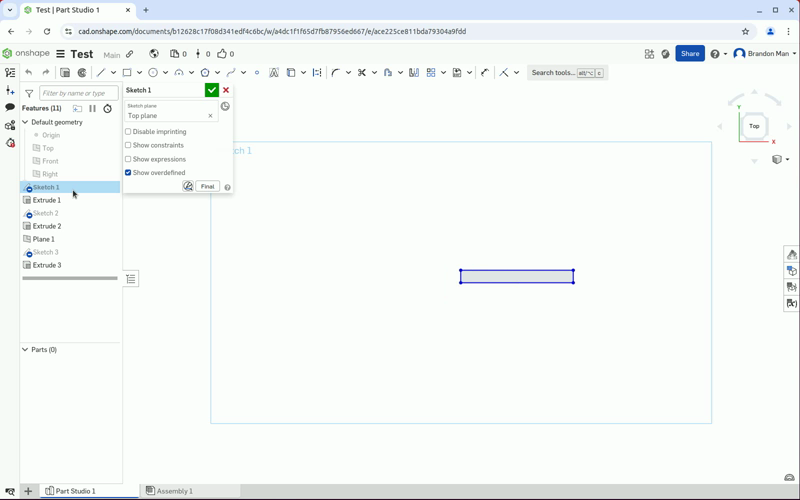
mouse_move(229, 92)
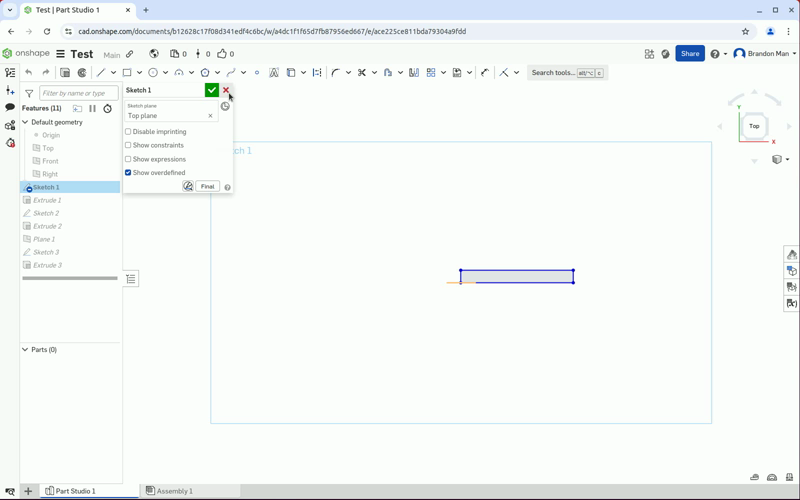
click(229, 92)
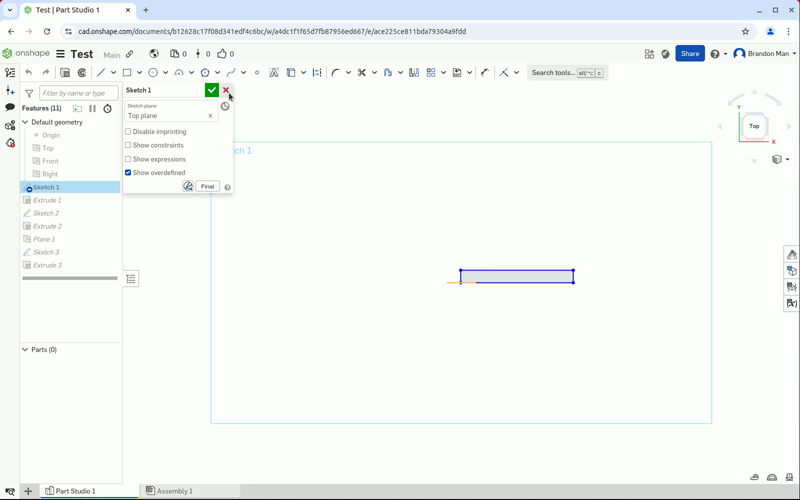
key(shift+s)
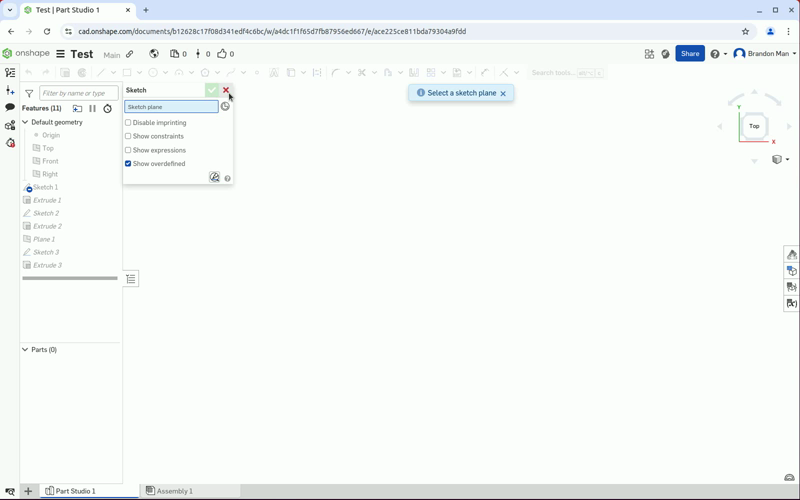
mouse_move(73, 241)
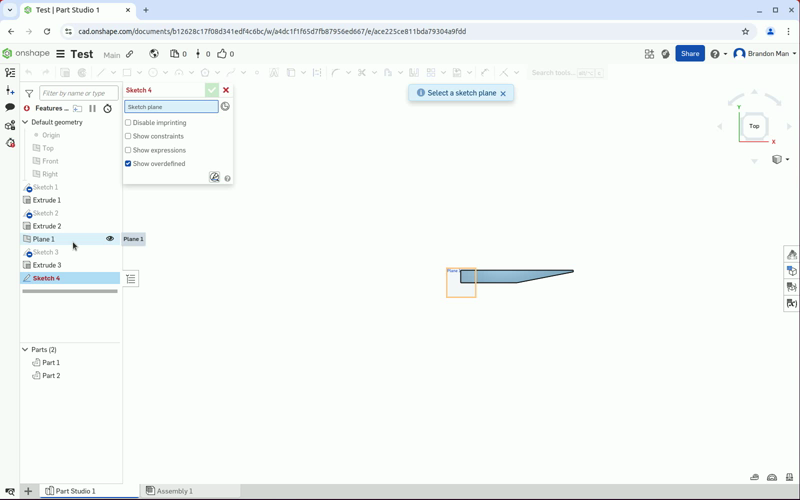
click(73, 241)
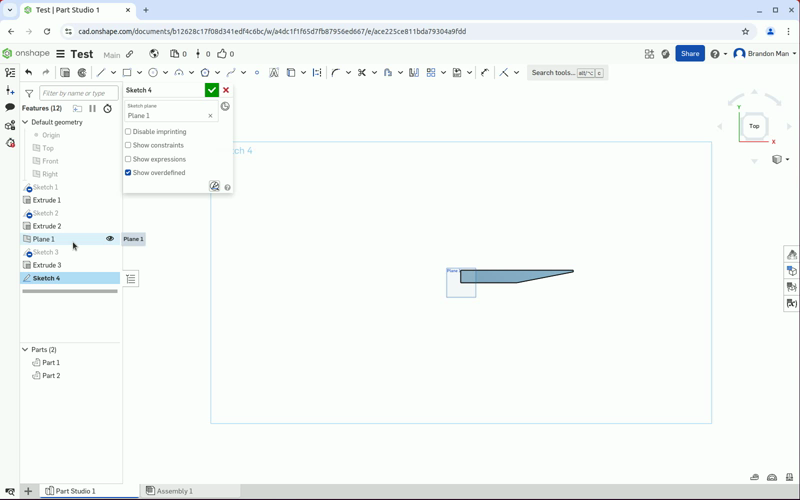
mouse_move(73, 352)
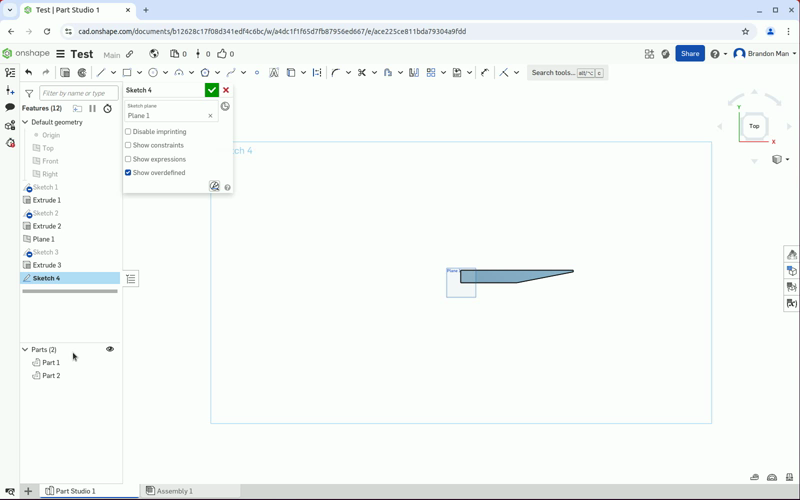
key(y)
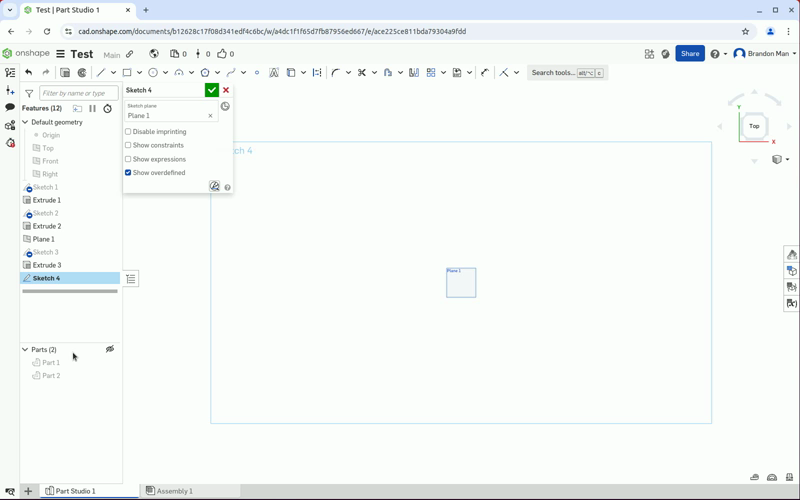
key(l)
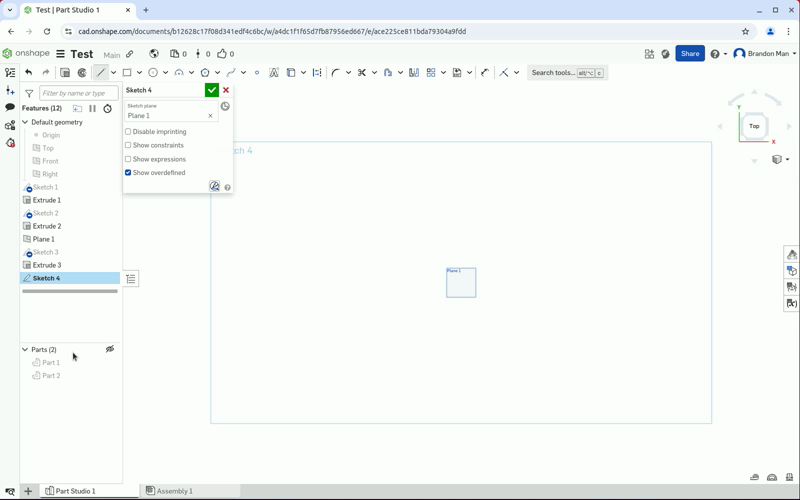
key_down(shift)
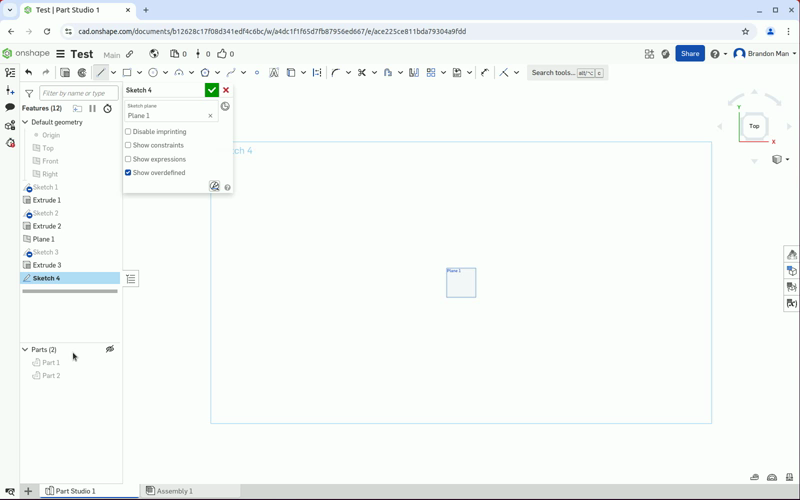
mouse_move(460, 271)
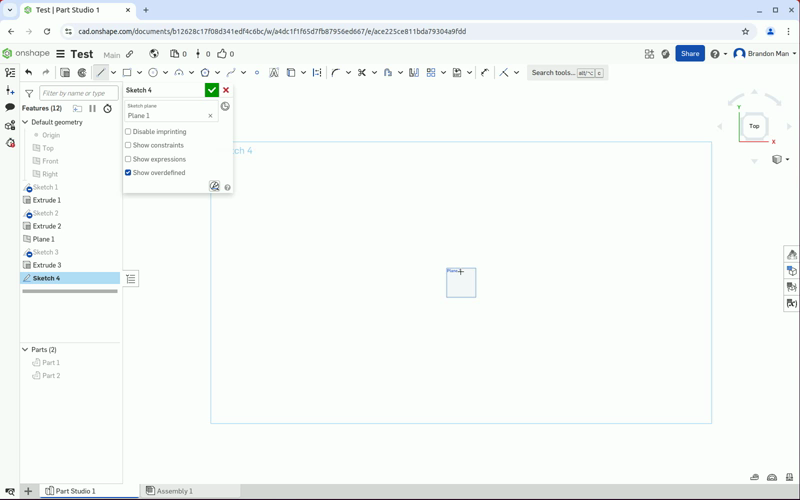
click(460, 271)
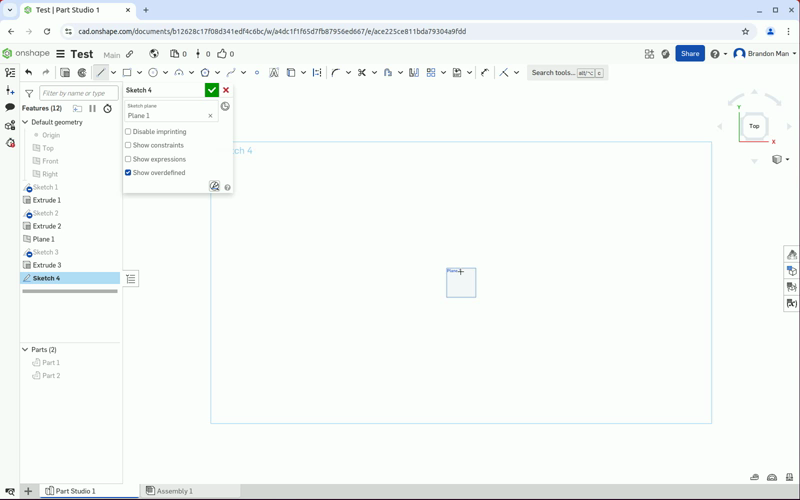
key_up(shift)
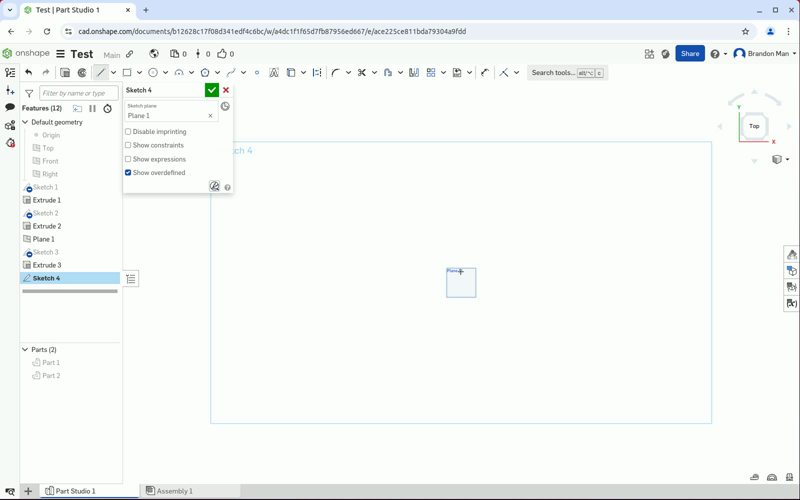
key_down(shift)
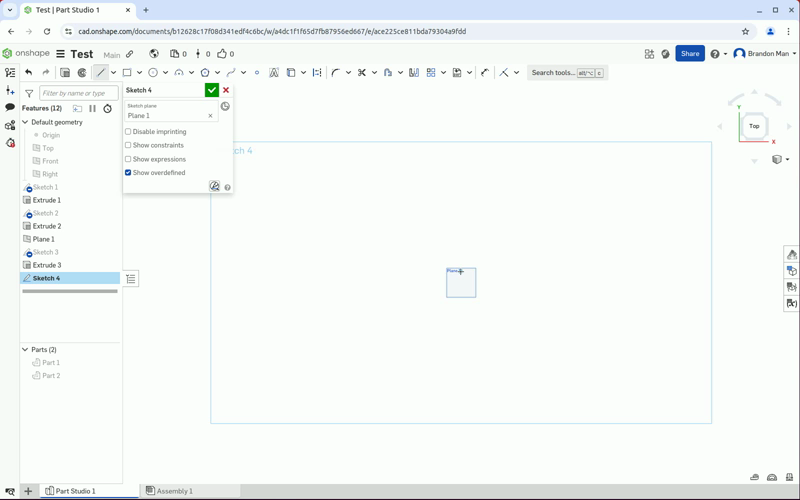
mouse_move(490, 271)
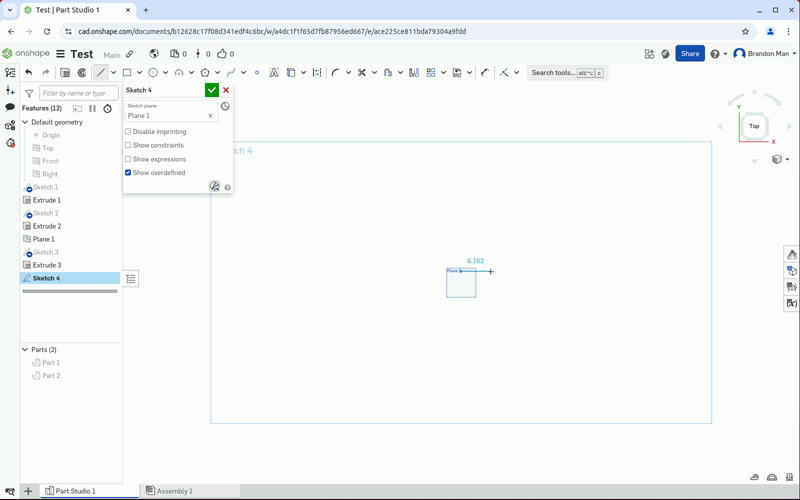
mouse_move(483, 271)
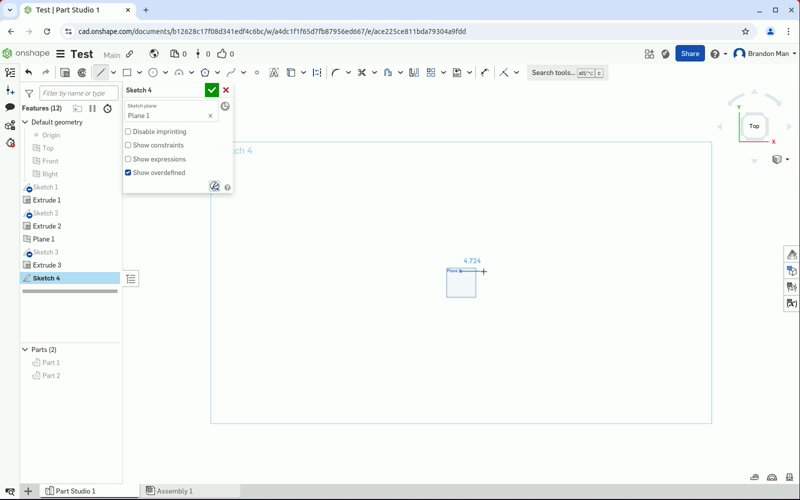
click(483, 271)
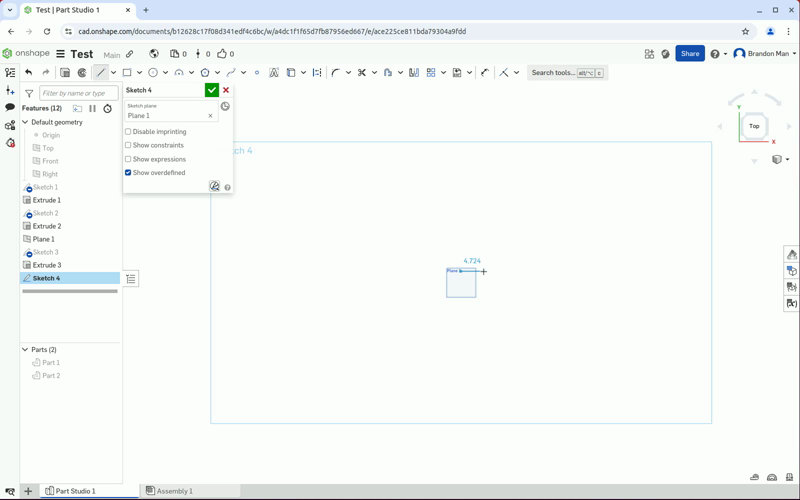
key_up(shift)
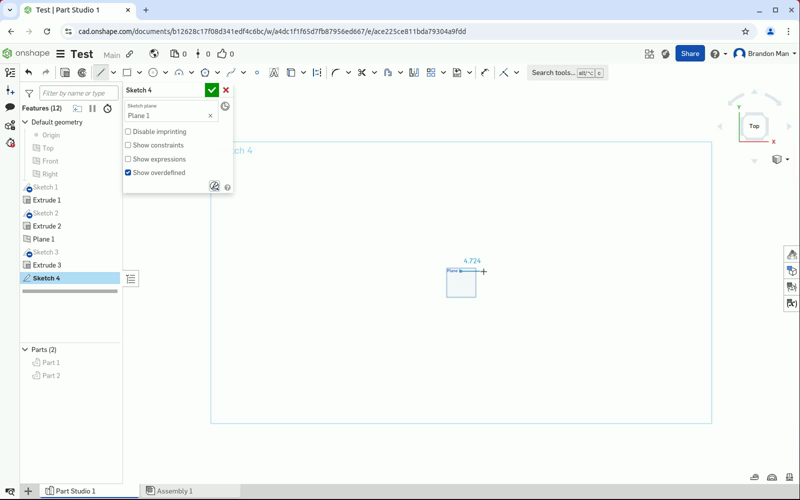
key_down(shift)
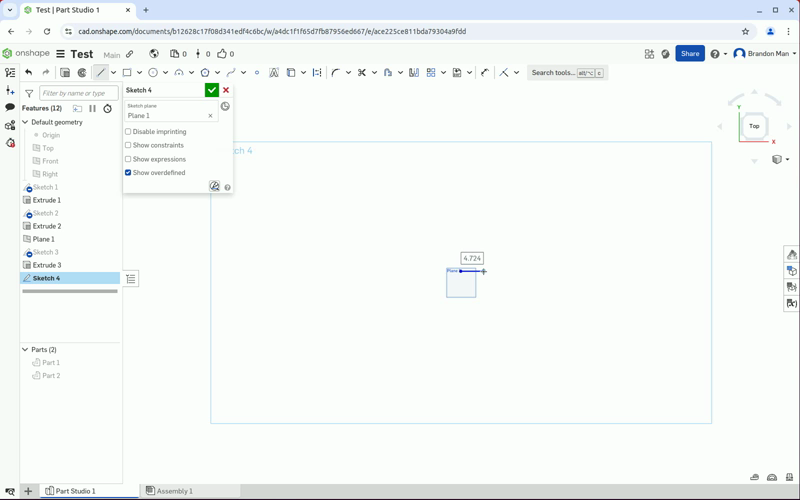
mouse_move(513, 271)
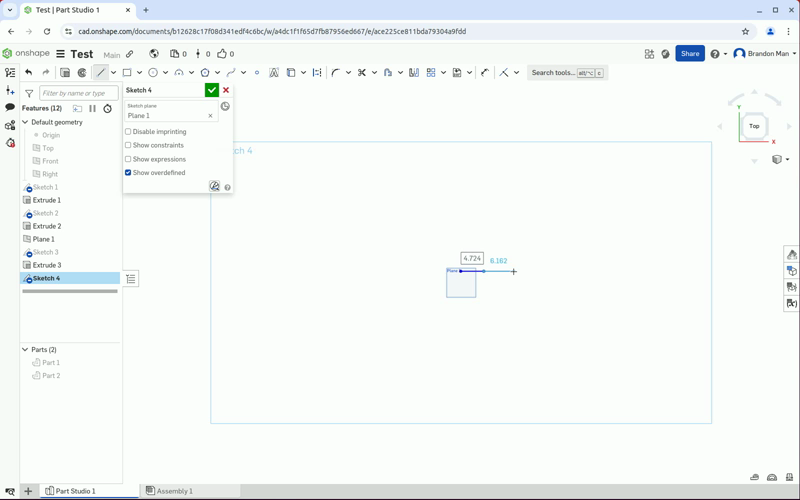
mouse_move(483, 270)
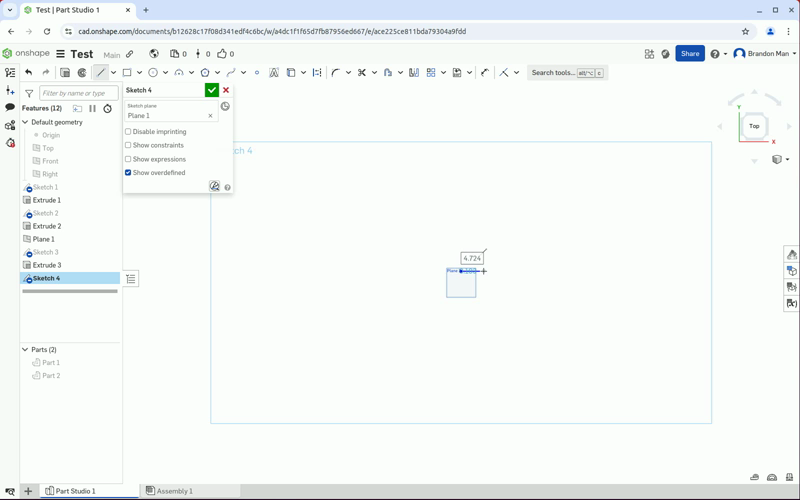
scroll(6)
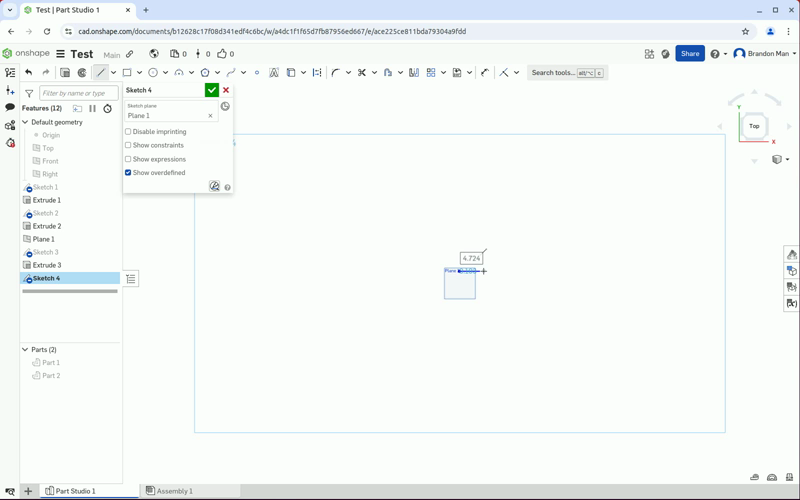
scroll(6)
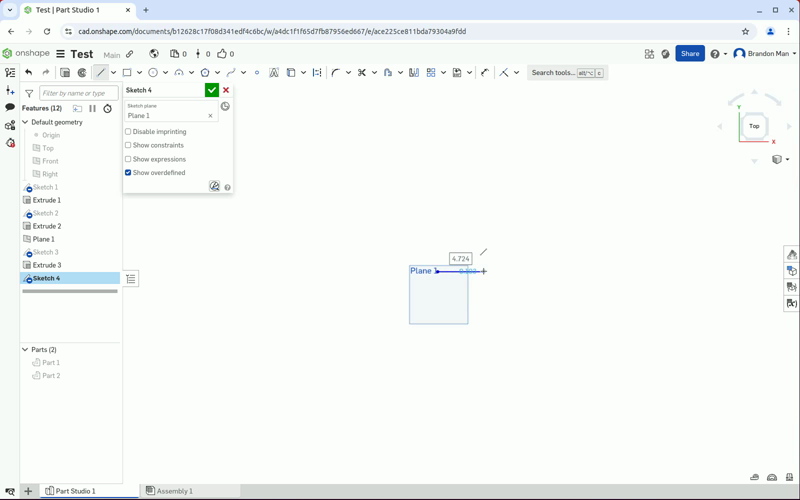
scroll(6)
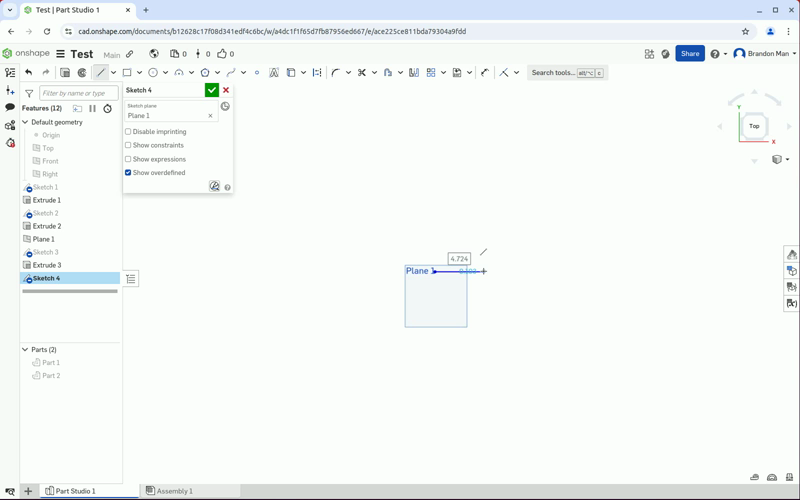
scroll(6)
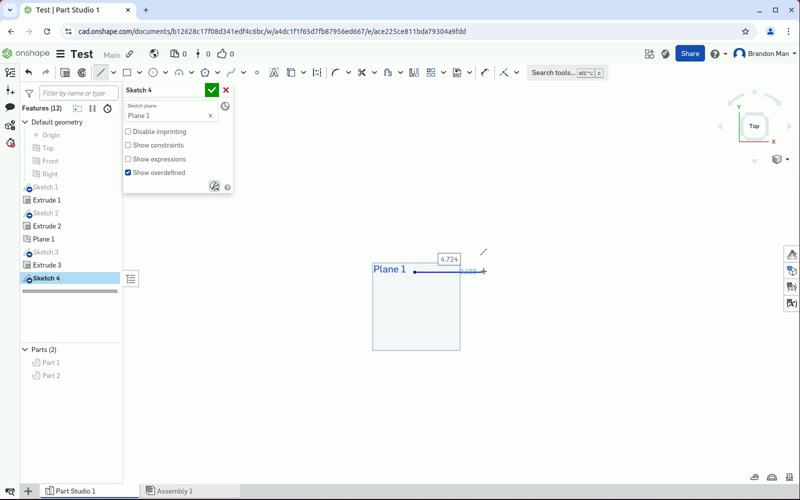
scroll(6)
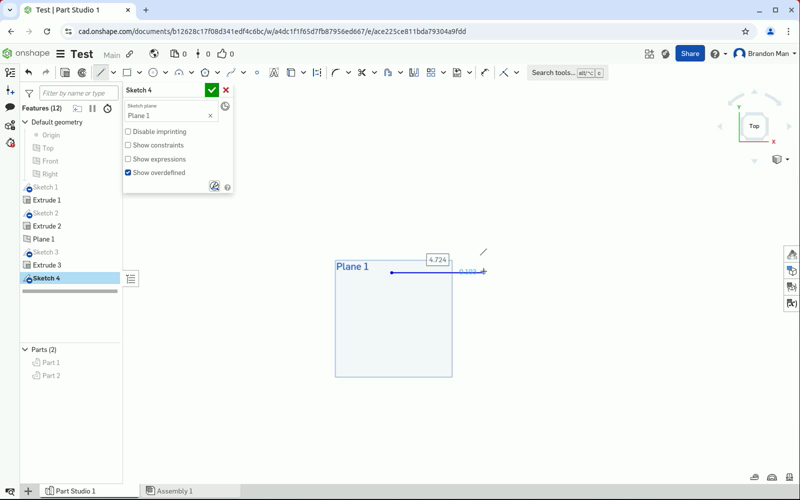
scroll(6)
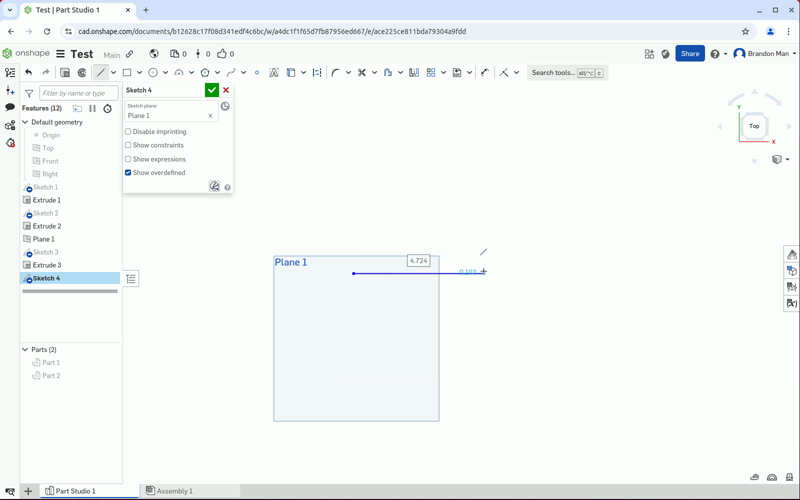
scroll(6)
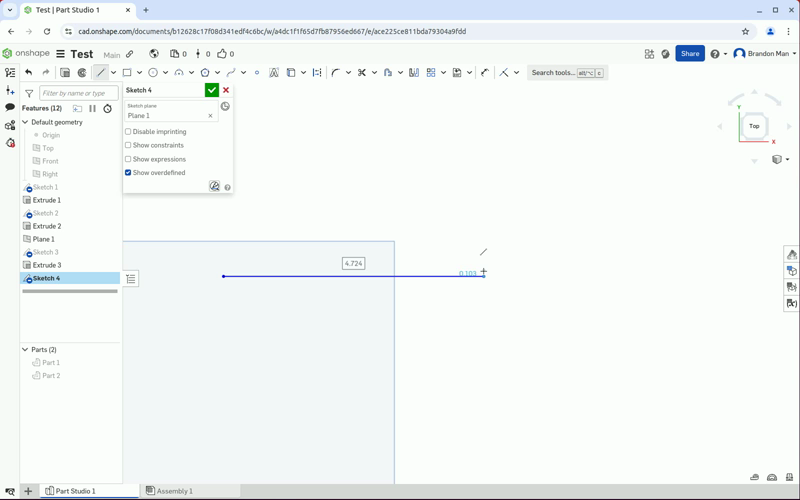
click(483, 270)
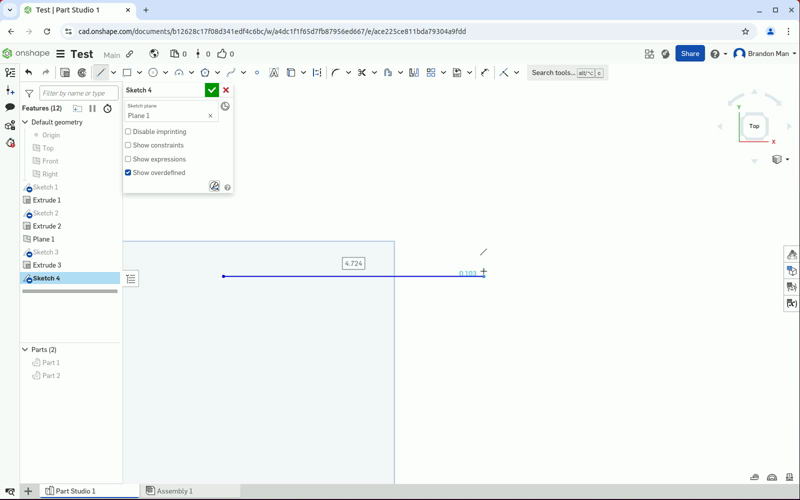
scroll(-6)
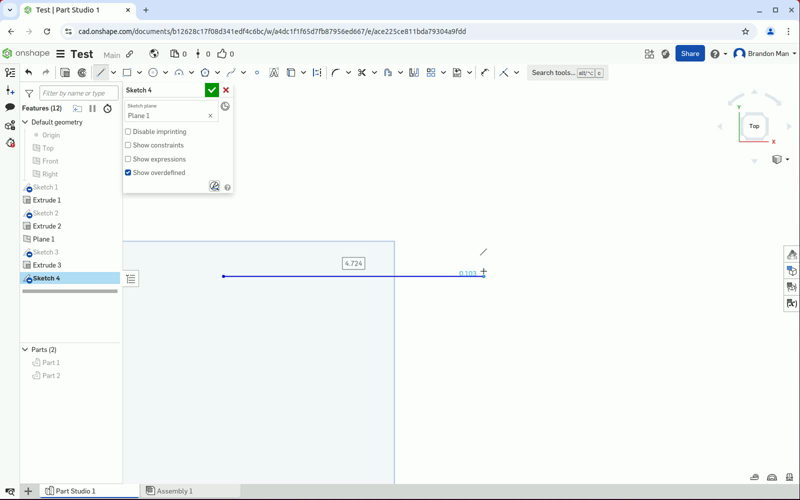
scroll(-6)
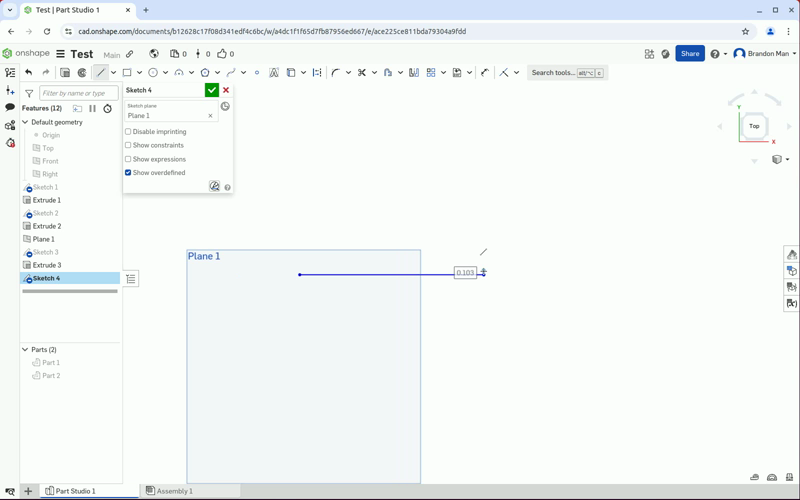
scroll(-6)
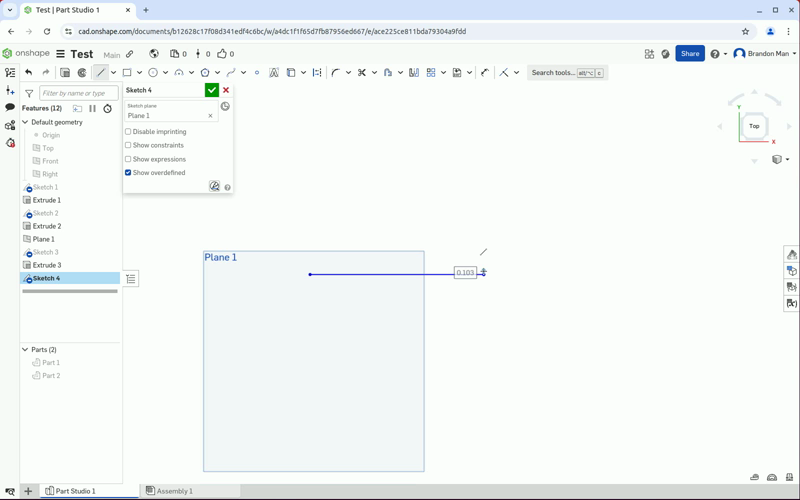
scroll(-6)
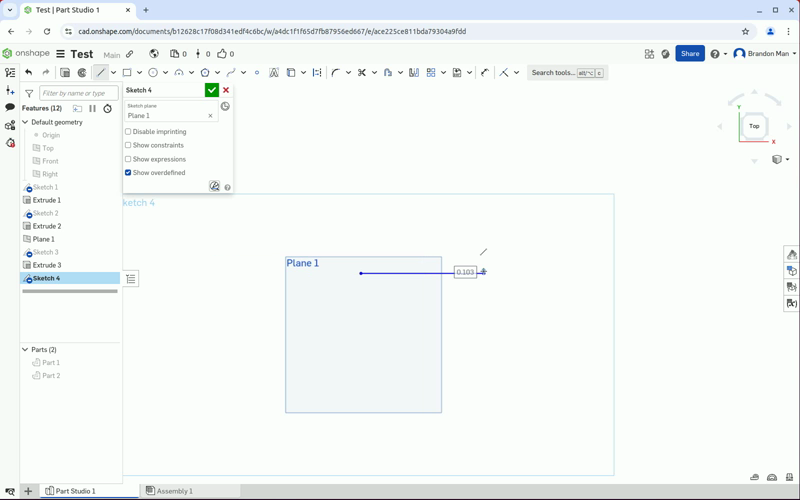
scroll(-6)
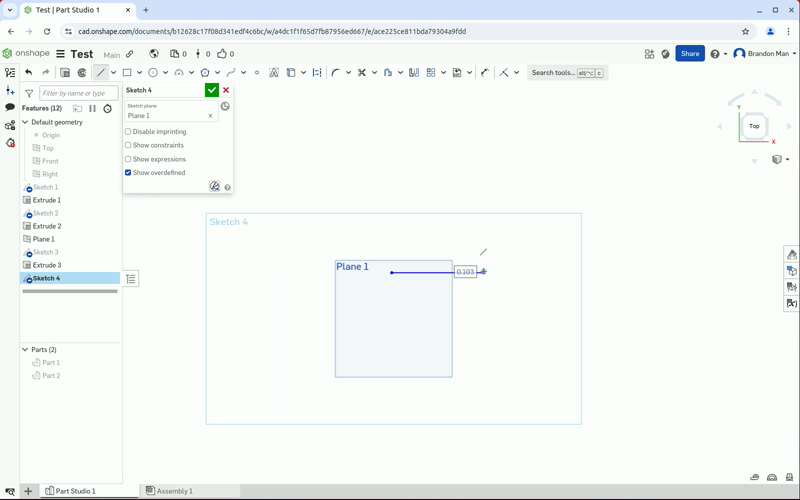
scroll(-6)
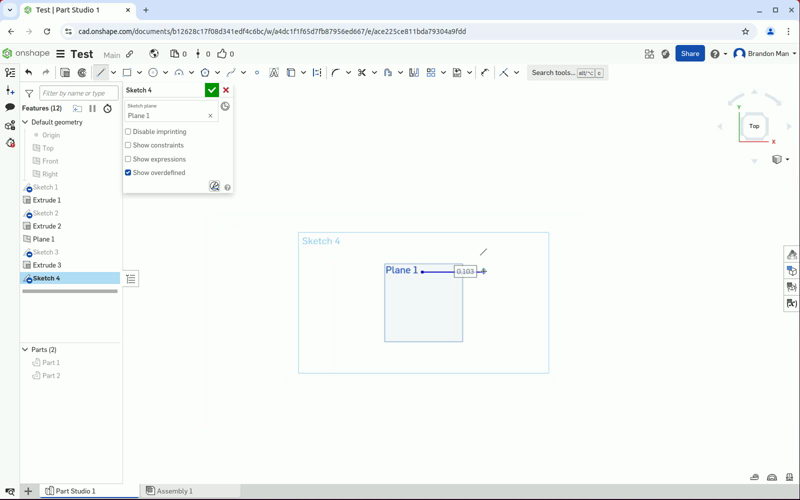
scroll(-6)
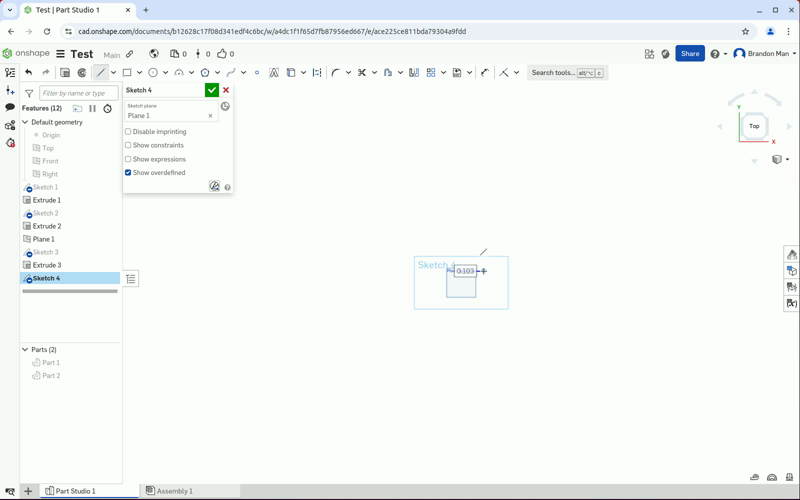
key_up(shift)
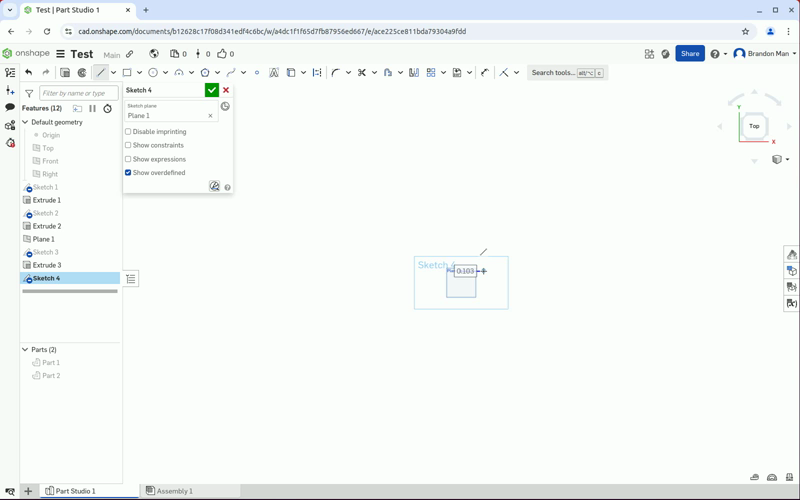
key_down(shift)
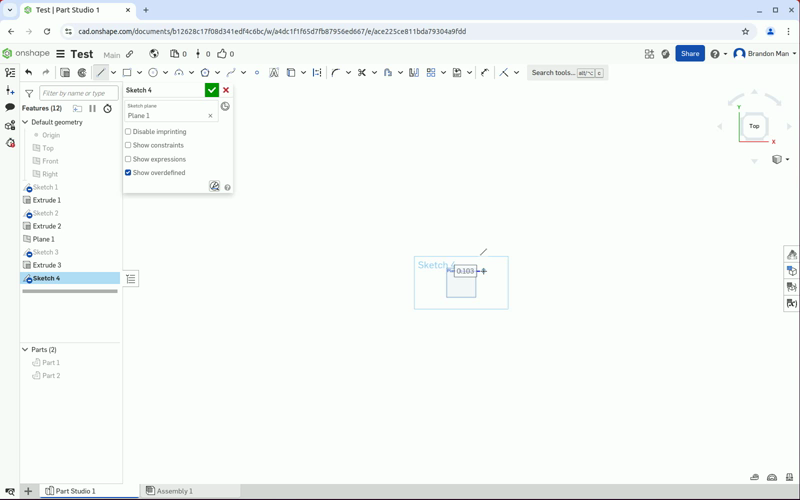
mouse_move(513, 270)
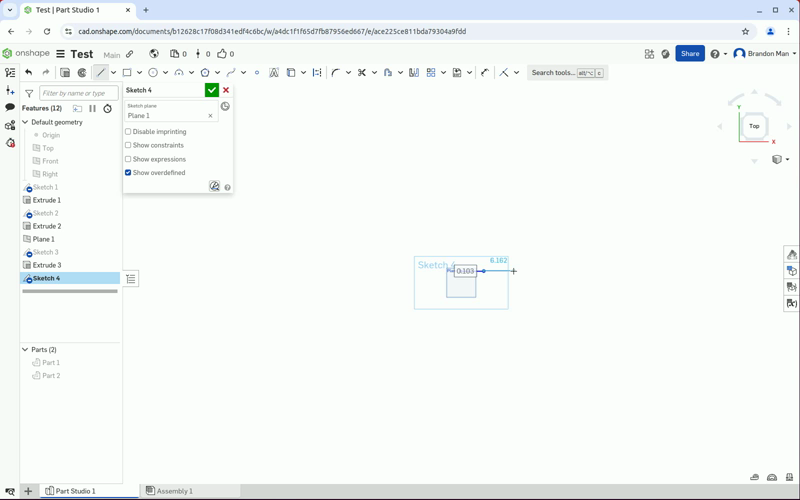
mouse_move(460, 270)
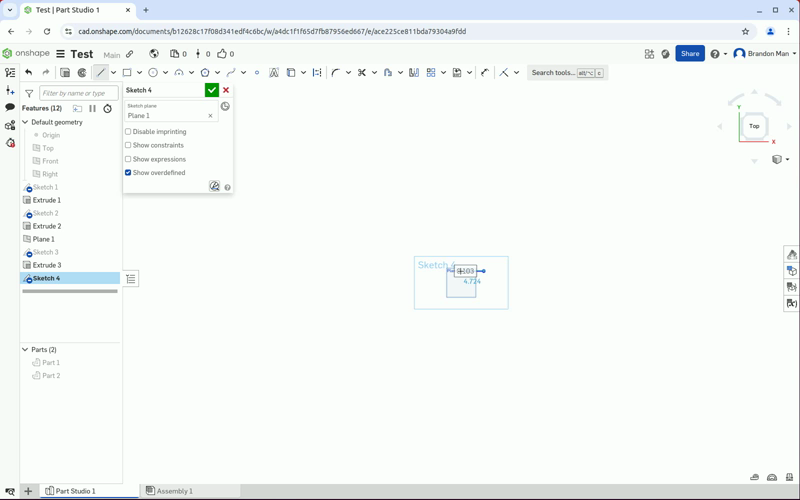
scroll(6)
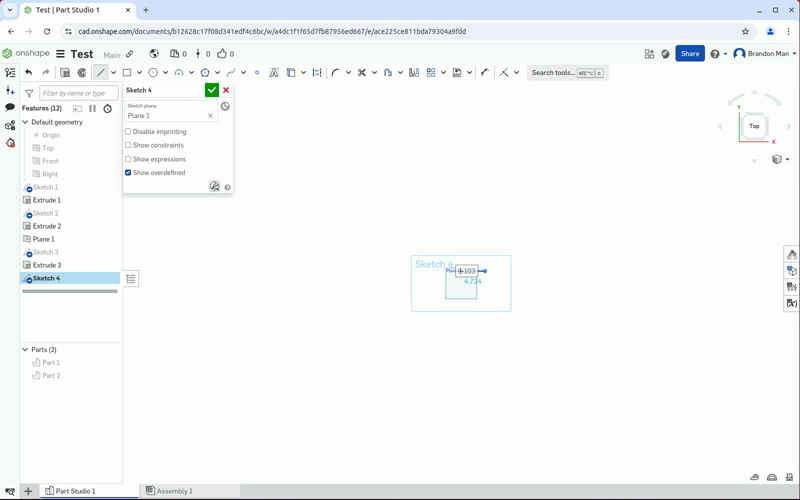
scroll(6)
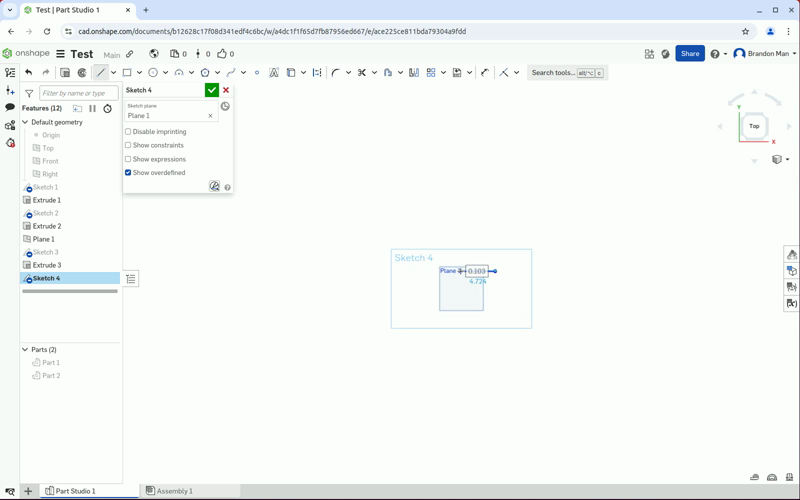
scroll(6)
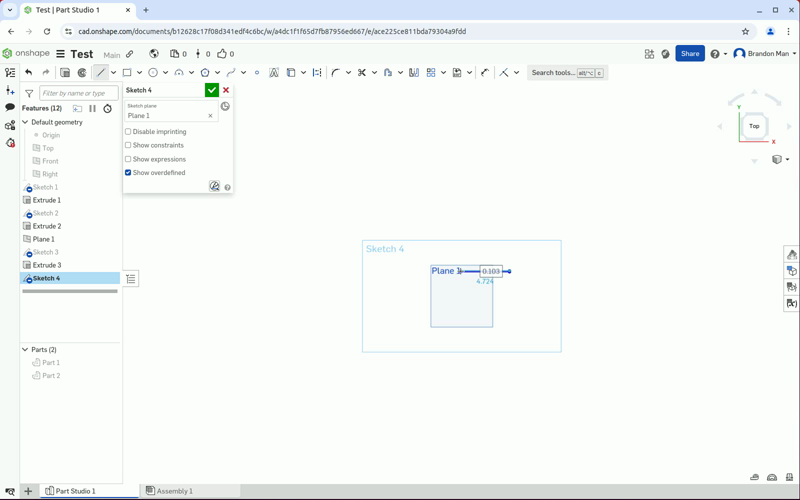
scroll(6)
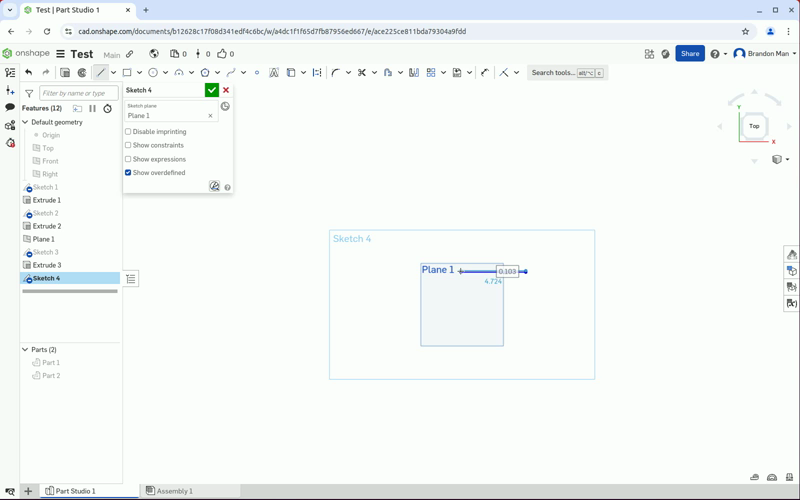
scroll(6)
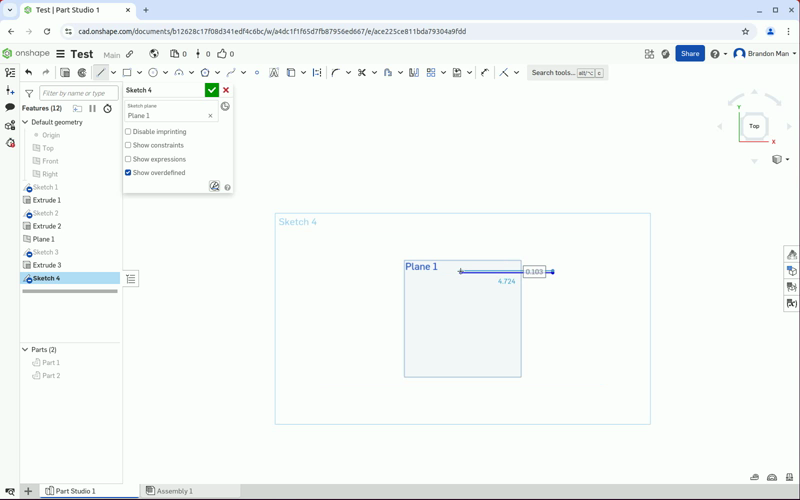
scroll(6)
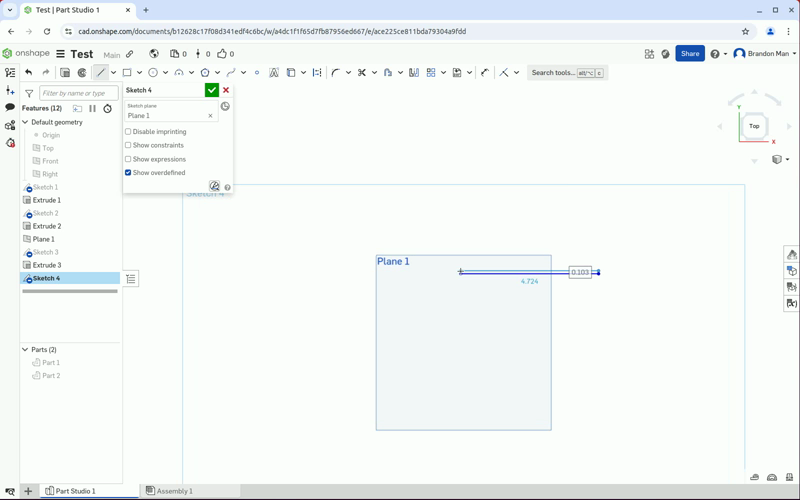
scroll(6)
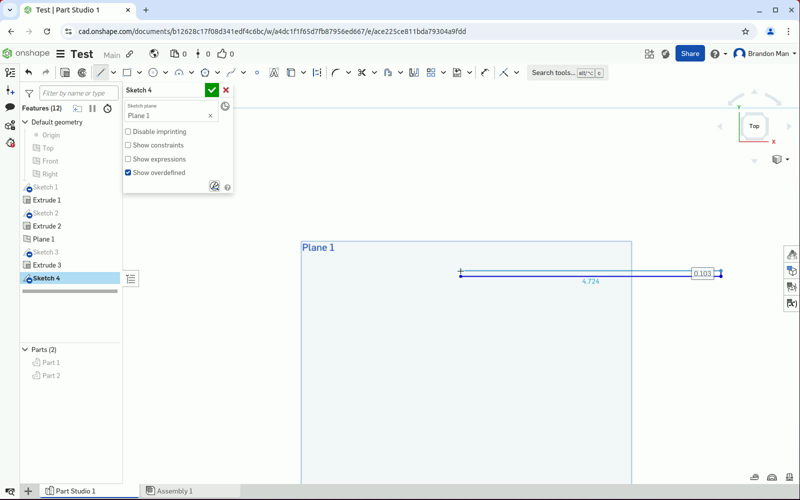
click(460, 270)
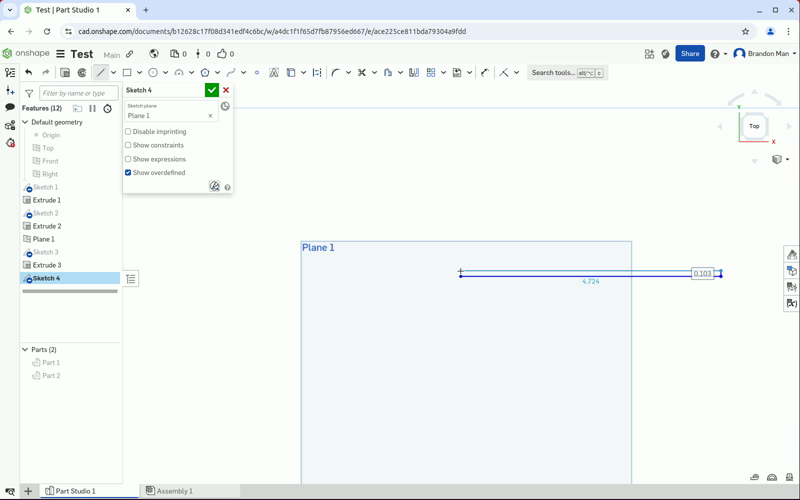
scroll(-6)
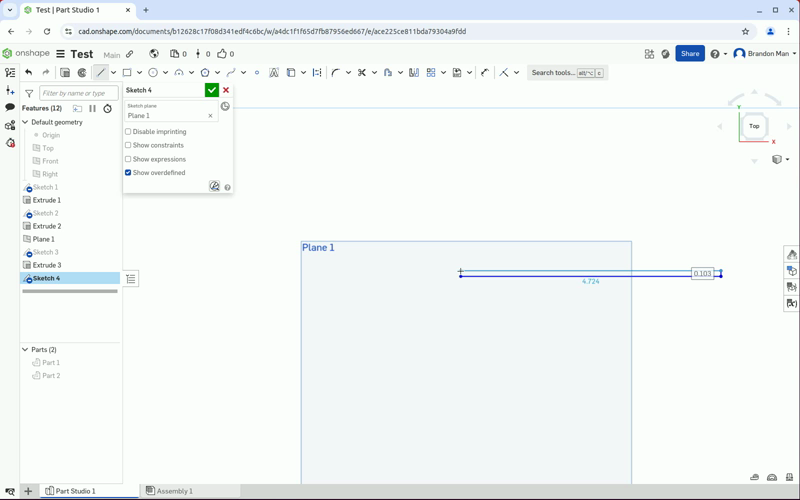
scroll(-6)
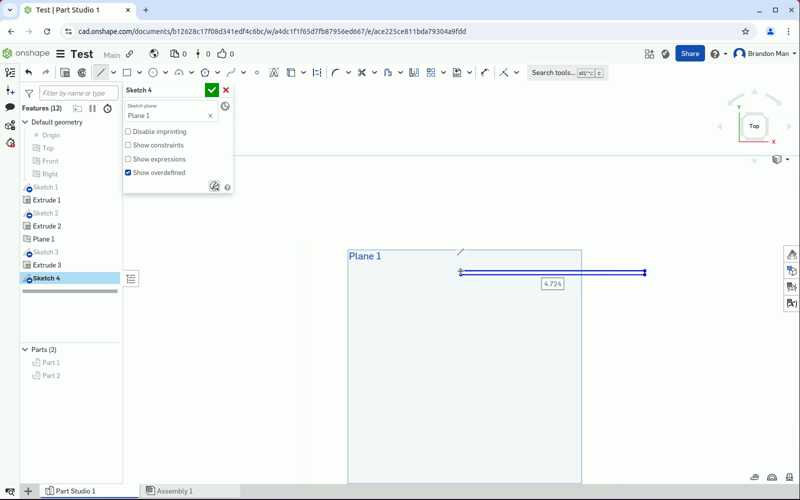
scroll(-6)
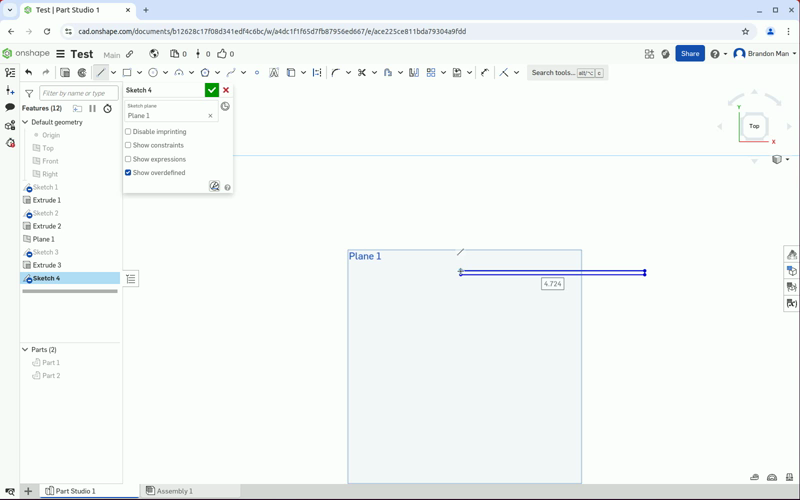
scroll(-6)
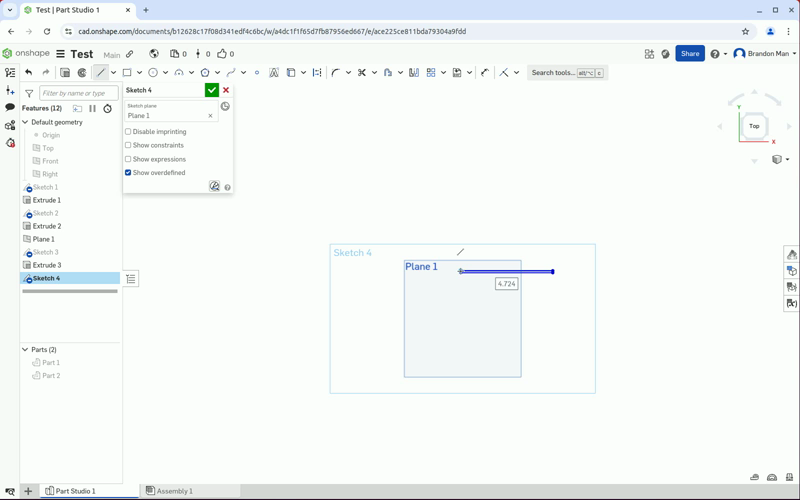
scroll(-6)
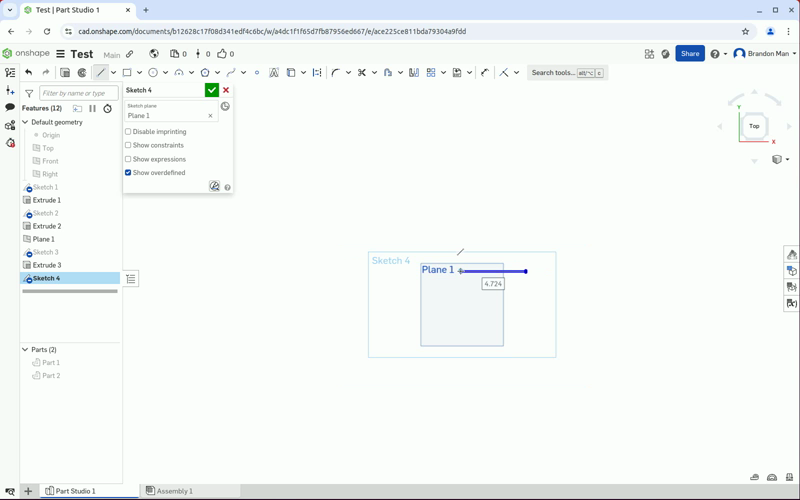
scroll(-6)
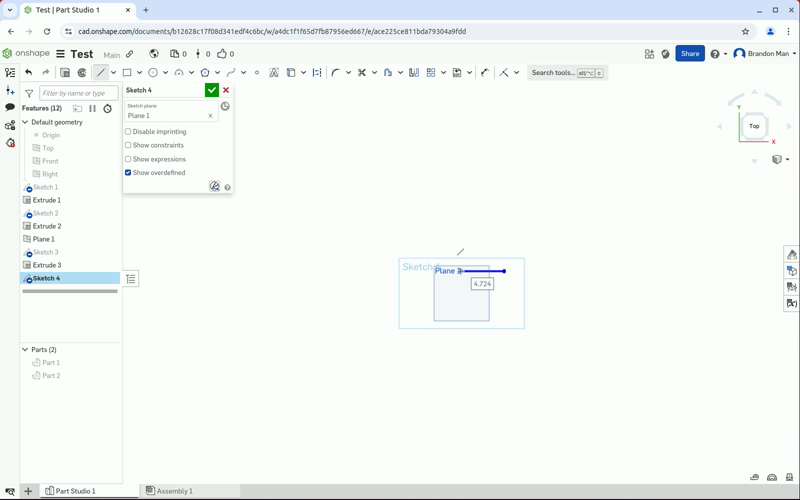
scroll(-6)
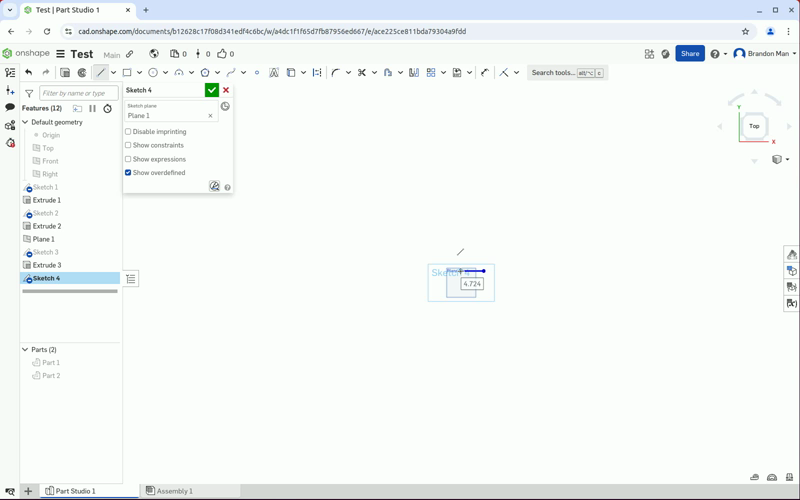
key_up(shift)
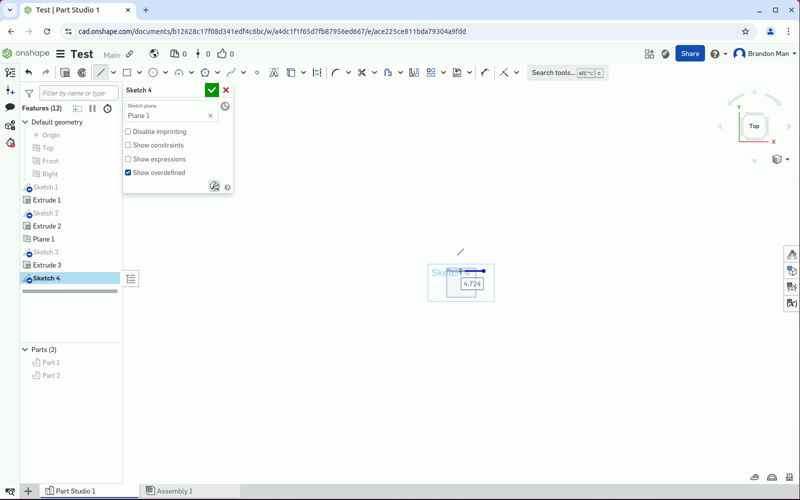
mouse_move(490, 270)
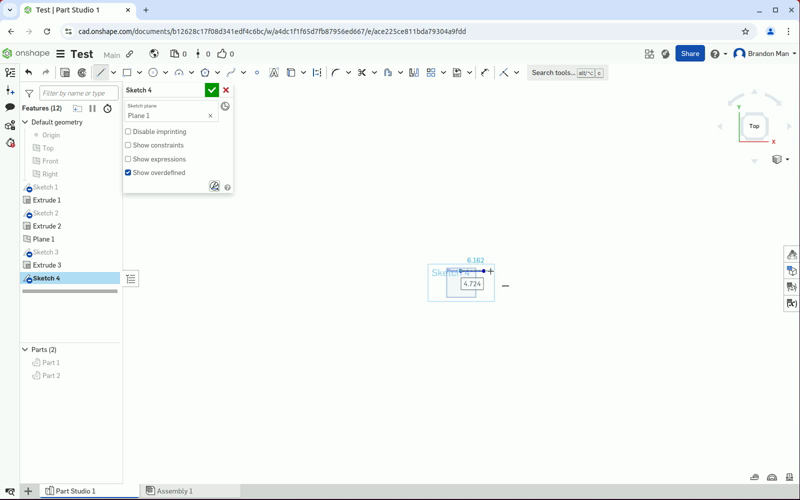
key_down(shift)
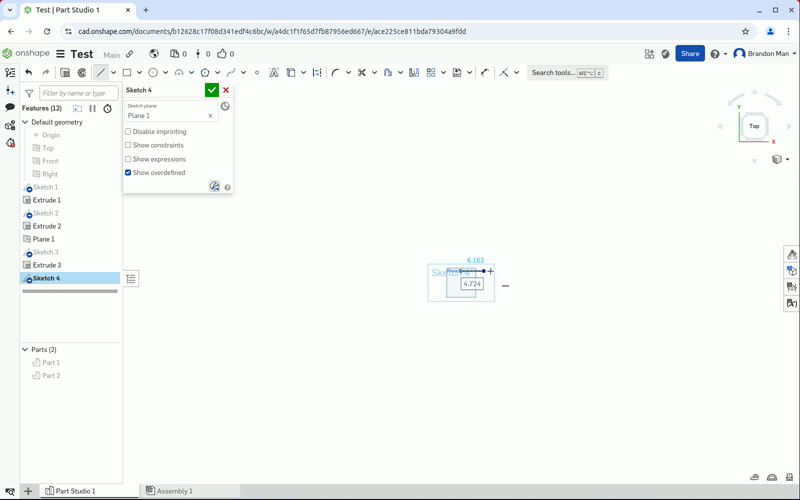
mouse_move(460, 271)
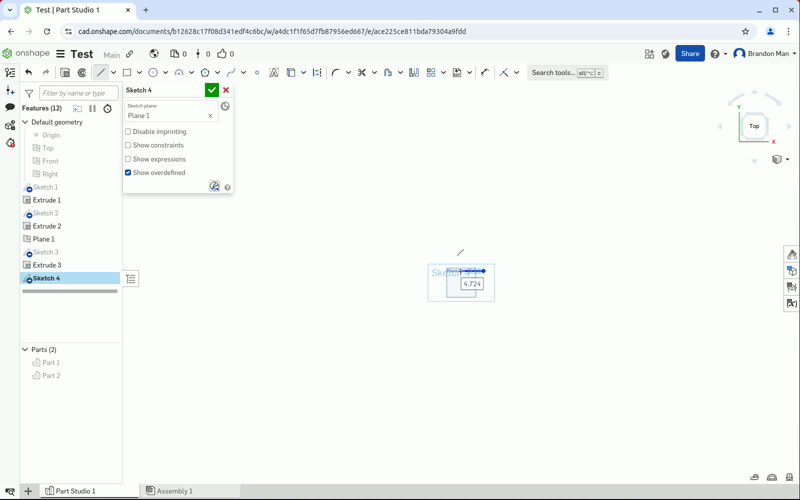
scroll(6)
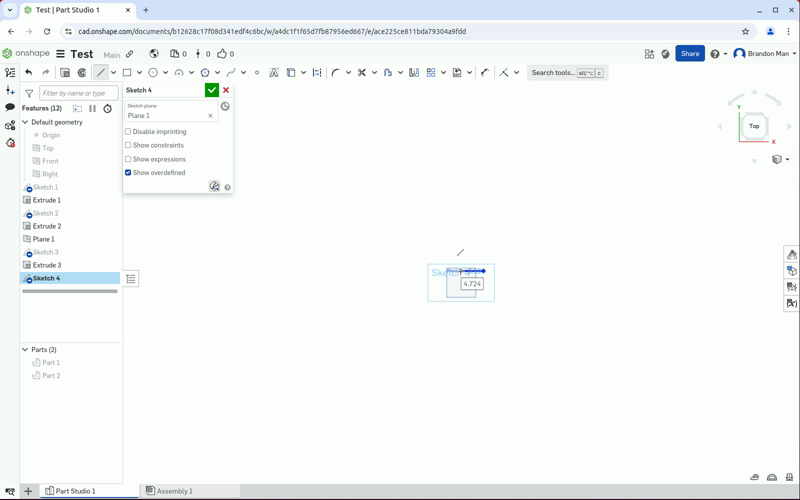
scroll(6)
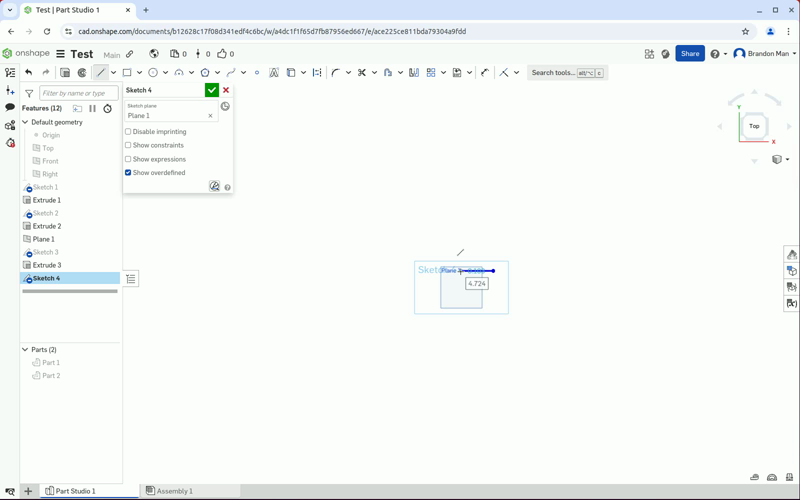
scroll(6)
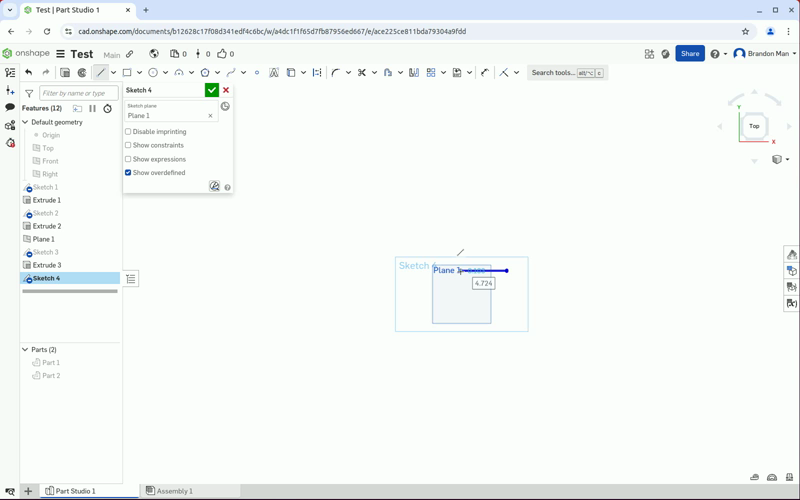
scroll(6)
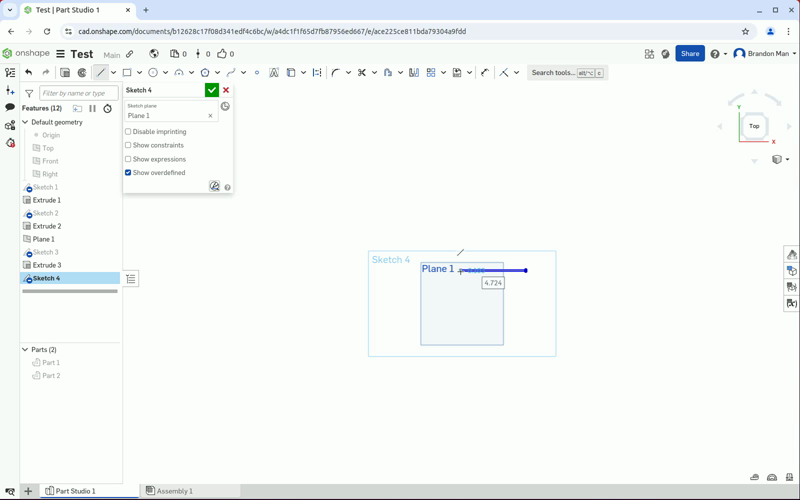
scroll(6)
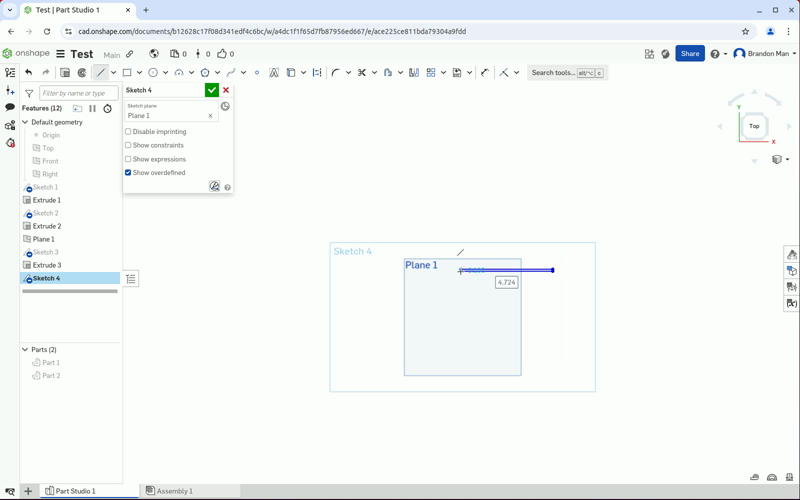
scroll(6)
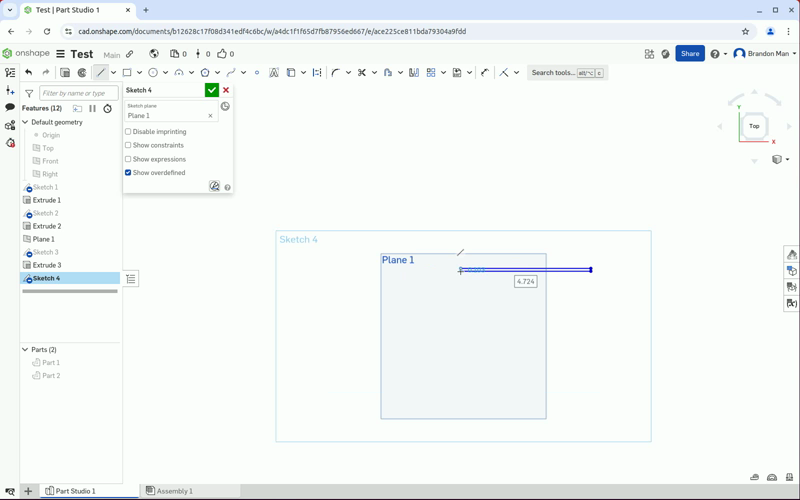
scroll(6)
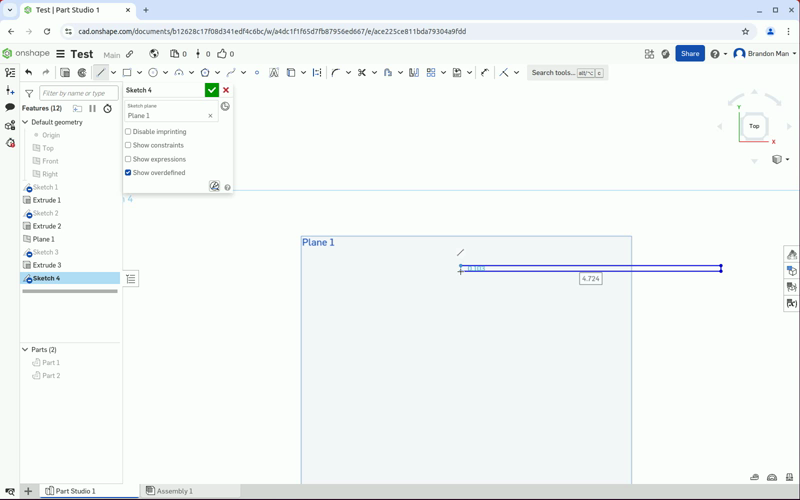
key_up(shift)
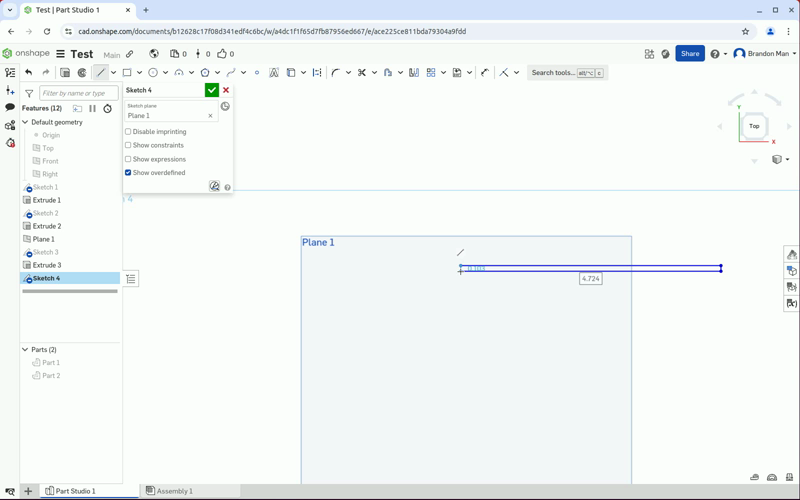
click(460, 271)
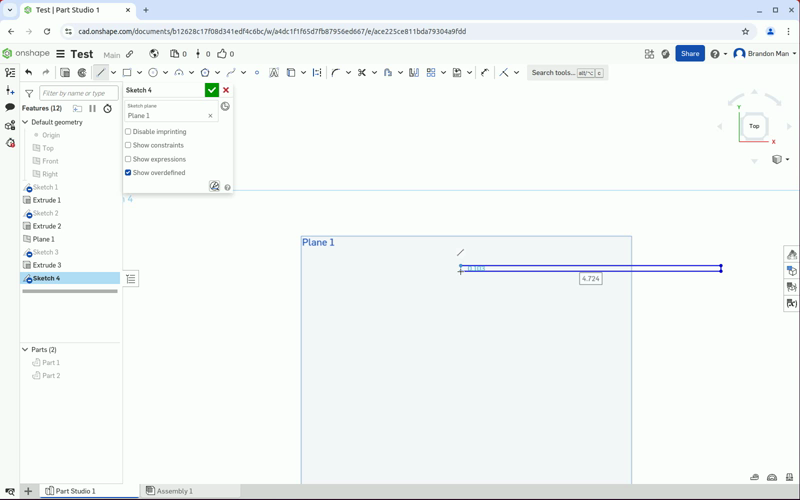
scroll(-6)
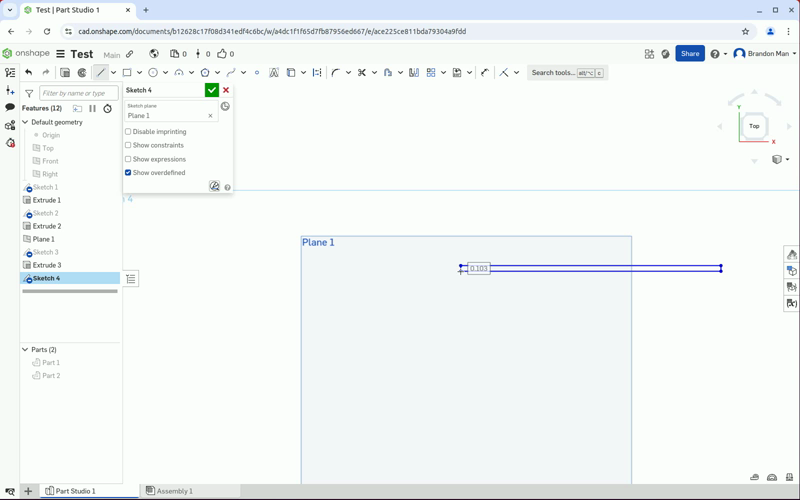
scroll(-6)
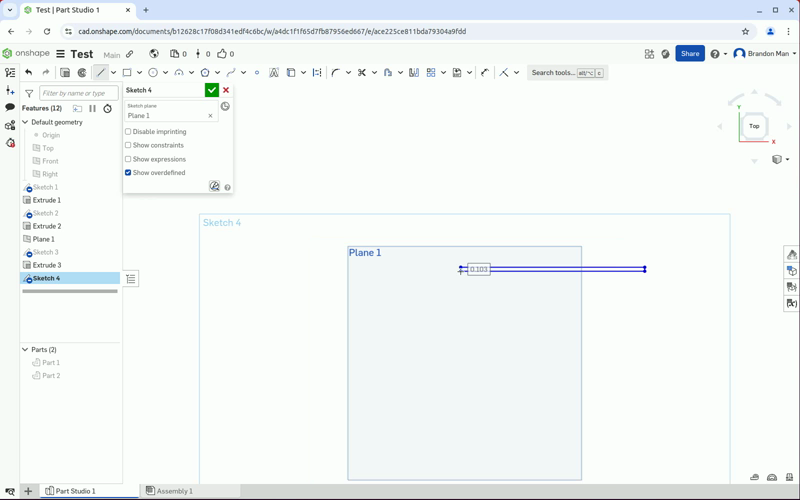
scroll(-6)
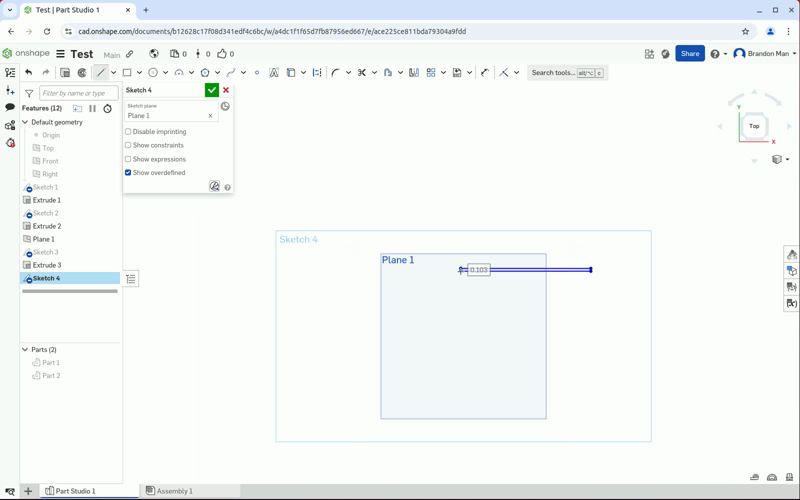
scroll(-6)
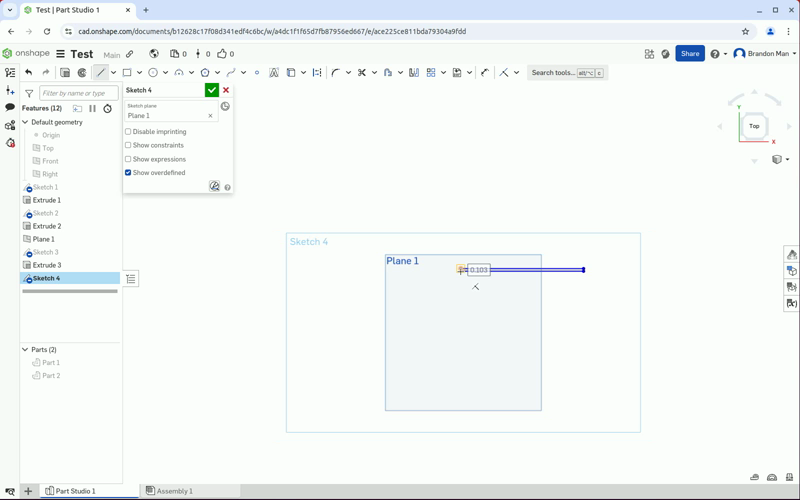
scroll(-6)
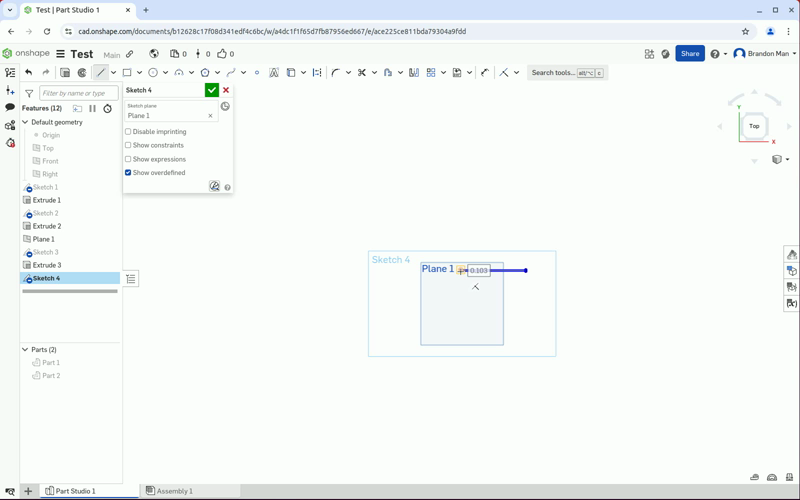
scroll(-6)
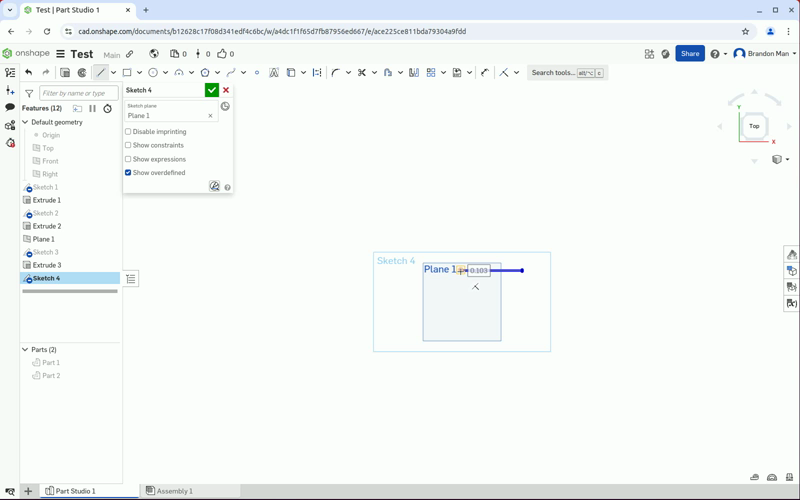
scroll(-6)
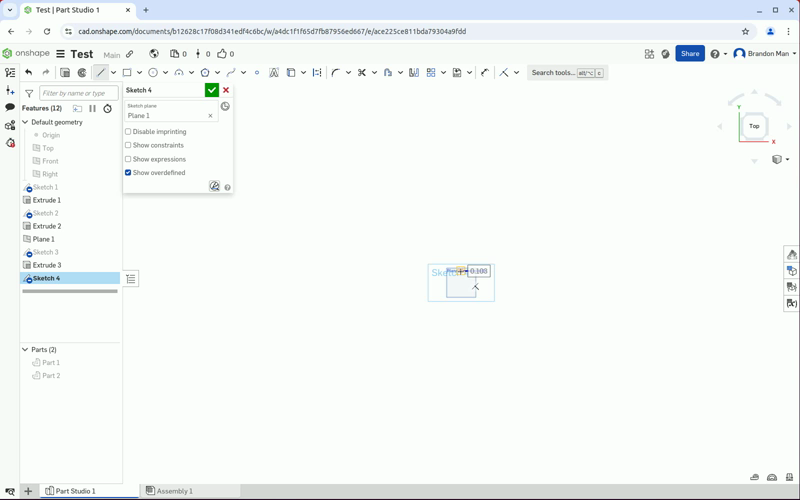
key(esc)
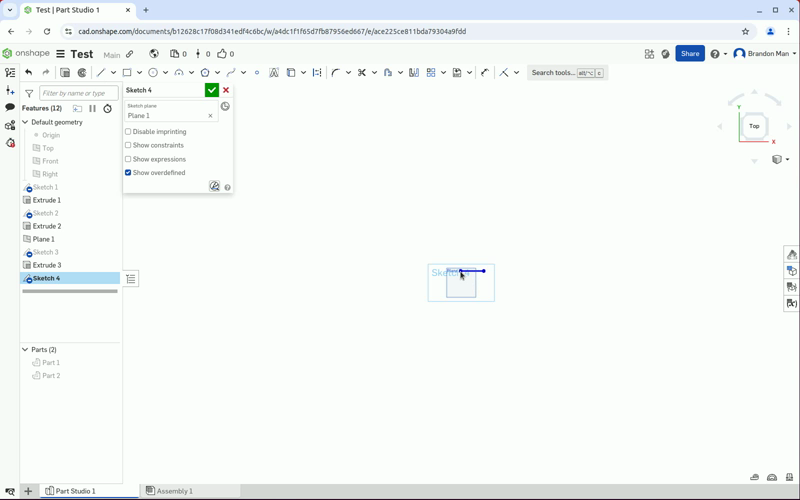
mouse_move(468, 270)
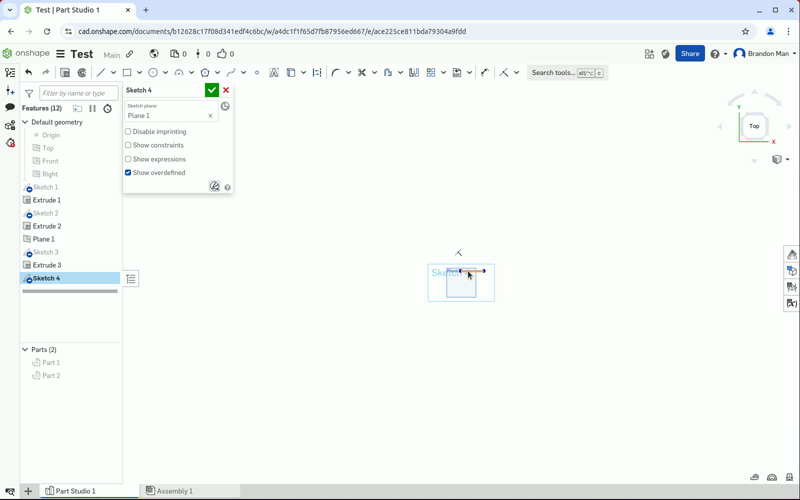
scroll(6)
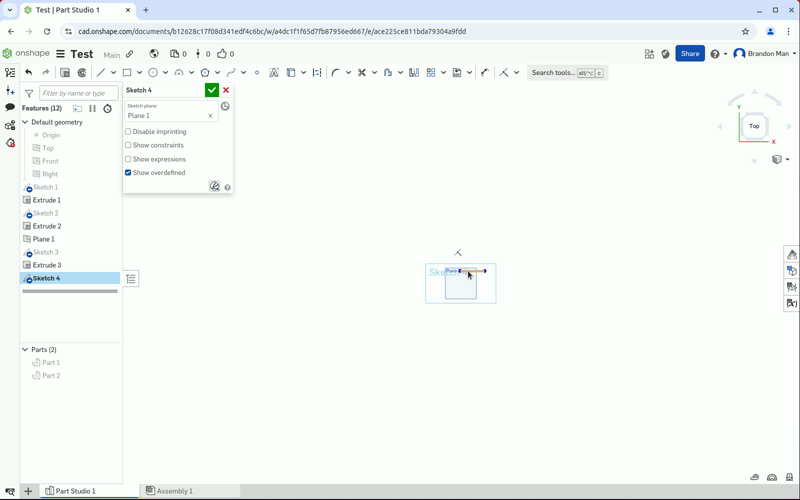
scroll(6)
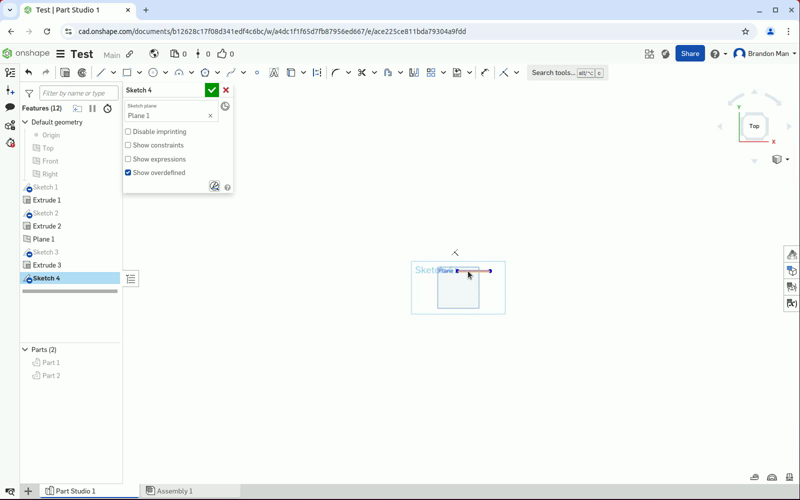
scroll(6)
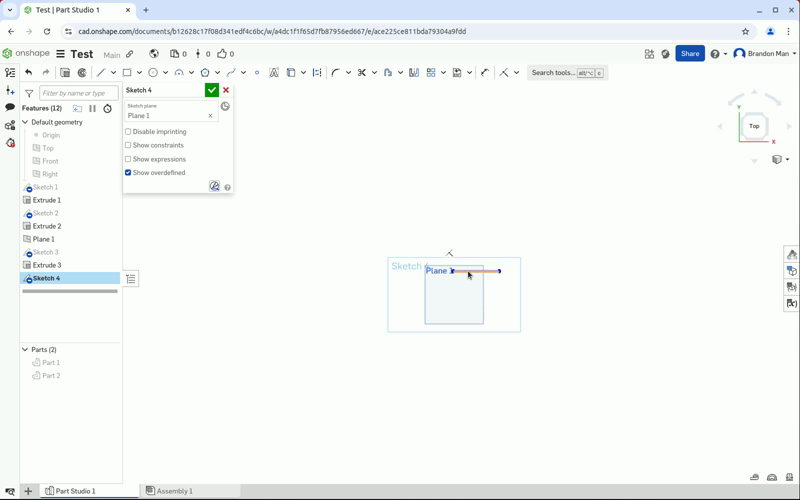
scroll(6)
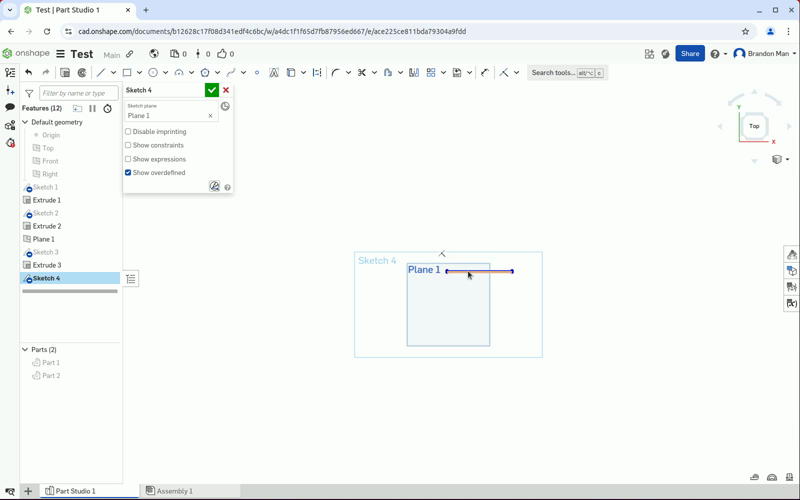
scroll(6)
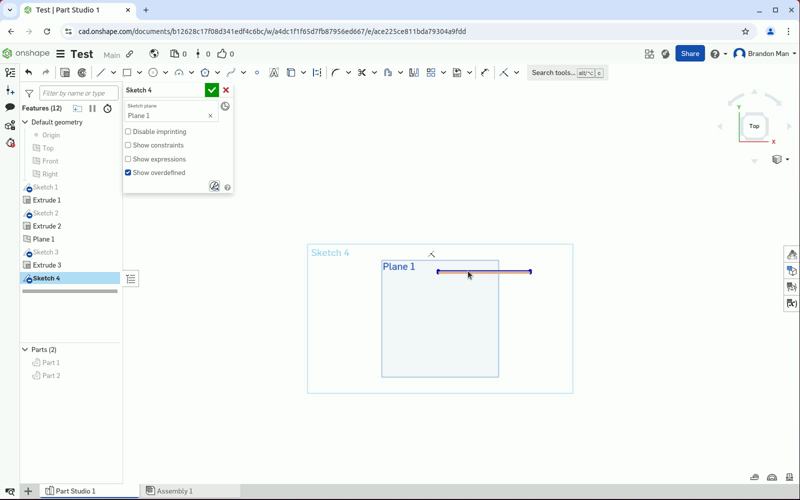
scroll(6)
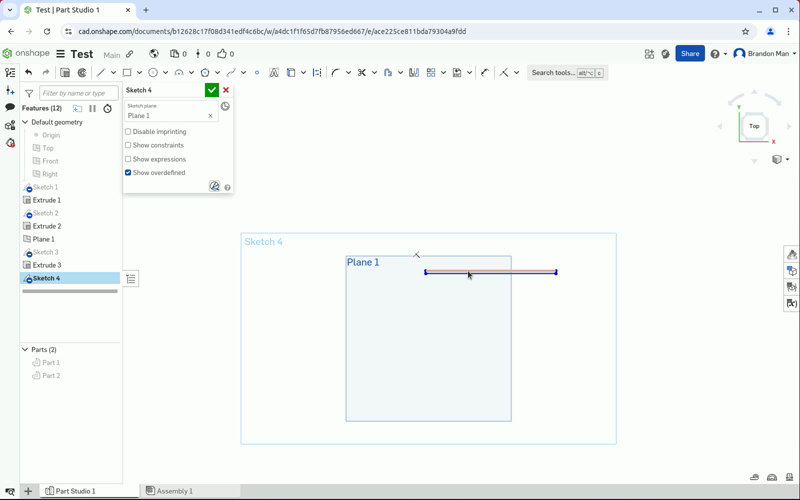
scroll(6)
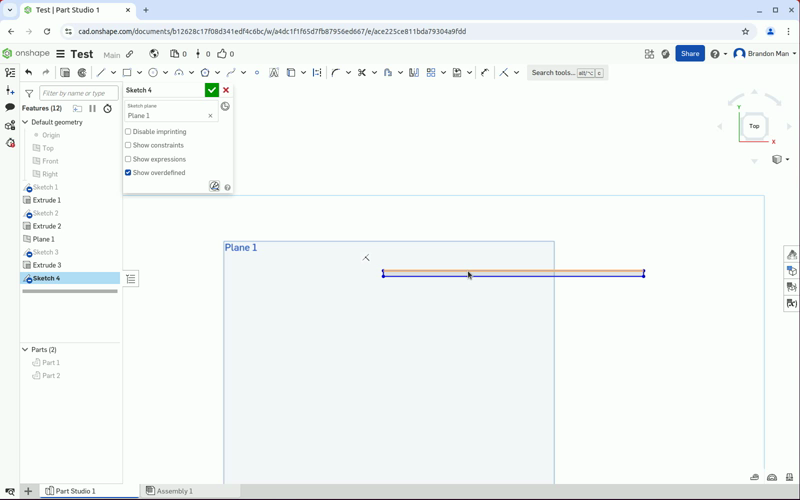
click(468, 270)
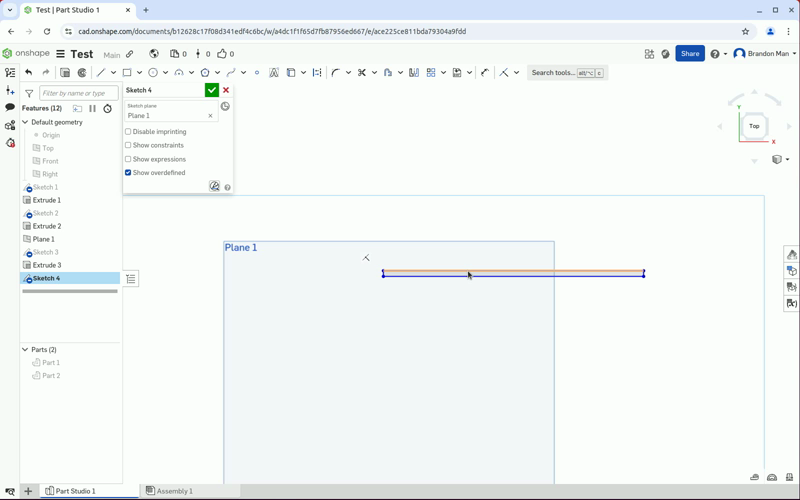
scroll(-6)
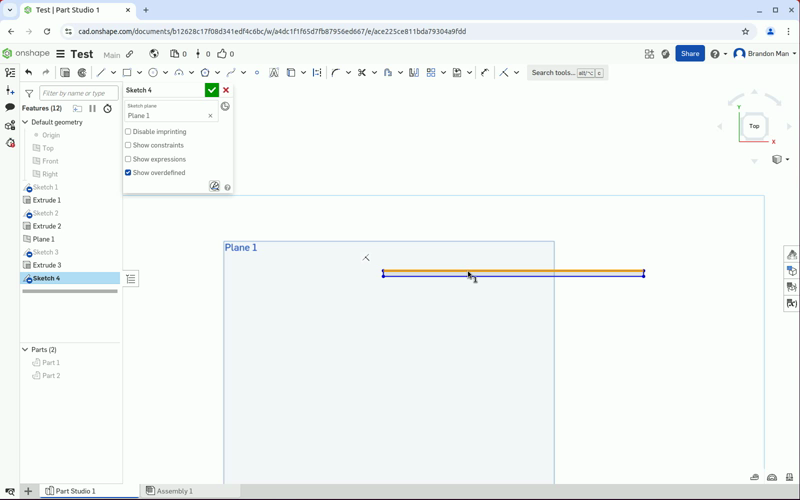
scroll(-6)
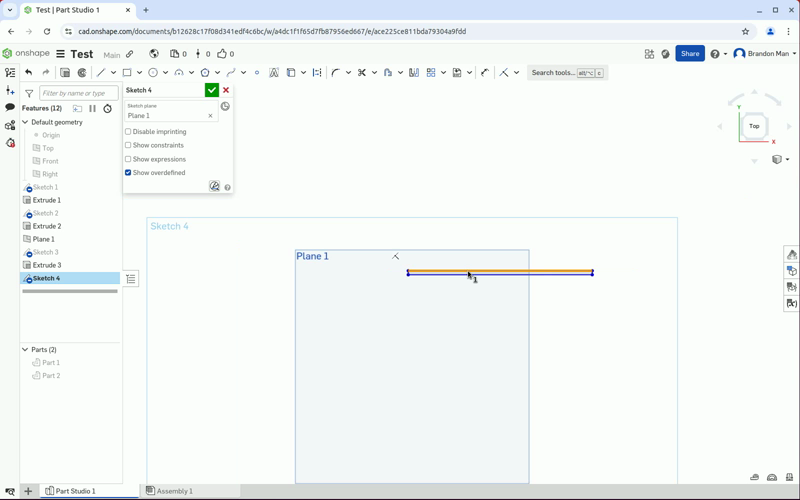
scroll(-6)
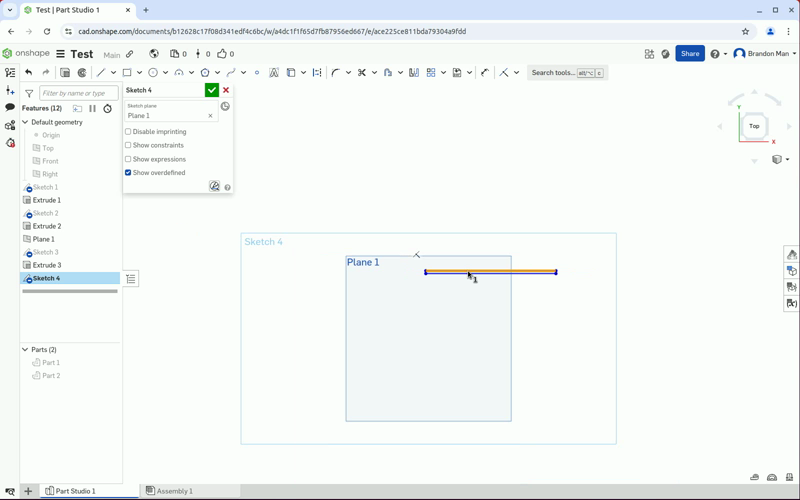
scroll(-6)
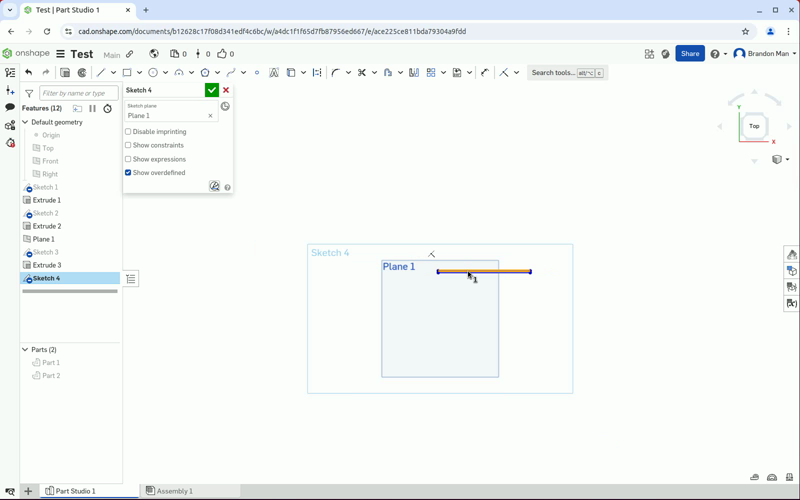
scroll(-6)
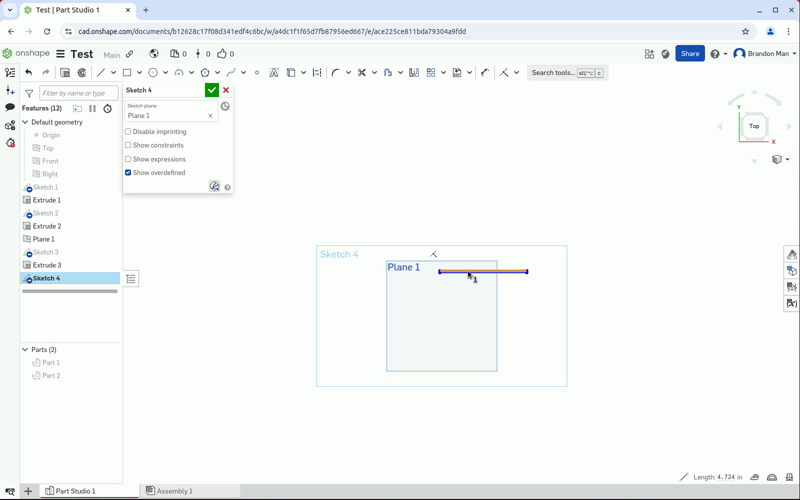
scroll(-6)
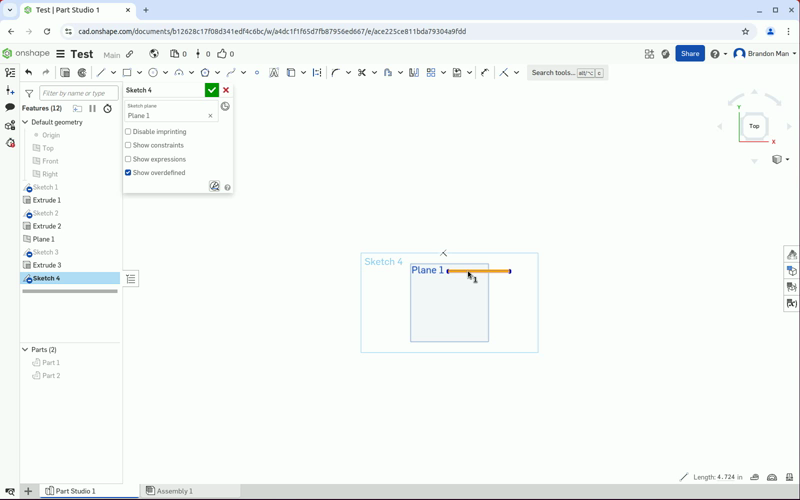
scroll(-6)
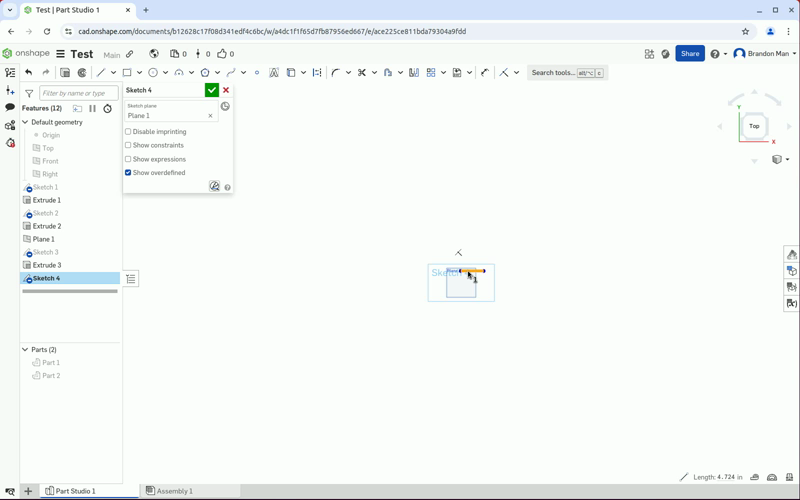
mouse_move(73, 352)
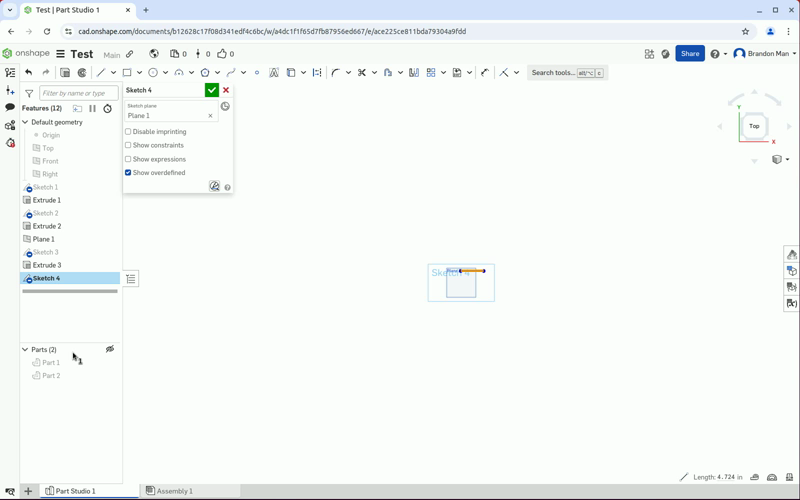
key(shift+y)
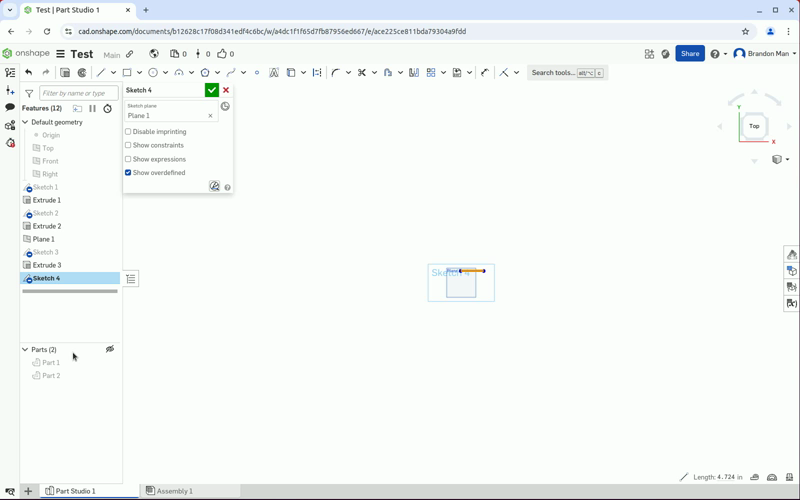
key(shift+e)
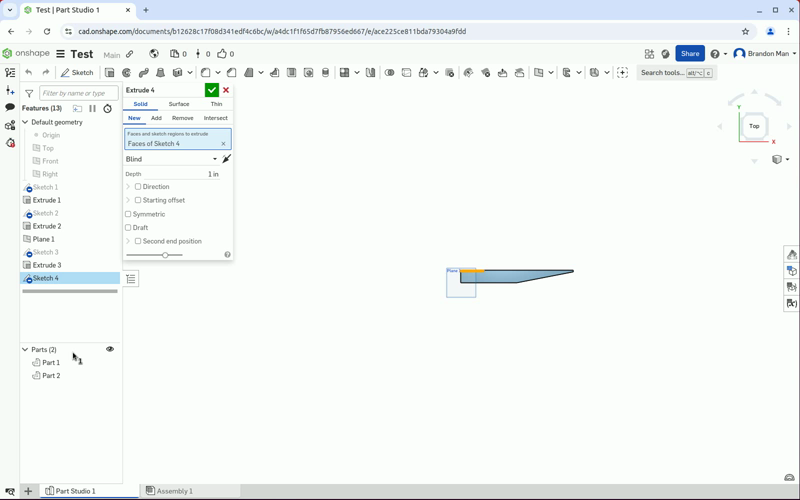
mouse_move(143, 106)
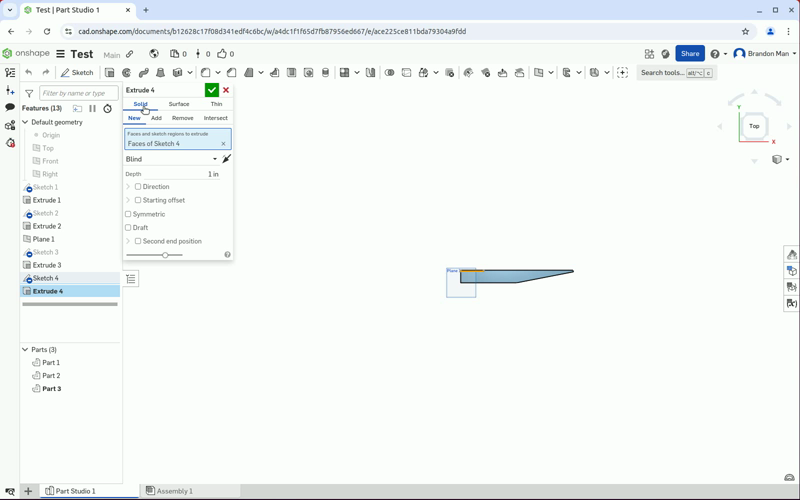
click(143, 106)
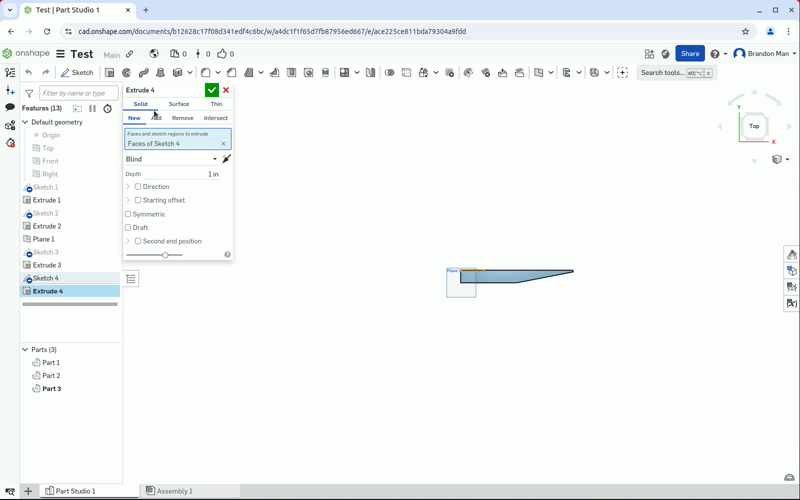
mouse_move(186, 120)
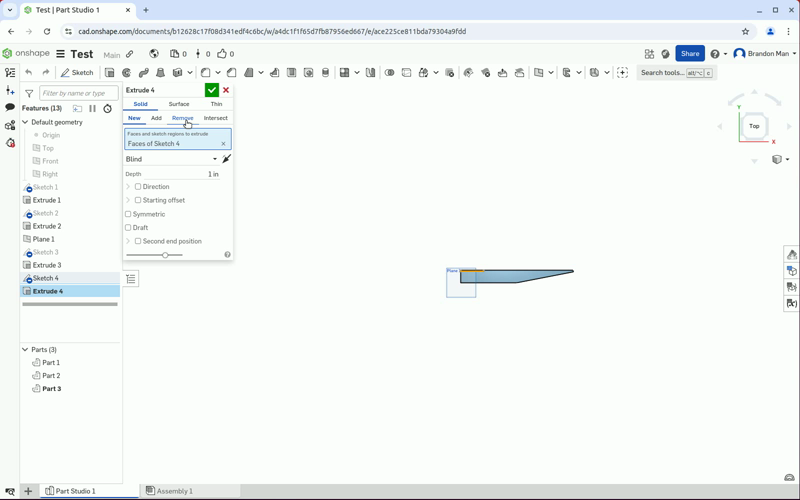
click(186, 120)
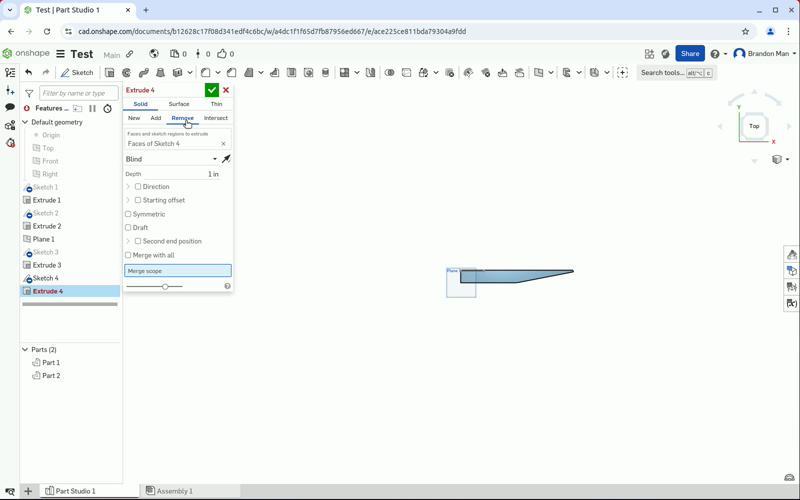
key(tab, 4)
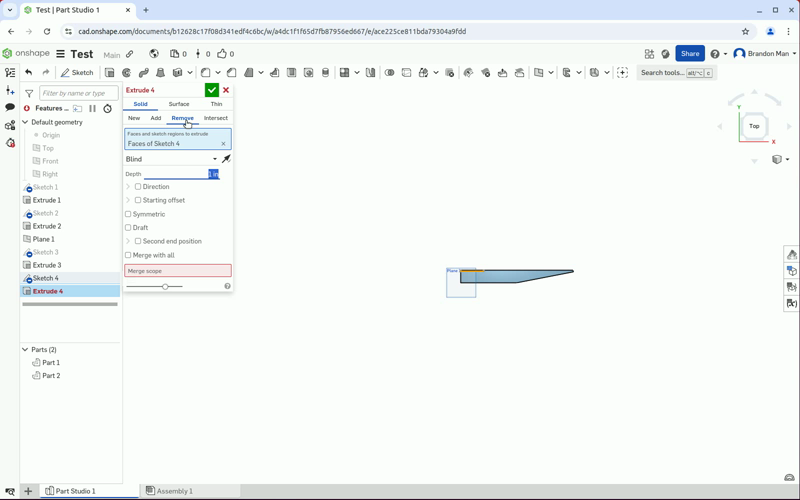
text(1.204)
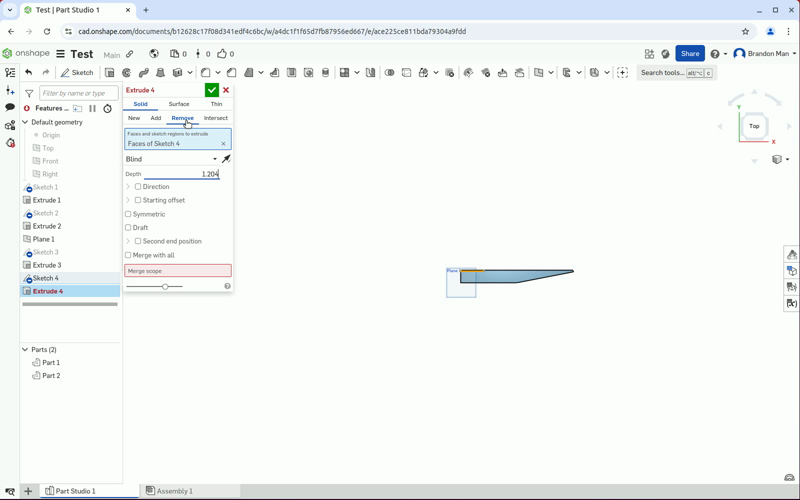
key(tab, 6)
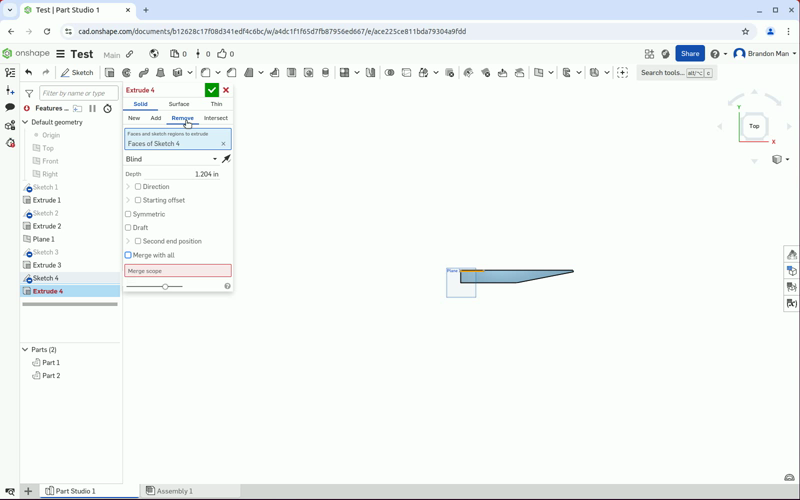
key(space)
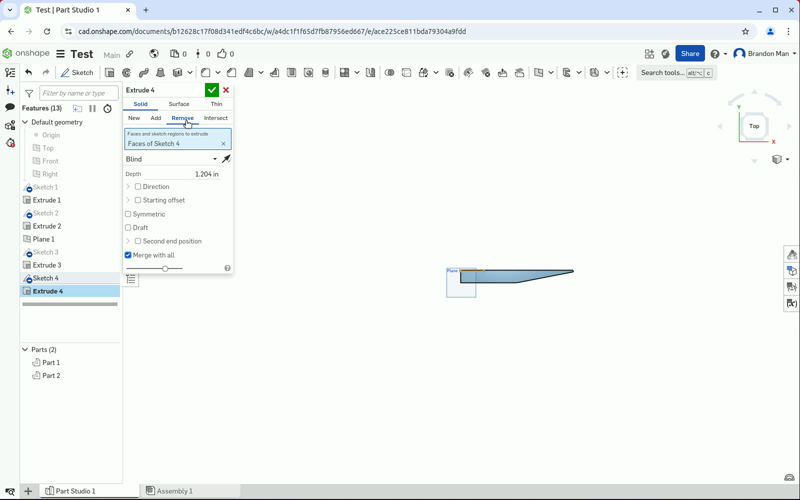
key(enter)
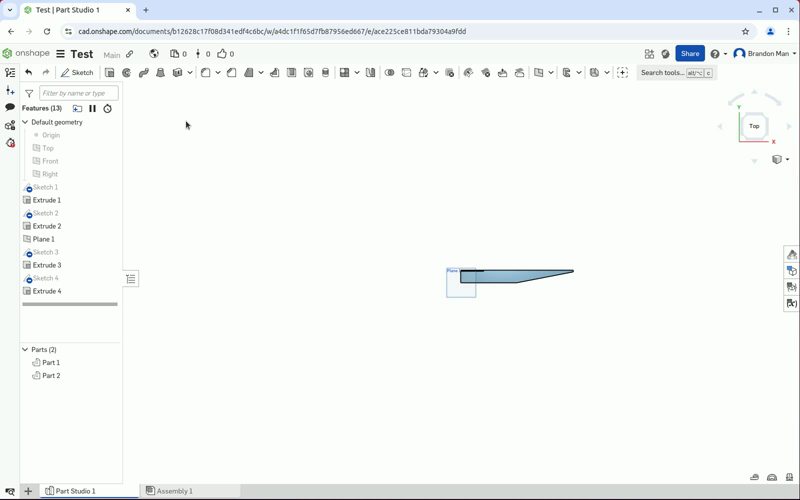
key(shift+h)
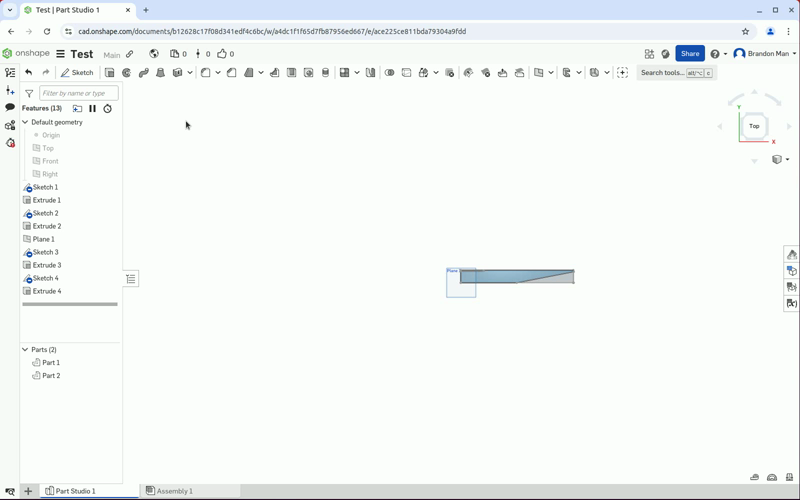
key(shift+h)
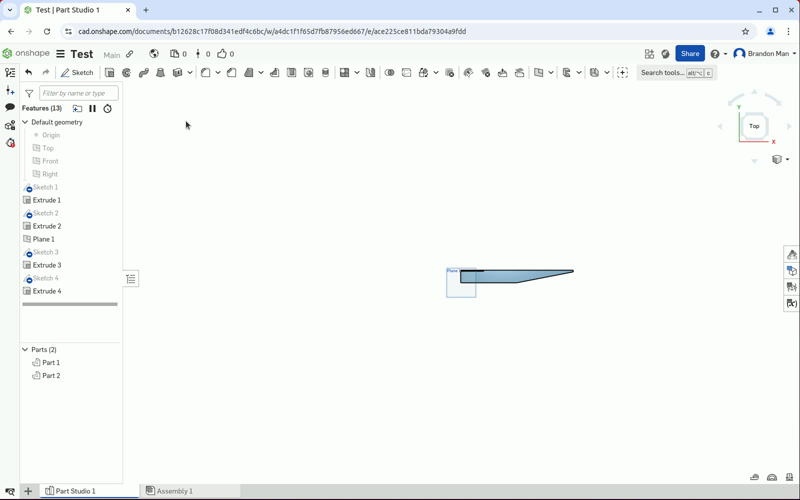
mouse_move(73, 189)
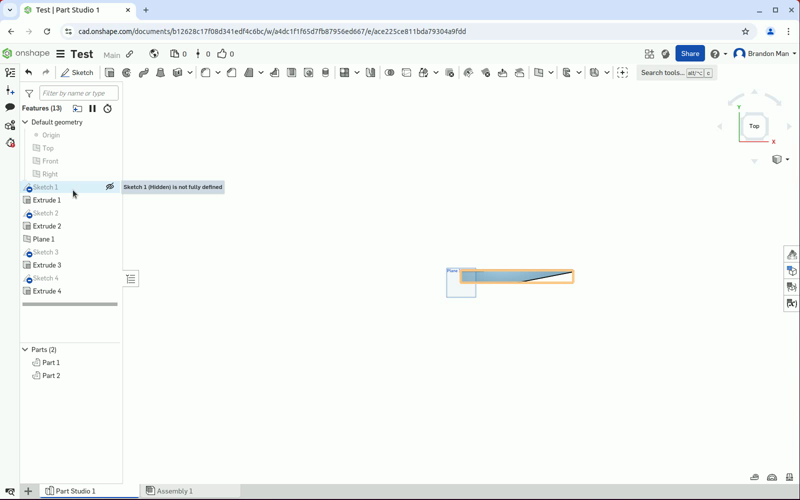
click(73, 189)
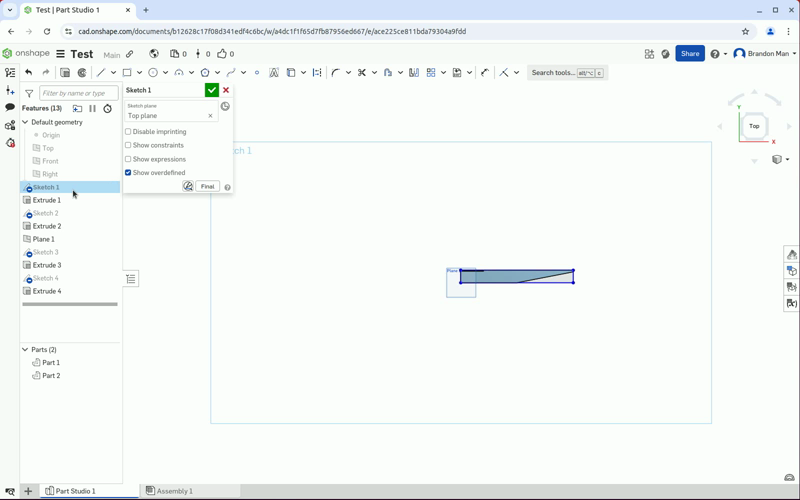
mouse_move(229, 92)
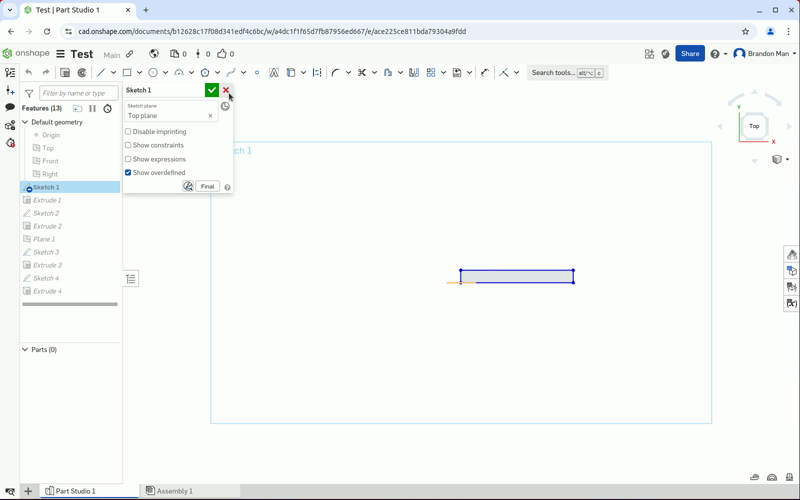
click(229, 92)
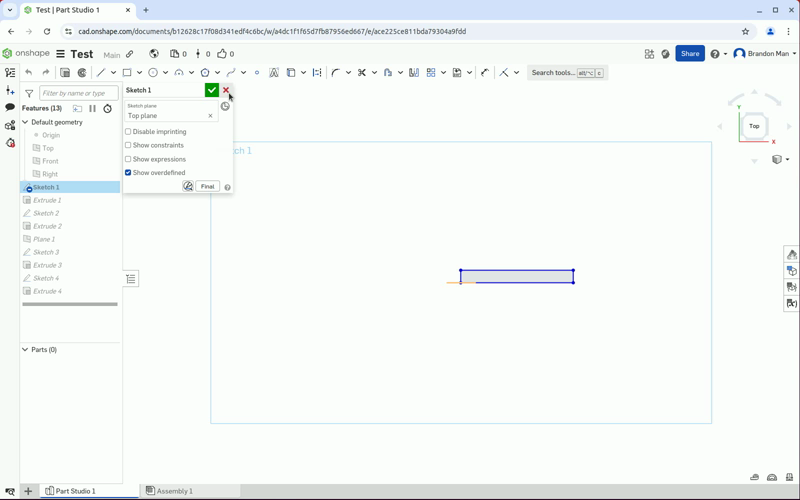
key(shift+s)
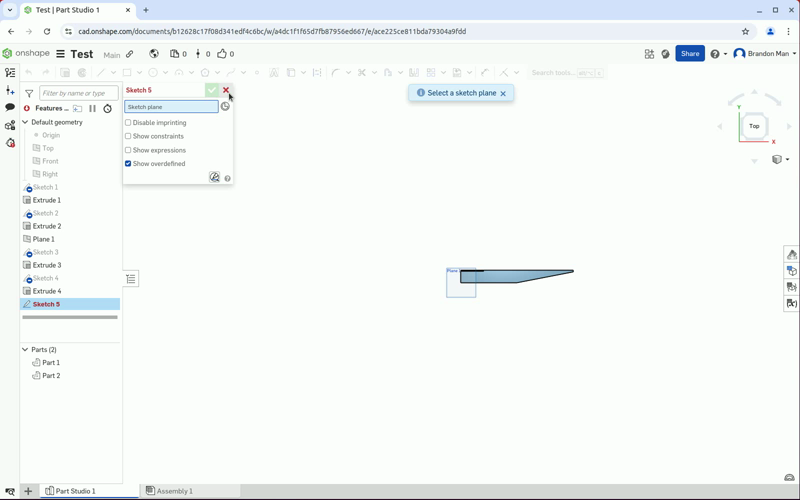
mouse_move(73, 241)
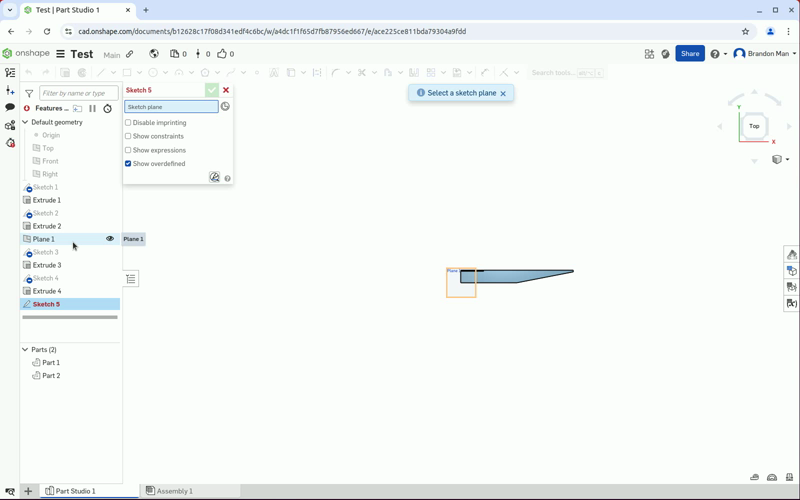
click(73, 241)
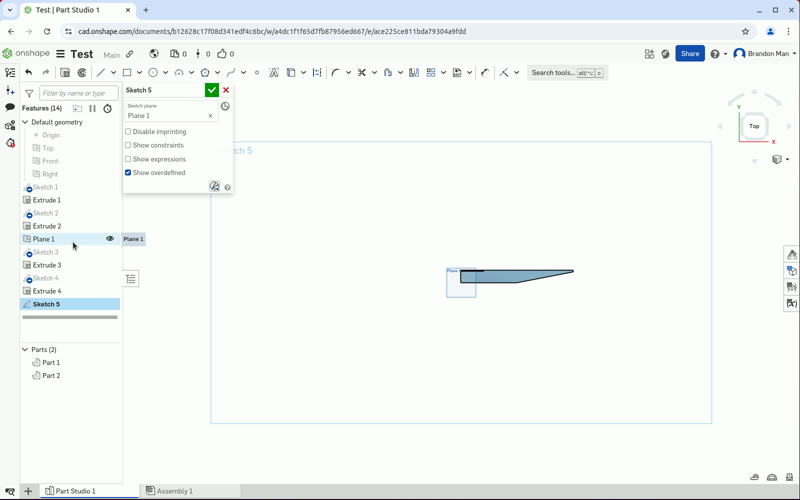
mouse_move(73, 352)
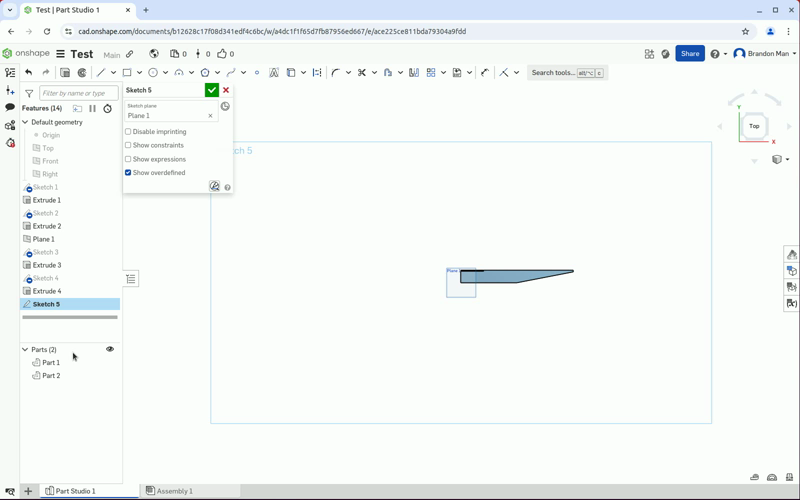
key(y)
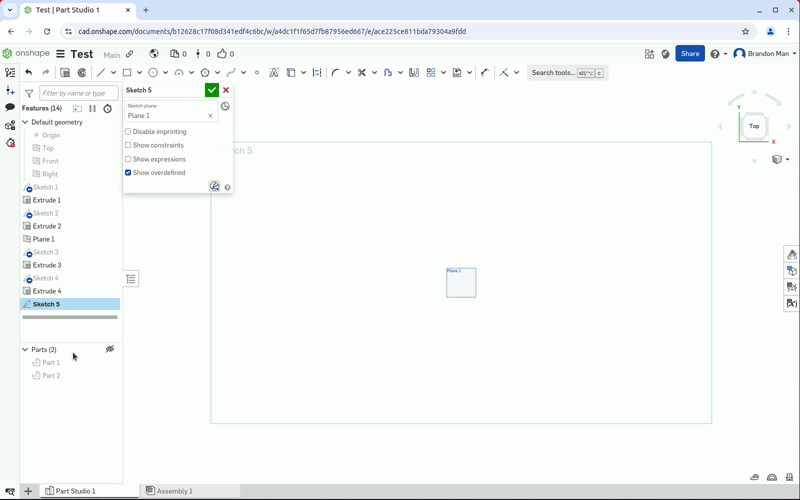
key(l)
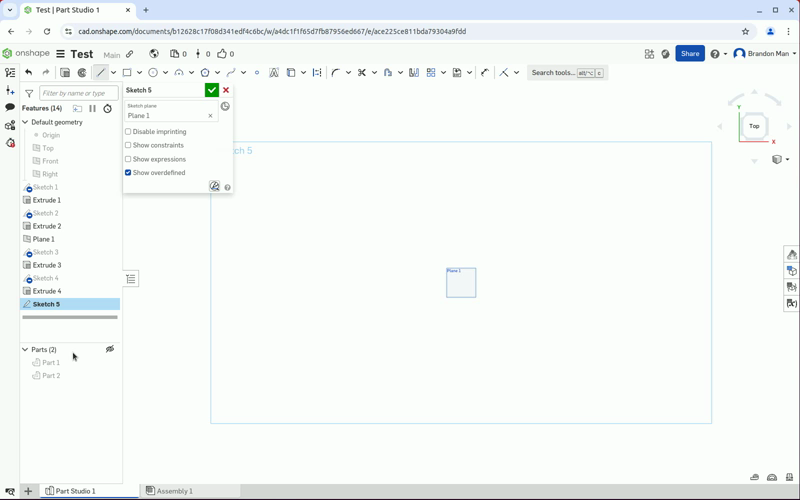
key_down(shift)
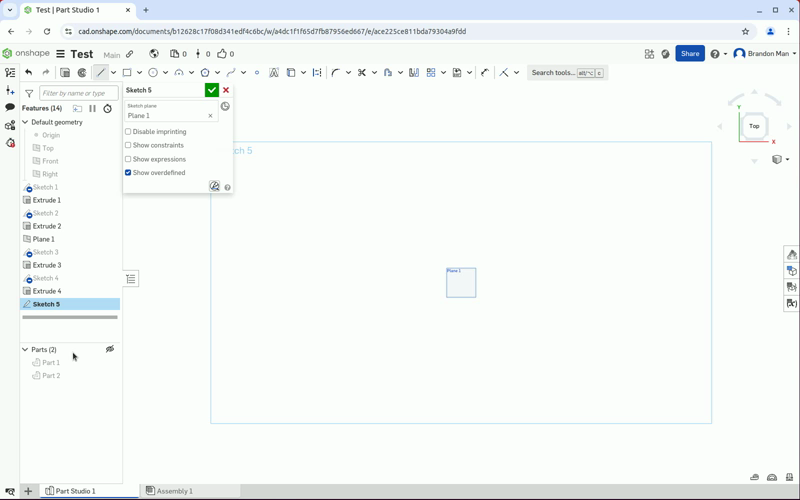
mouse_move(505, 271)
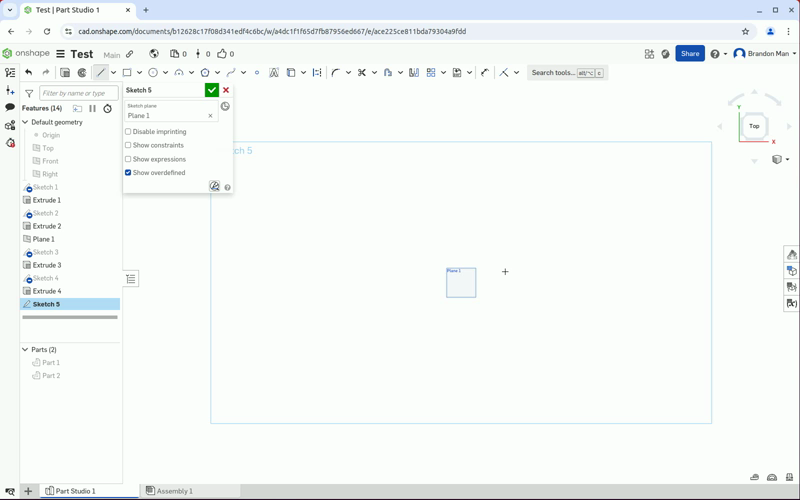
click(505, 271)
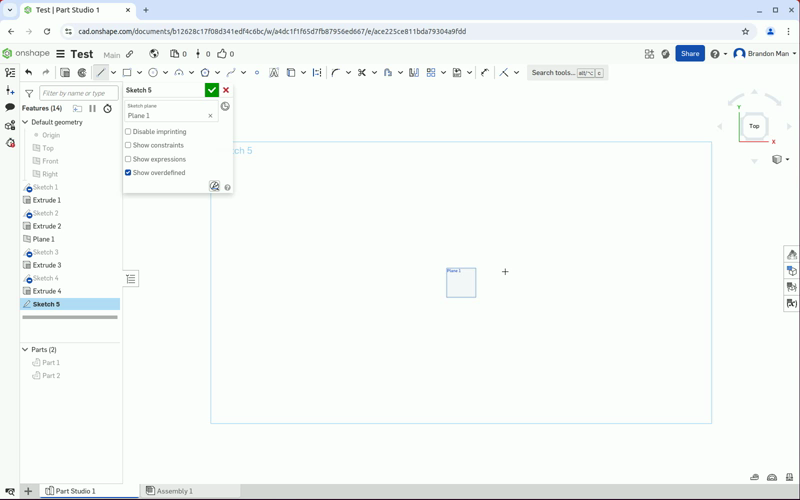
key_up(shift)
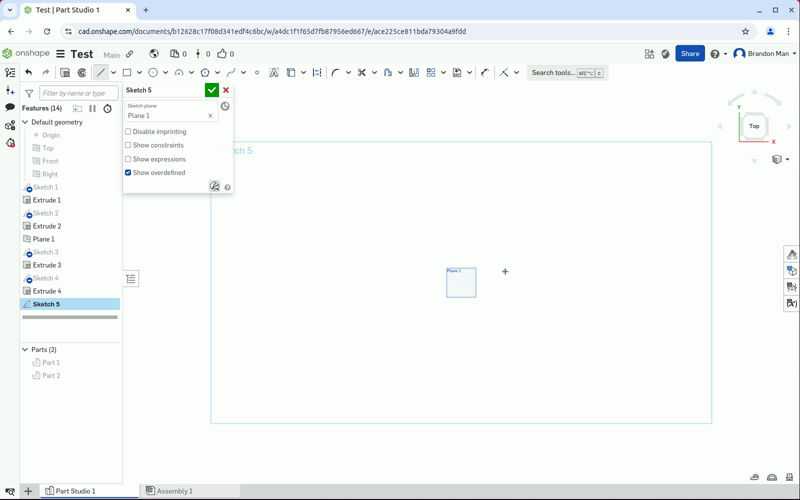
key_down(shift)
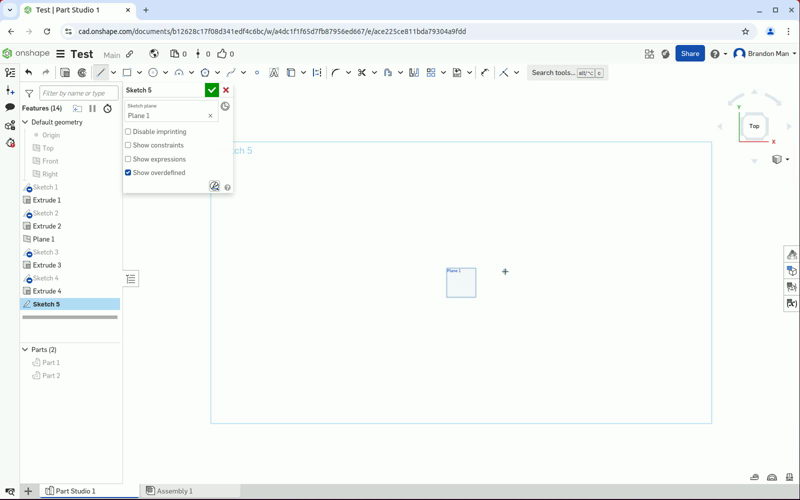
mouse_move(535, 271)
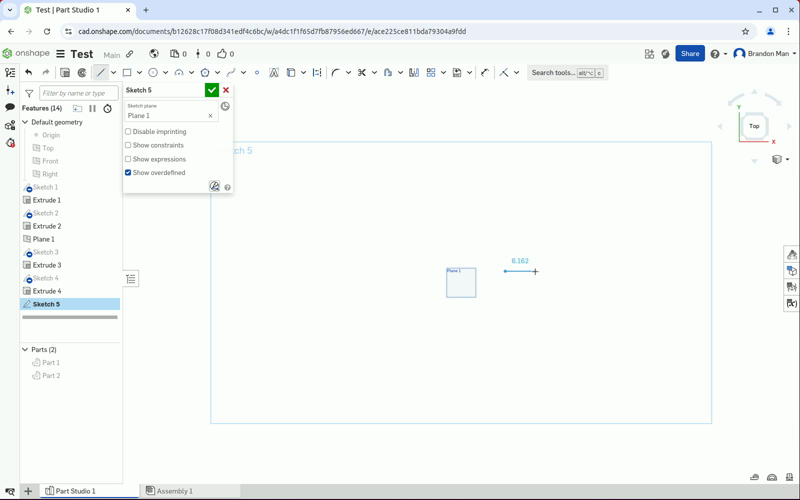
mouse_move(528, 271)
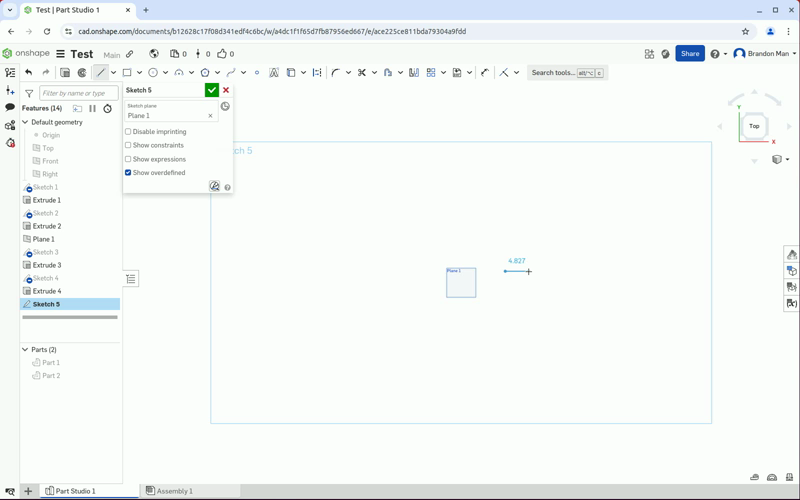
click(528, 271)
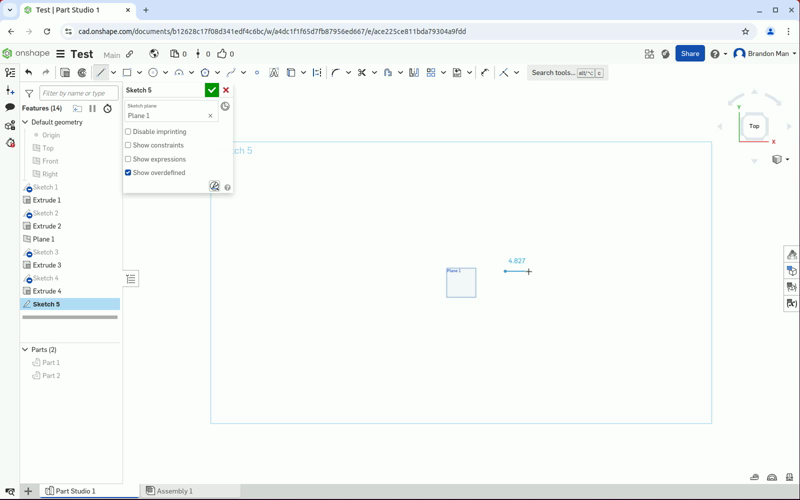
key_up(shift)
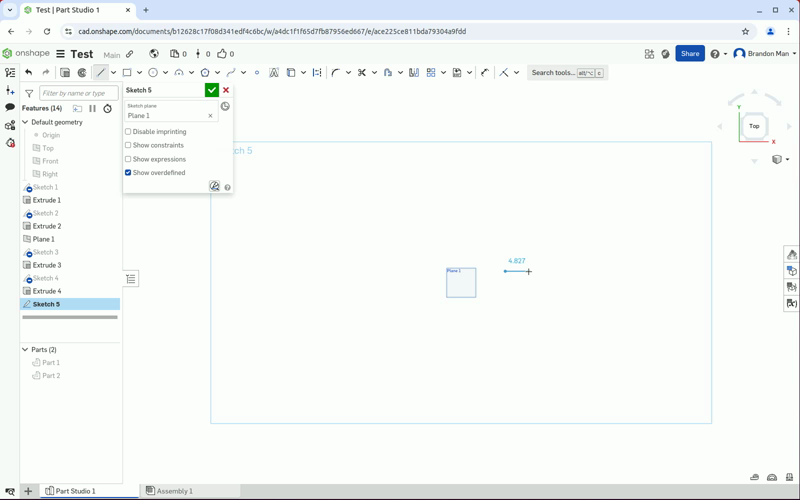
key_down(shift)
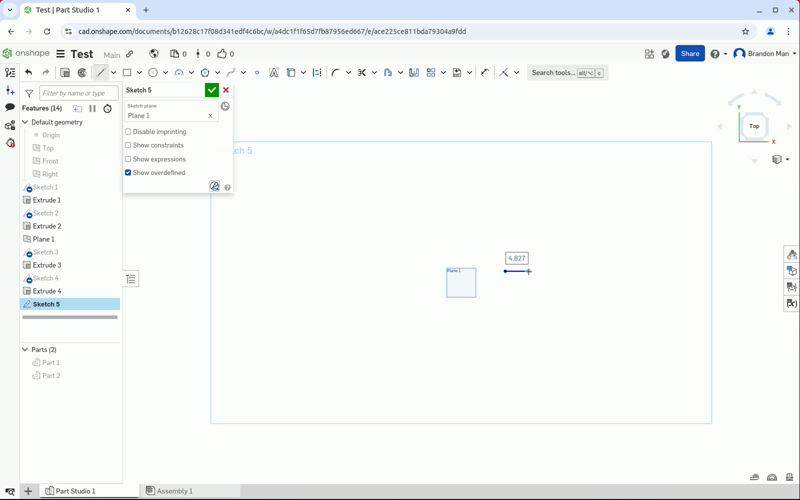
mouse_move(558, 271)
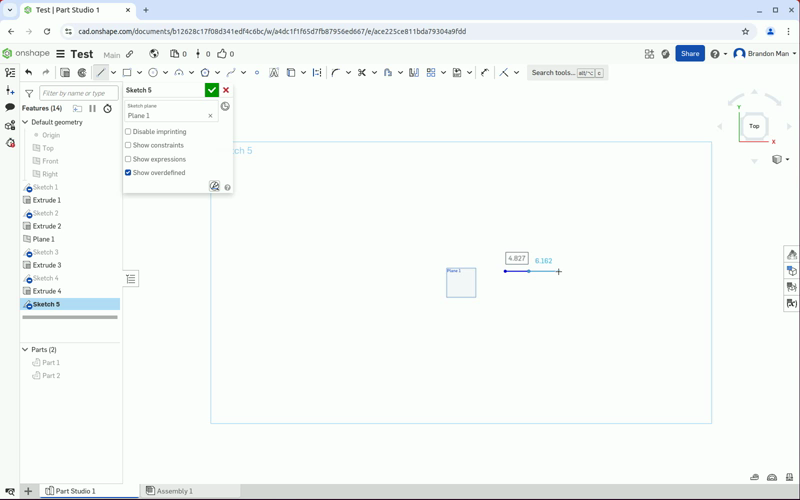
mouse_move(528, 270)
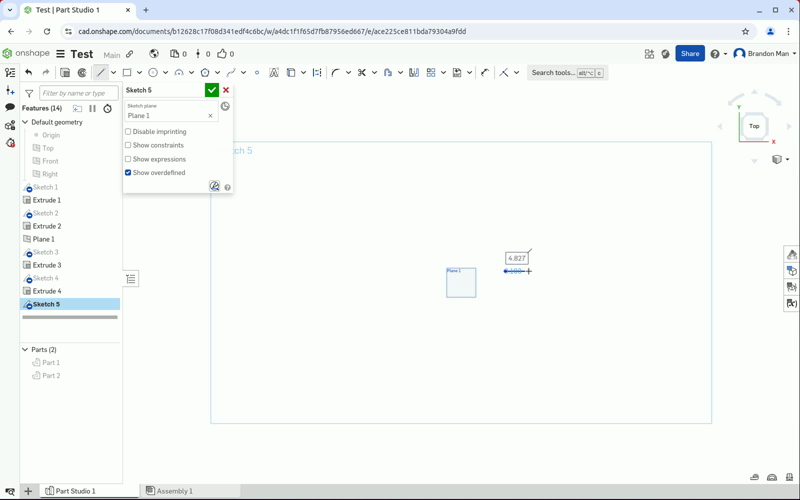
scroll(6)
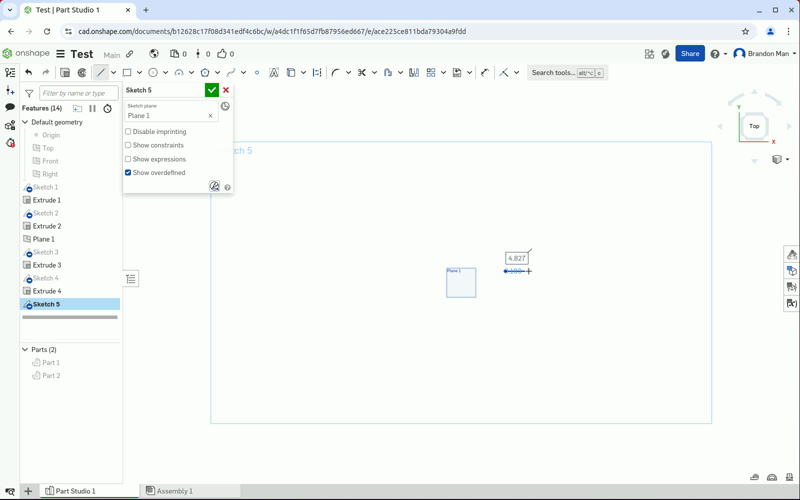
scroll(6)
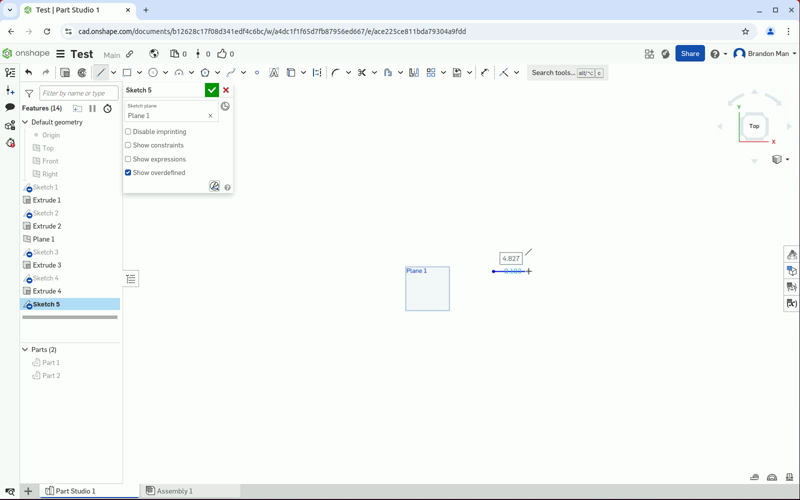
scroll(6)
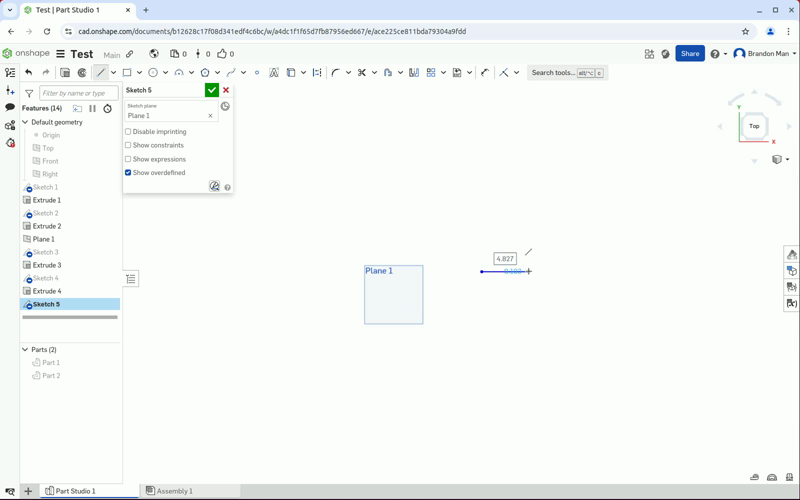
scroll(6)
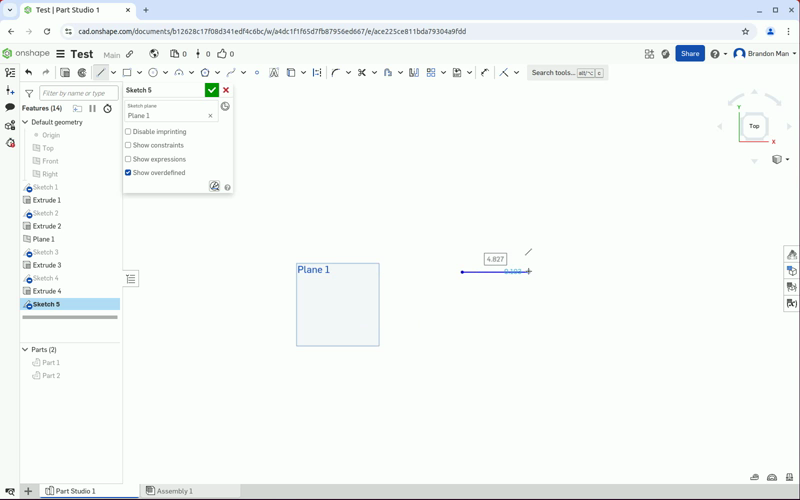
scroll(6)
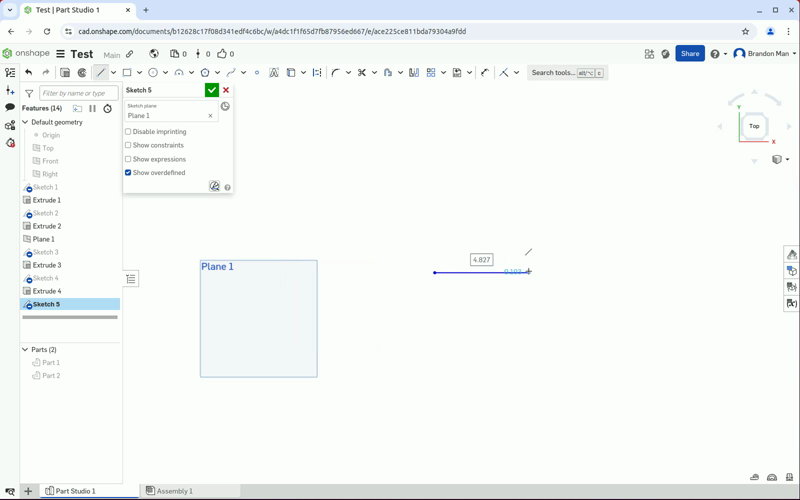
scroll(6)
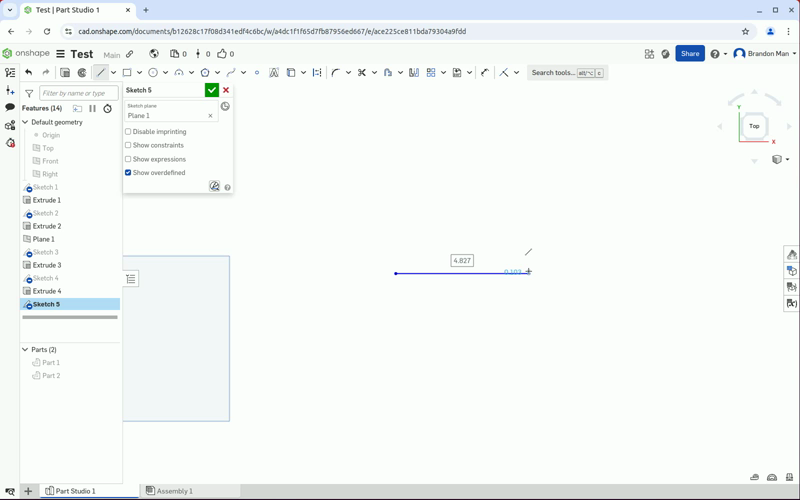
scroll(6)
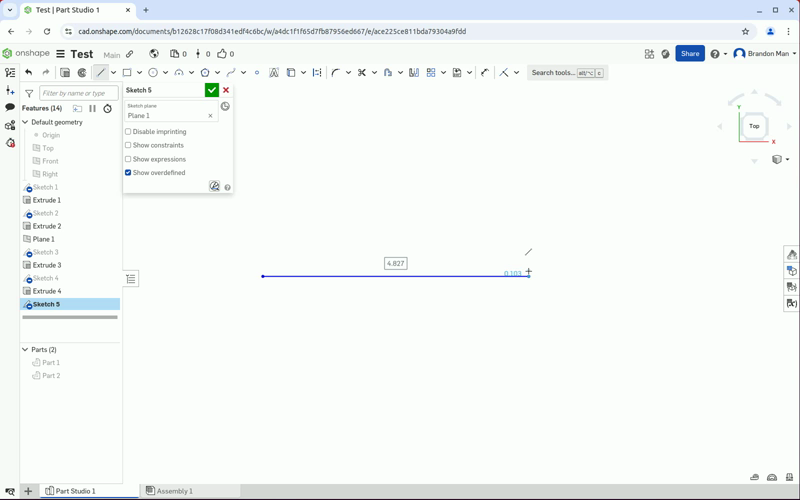
click(528, 270)
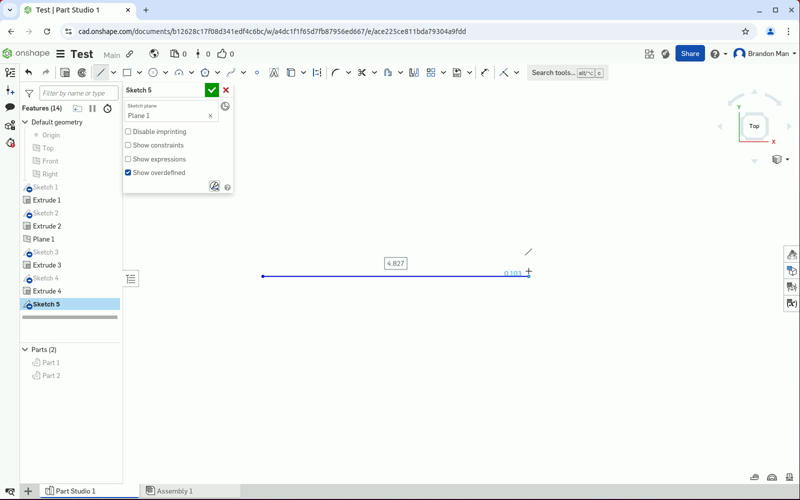
scroll(-6)
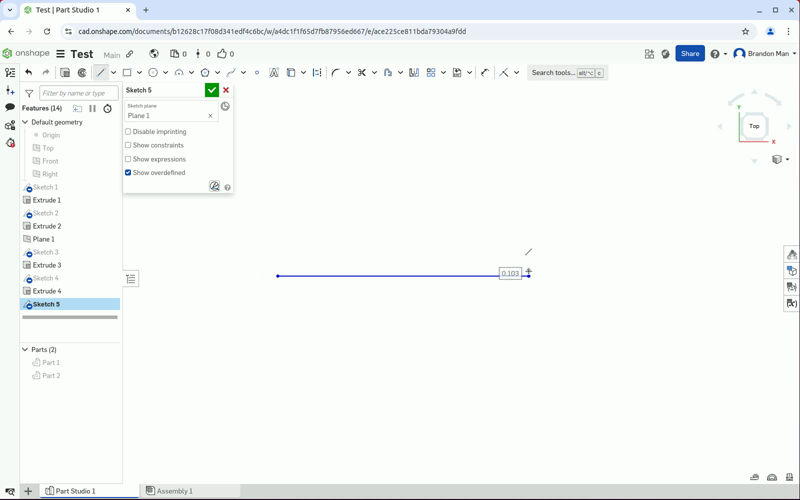
scroll(-6)
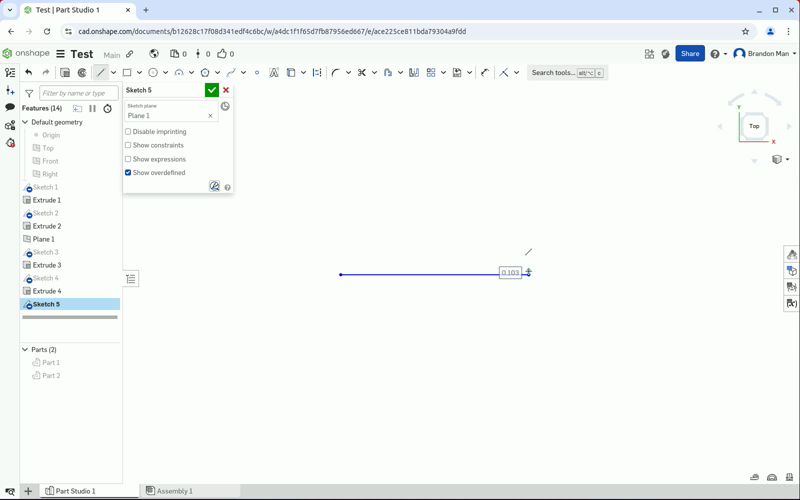
scroll(-6)
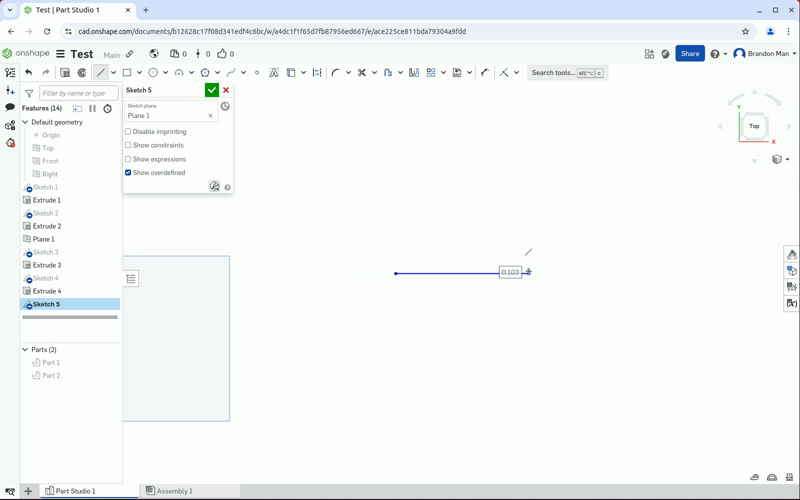
scroll(-6)
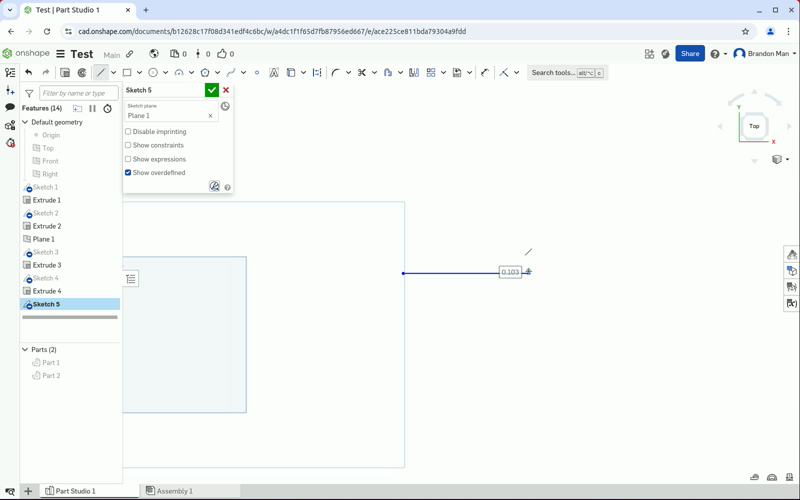
scroll(-6)
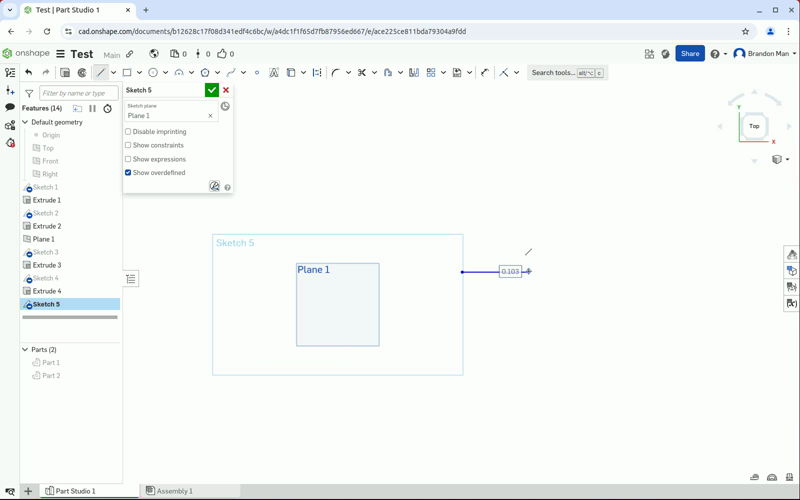
scroll(-6)
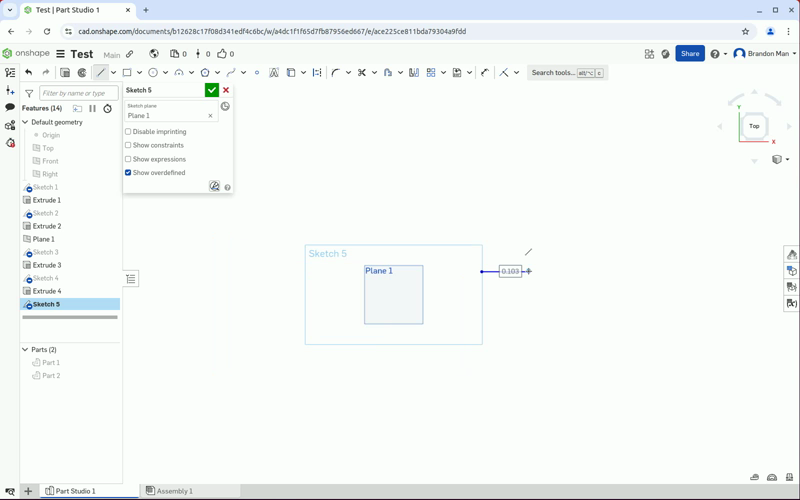
scroll(-6)
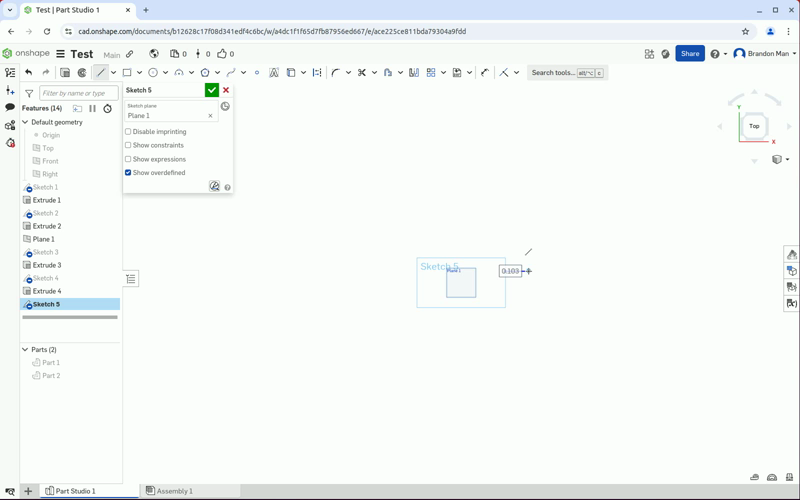
key_up(shift)
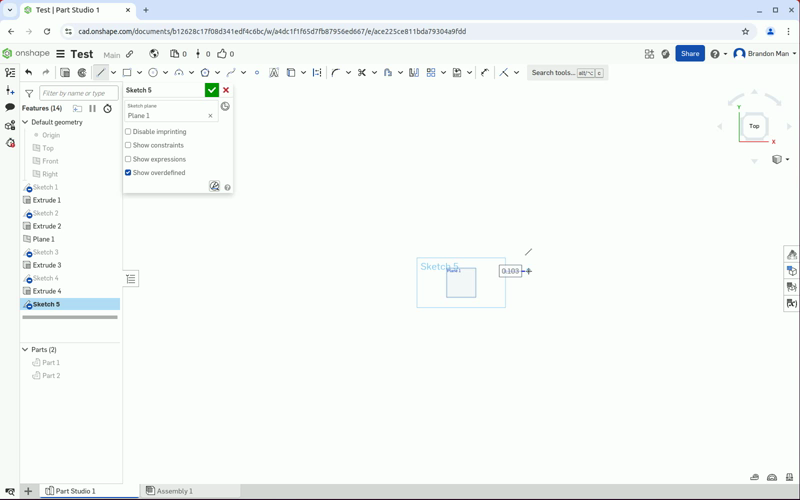
key_down(shift)
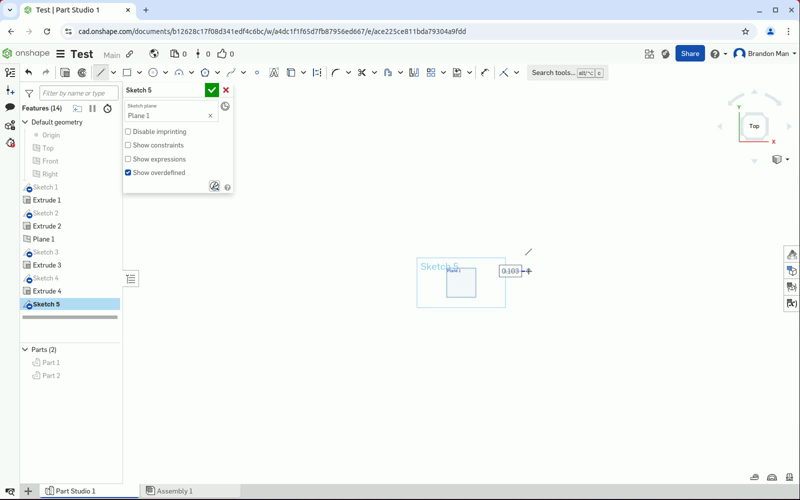
mouse_move(558, 270)
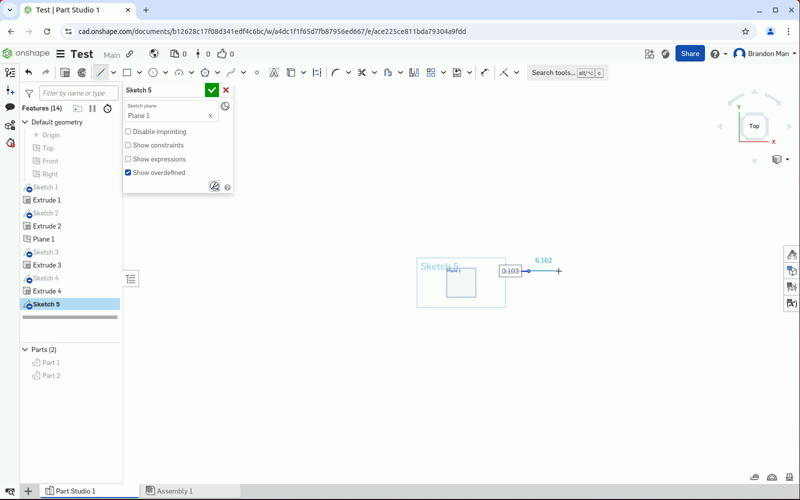
mouse_move(505, 270)
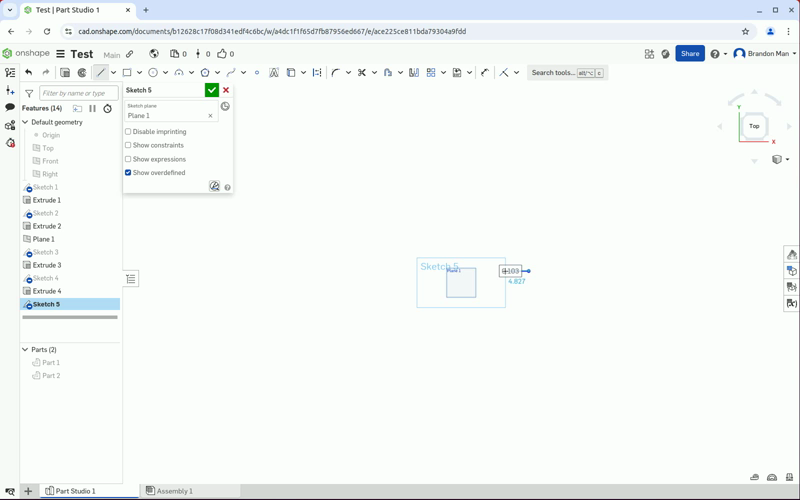
scroll(6)
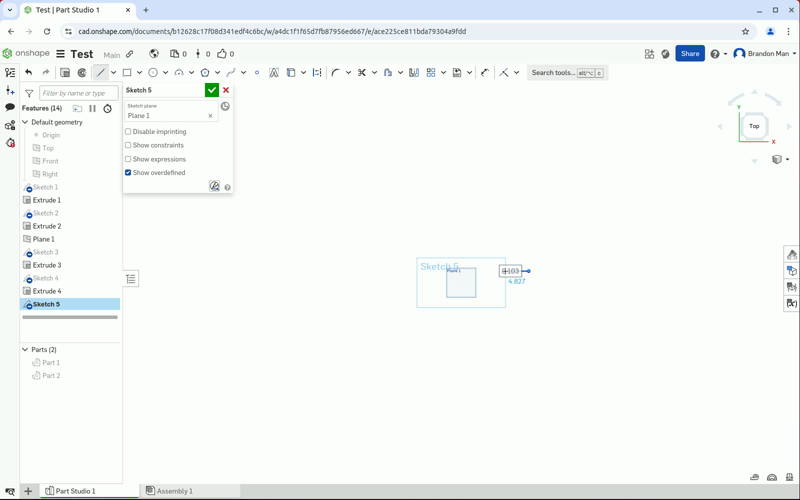
scroll(6)
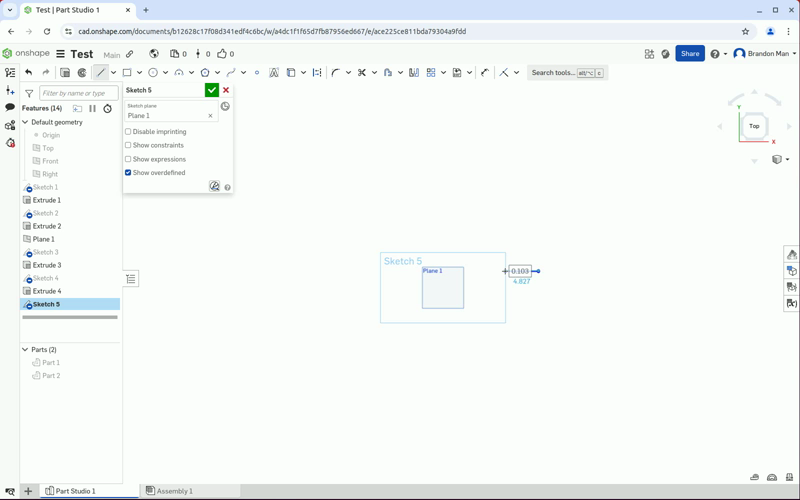
scroll(6)
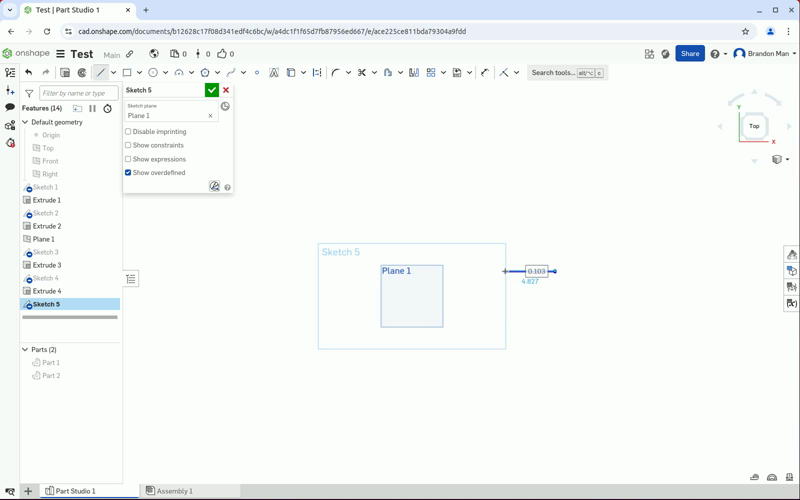
scroll(6)
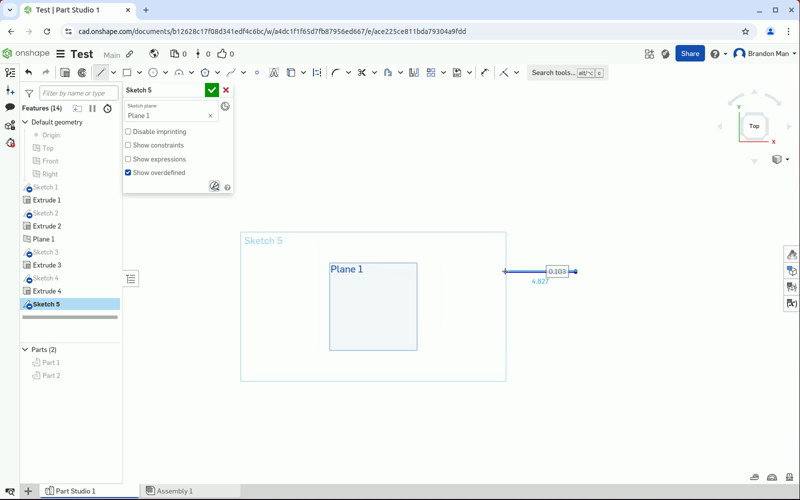
scroll(6)
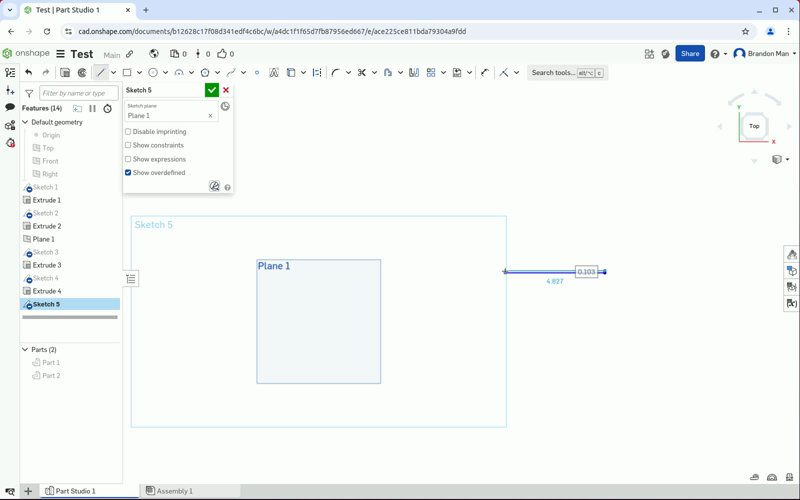
scroll(6)
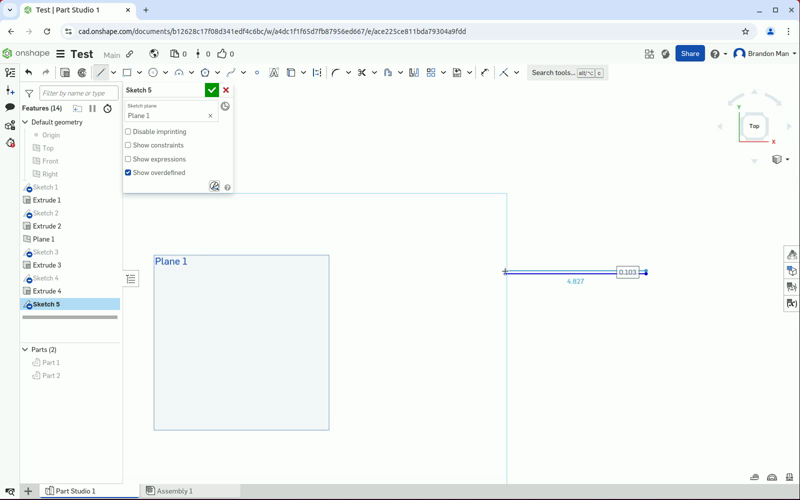
scroll(6)
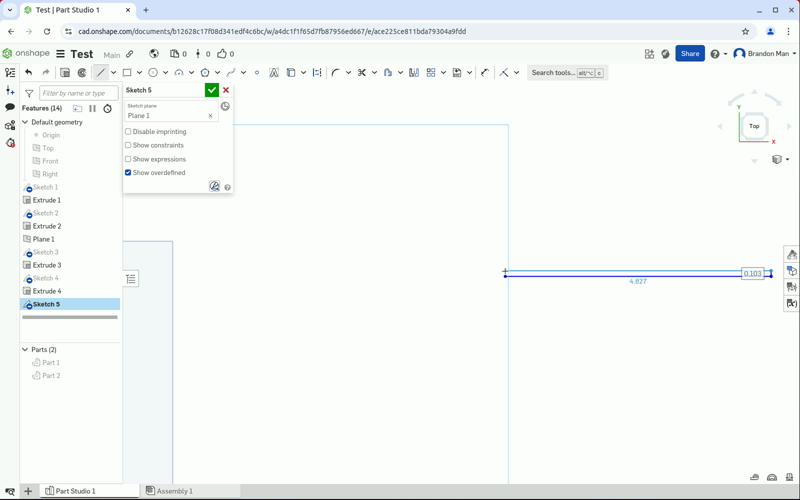
click(505, 270)
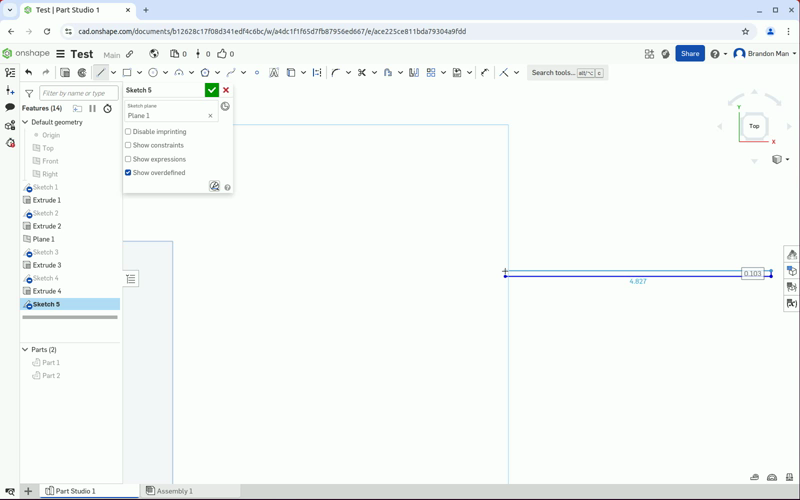
scroll(-6)
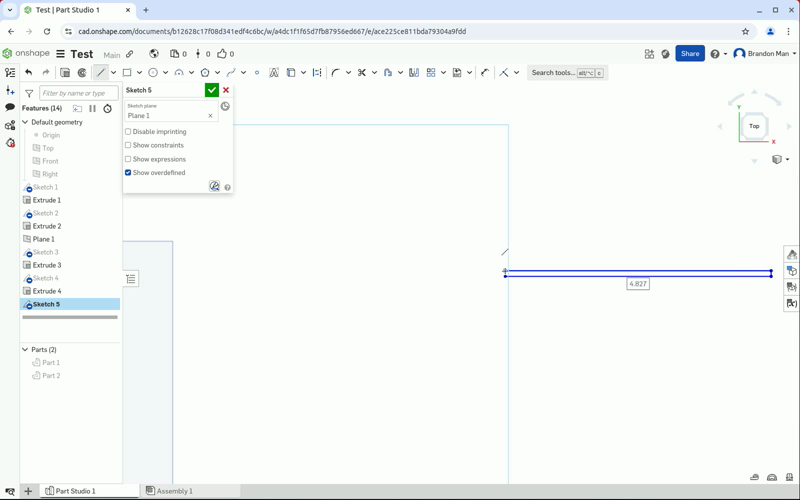
scroll(-6)
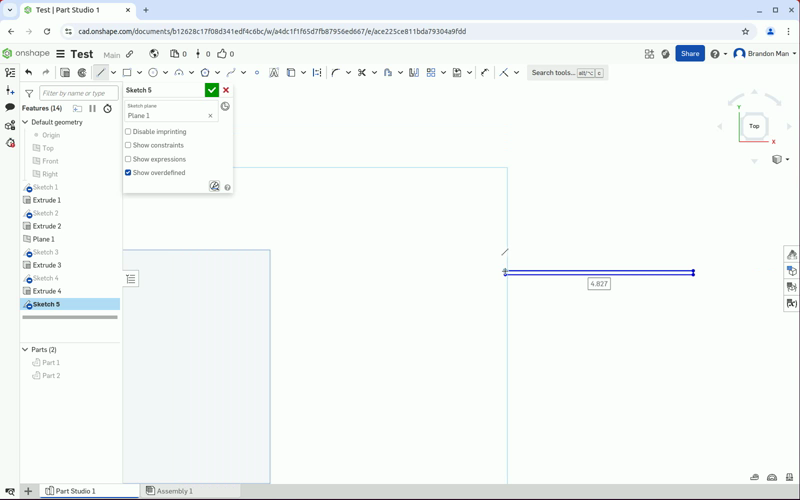
scroll(-6)
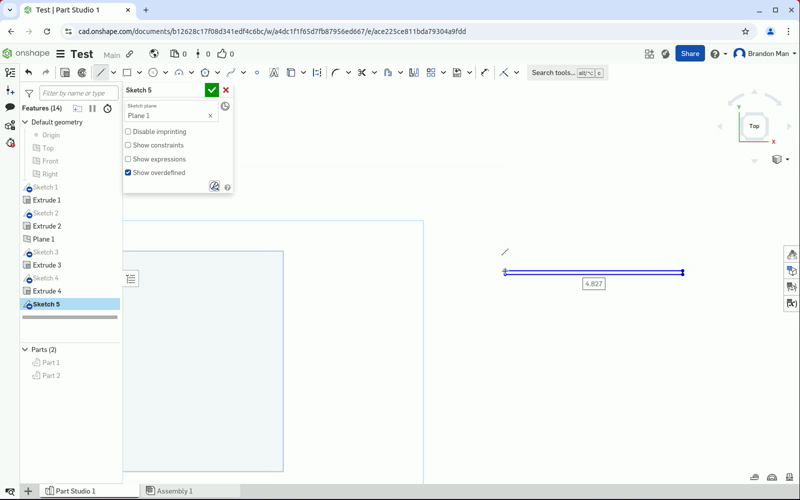
scroll(-6)
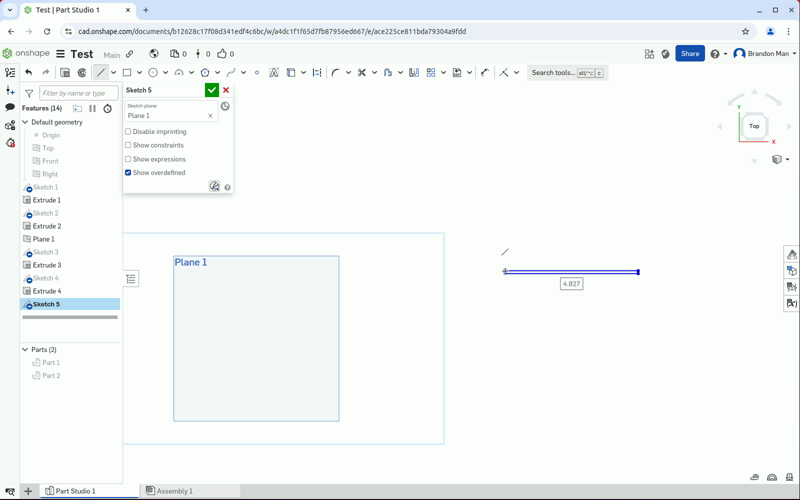
scroll(-6)
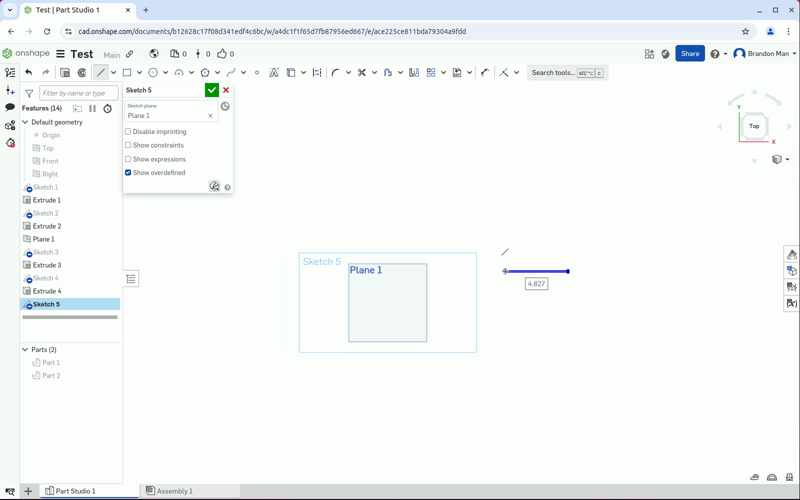
scroll(-6)
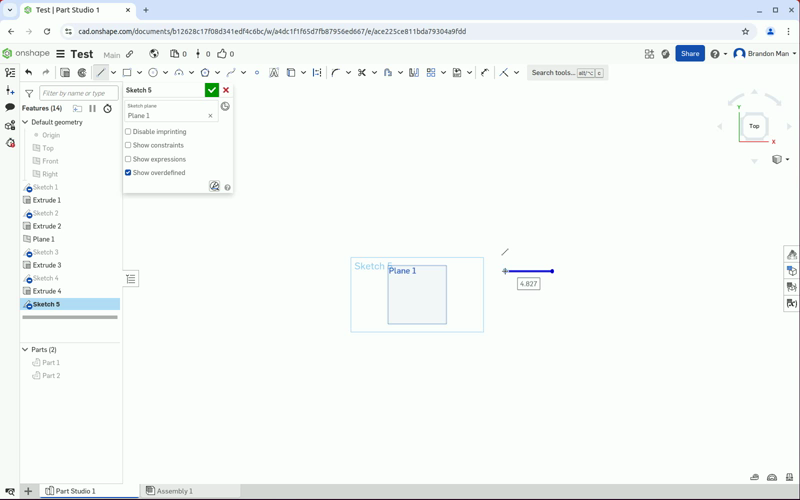
scroll(-6)
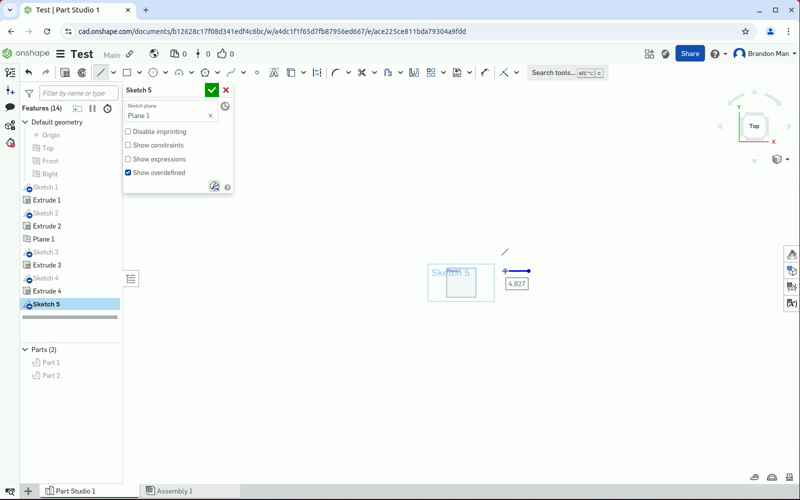
key_up(shift)
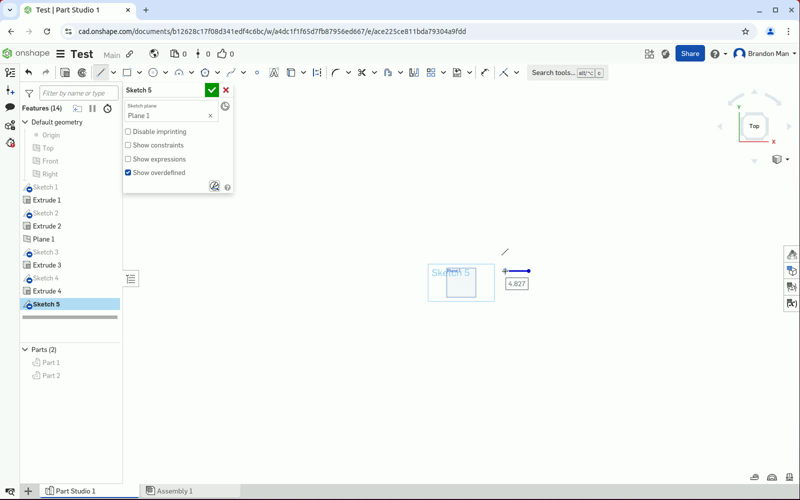
mouse_move(535, 270)
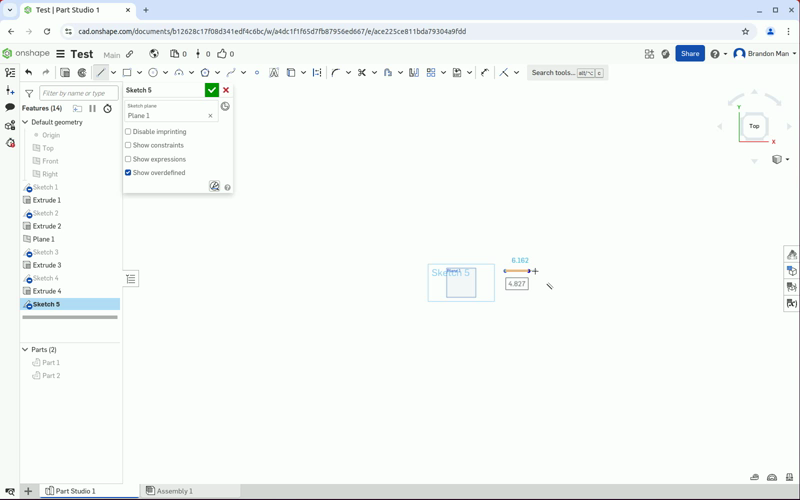
key_down(shift)
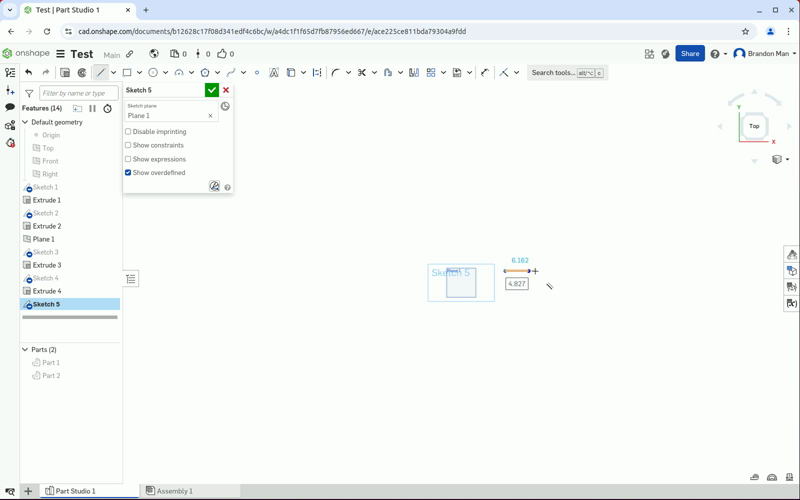
mouse_move(505, 271)
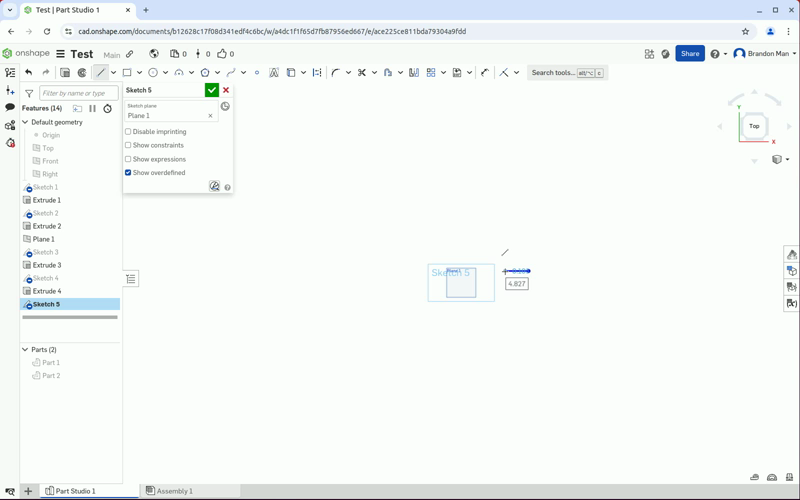
scroll(6)
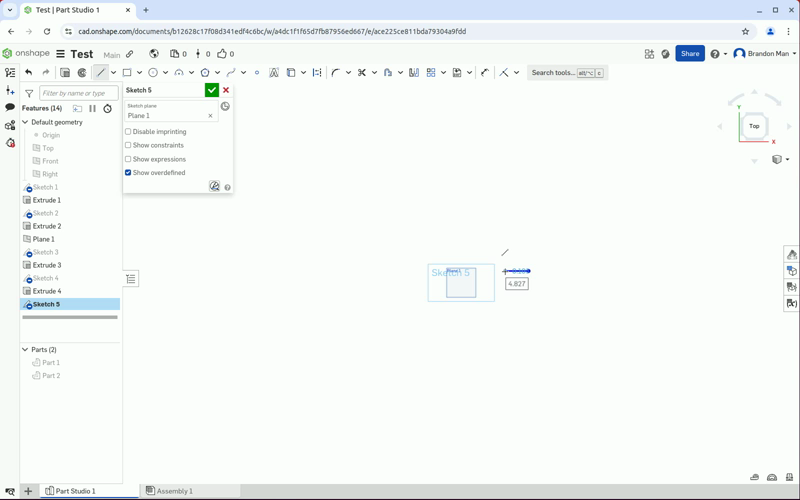
scroll(6)
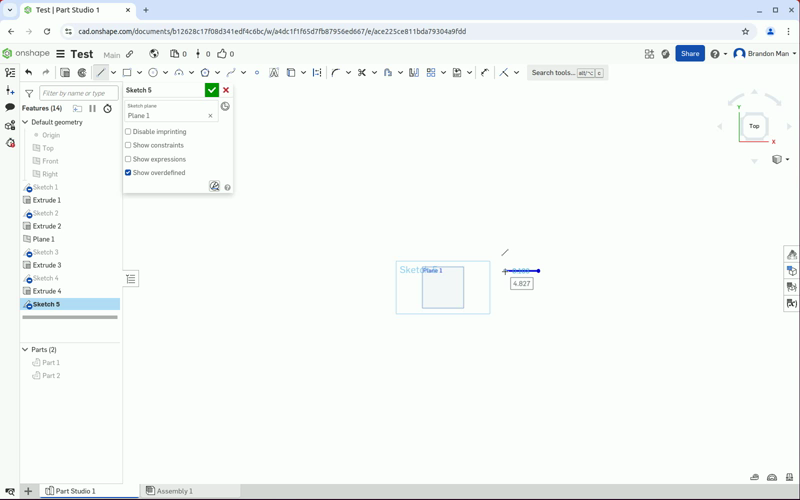
scroll(6)
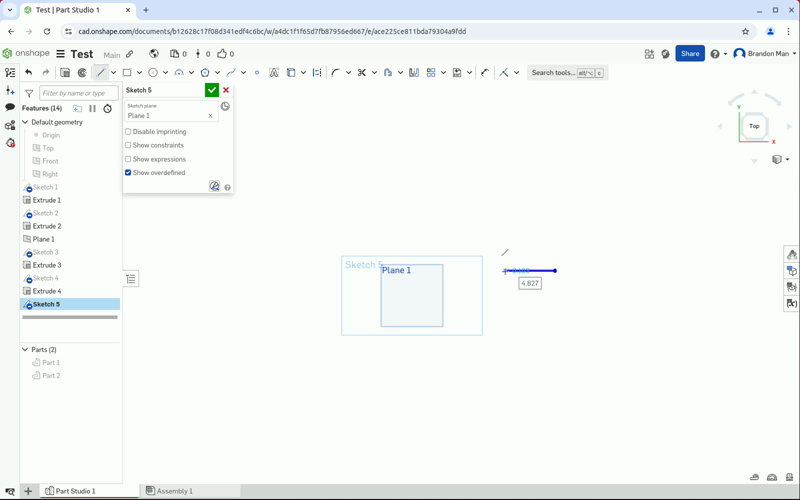
scroll(6)
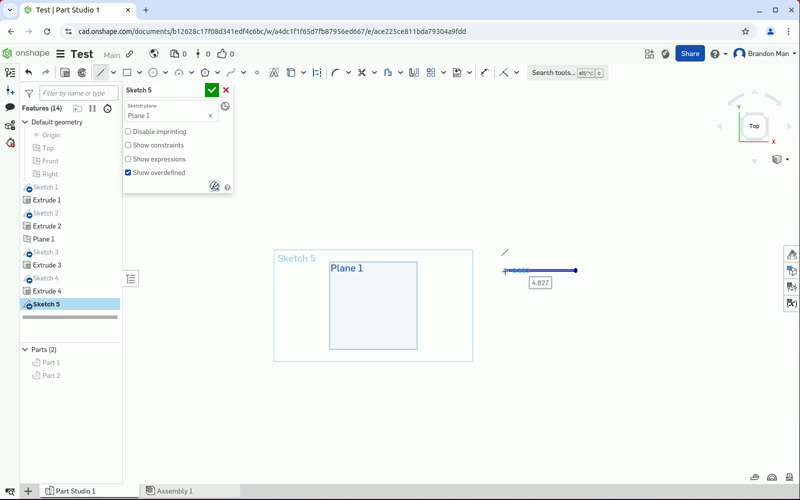
scroll(6)
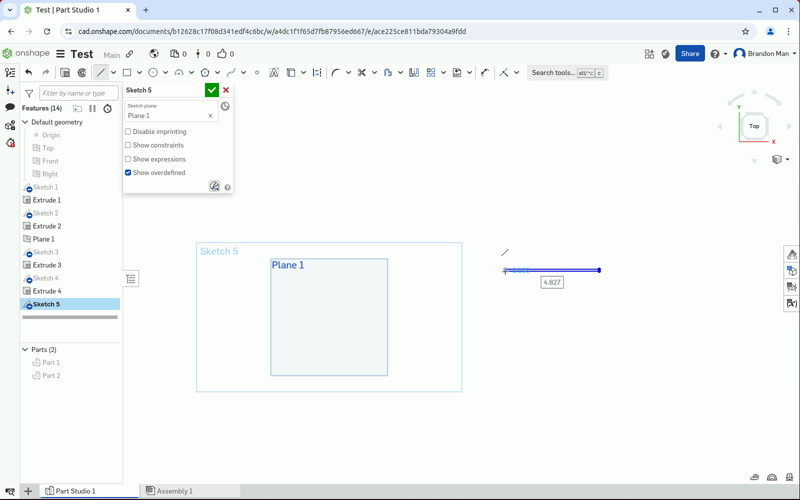
scroll(6)
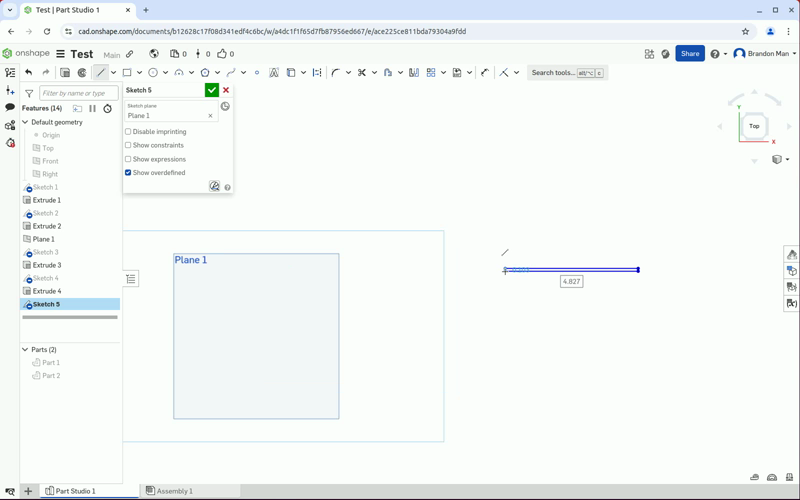
scroll(6)
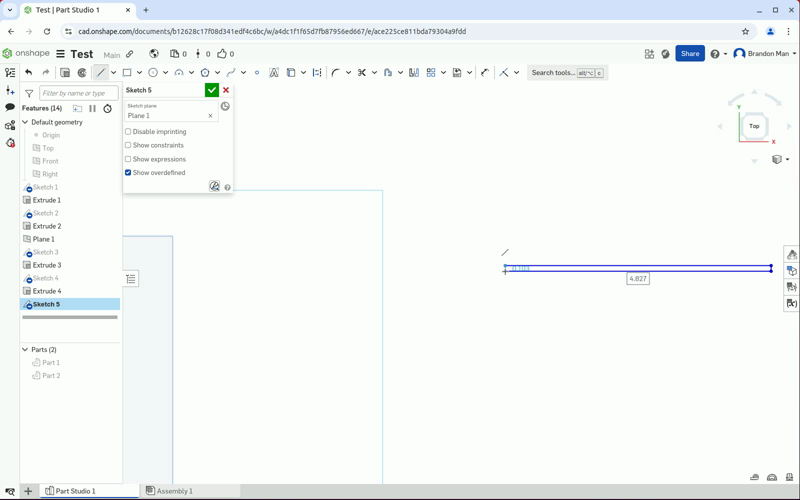
key_up(shift)
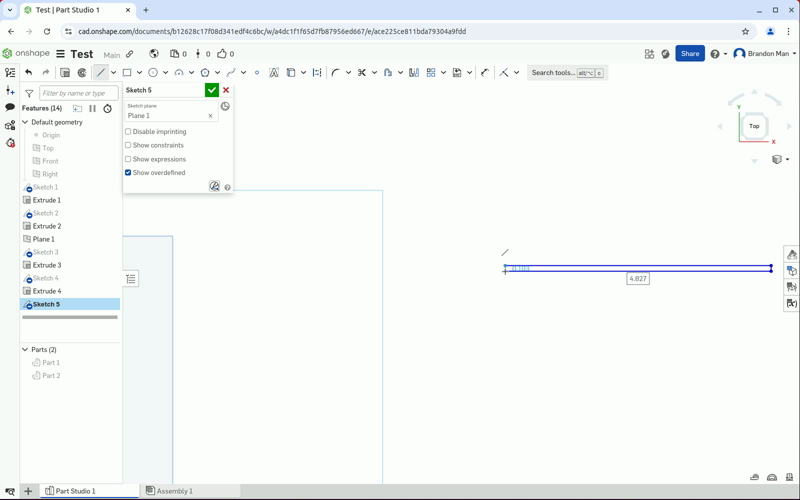
click(505, 271)
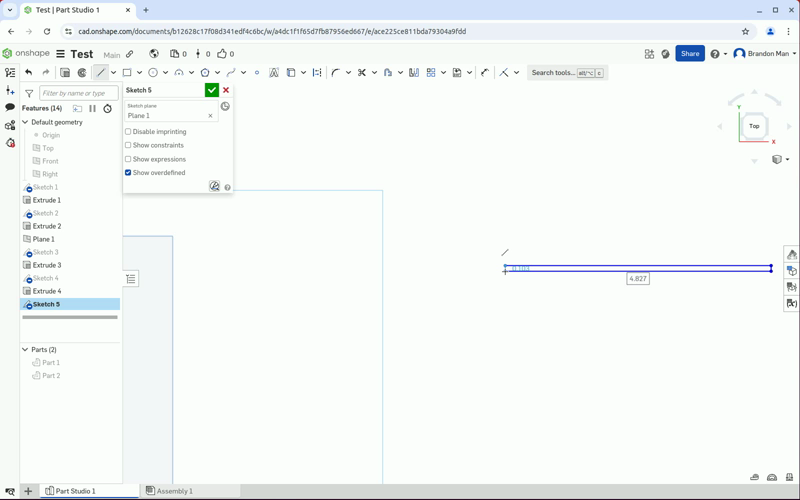
scroll(-6)
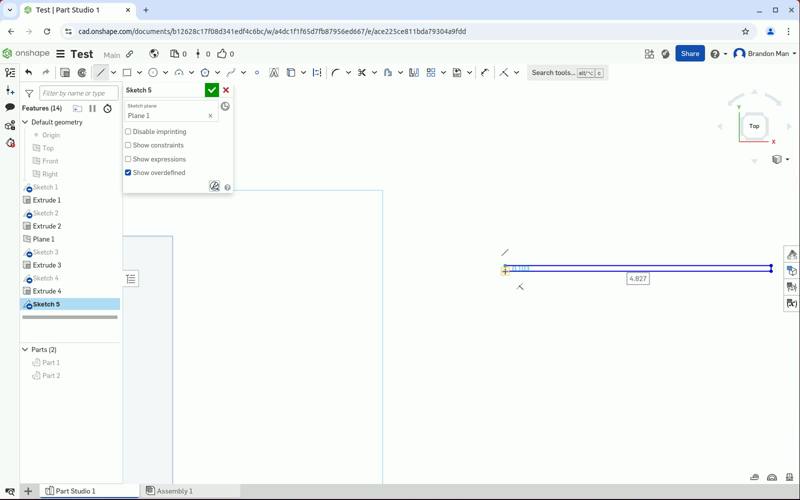
scroll(-6)
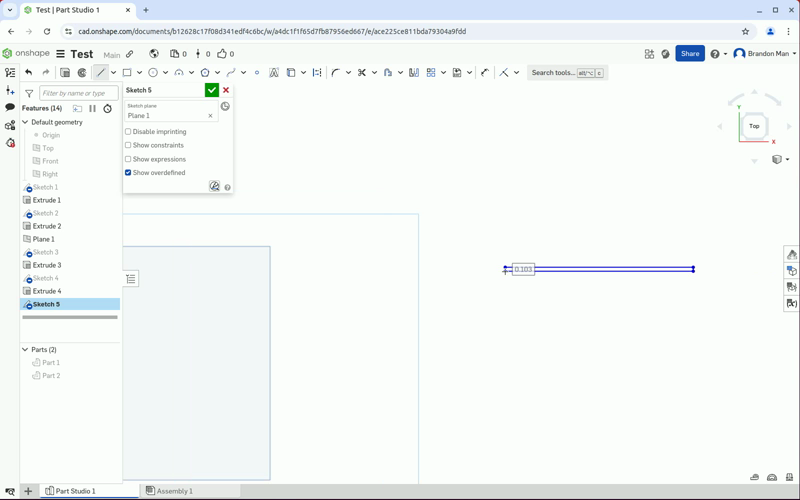
scroll(-6)
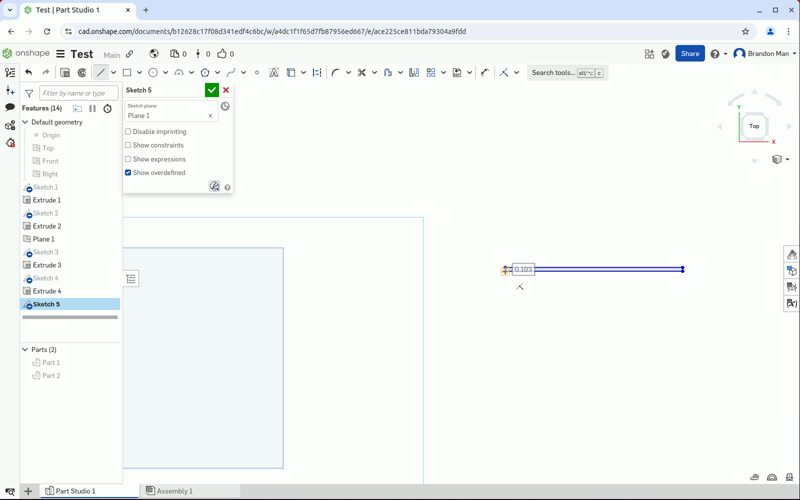
scroll(-6)
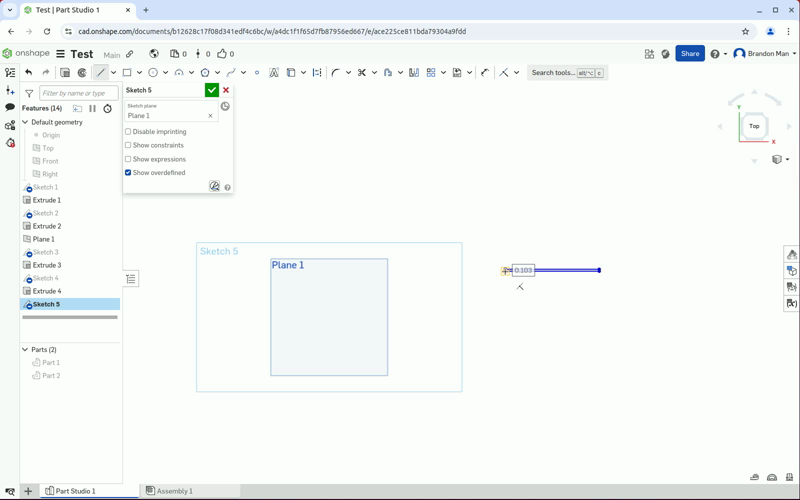
scroll(-6)
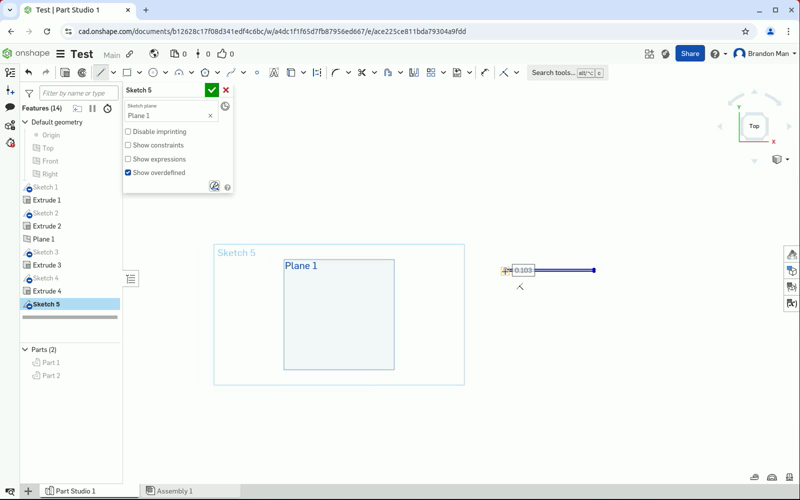
scroll(-6)
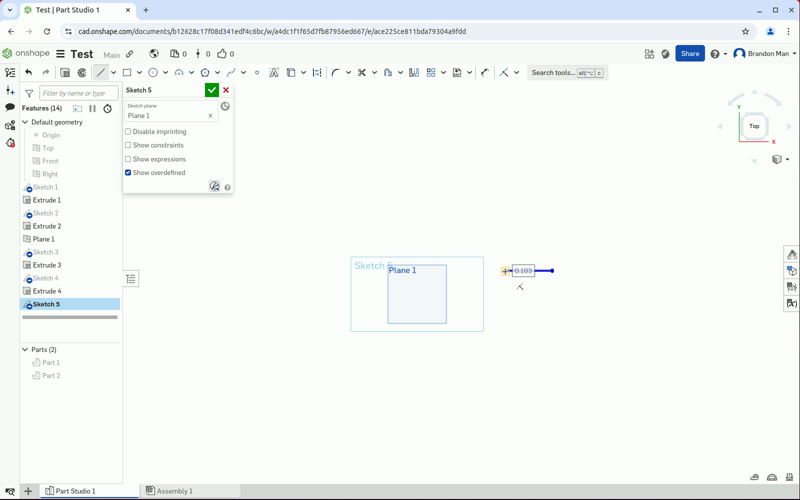
scroll(-6)
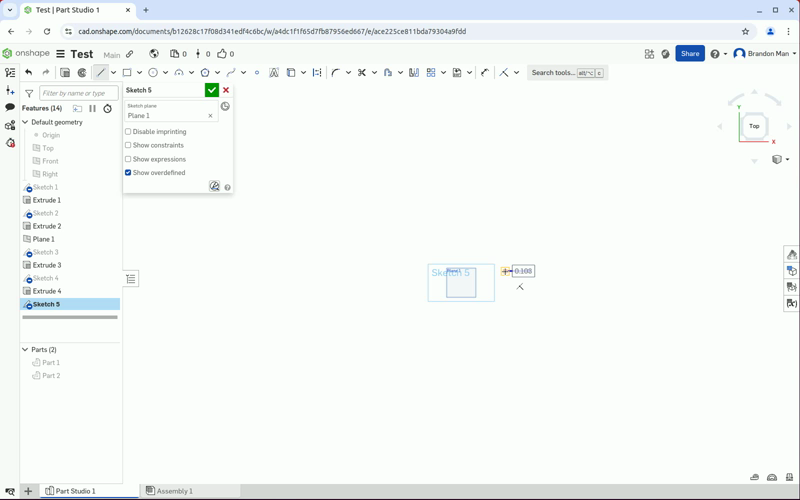
key(esc)
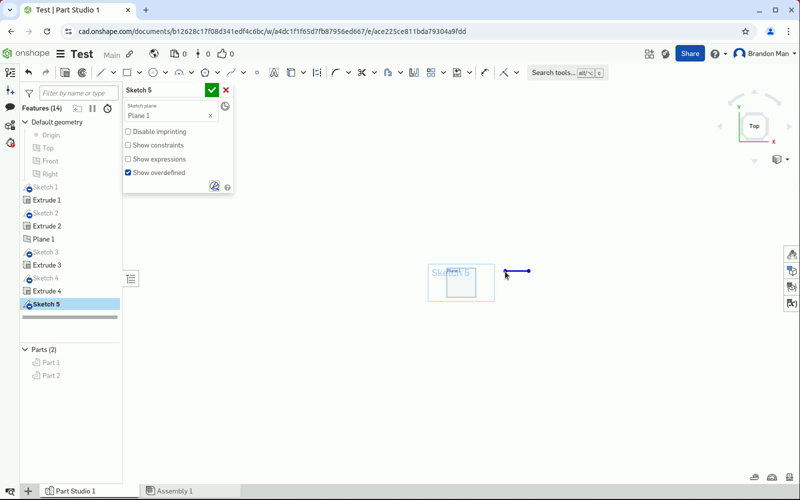
mouse_move(517, 271)
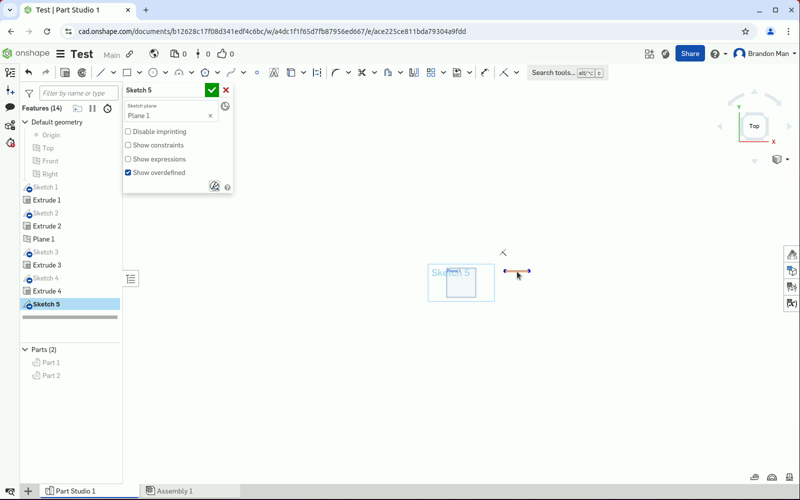
scroll(6)
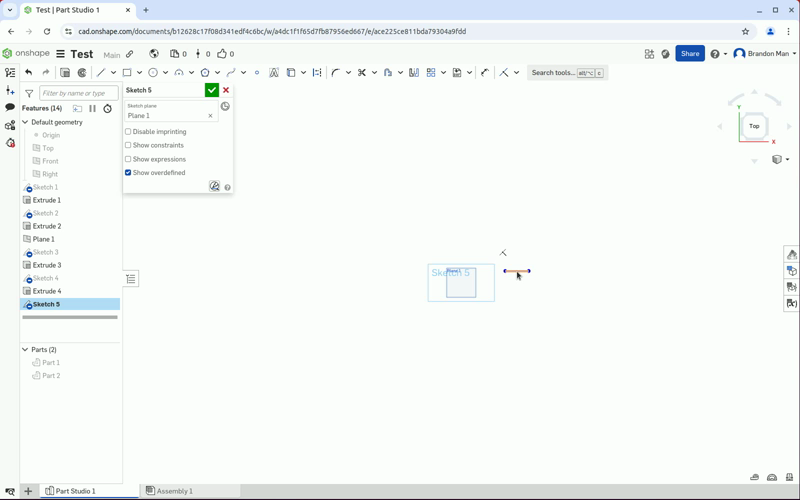
scroll(6)
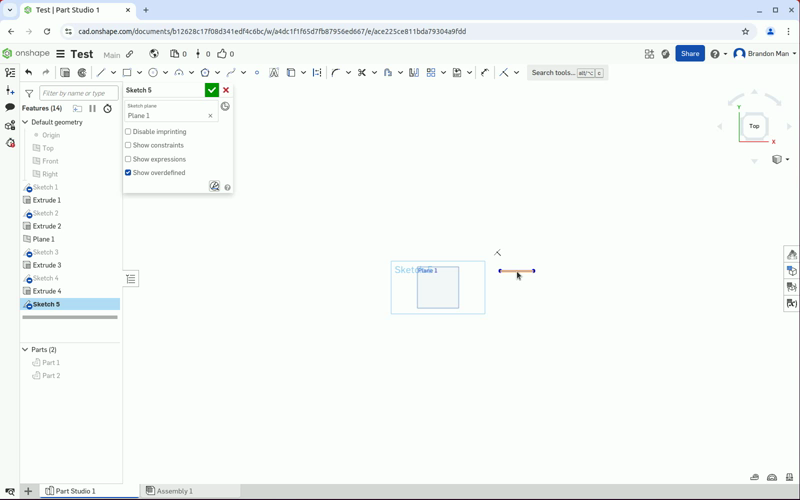
scroll(6)
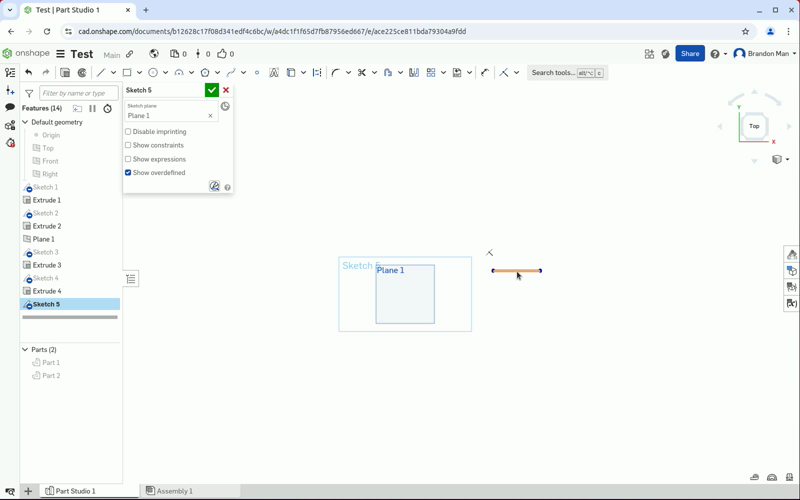
scroll(6)
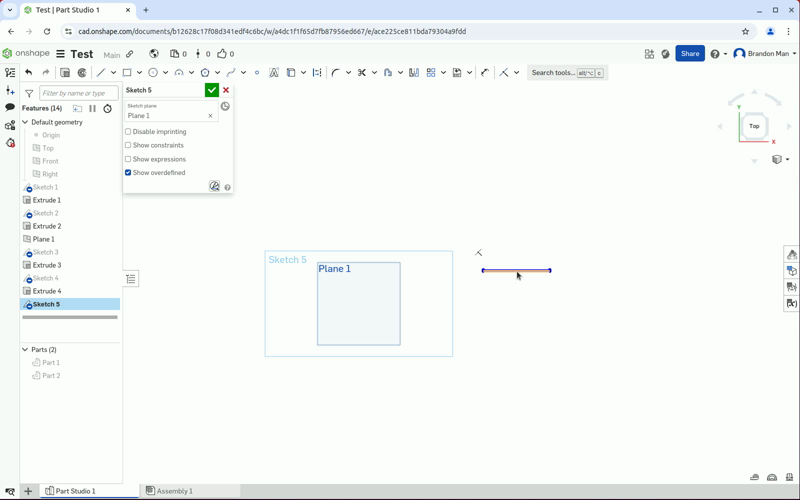
scroll(6)
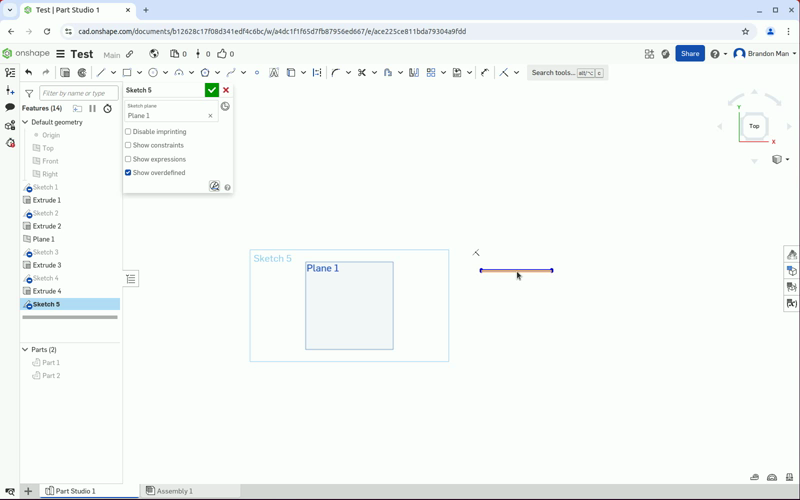
scroll(6)
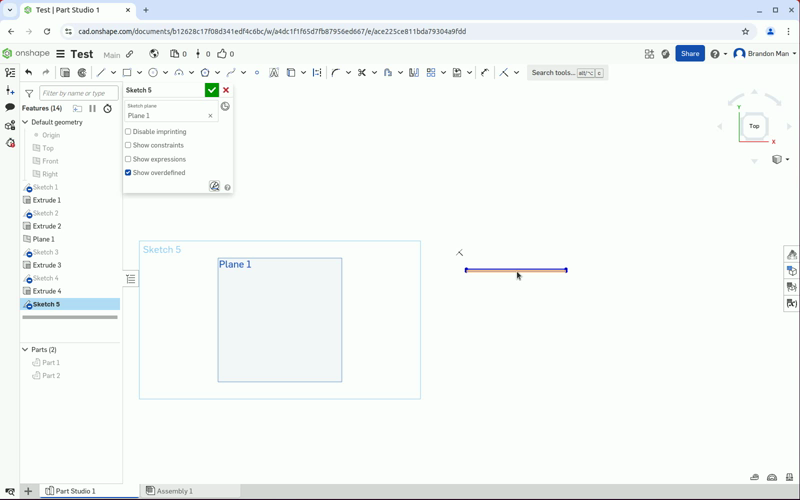
scroll(6)
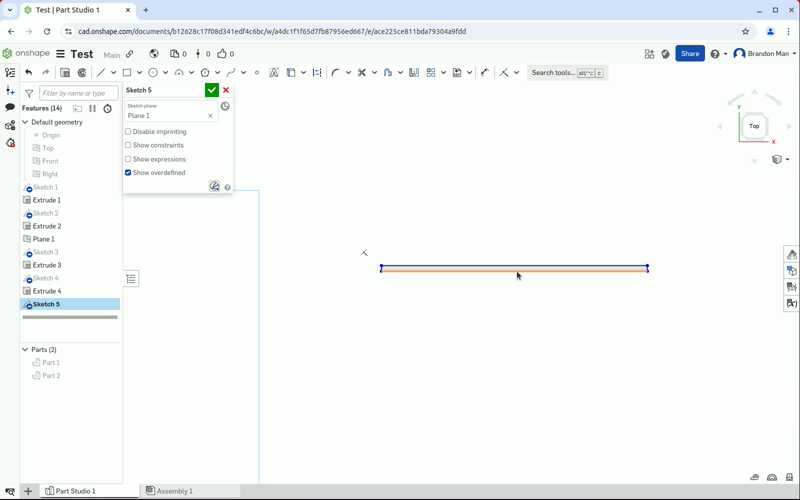
click(517, 271)
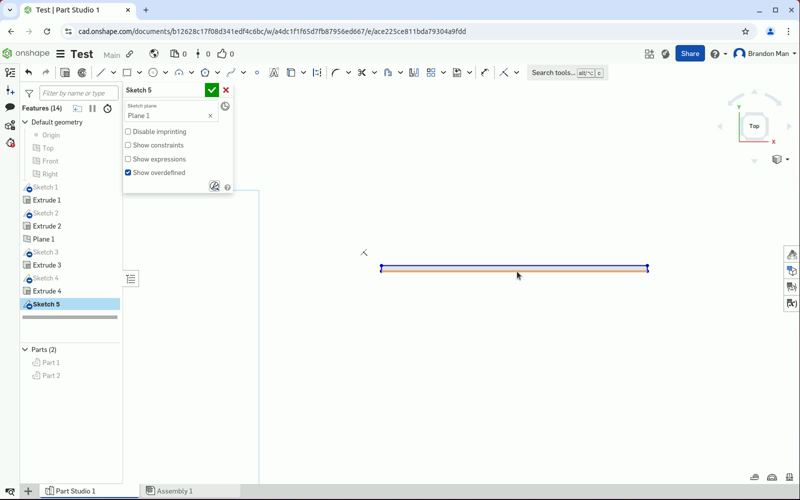
scroll(-6)
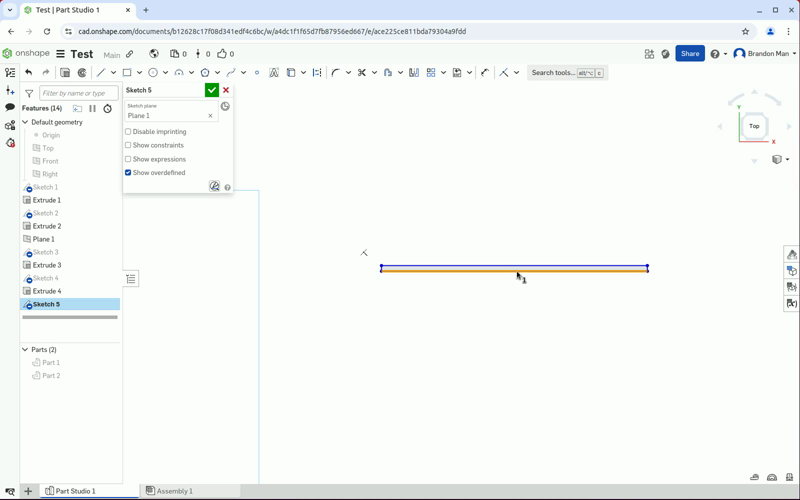
scroll(-6)
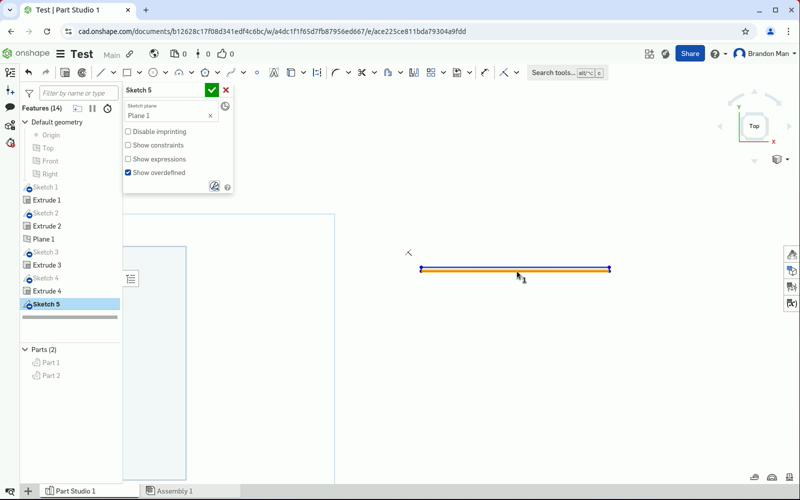
scroll(-6)
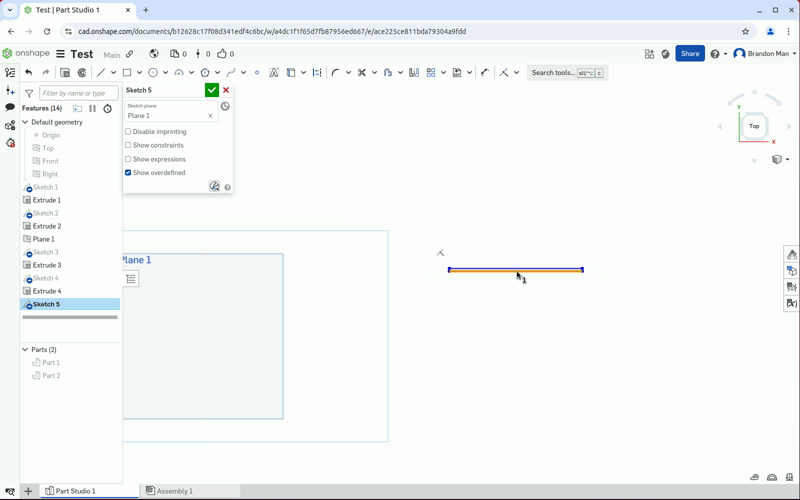
scroll(-6)
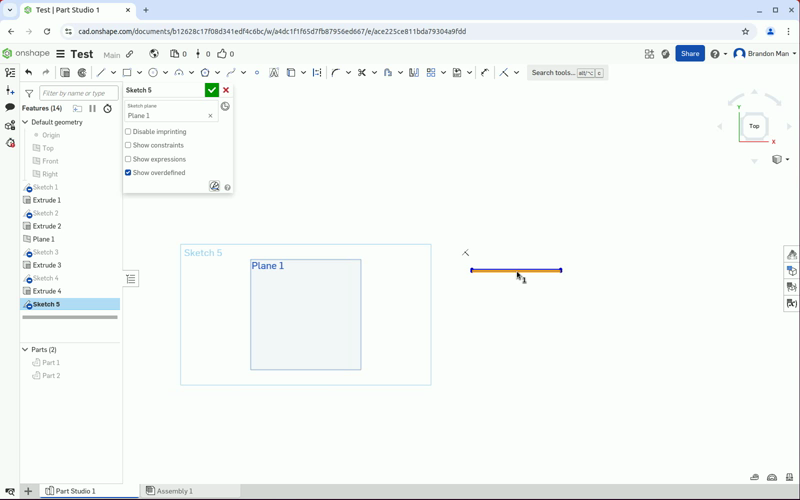
scroll(-6)
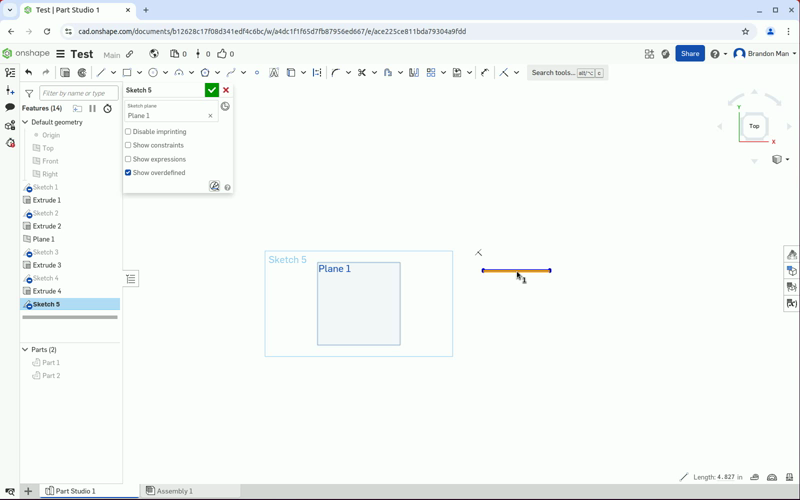
scroll(-6)
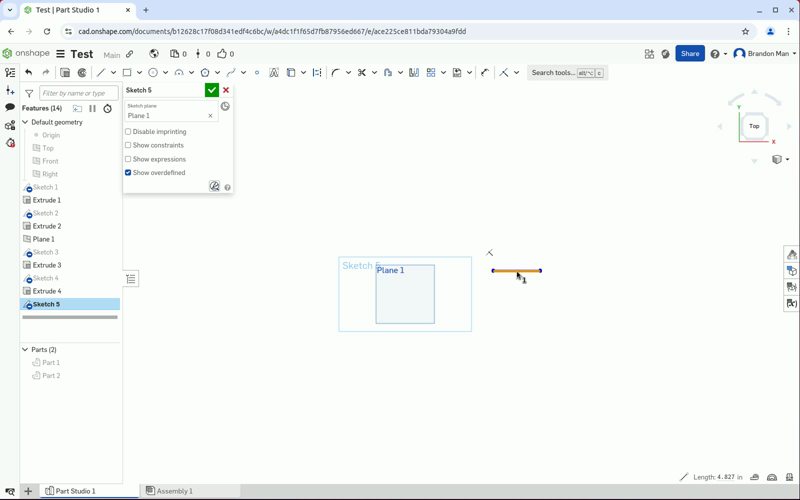
scroll(-6)
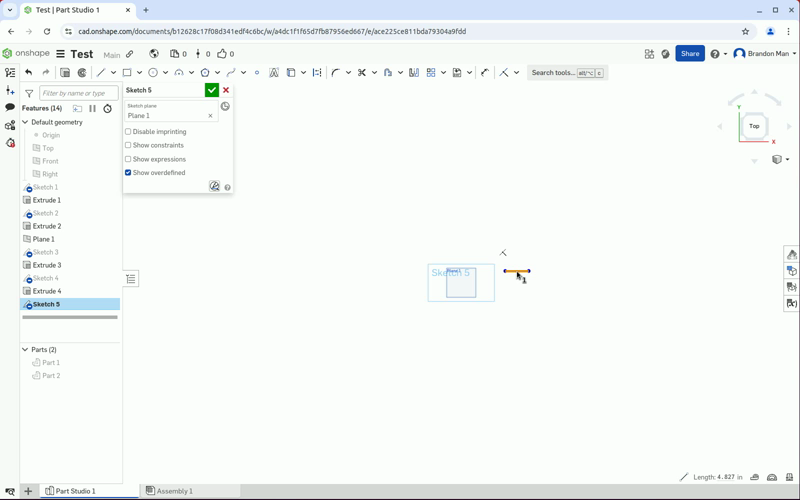
mouse_move(73, 352)
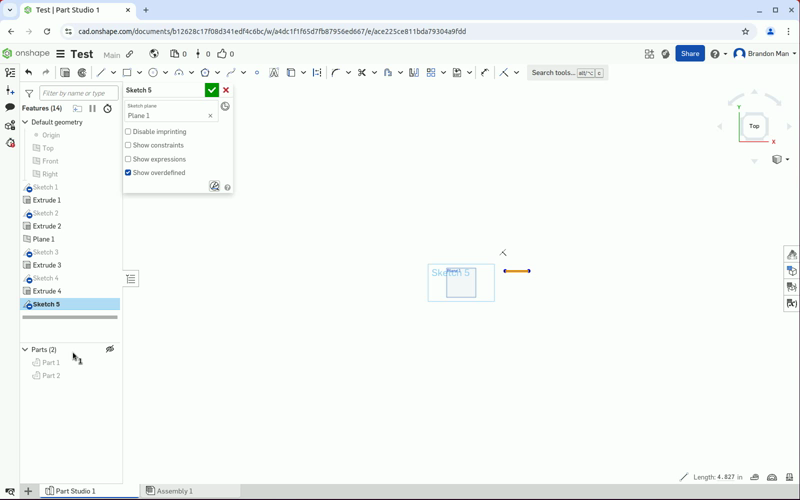
key(shift+y)
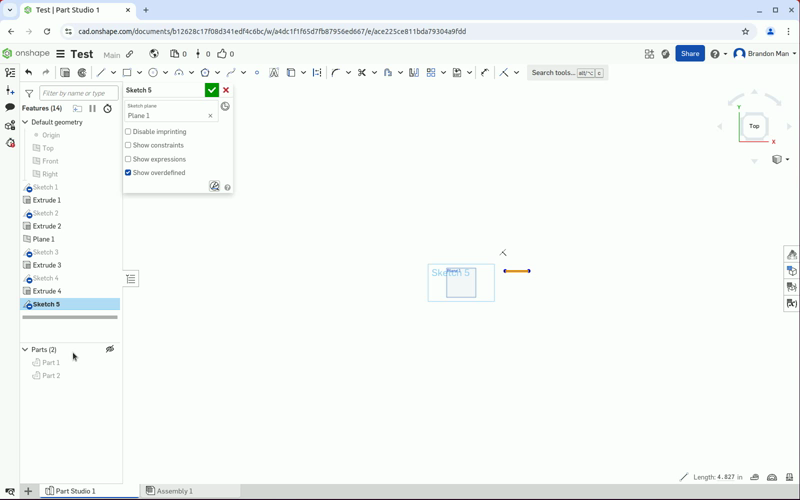
key(shift+e)
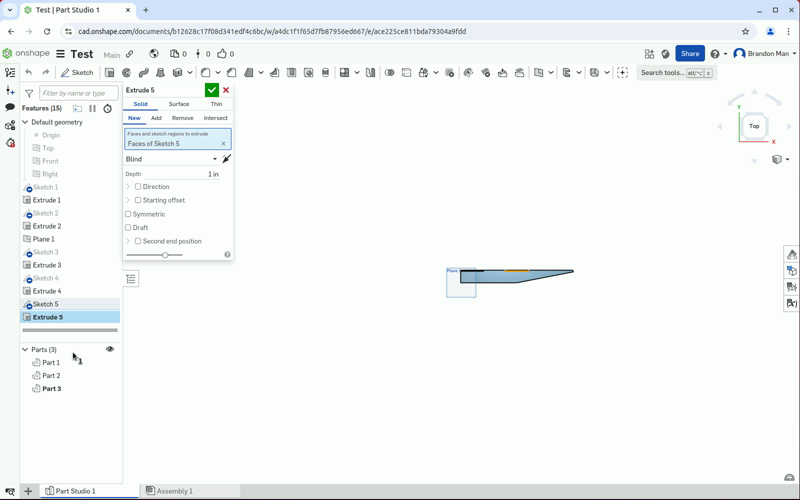
mouse_move(143, 106)
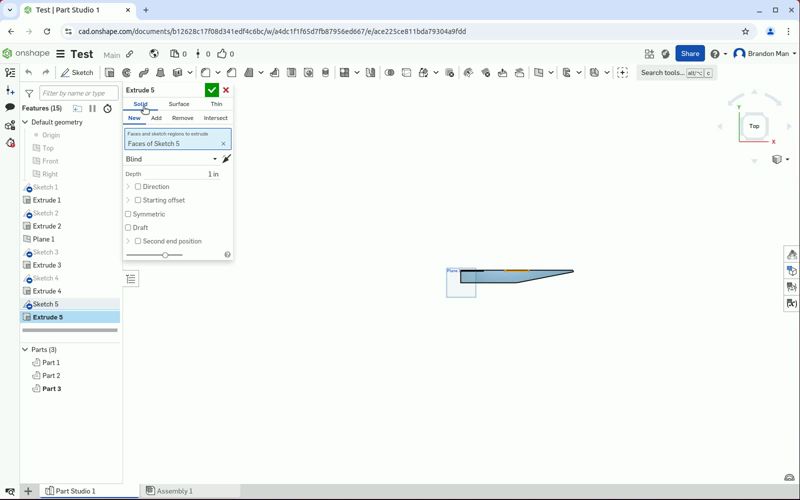
click(143, 106)
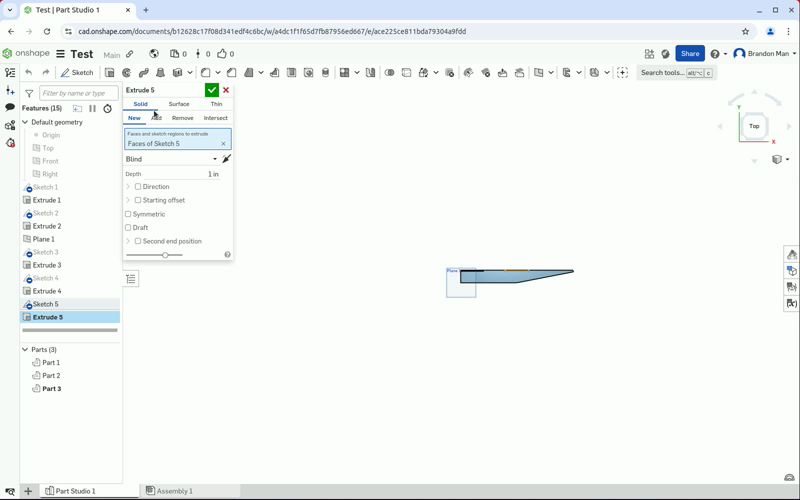
mouse_move(186, 120)
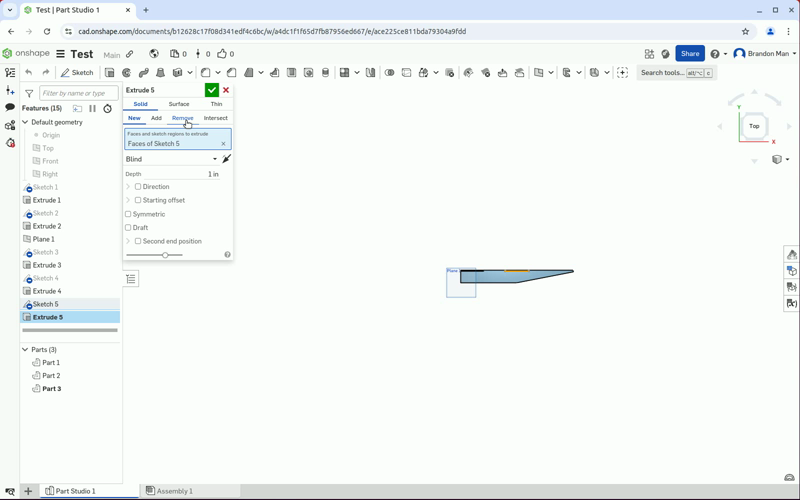
click(186, 120)
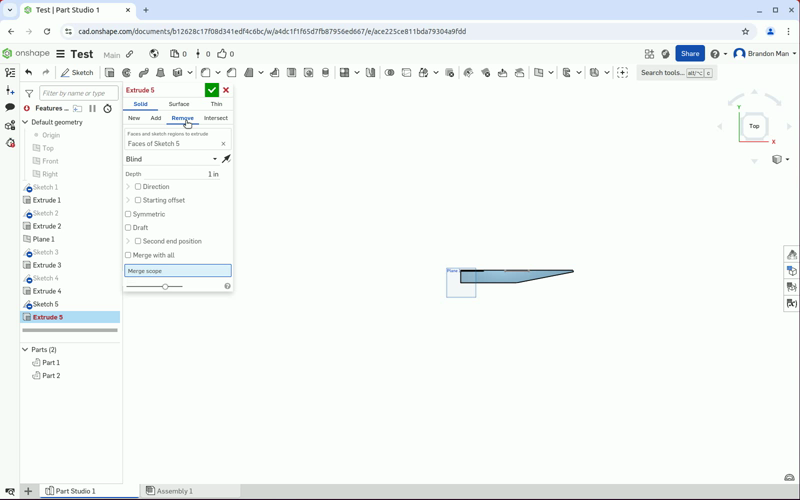
key(tab, 4)
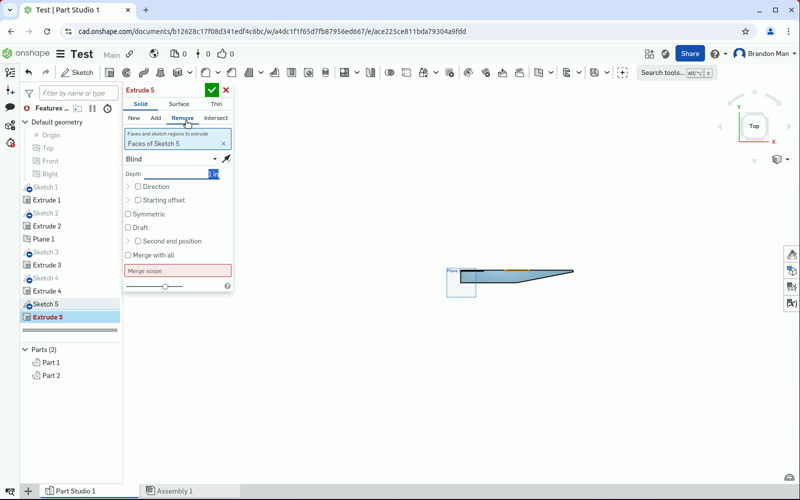
text(1.204)
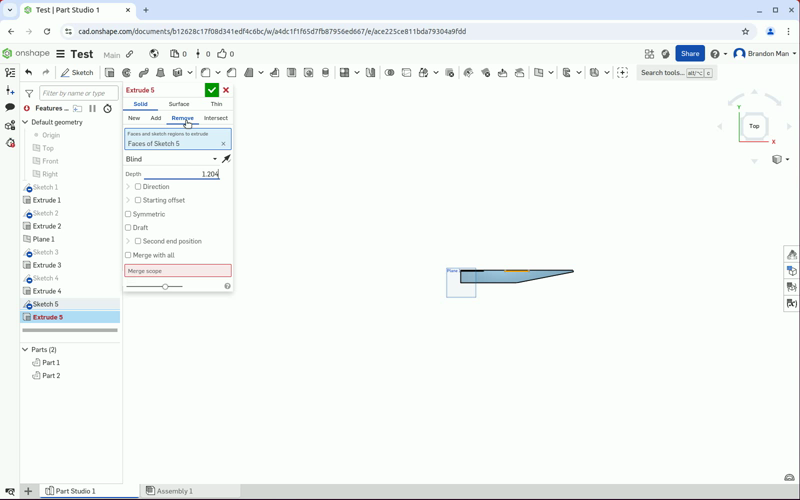
key(tab, 6)
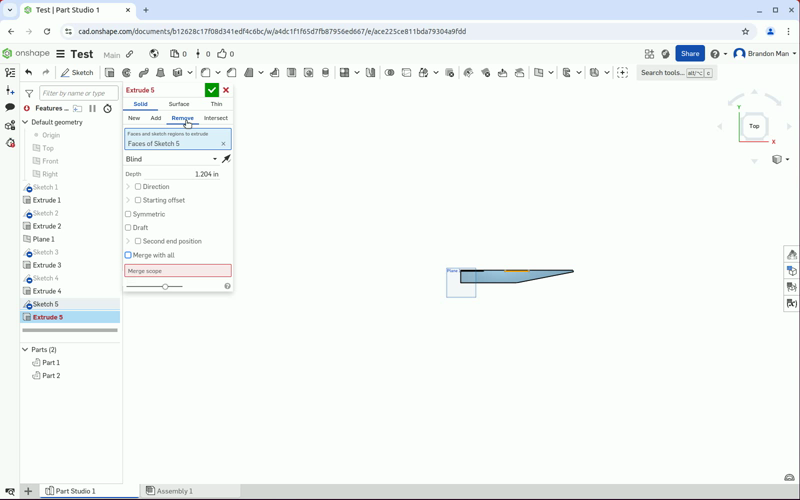
key(space)
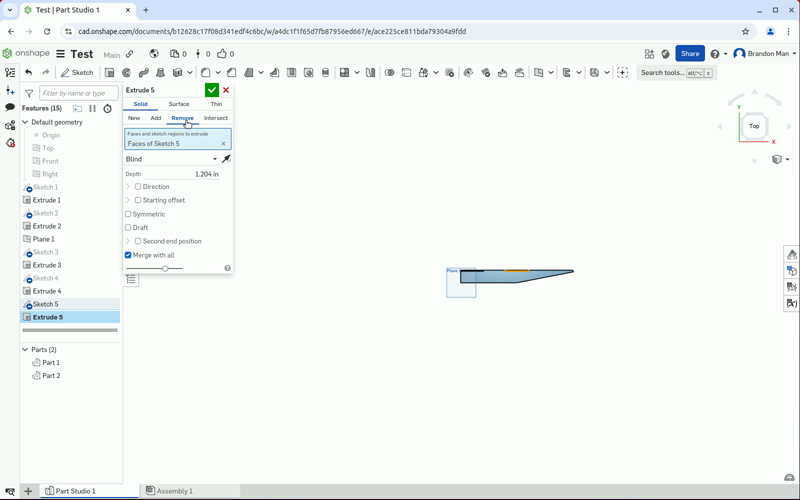
key(enter)
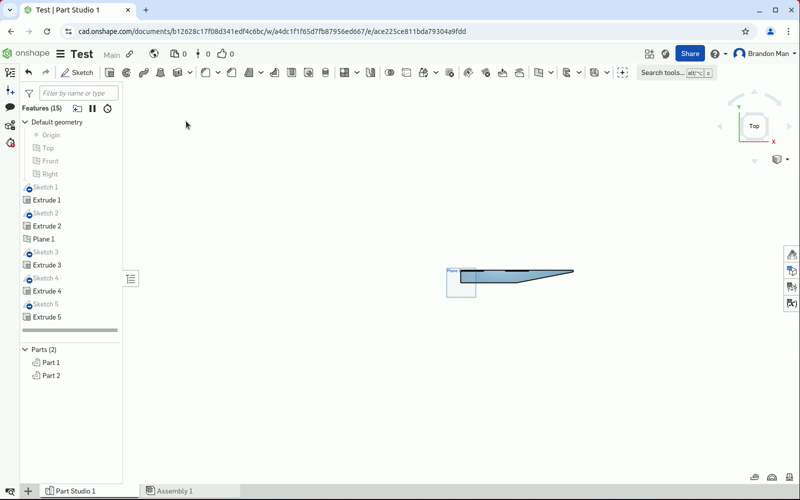
key(shift+h)
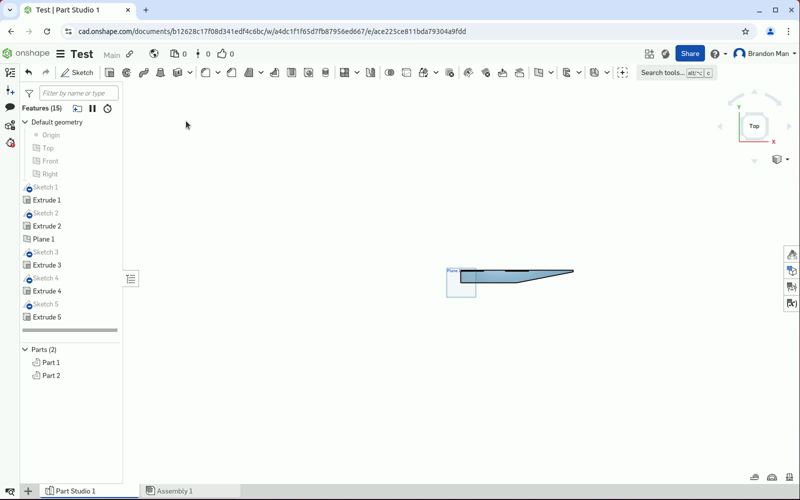
key(shift+h)
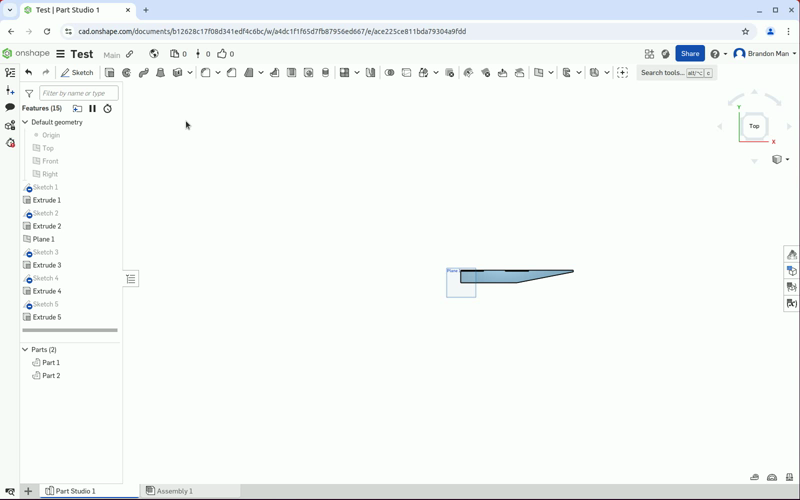
mouse_move(73, 189)
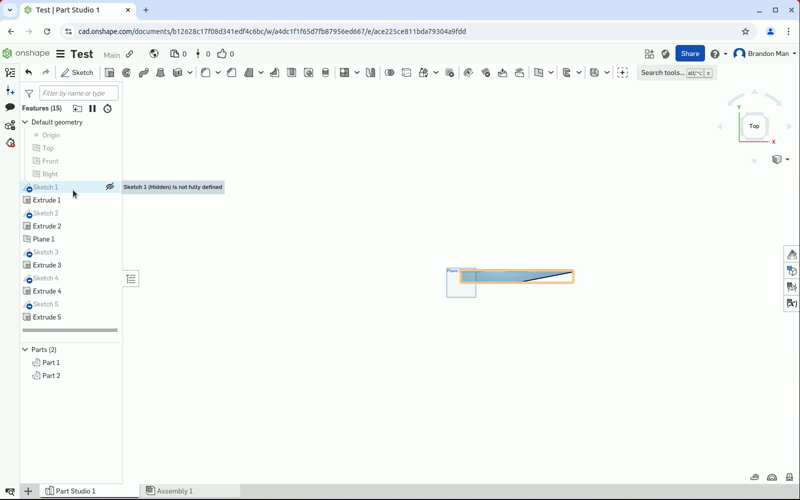
click(73, 189)
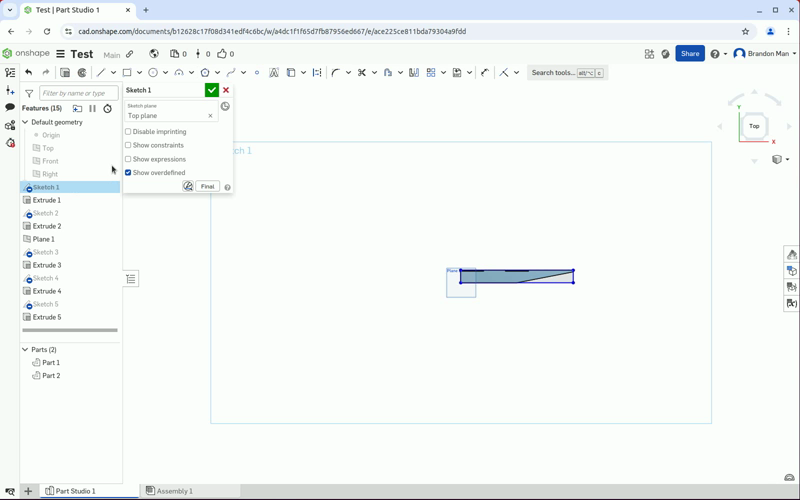
mouse_move(229, 92)
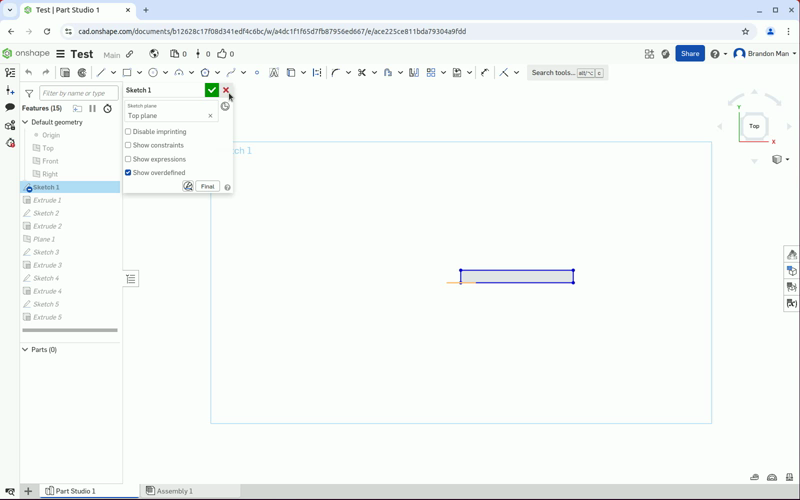
click(229, 92)
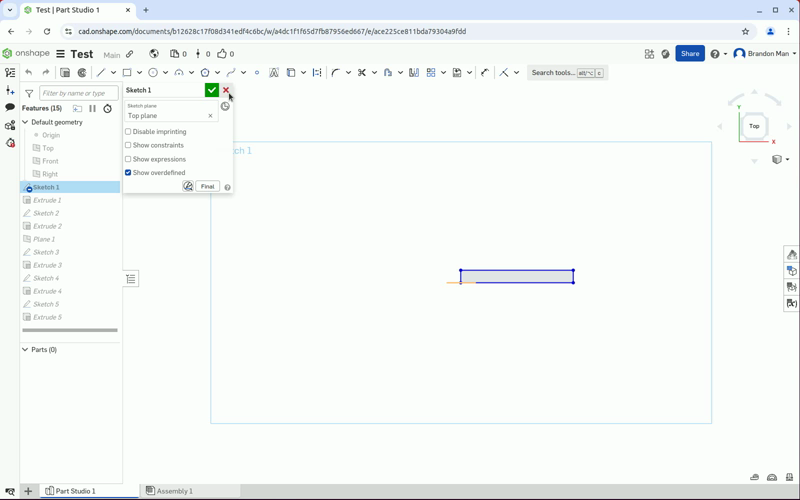
key(shift+s)
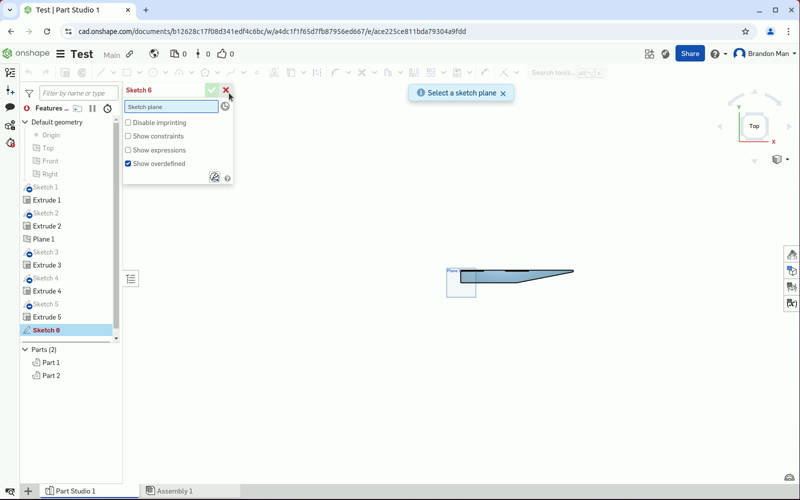
mouse_move(69, 241)
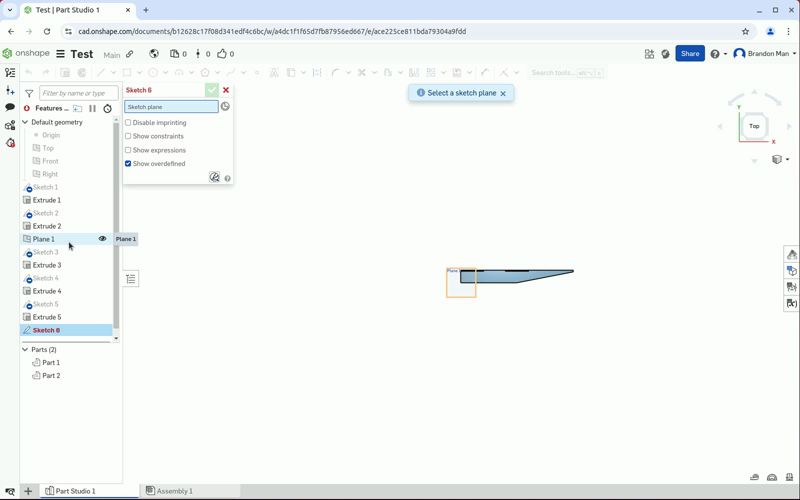
click(69, 241)
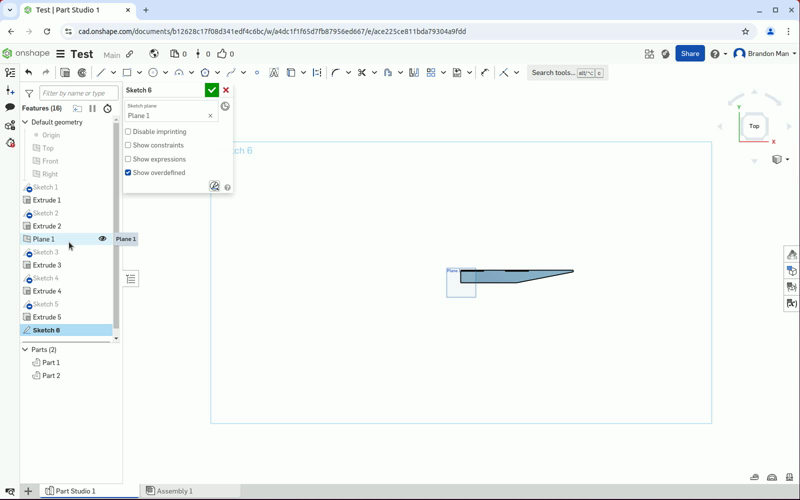
mouse_move(73, 352)
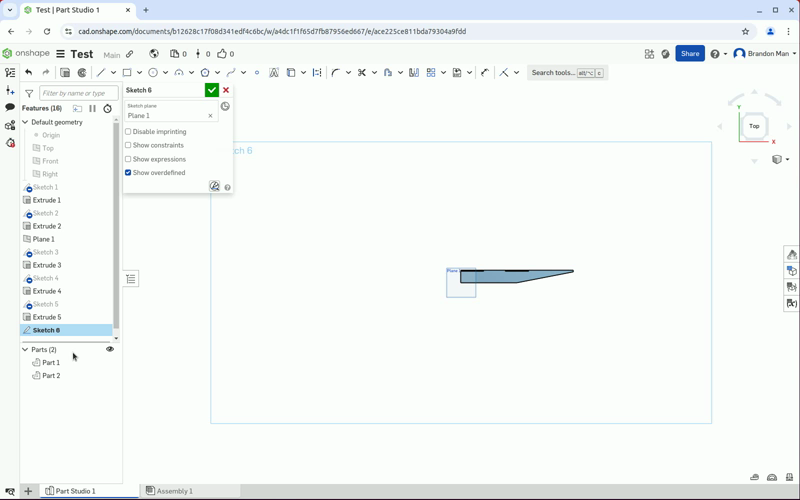
key(y)
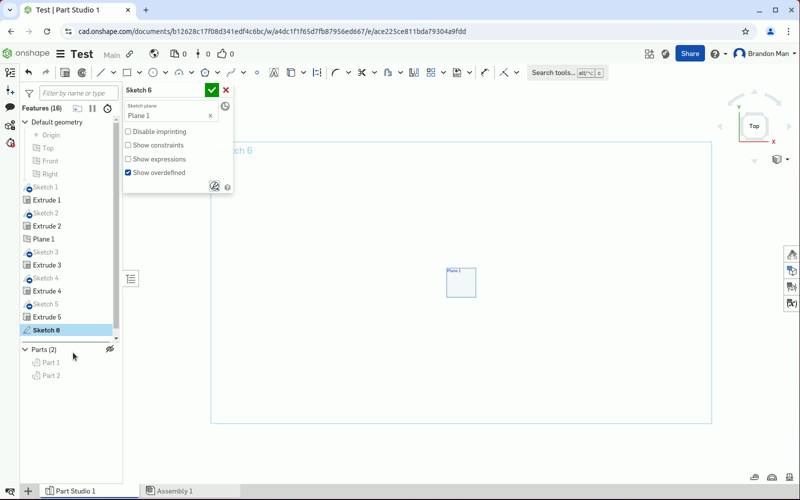
key(l)
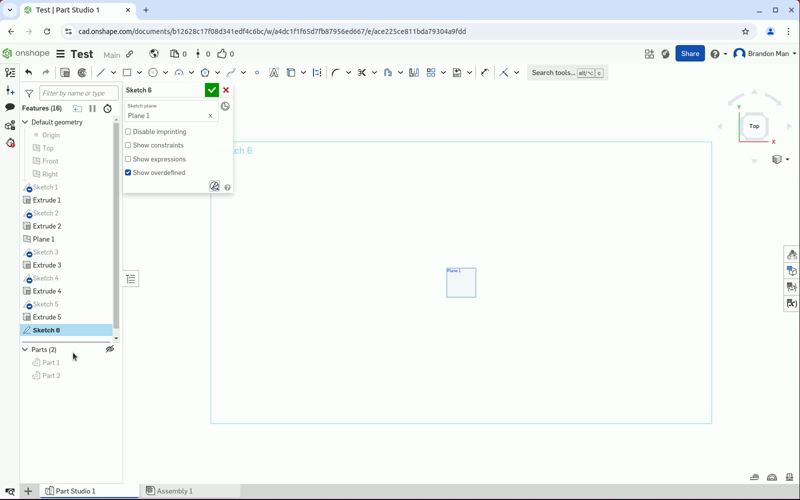
key_down(shift)
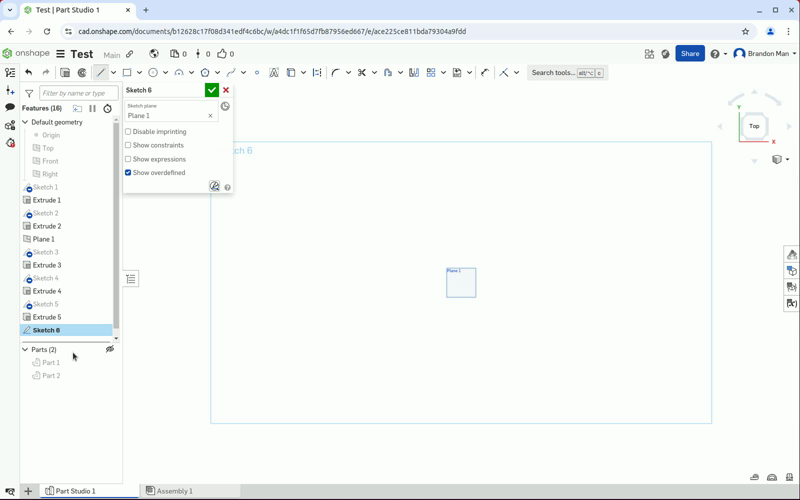
mouse_move(551, 271)
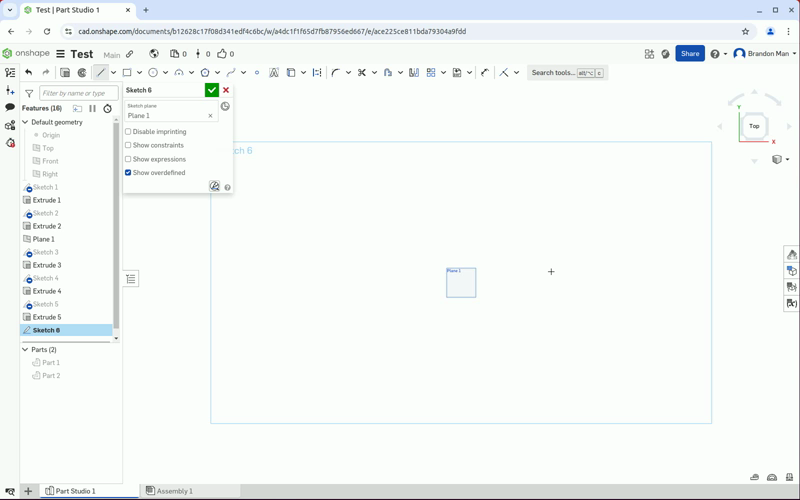
click(551, 271)
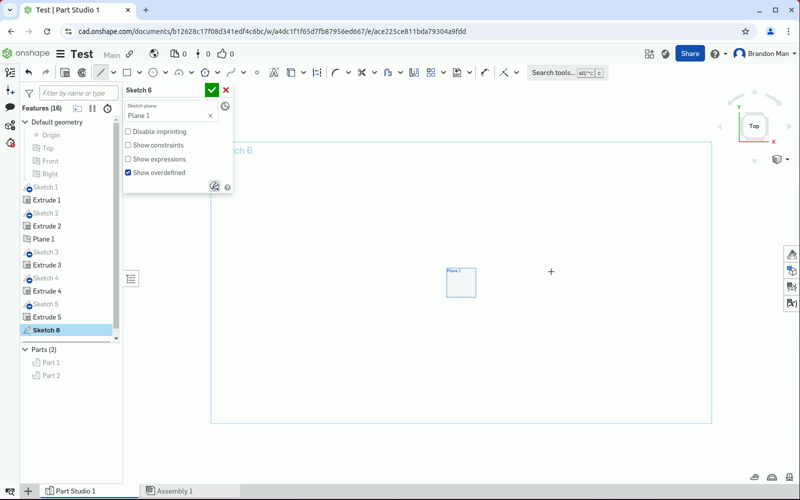
key_up(shift)
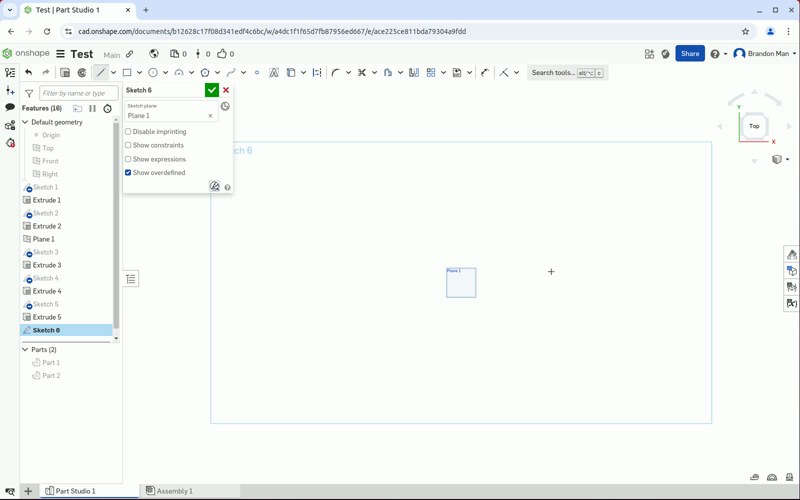
key_down(shift)
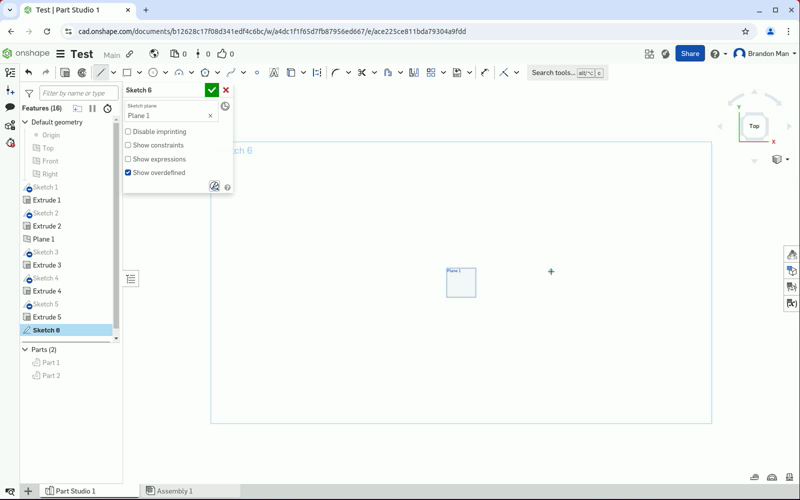
mouse_move(581, 271)
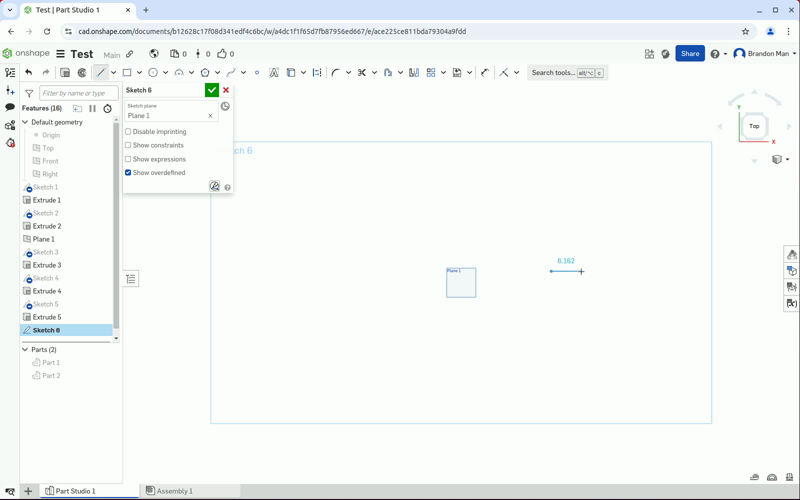
mouse_move(574, 271)
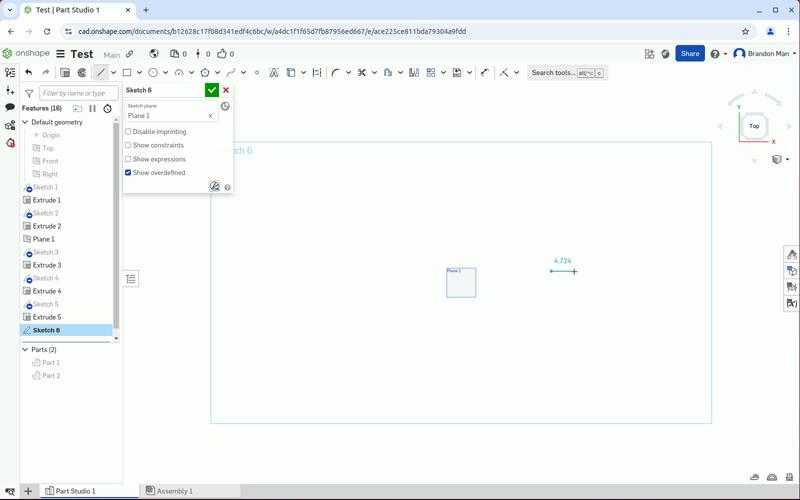
click(574, 271)
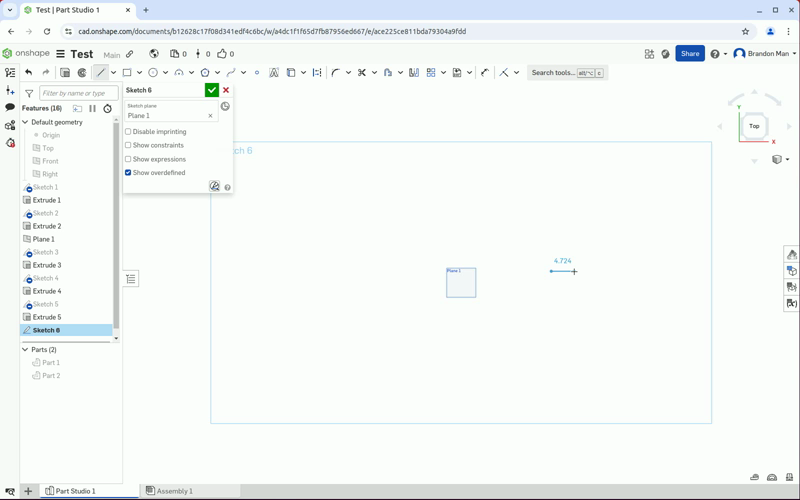
key_up(shift)
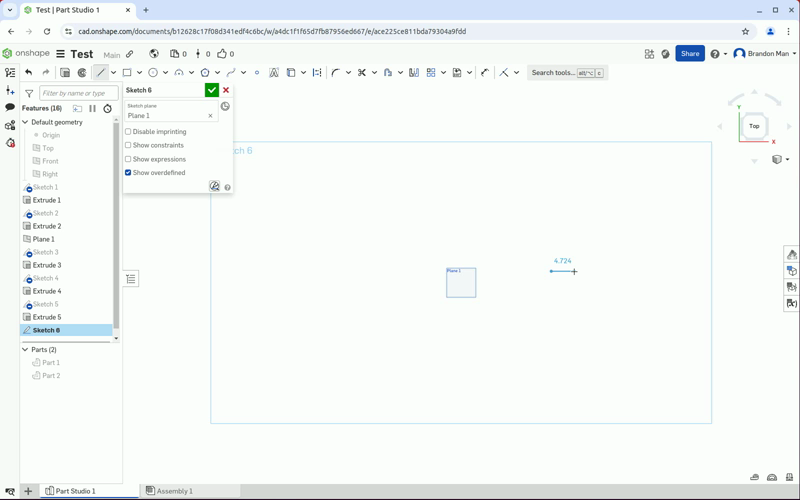
key_down(shift)
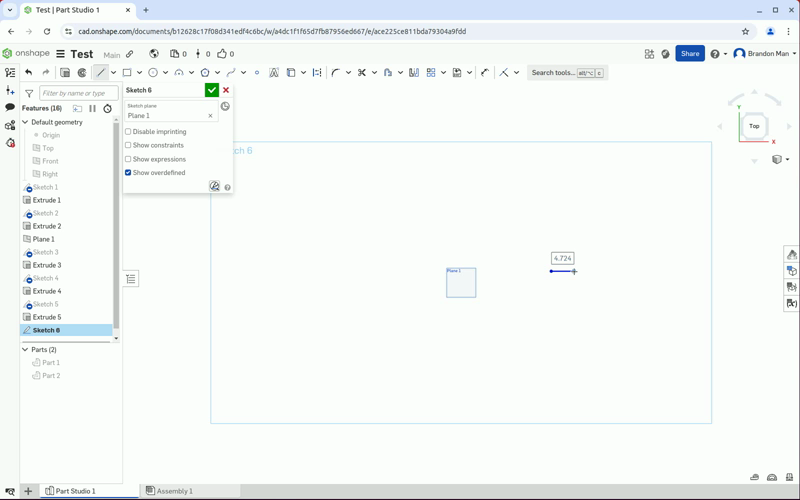
mouse_move(589, 271)
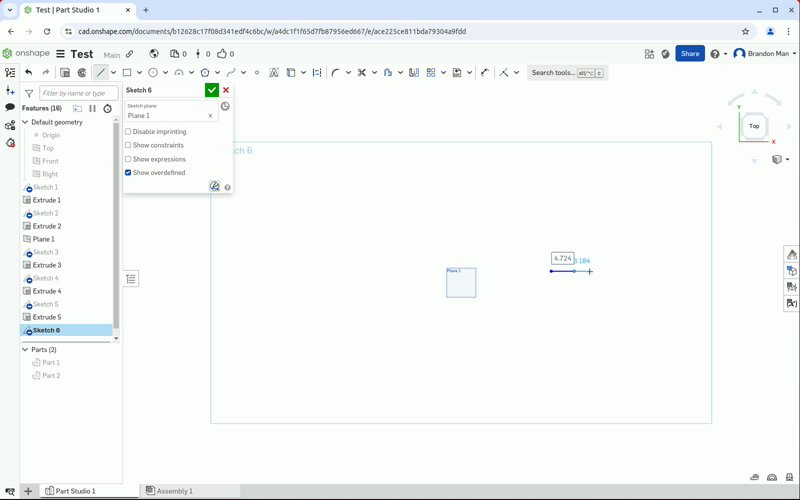
mouse_move(574, 270)
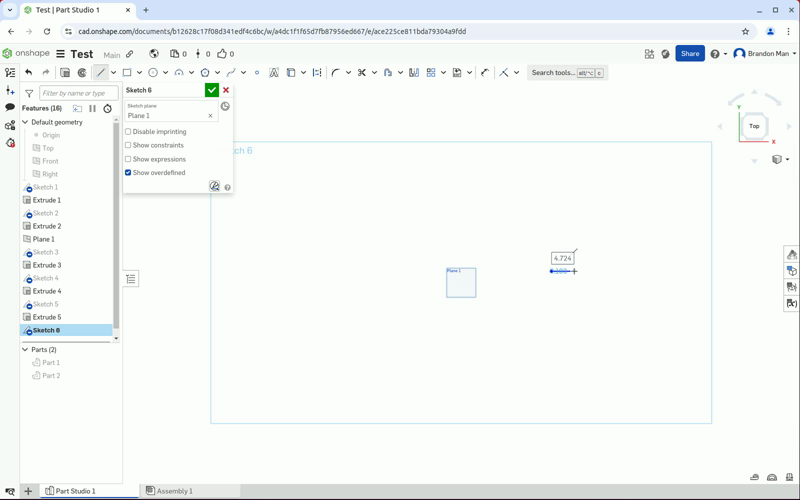
scroll(6)
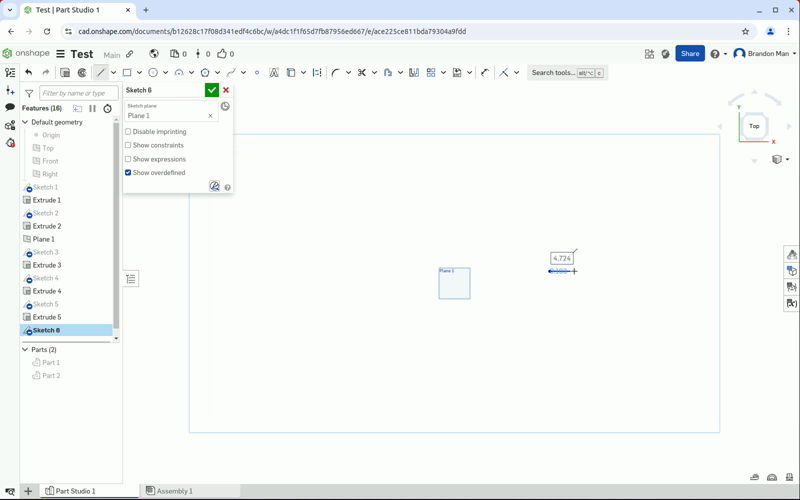
scroll(6)
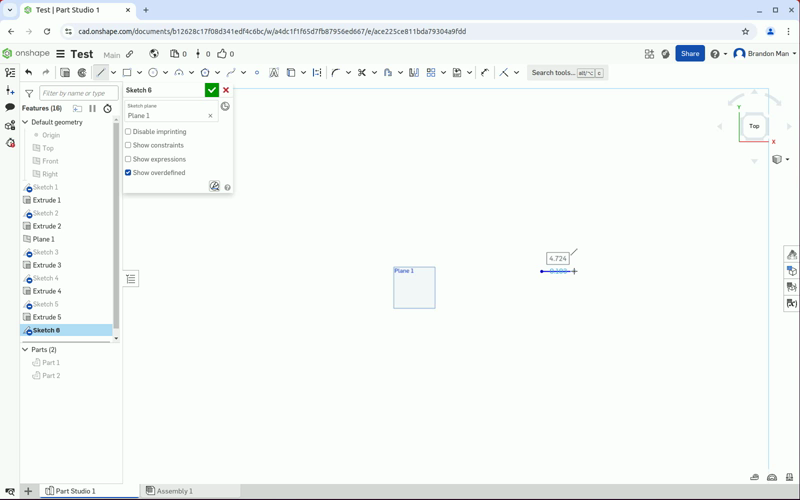
scroll(6)
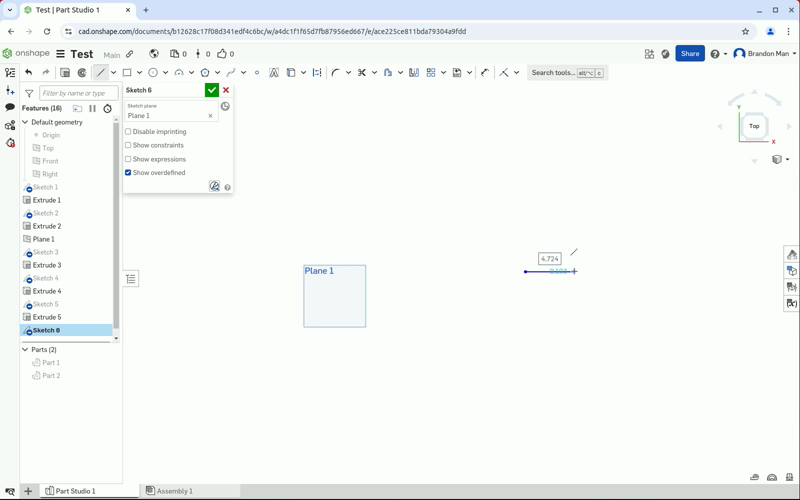
scroll(6)
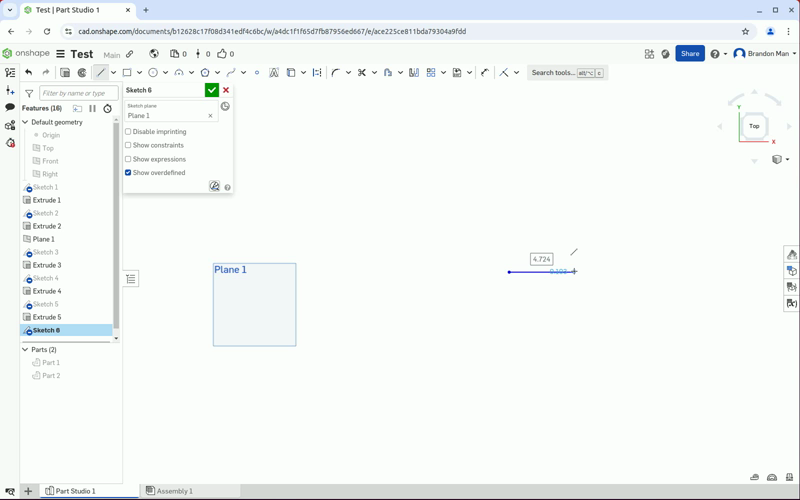
scroll(6)
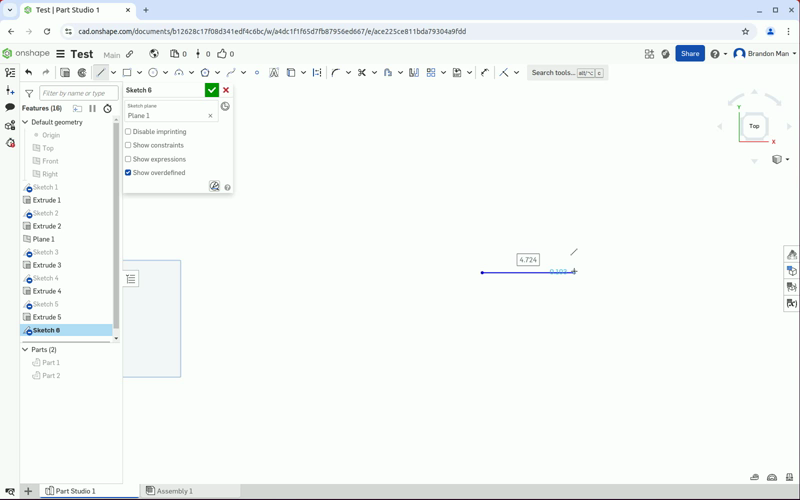
scroll(6)
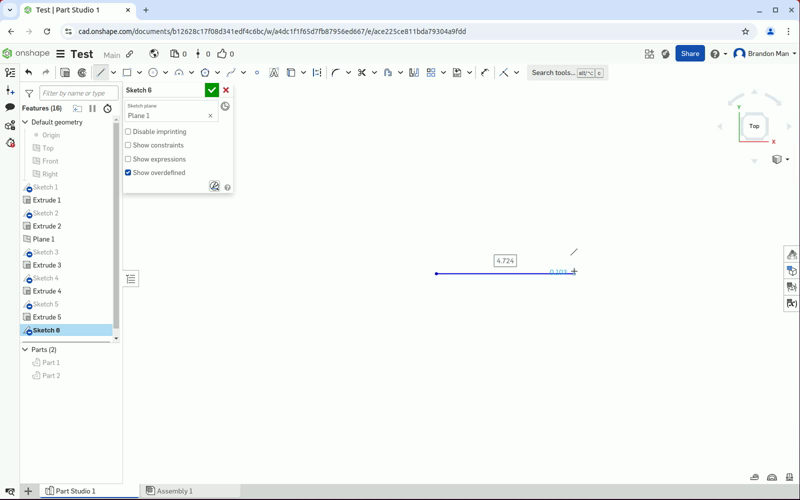
scroll(6)
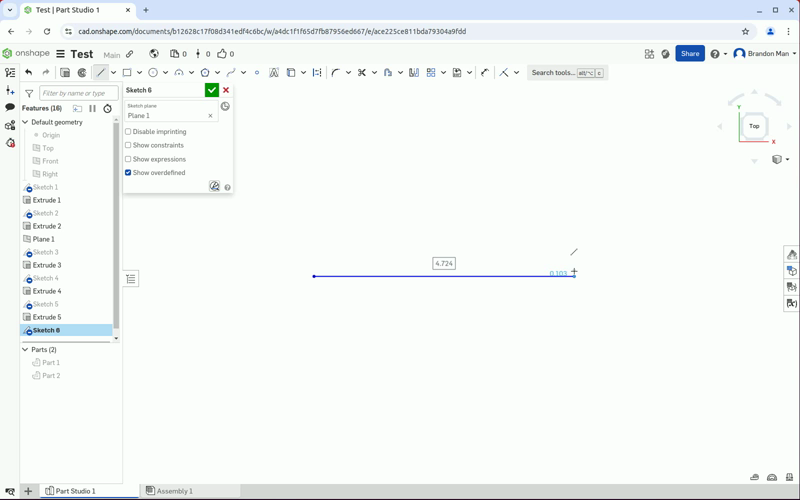
click(574, 270)
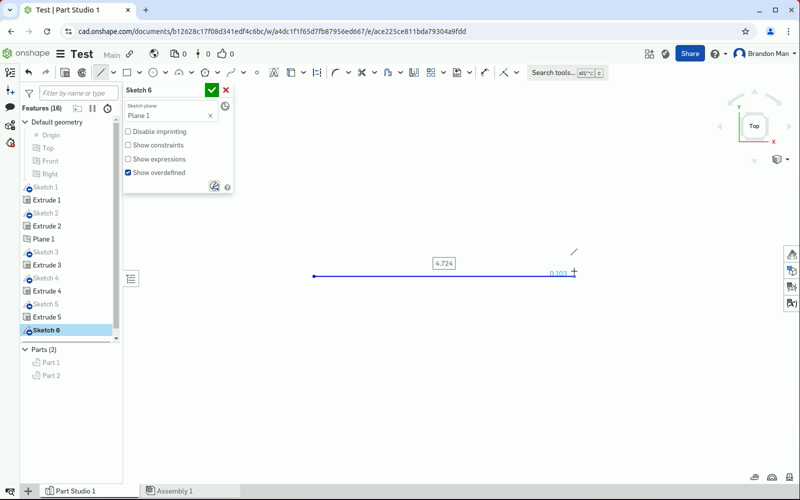
scroll(-6)
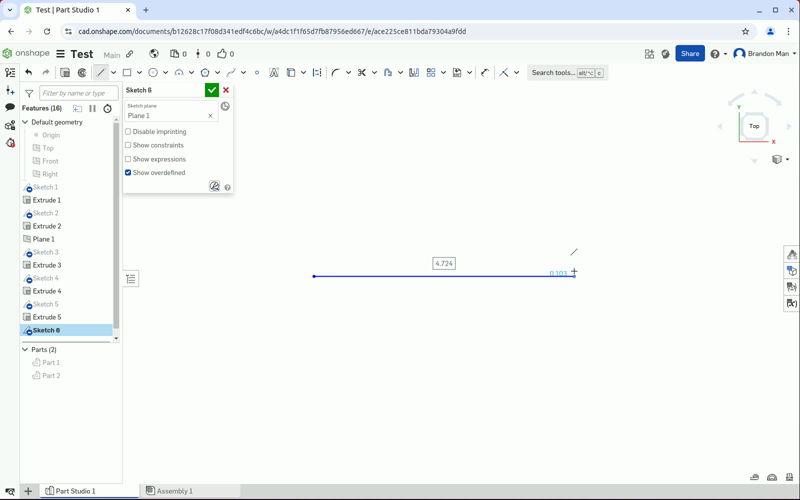
scroll(-6)
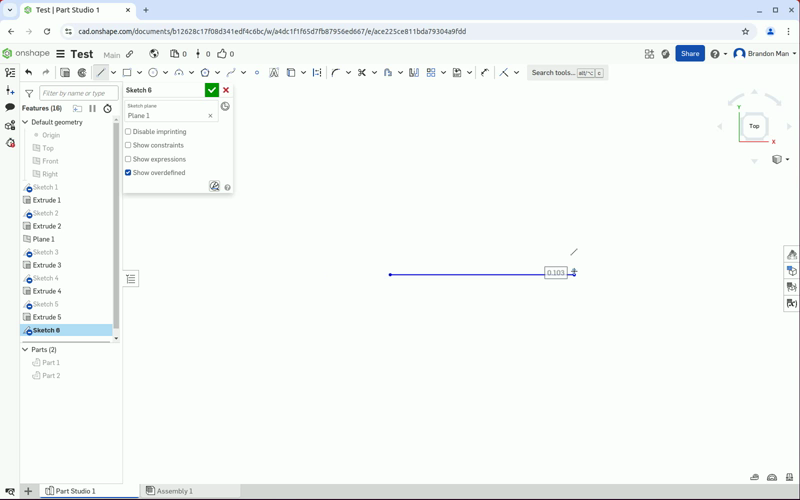
scroll(-6)
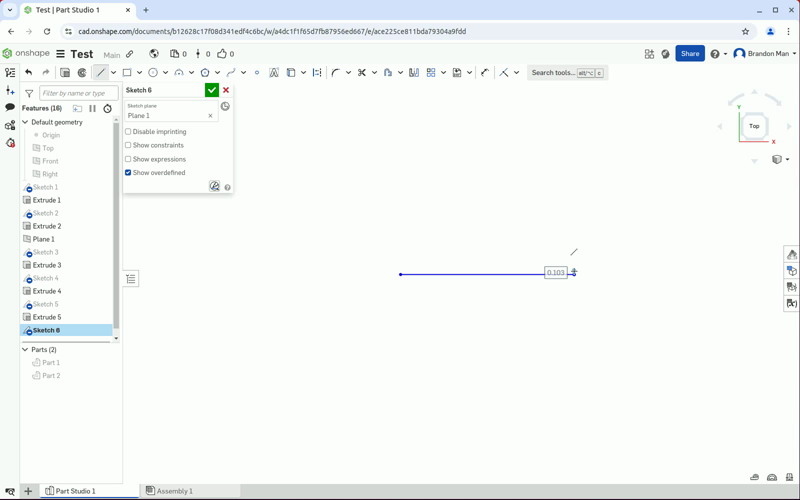
scroll(-6)
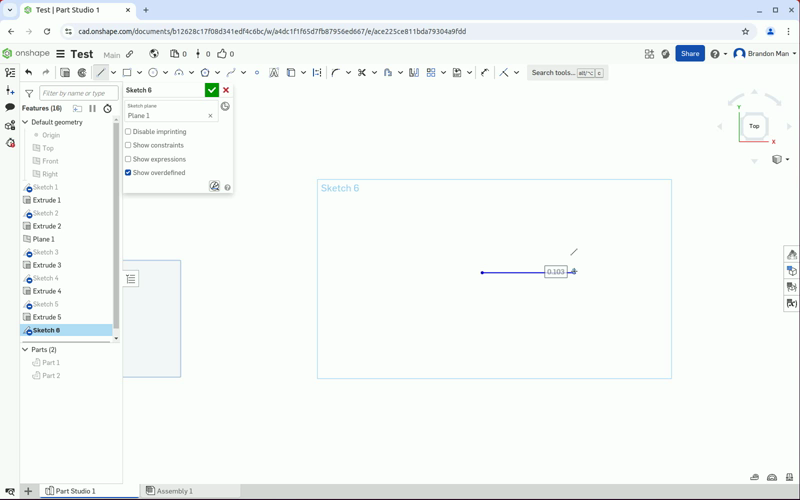
scroll(-6)
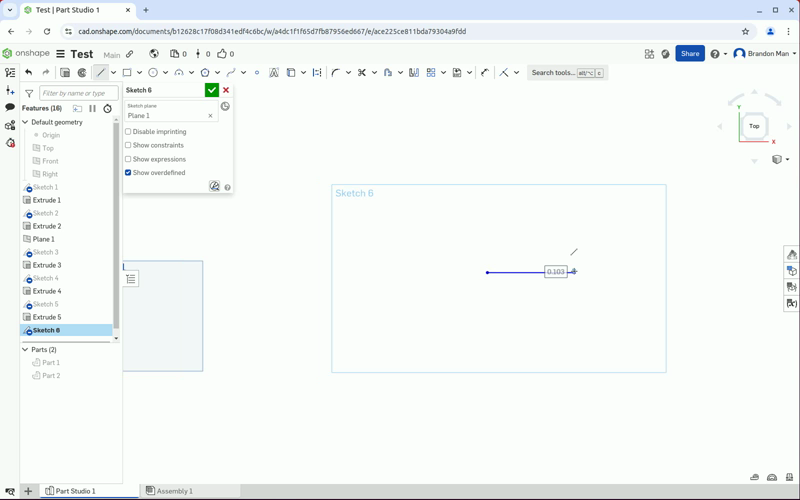
scroll(-6)
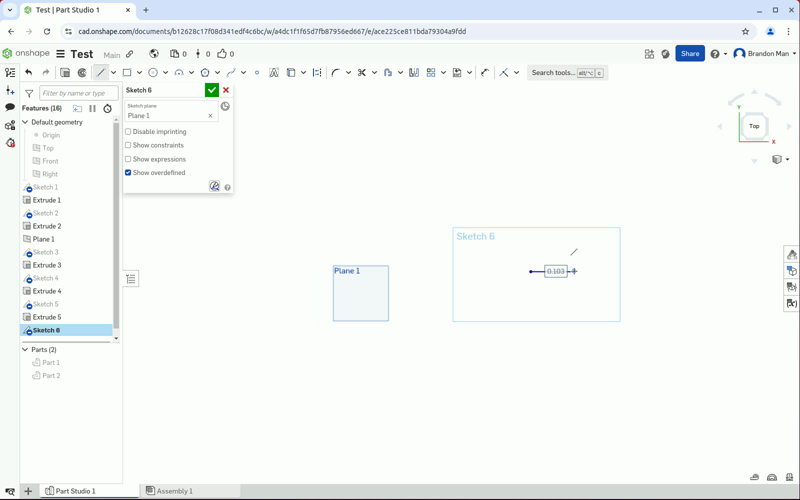
scroll(-6)
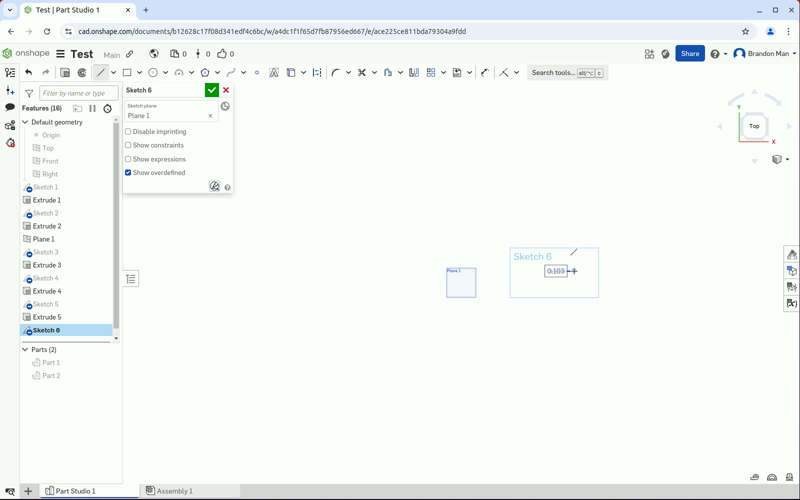
key_up(shift)
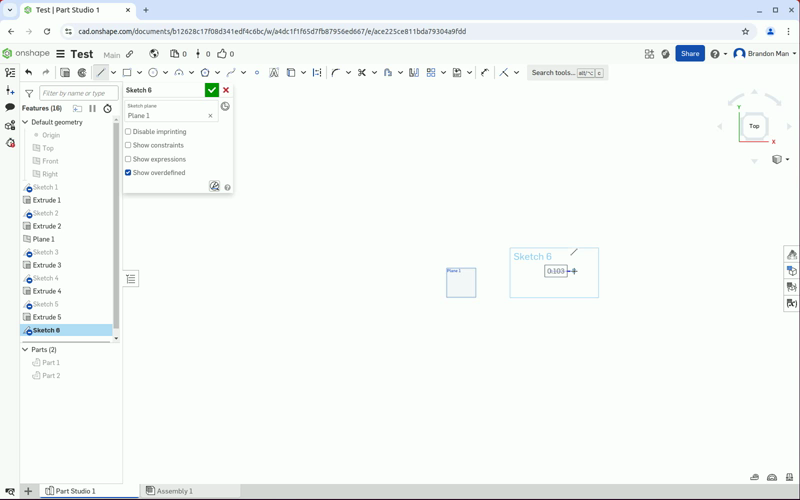
key_down(shift)
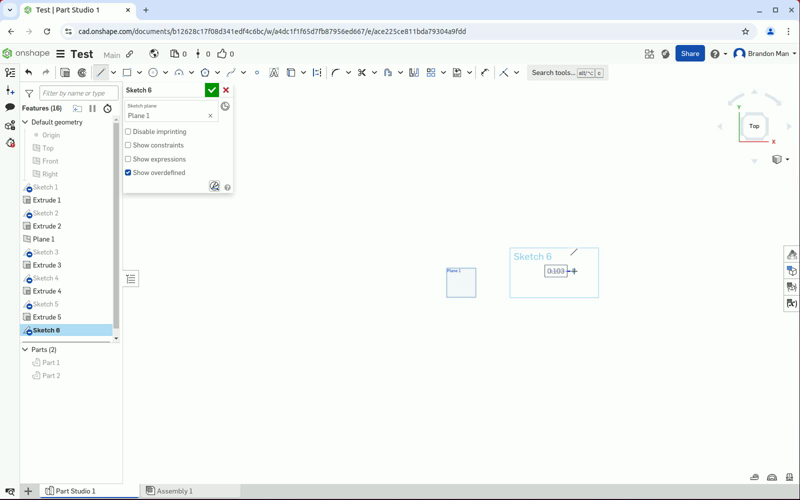
mouse_move(589, 270)
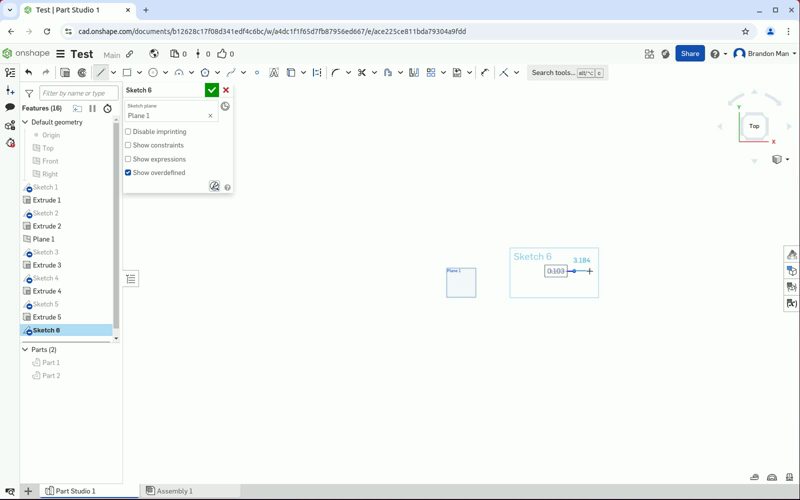
mouse_move(551, 270)
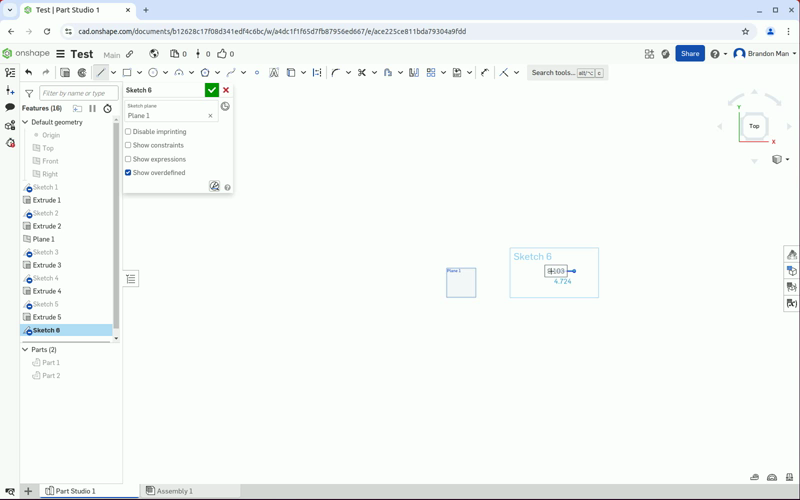
scroll(6)
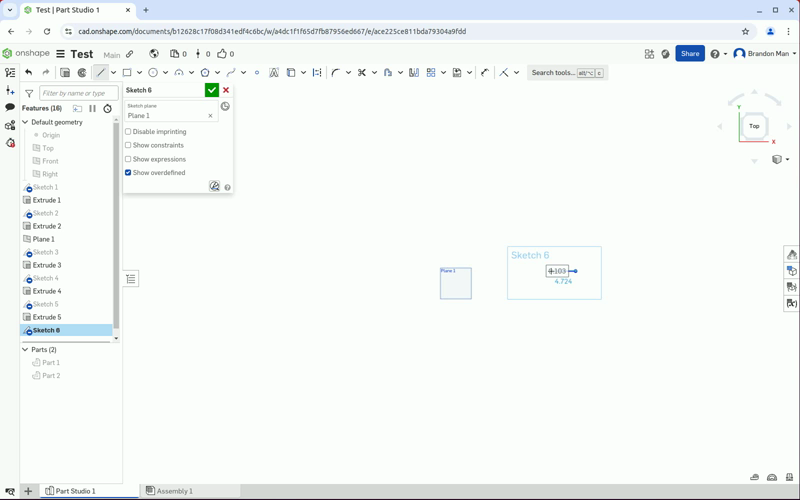
scroll(6)
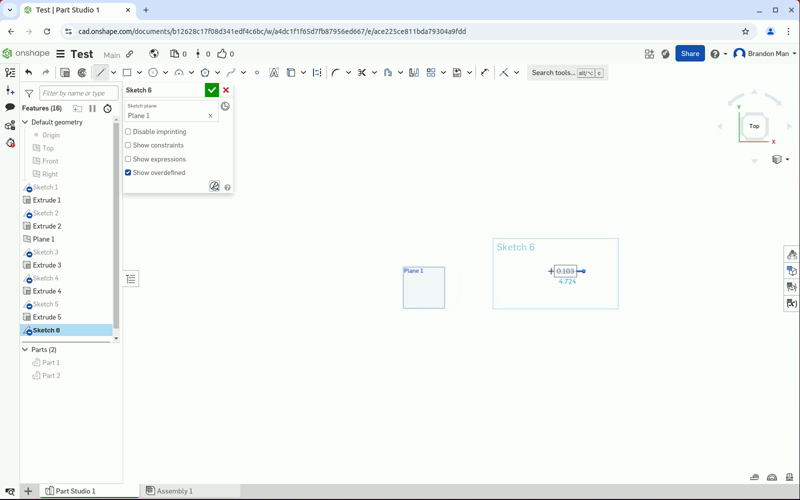
scroll(6)
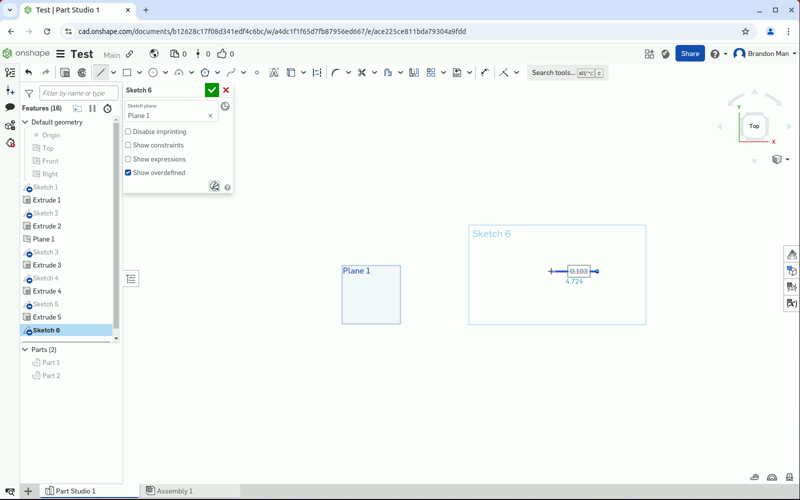
scroll(6)
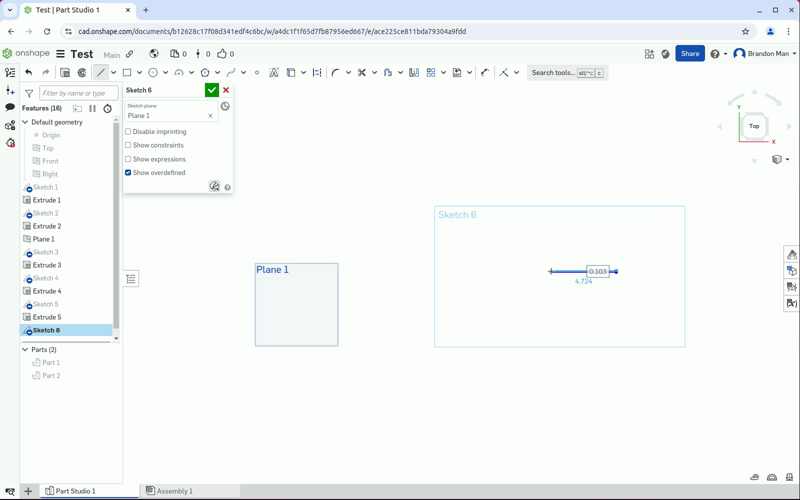
scroll(6)
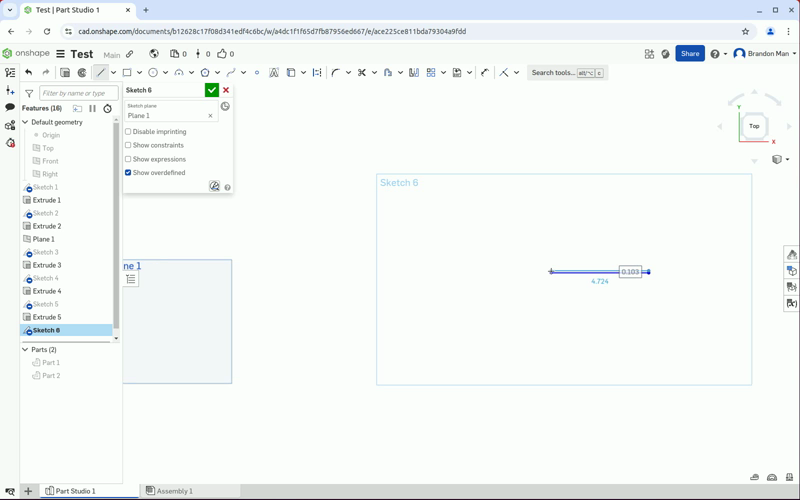
scroll(6)
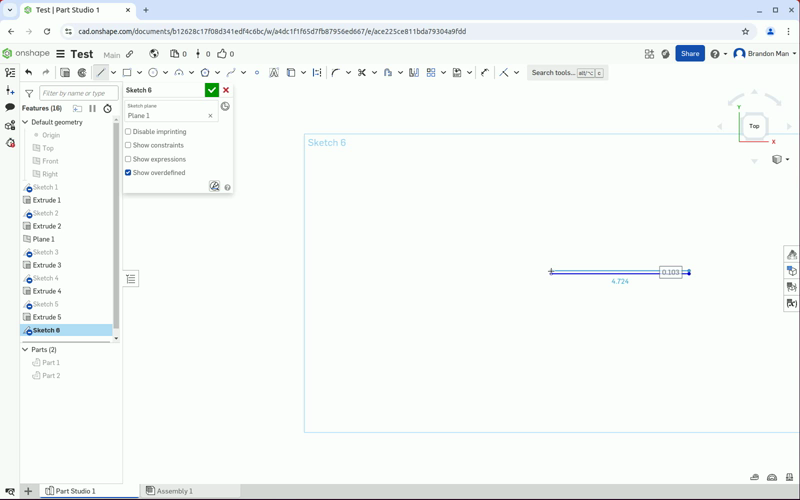
scroll(6)
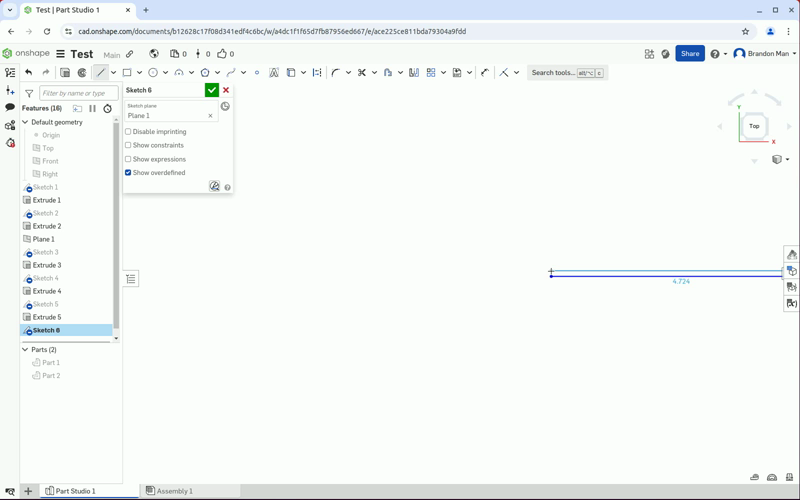
click(551, 270)
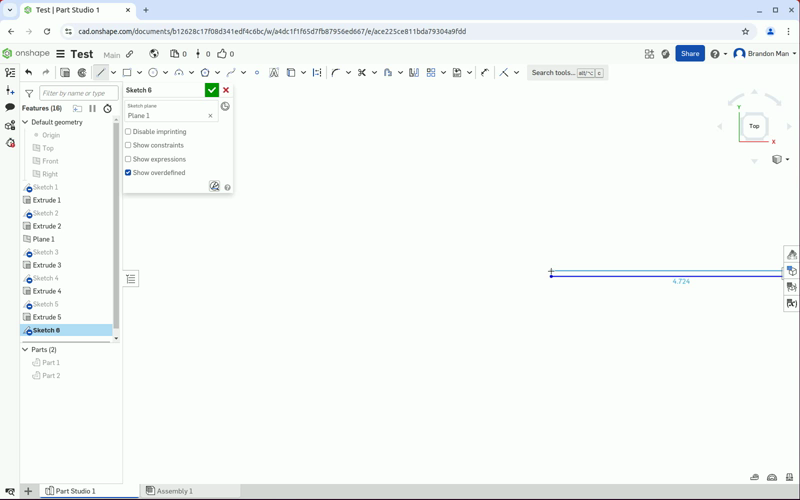
scroll(-6)
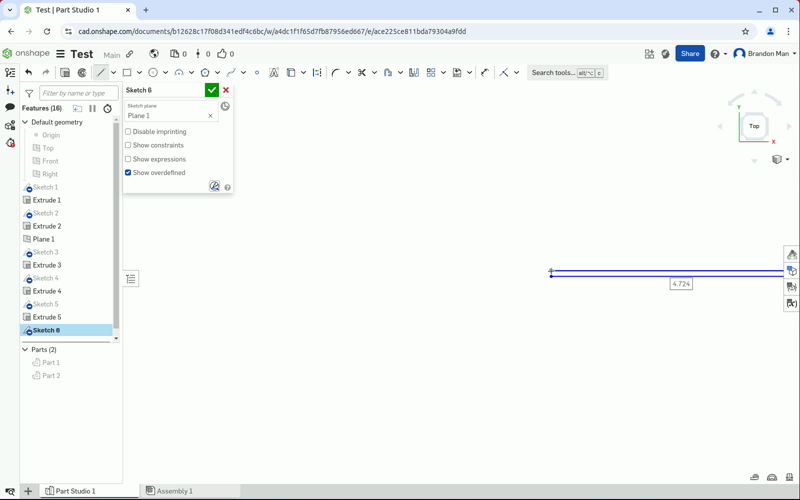
scroll(-6)
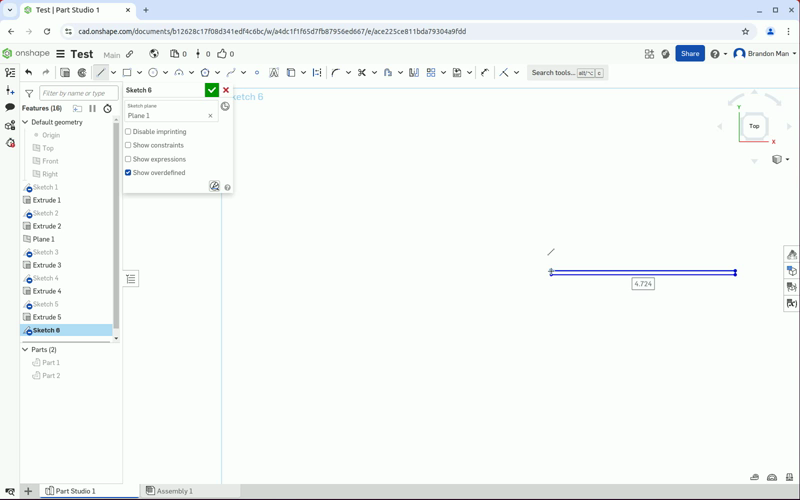
scroll(-6)
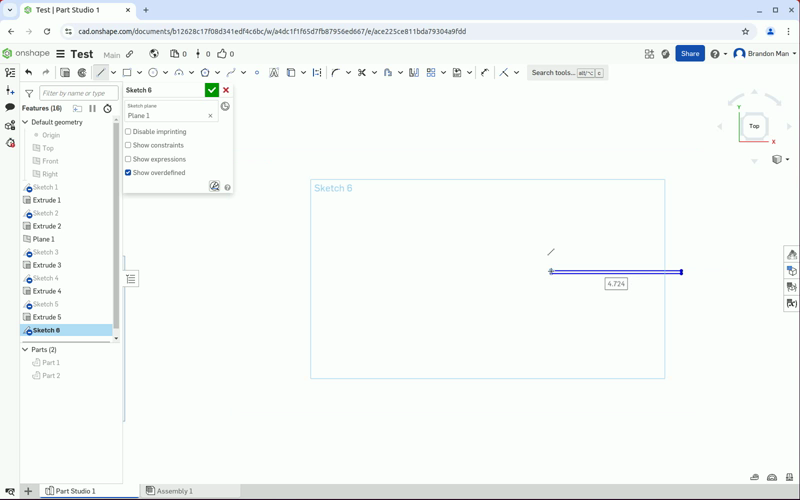
scroll(-6)
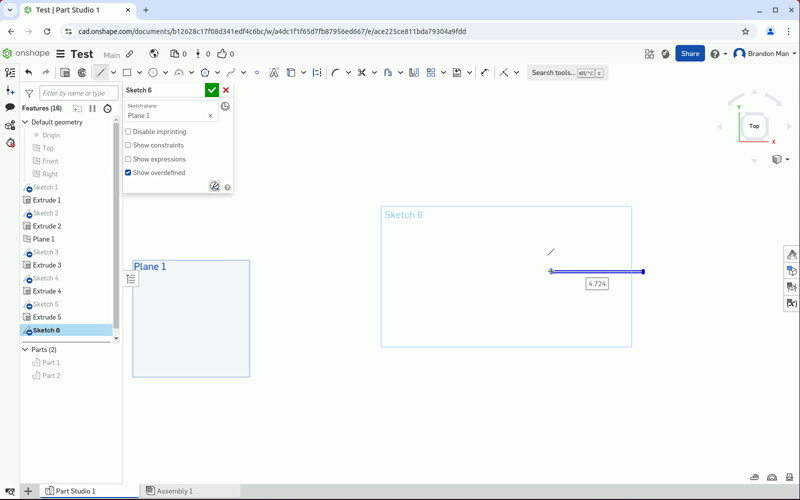
scroll(-6)
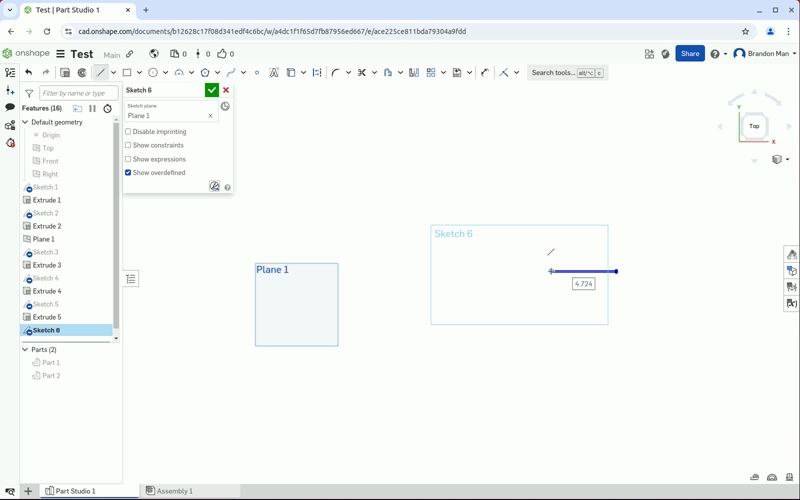
scroll(-6)
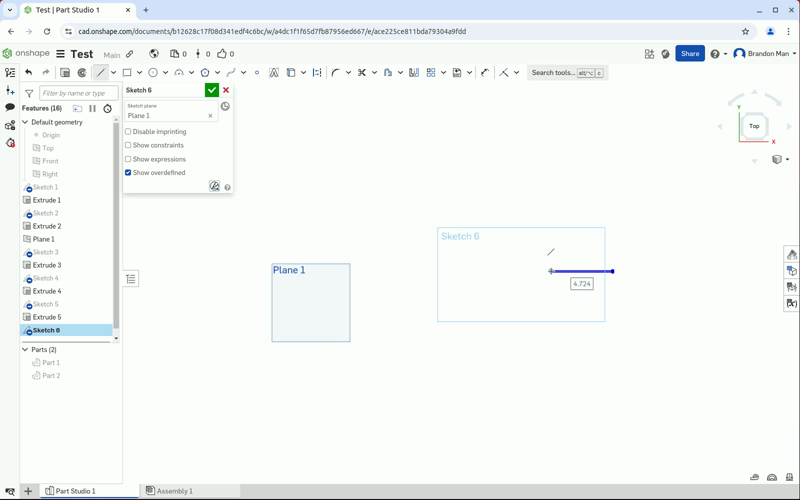
scroll(-6)
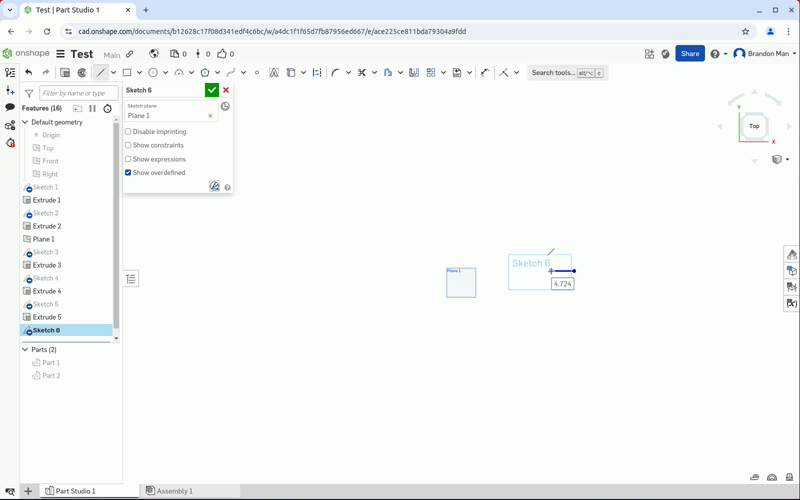
key_up(shift)
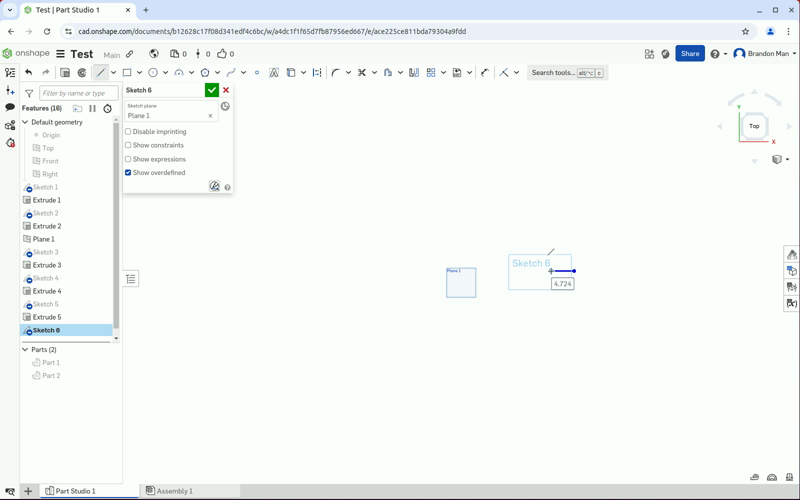
mouse_move(581, 270)
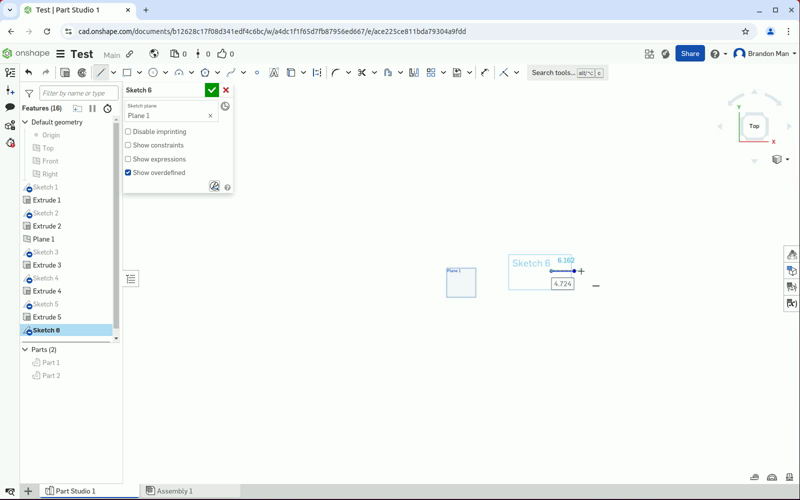
key_down(shift)
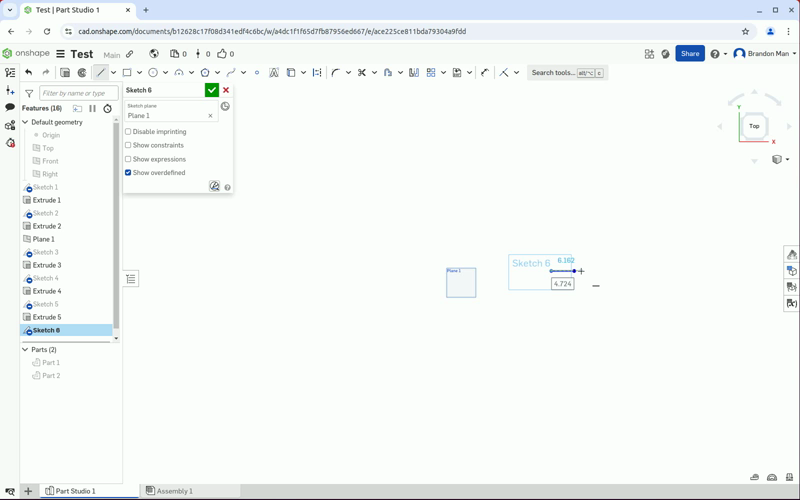
mouse_move(551, 271)
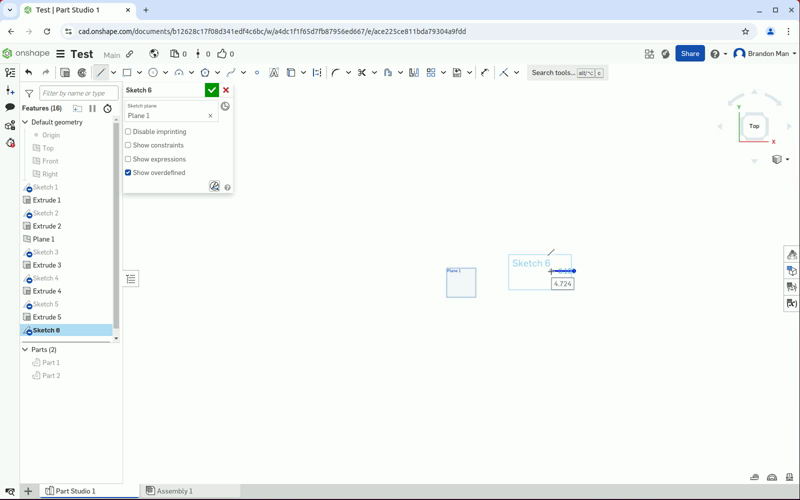
scroll(6)
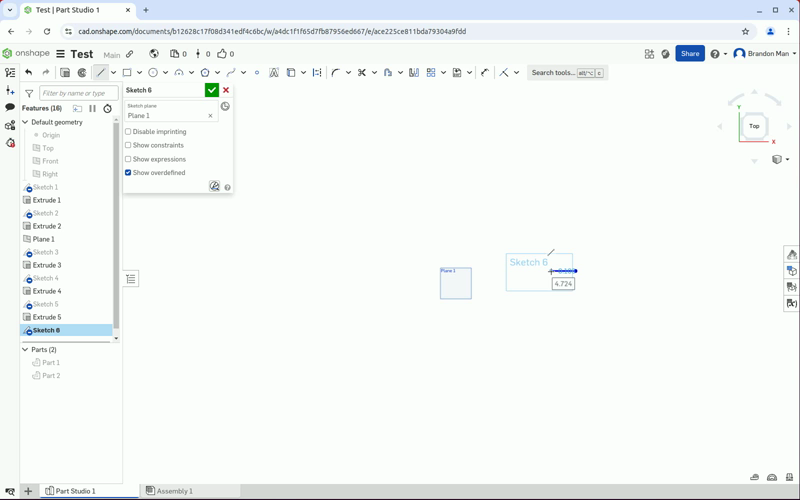
scroll(6)
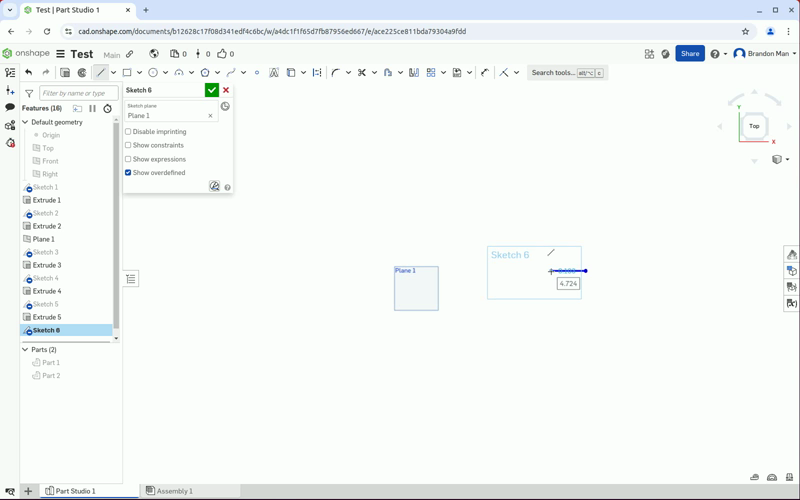
scroll(6)
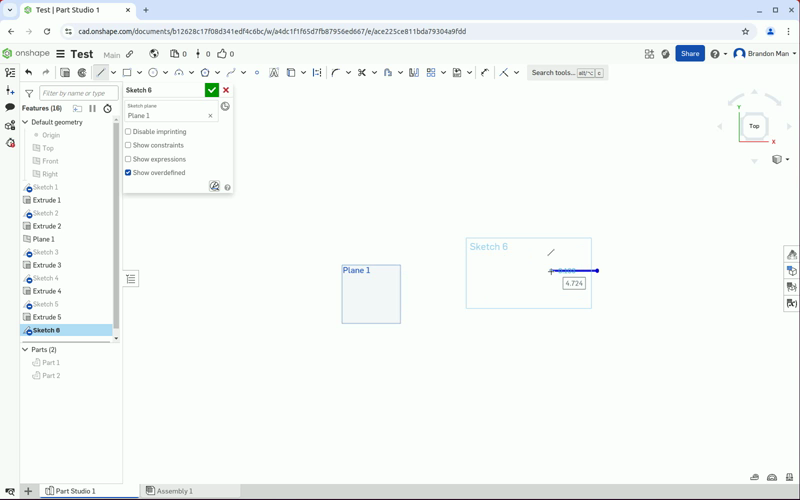
scroll(6)
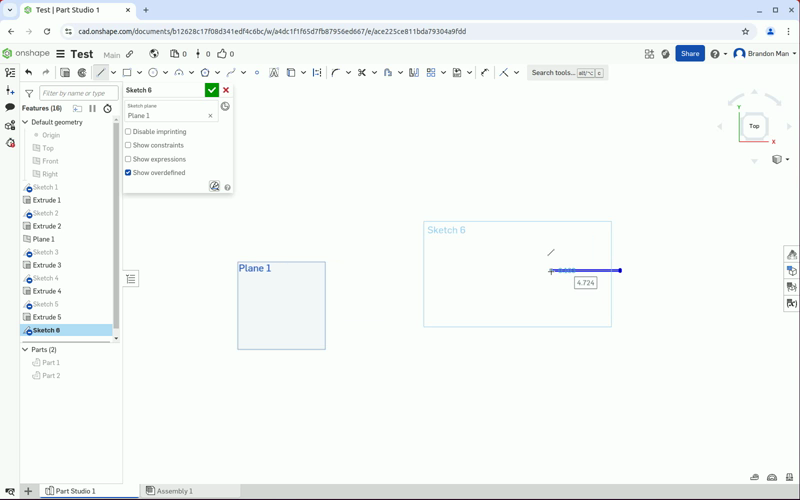
scroll(6)
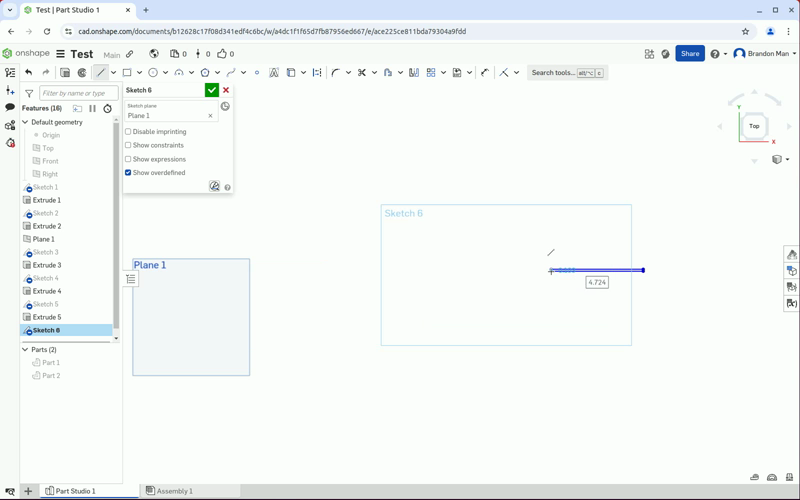
scroll(6)
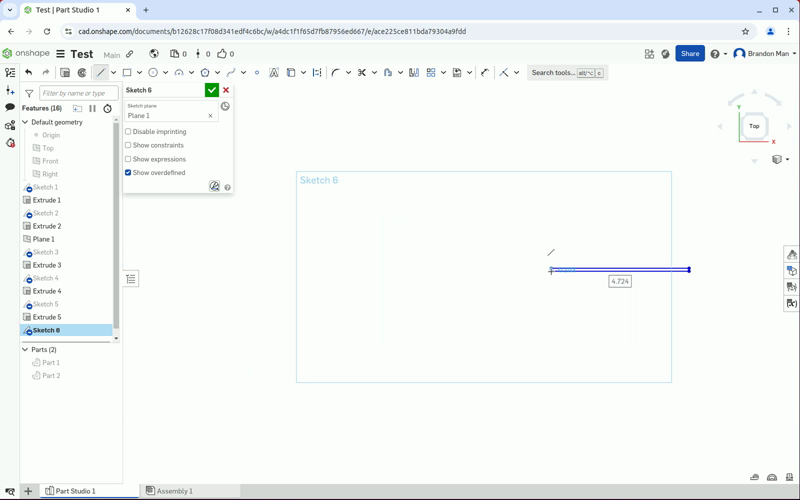
scroll(6)
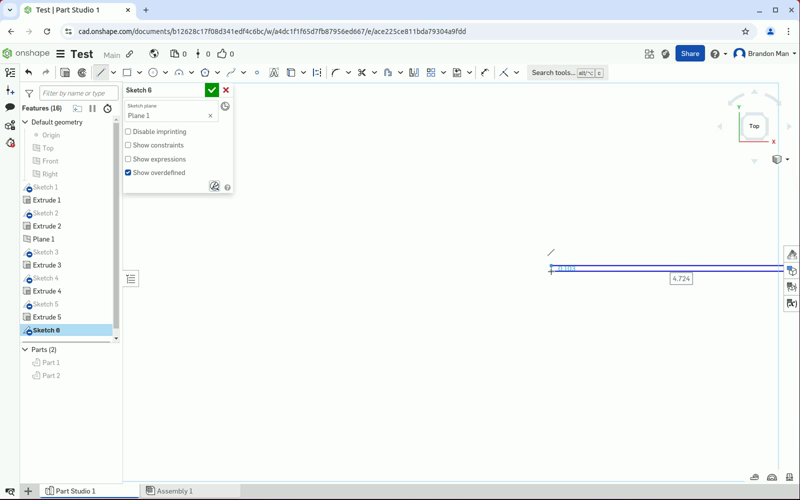
key_up(shift)
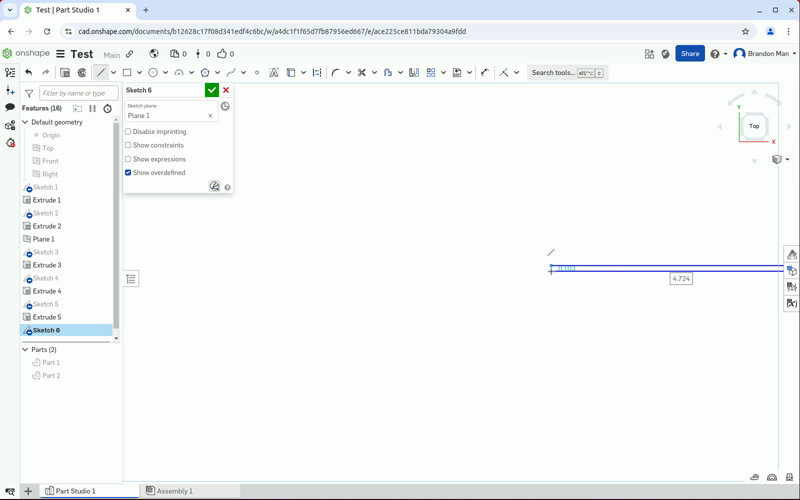
click(551, 271)
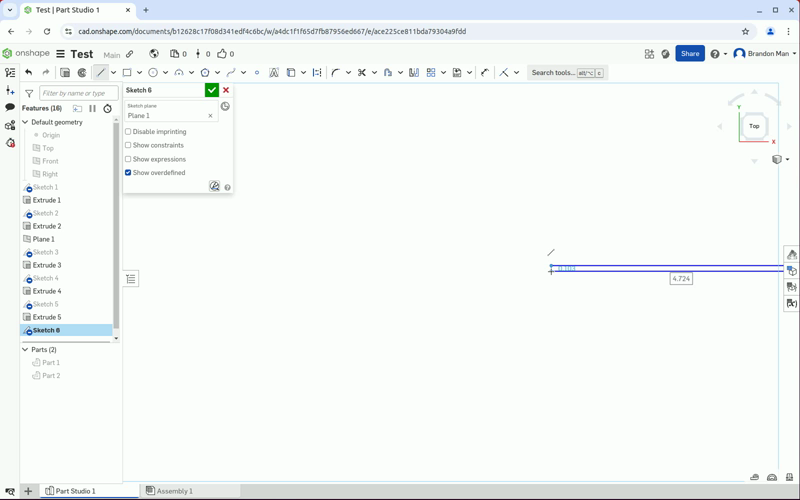
scroll(-6)
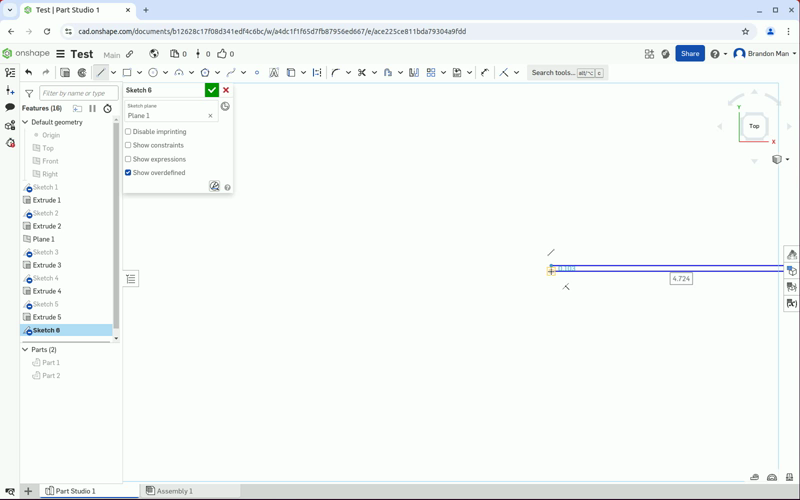
scroll(-6)
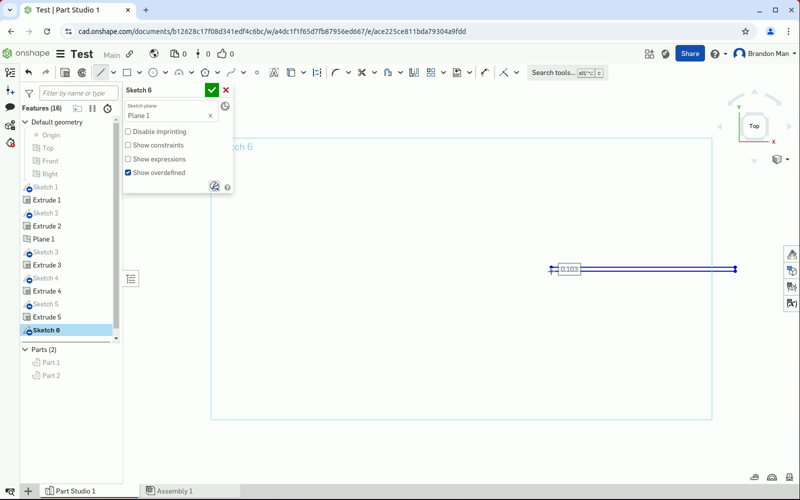
scroll(-6)
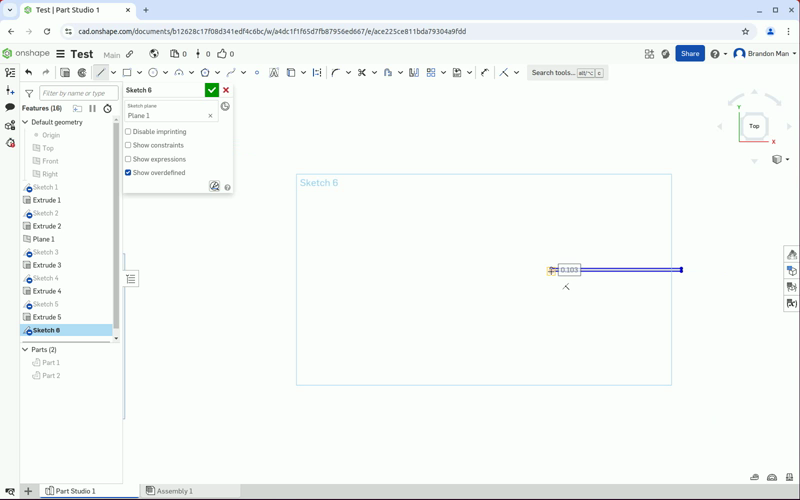
scroll(-6)
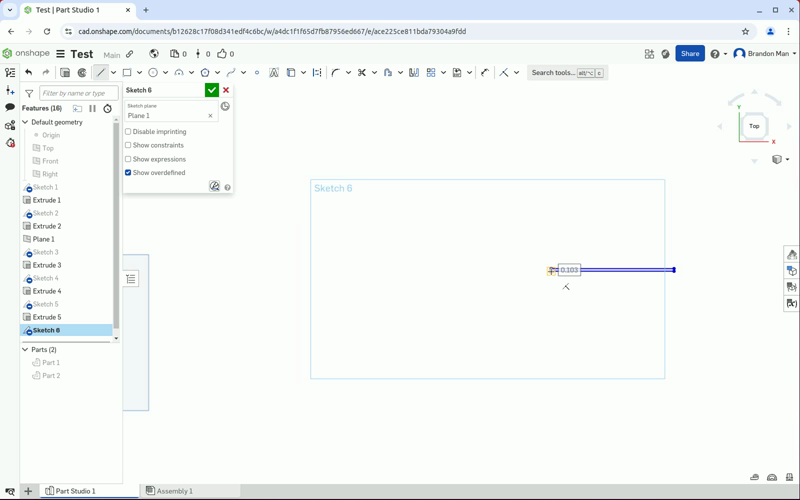
scroll(-6)
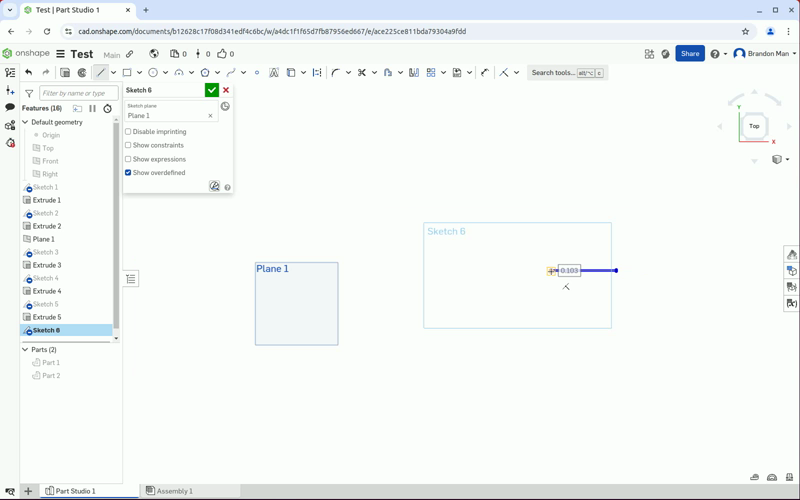
scroll(-6)
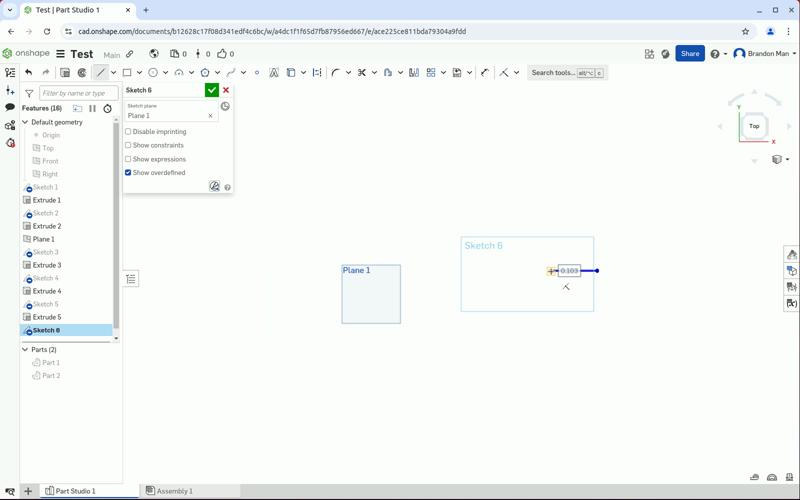
scroll(-6)
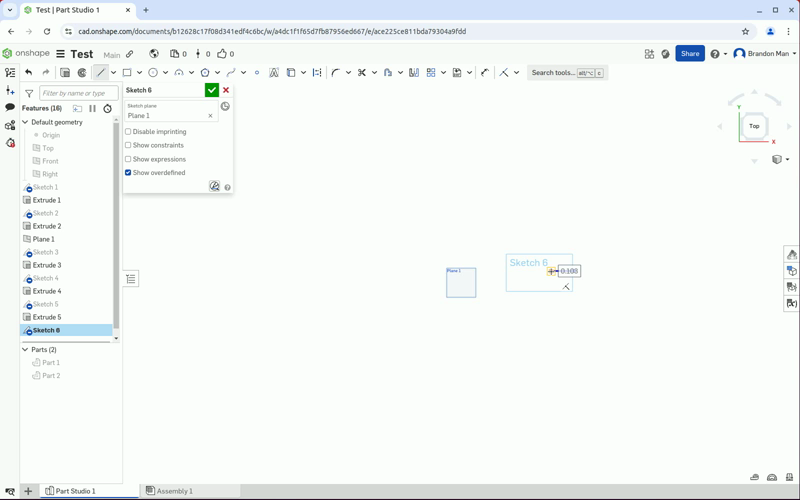
key(esc)
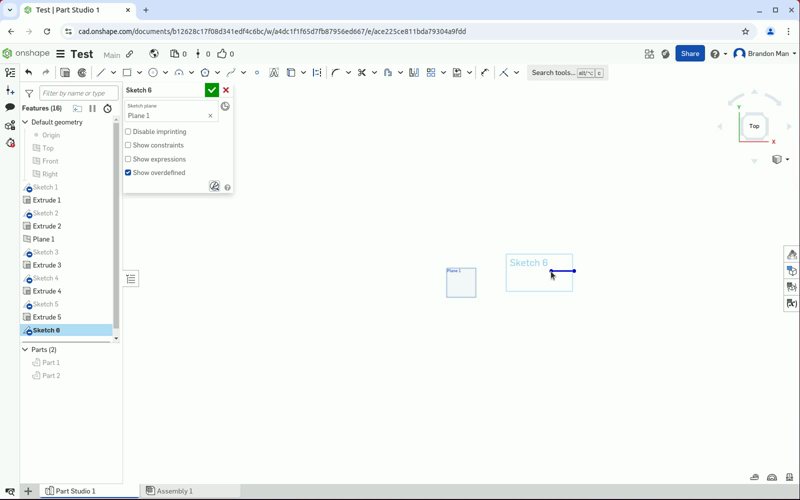
mouse_move(551, 270)
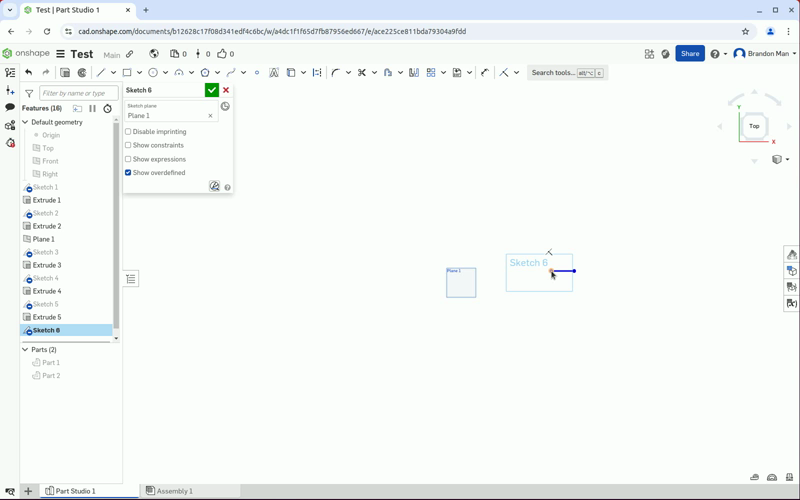
scroll(6)
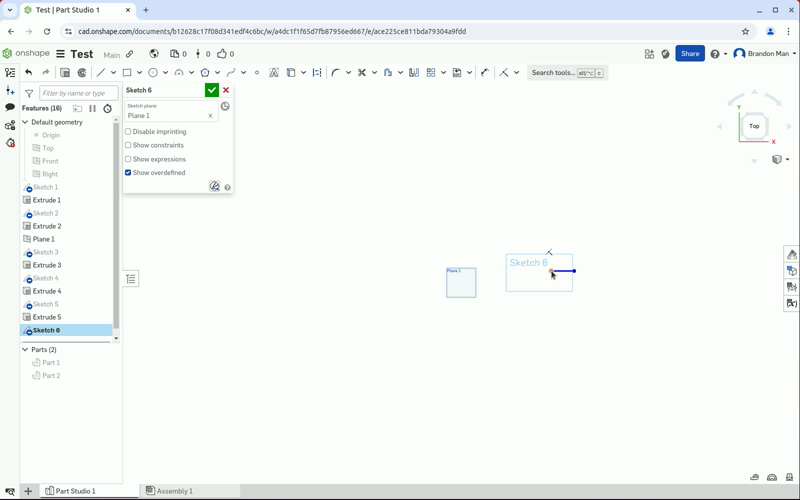
scroll(6)
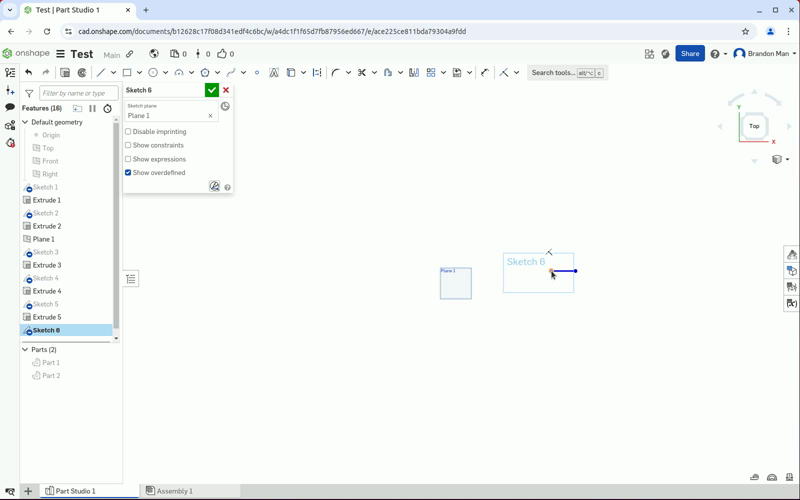
scroll(6)
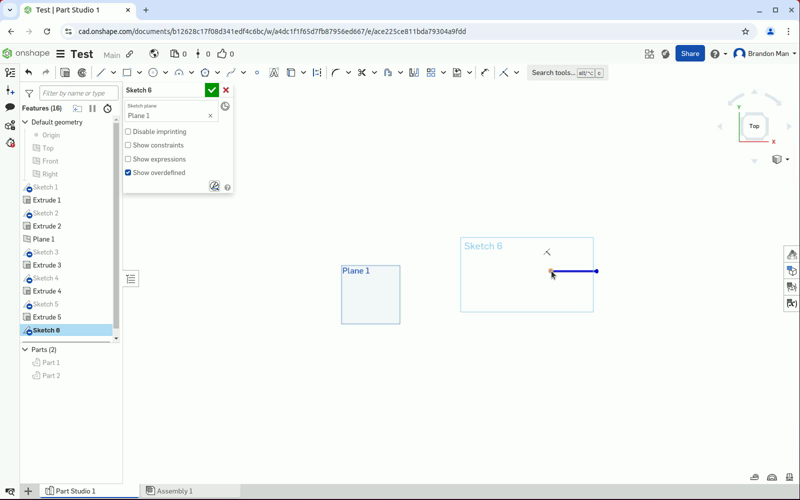
scroll(6)
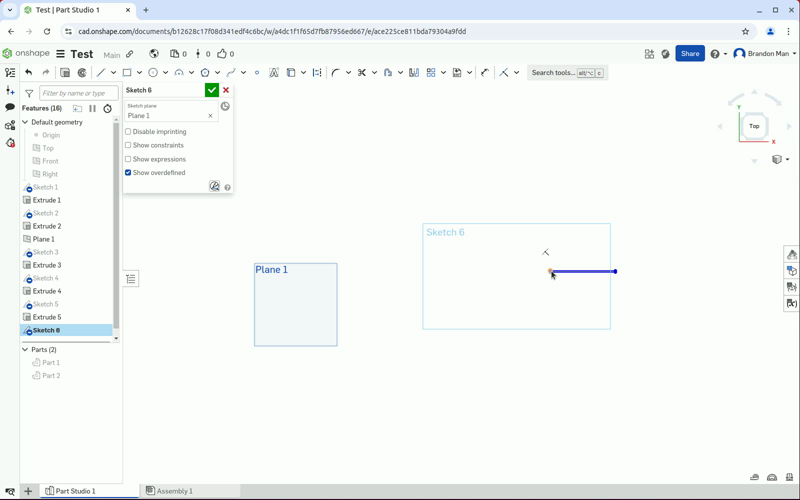
scroll(6)
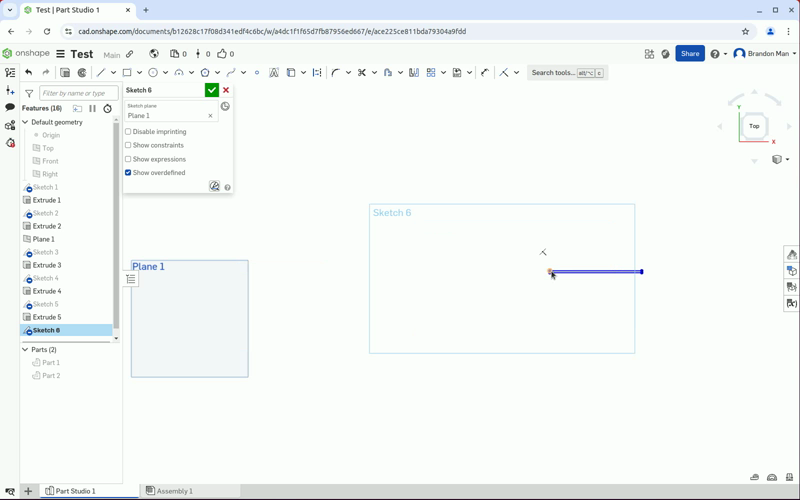
scroll(6)
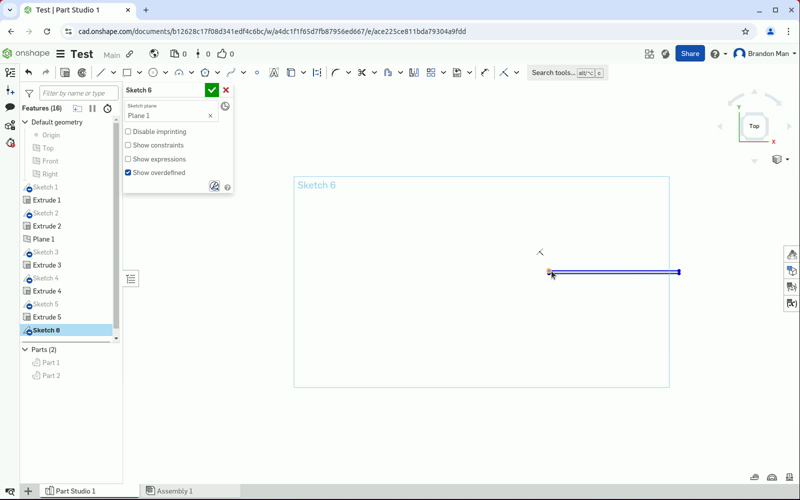
scroll(6)
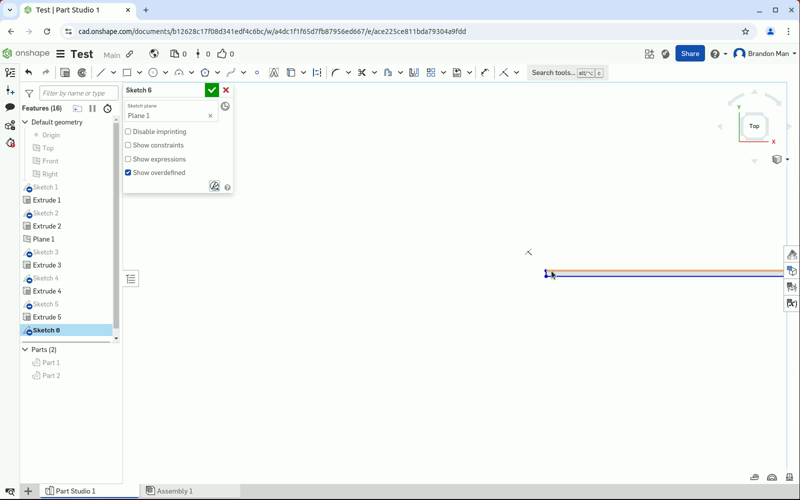
click(551, 270)
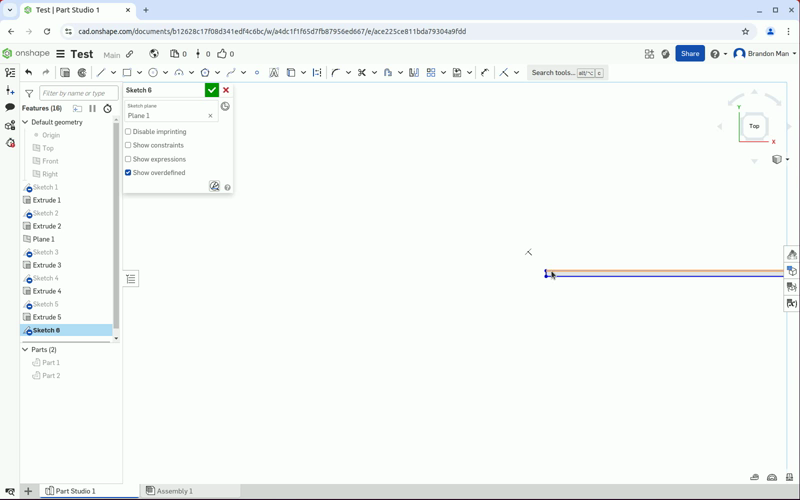
scroll(-6)
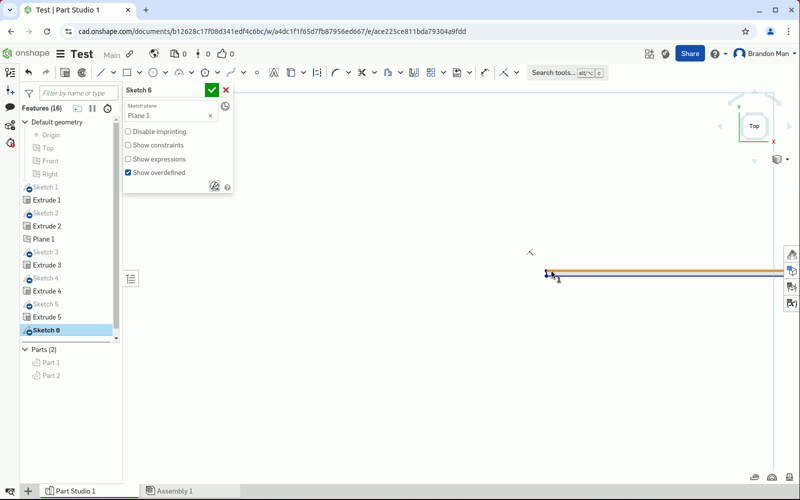
scroll(-6)
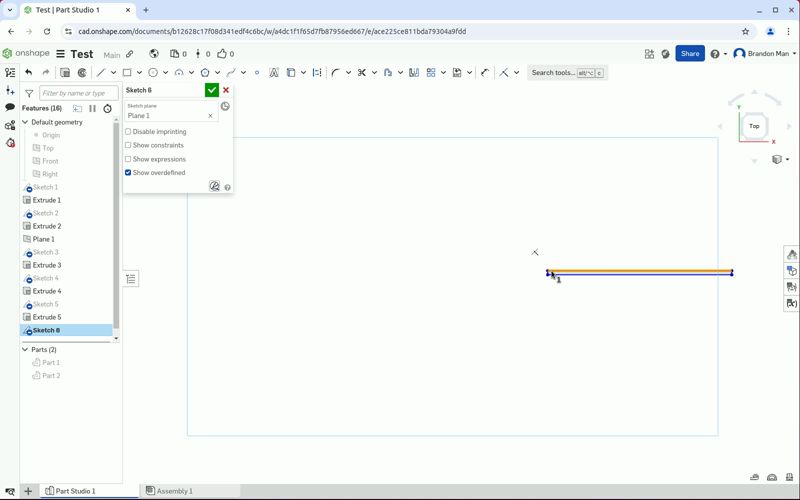
scroll(-6)
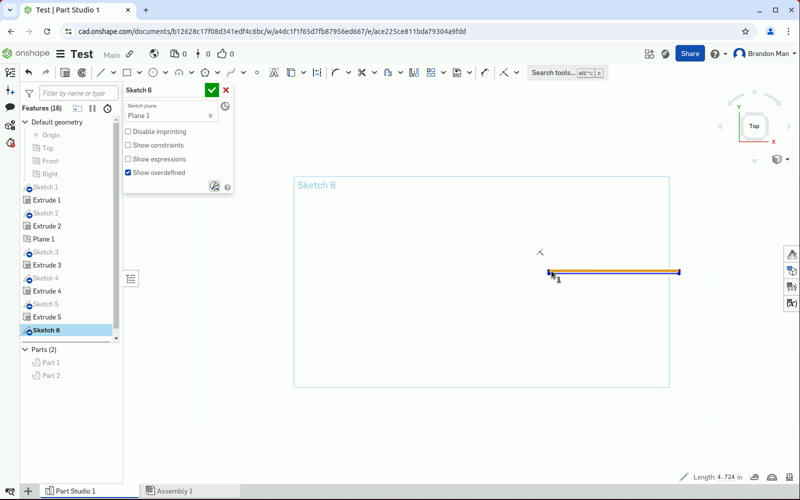
scroll(-6)
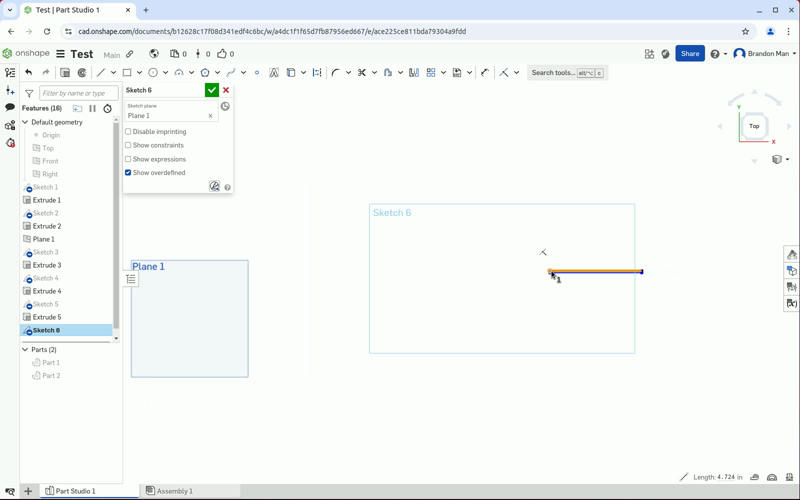
scroll(-6)
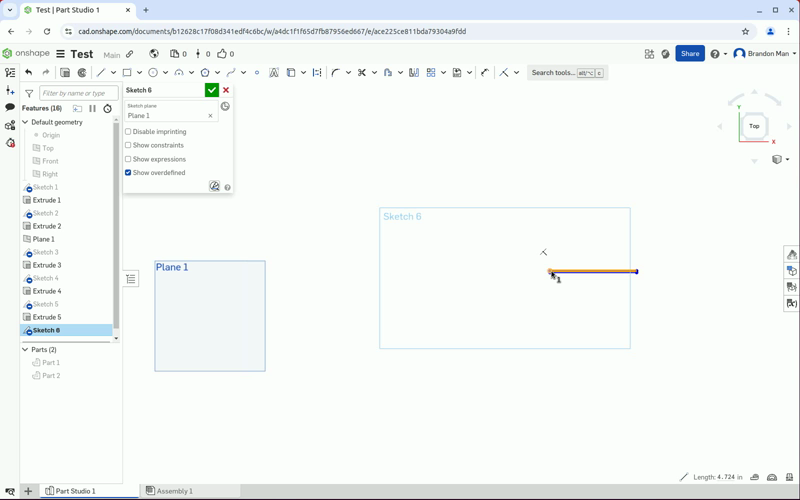
scroll(-6)
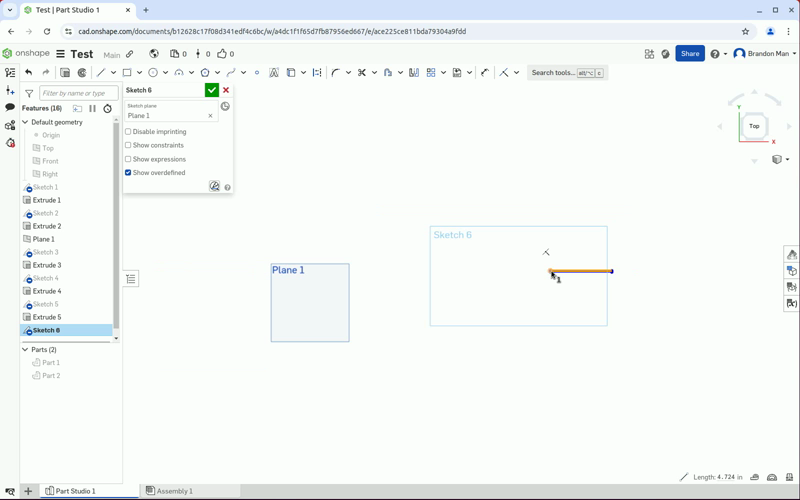
scroll(-6)
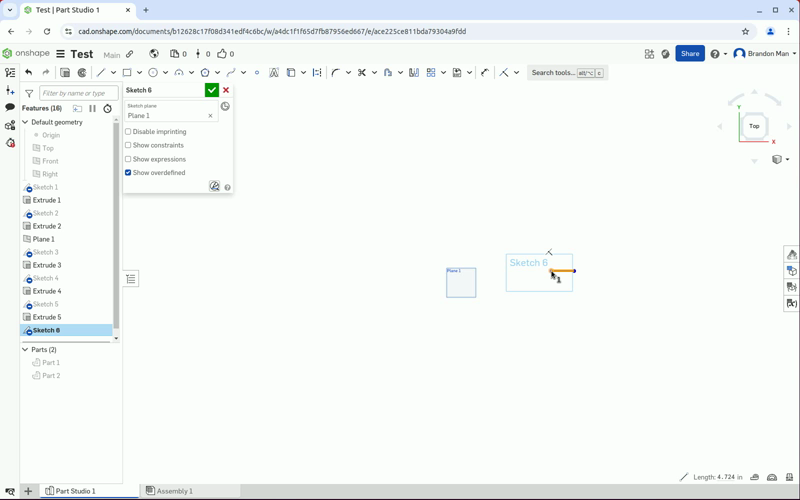
mouse_move(73, 352)
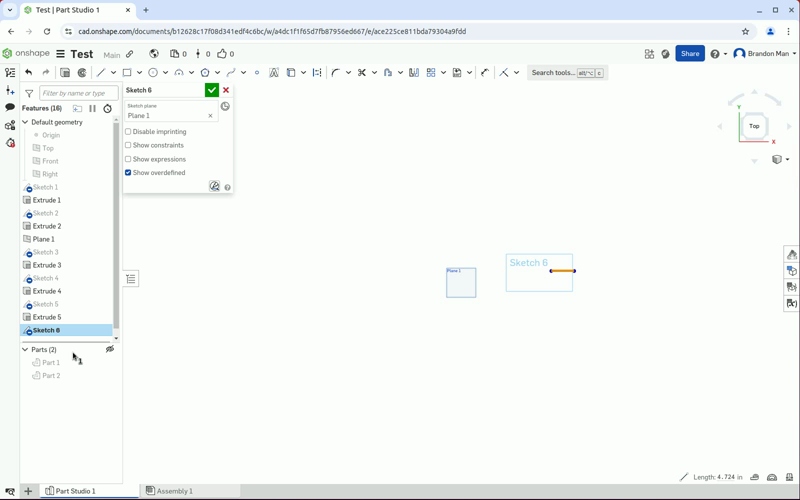
key(shift+y)
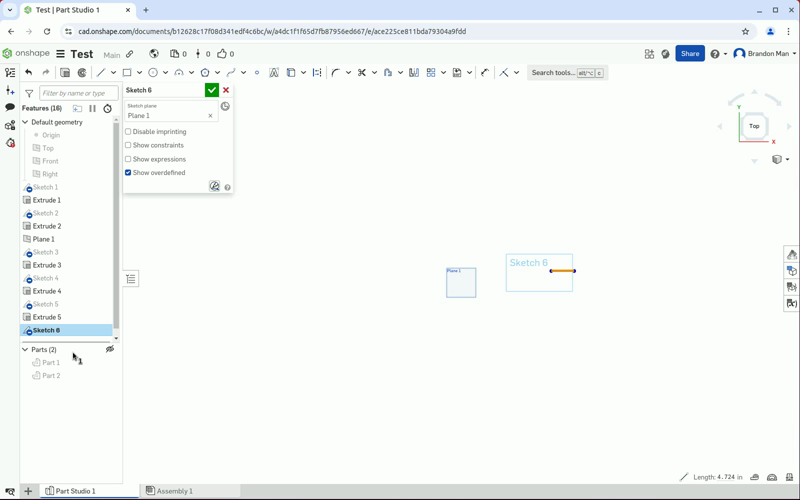
key(shift+e)
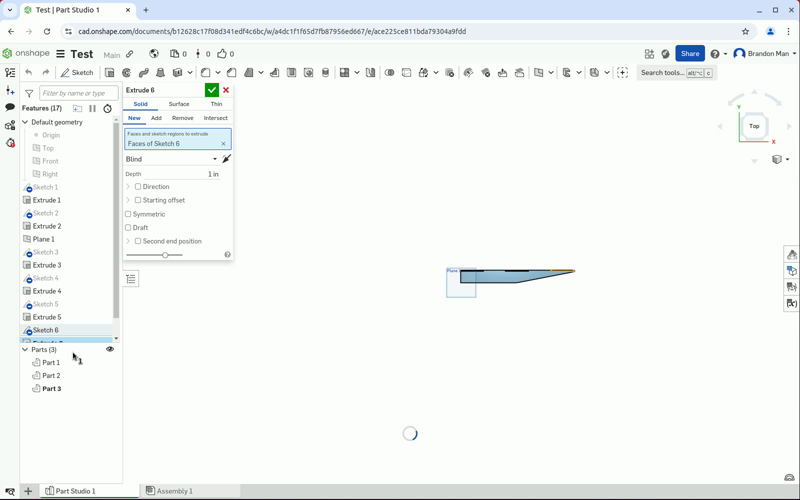
mouse_move(143, 106)
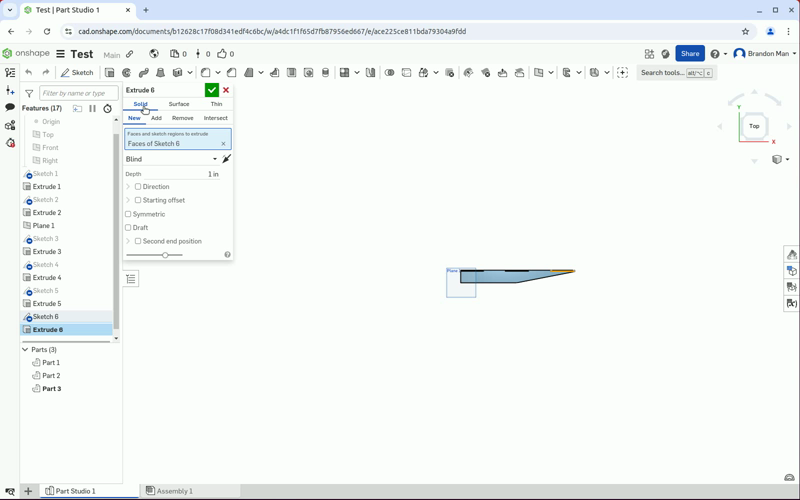
click(143, 106)
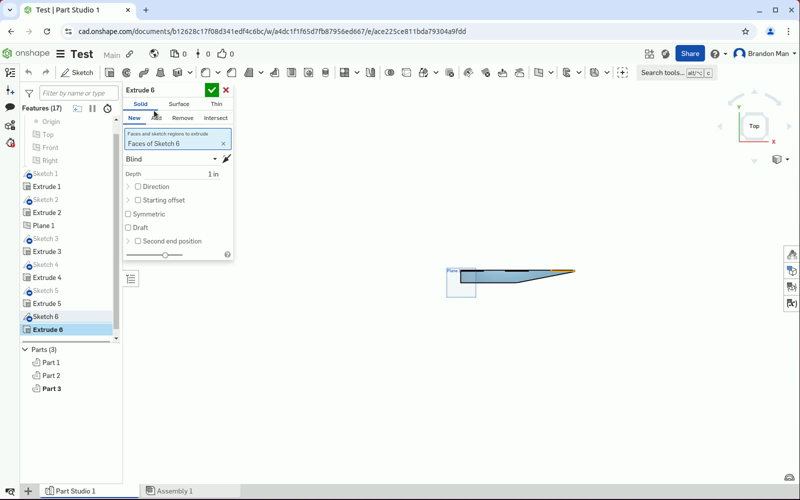
mouse_move(186, 120)
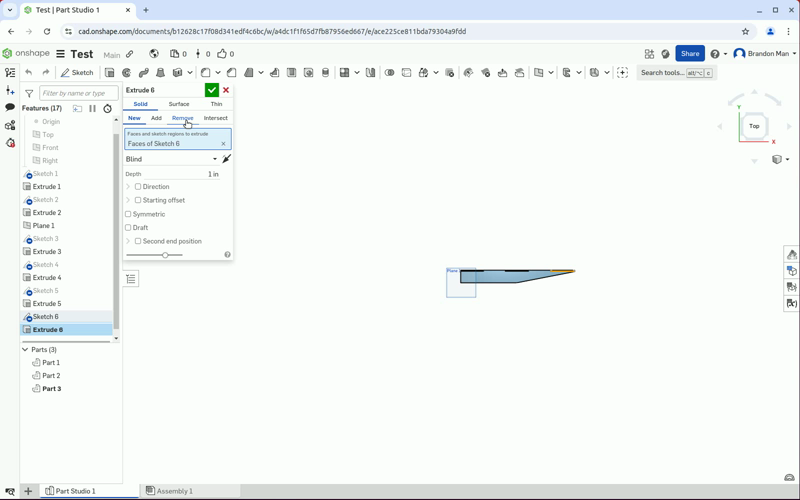
click(186, 120)
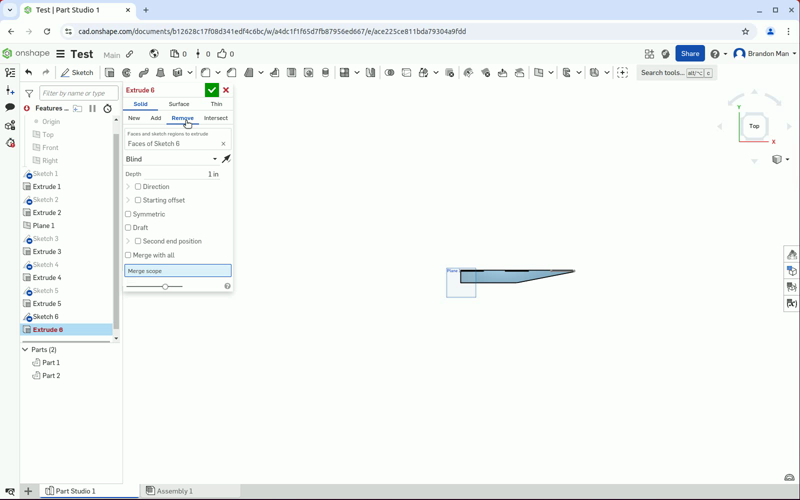
key(tab, 4)
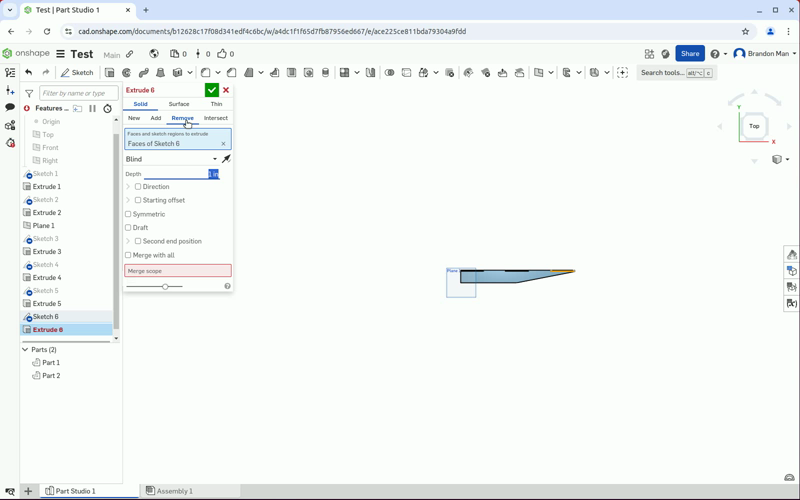
text(1.204)
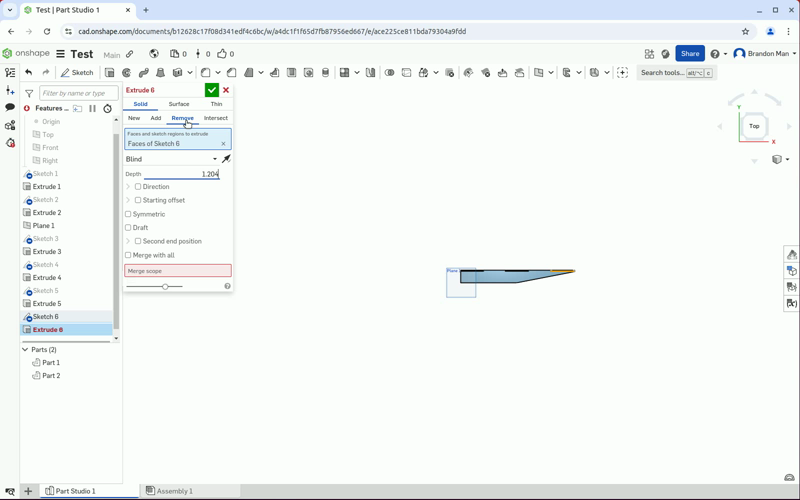
key(tab, 6)
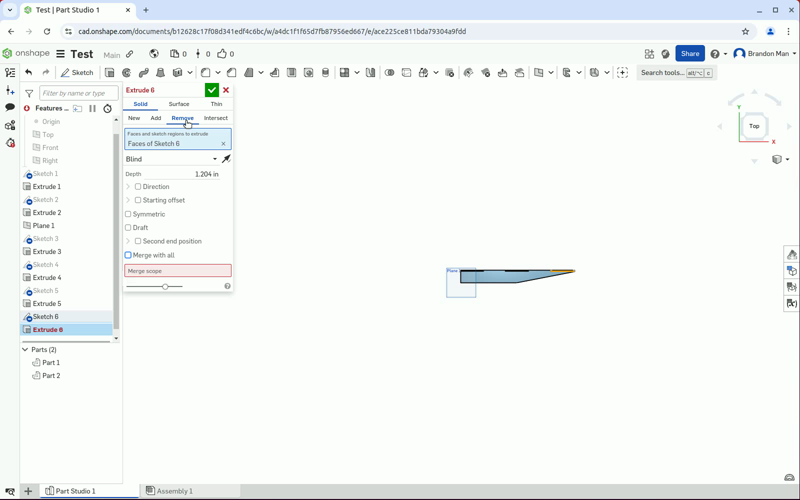
key(space)
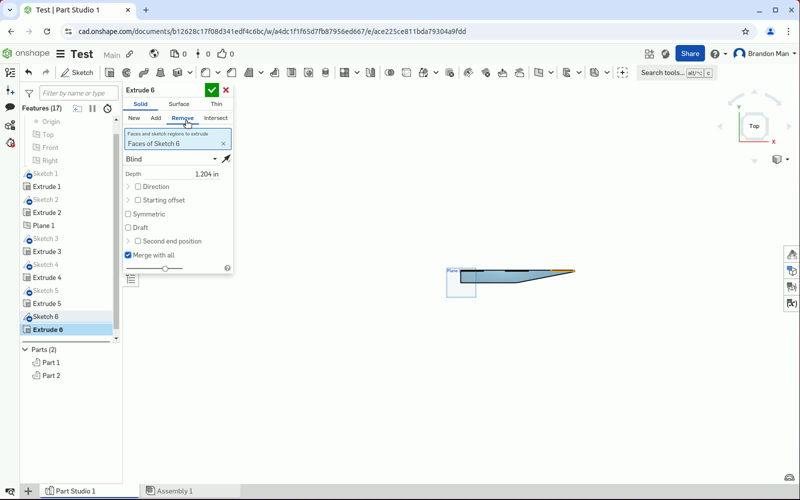
key(enter)
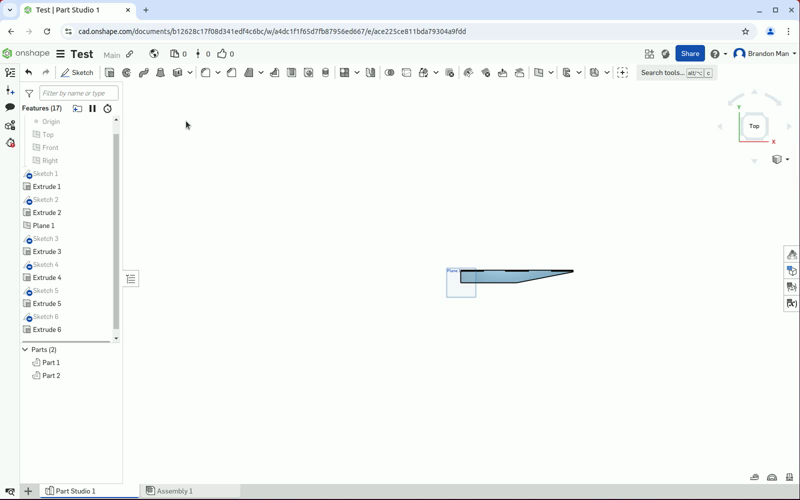
key(shift+h)
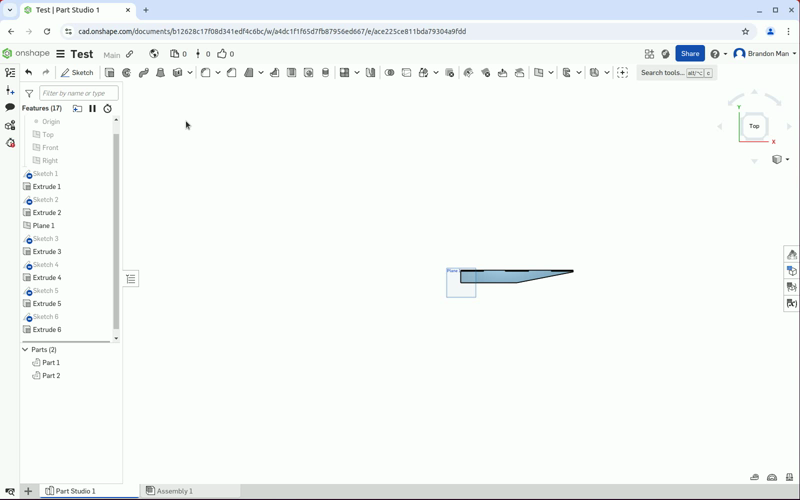
key(shift+h)
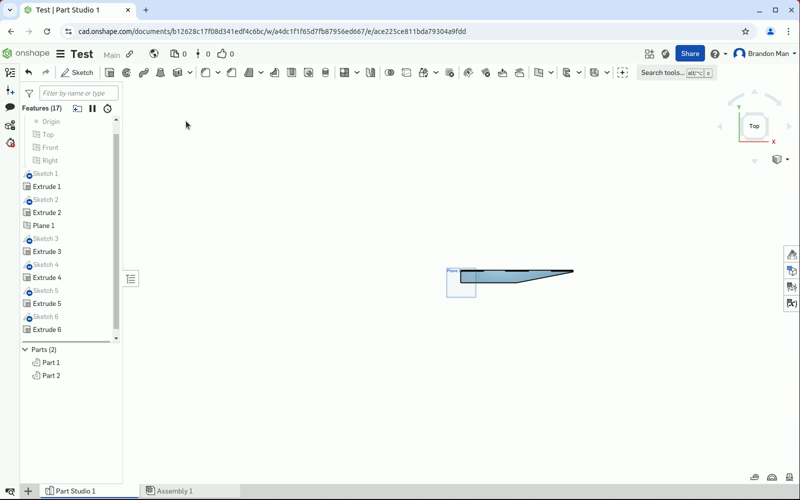
mouse_move(69, 176)
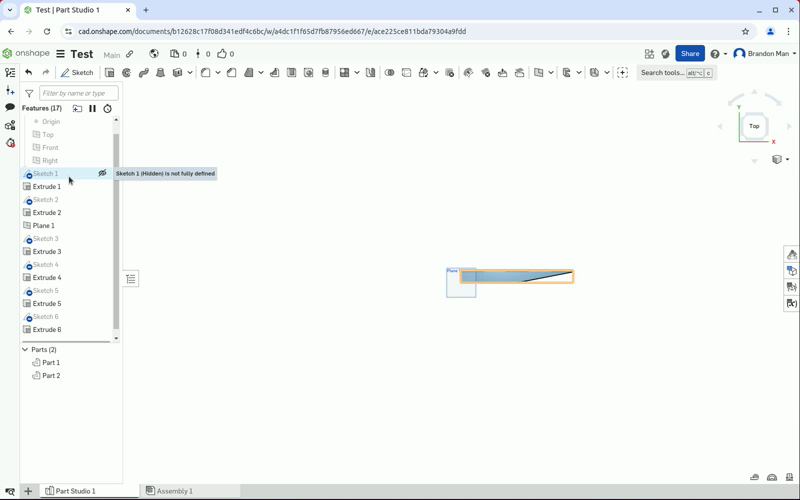
click(69, 176)
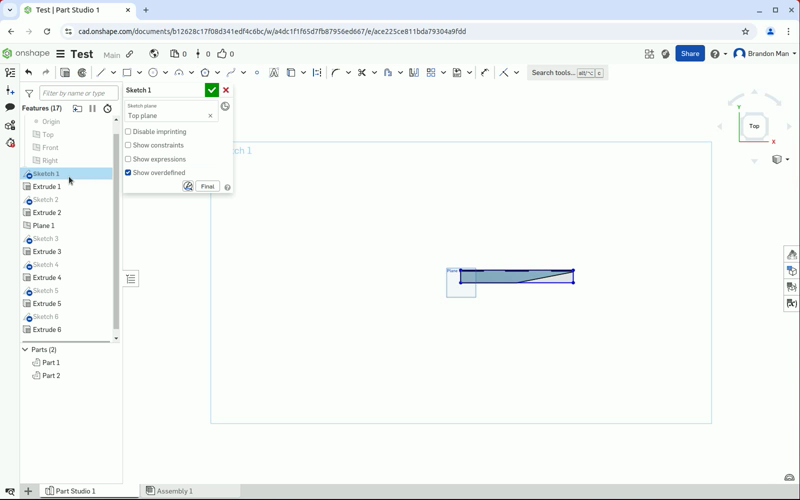
mouse_move(229, 92)
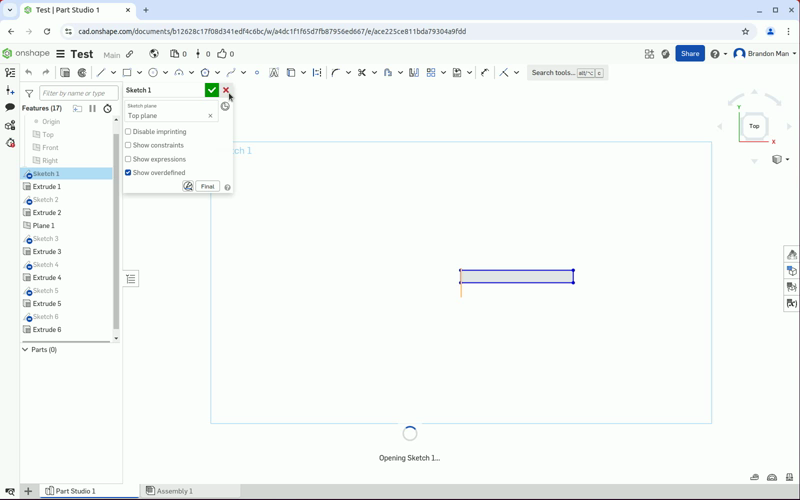
click(229, 92)
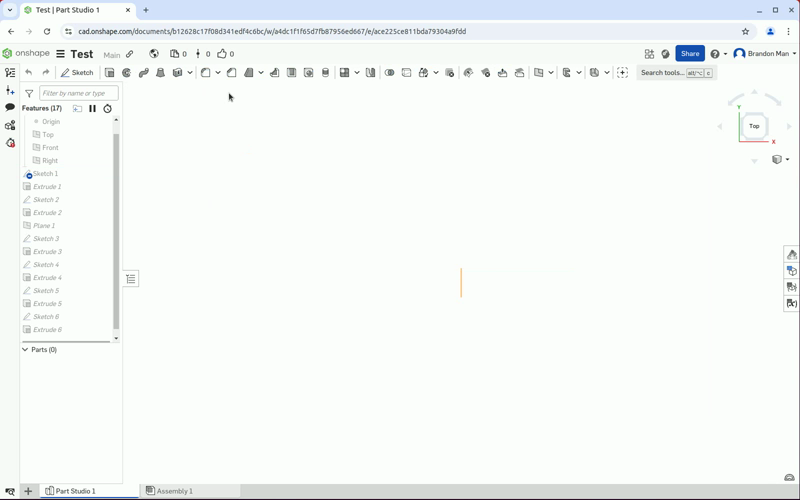
key(shift+s)
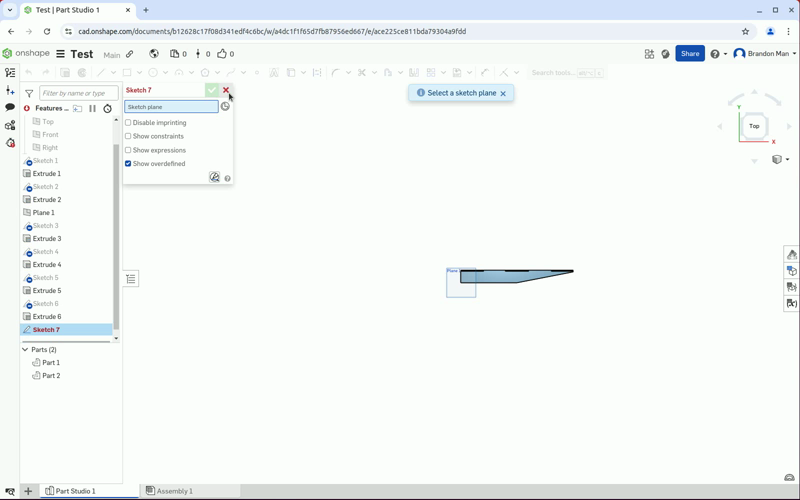
mouse_move(69, 215)
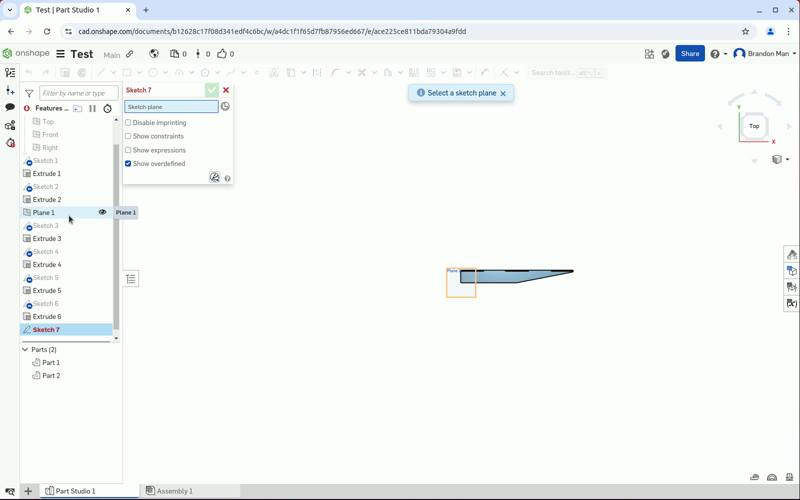
click(69, 215)
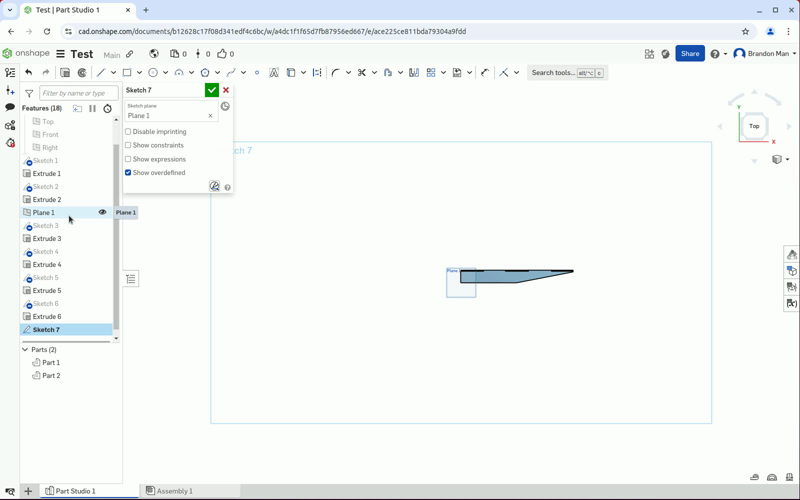
mouse_move(73, 352)
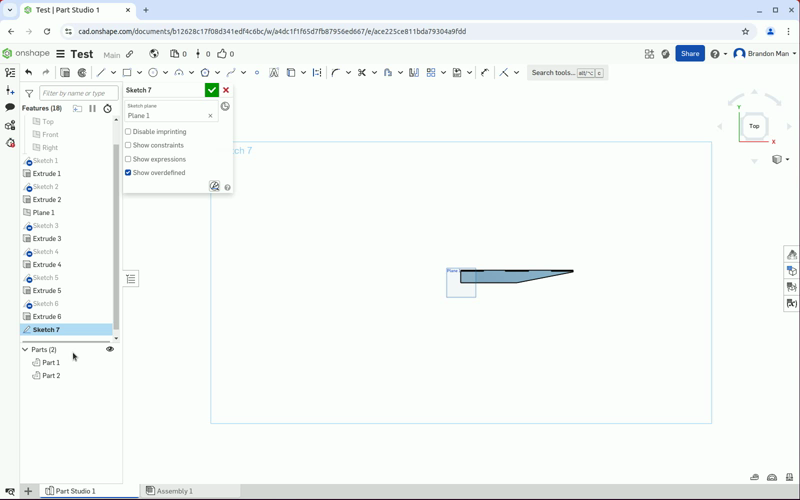
key(y)
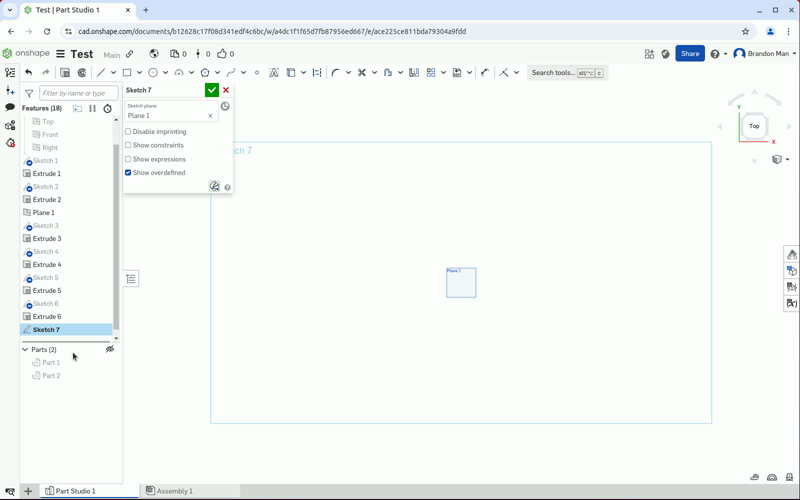
key(l)
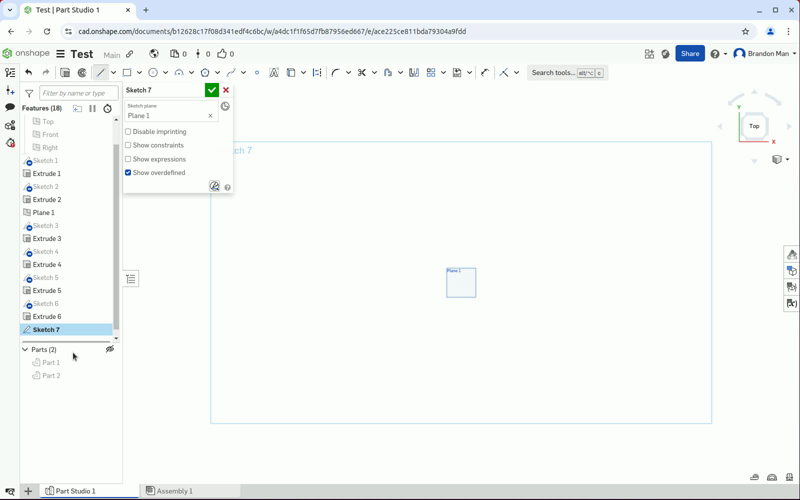
key_down(shift)
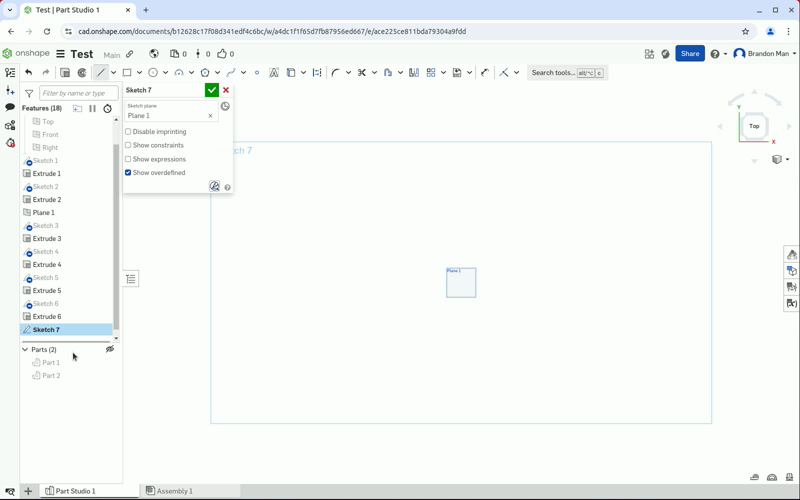
mouse_move(551, 271)
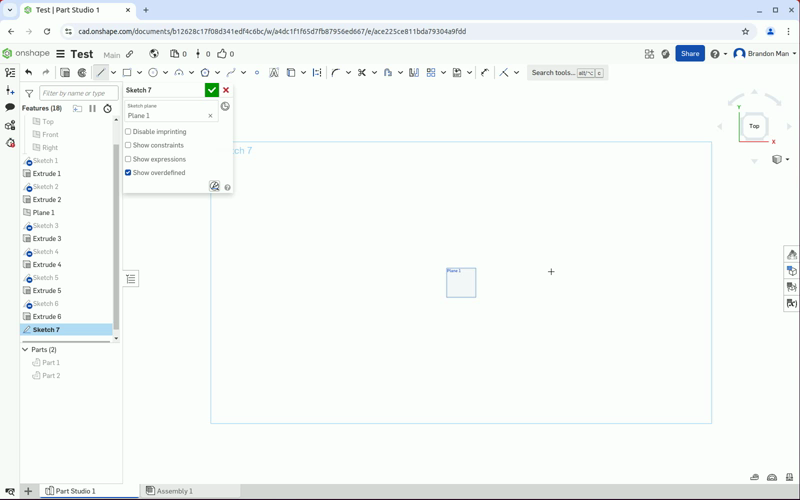
click(551, 271)
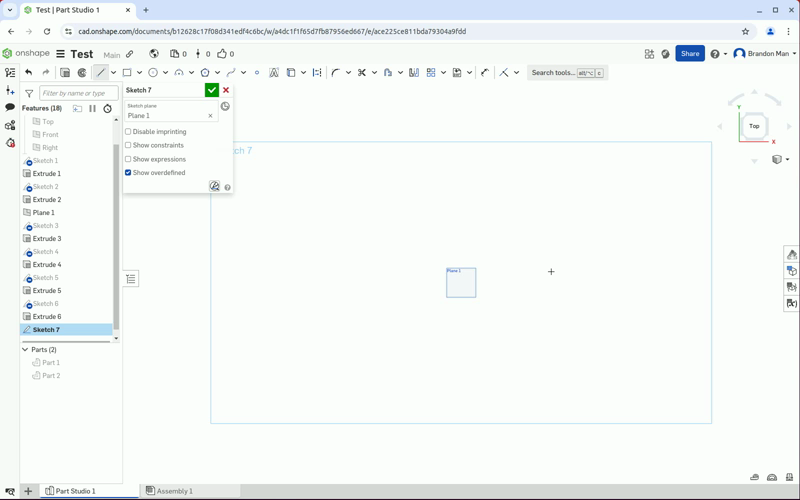
key_up(shift)
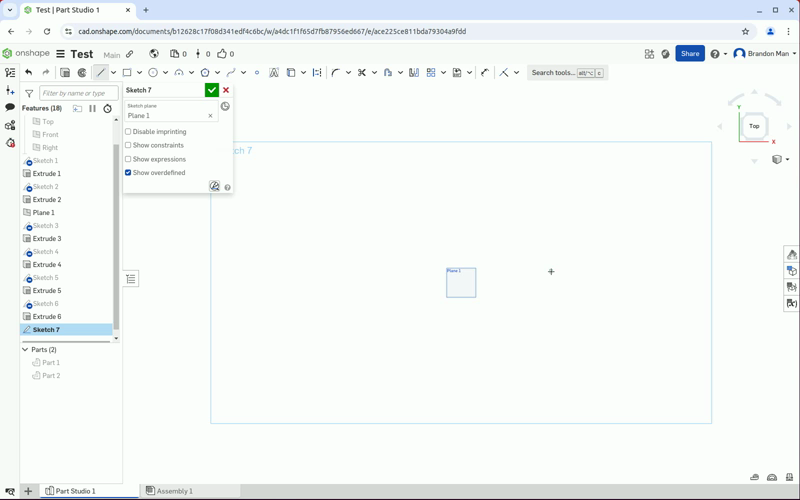
key_down(shift)
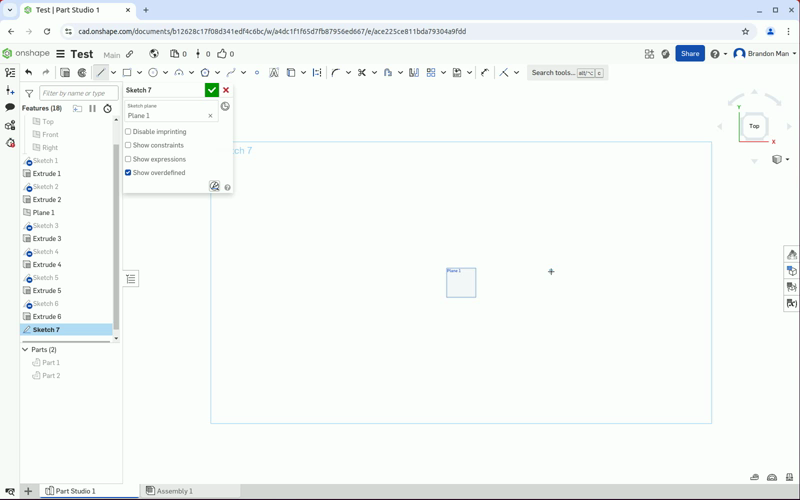
mouse_move(581, 271)
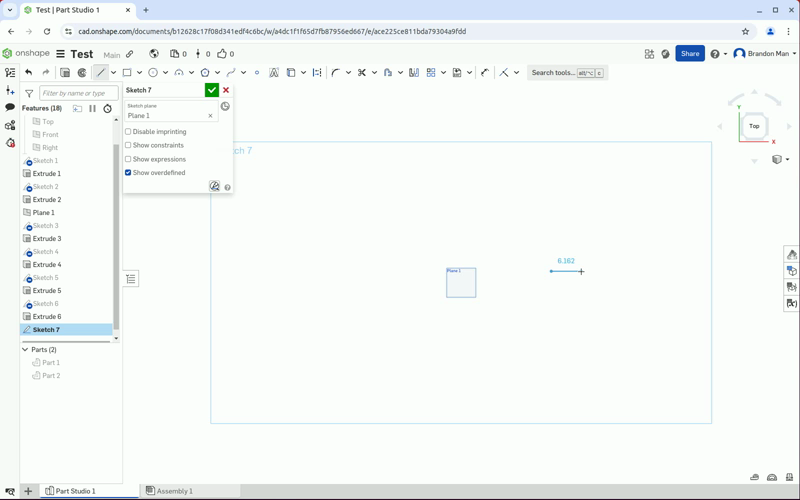
mouse_move(574, 271)
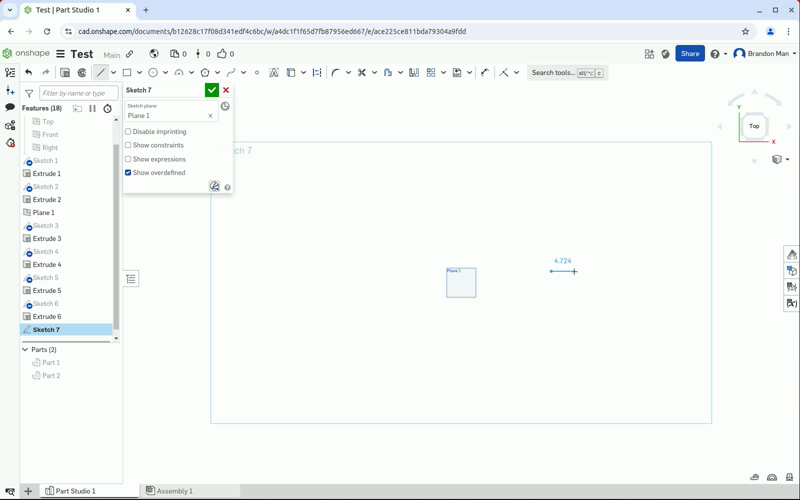
click(574, 271)
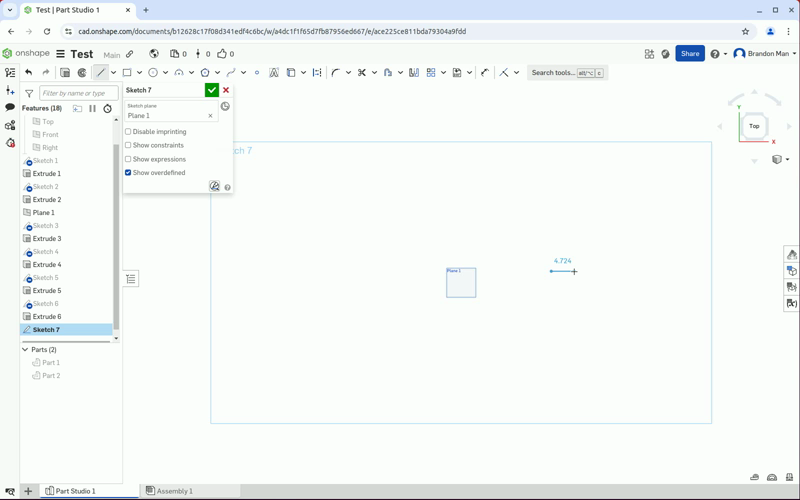
key_up(shift)
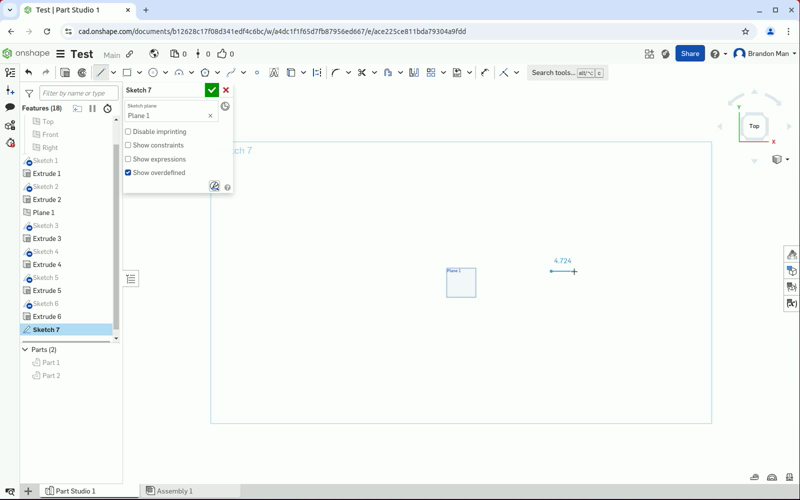
key_down(shift)
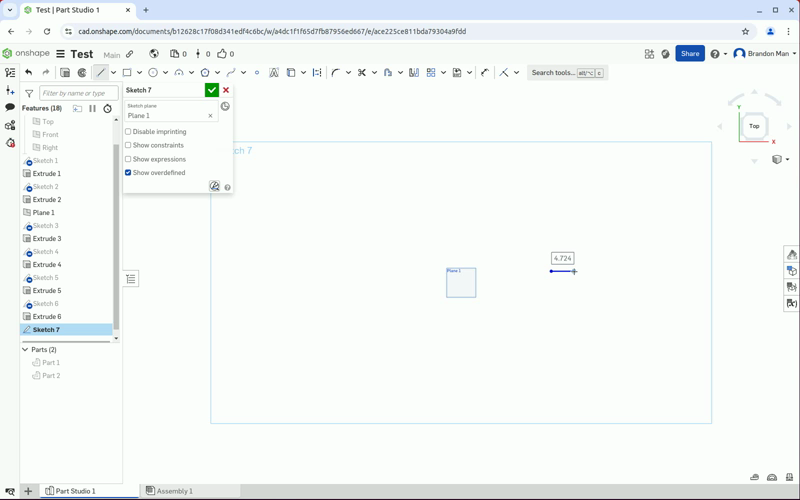
mouse_move(589, 271)
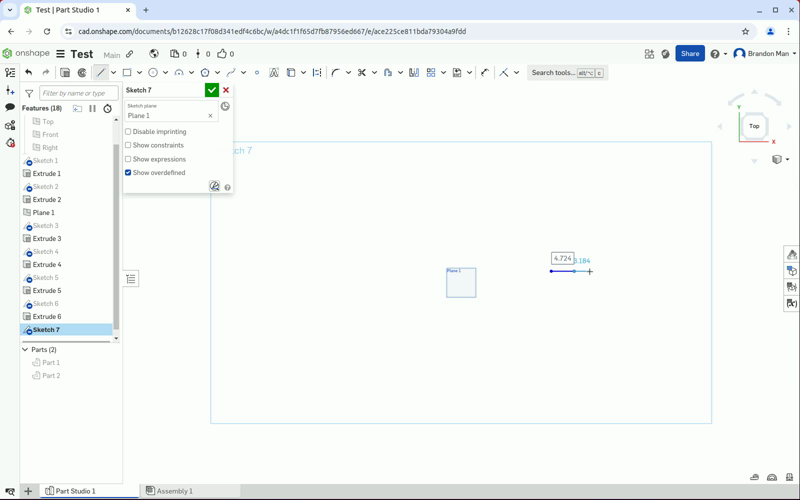
mouse_move(574, 270)
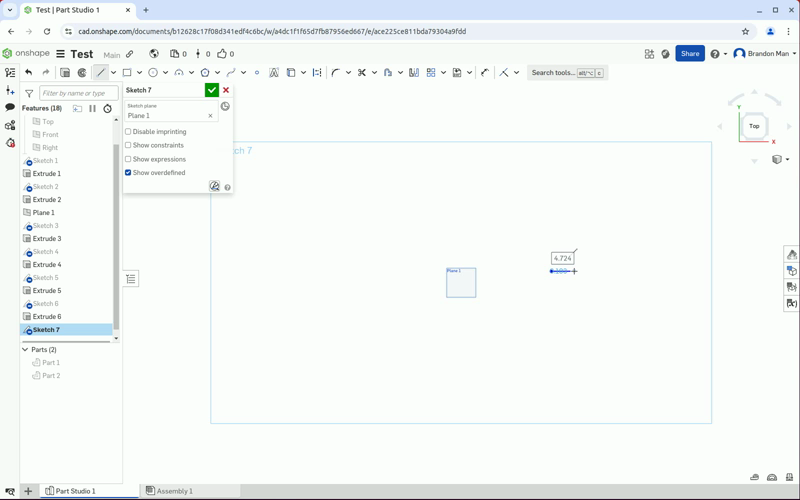
scroll(6)
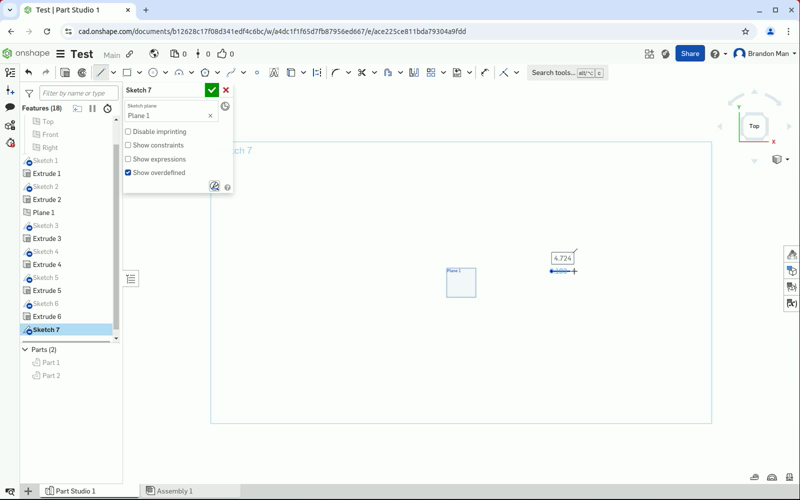
scroll(6)
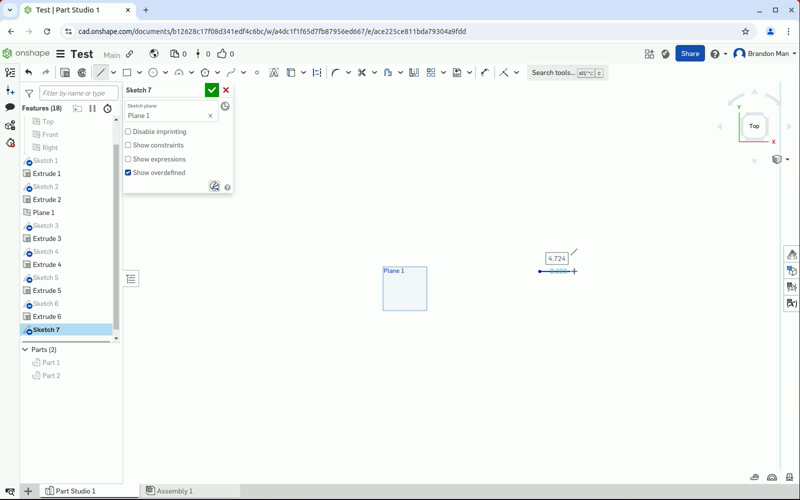
scroll(6)
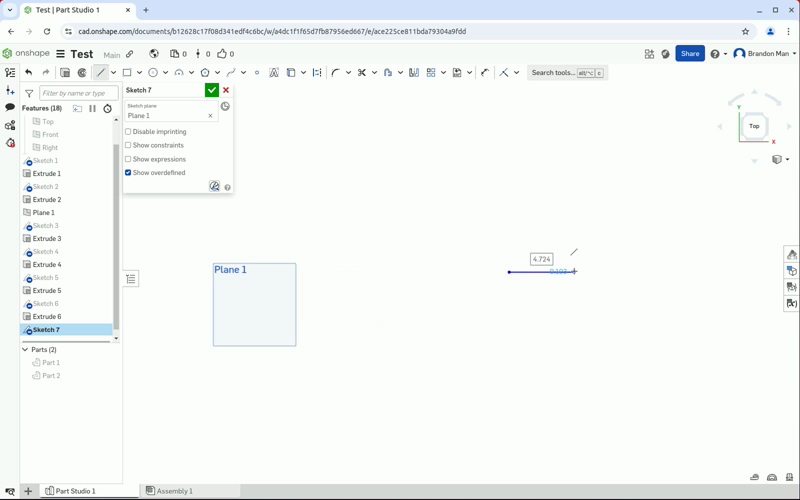
scroll(6)
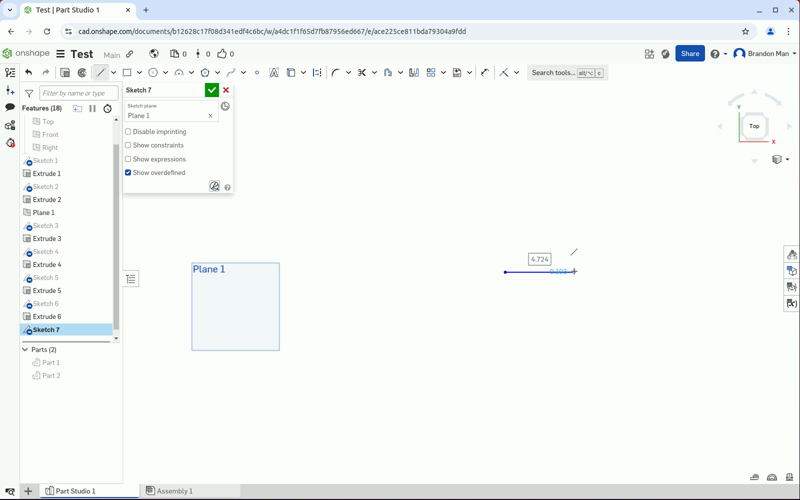
scroll(6)
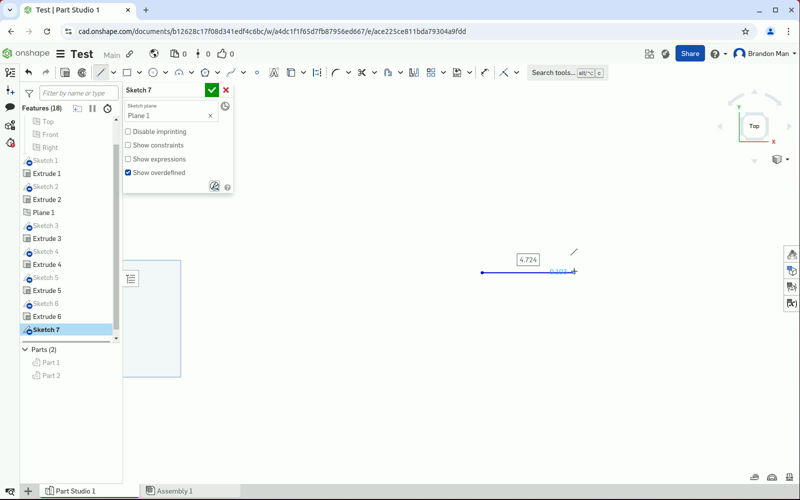
scroll(6)
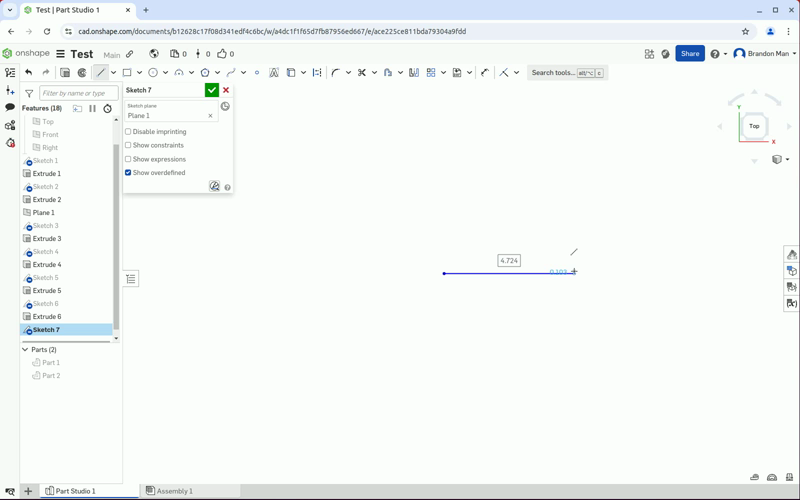
scroll(6)
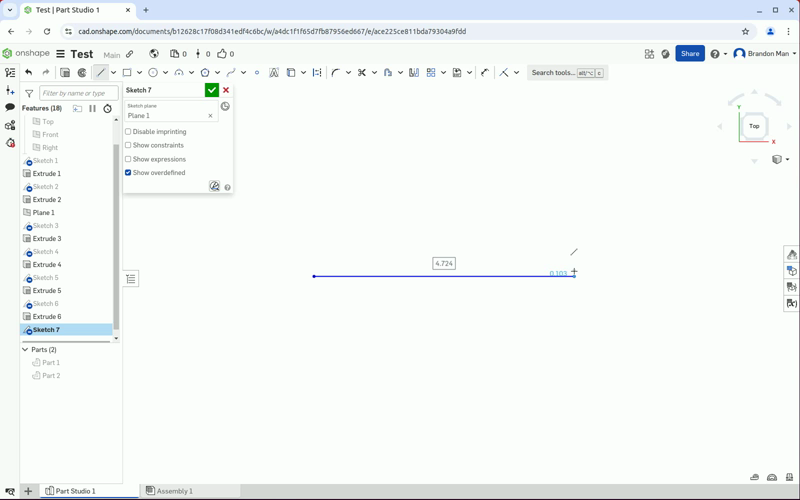
click(574, 270)
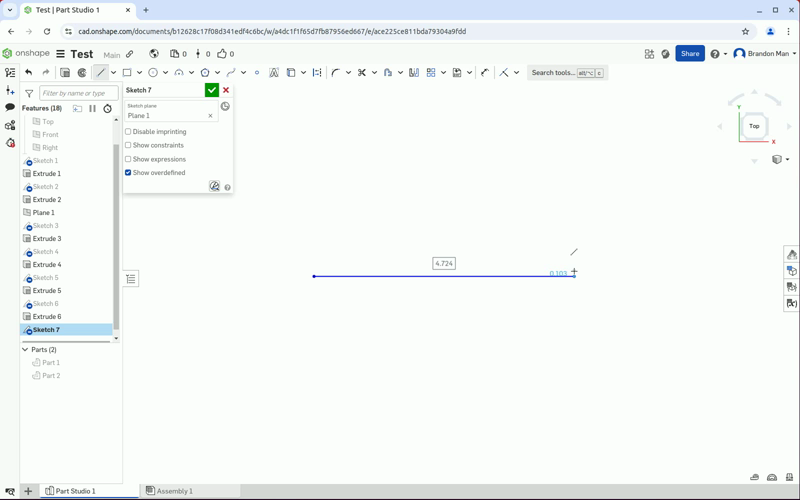
scroll(-6)
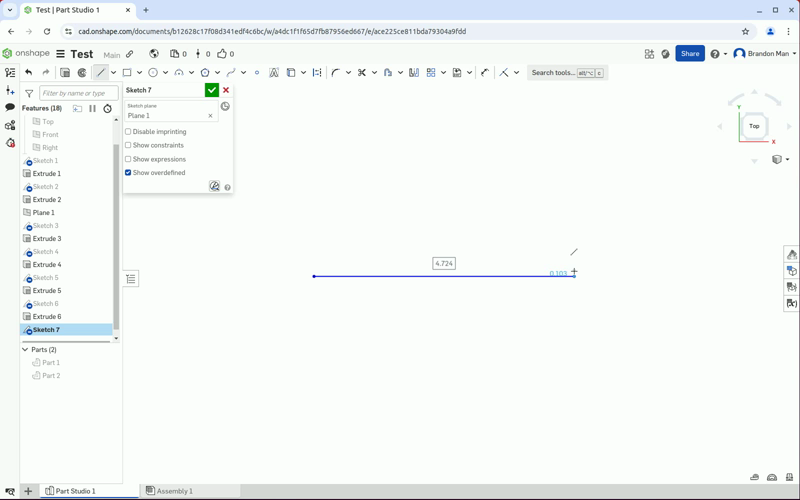
scroll(-6)
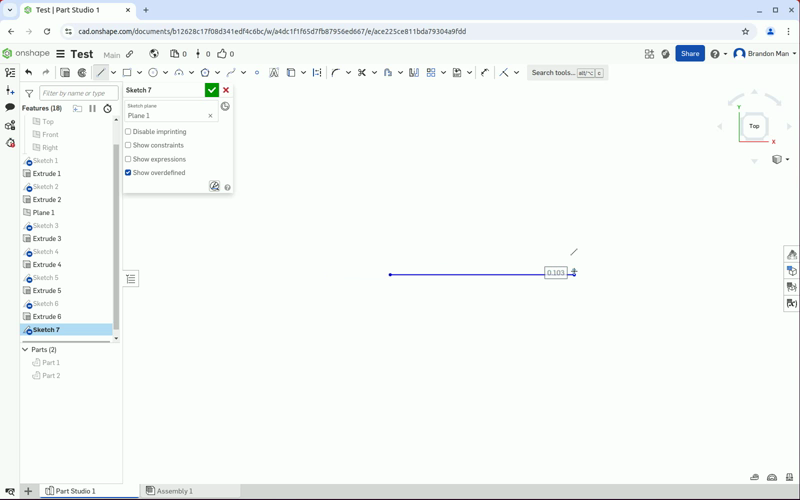
scroll(-6)
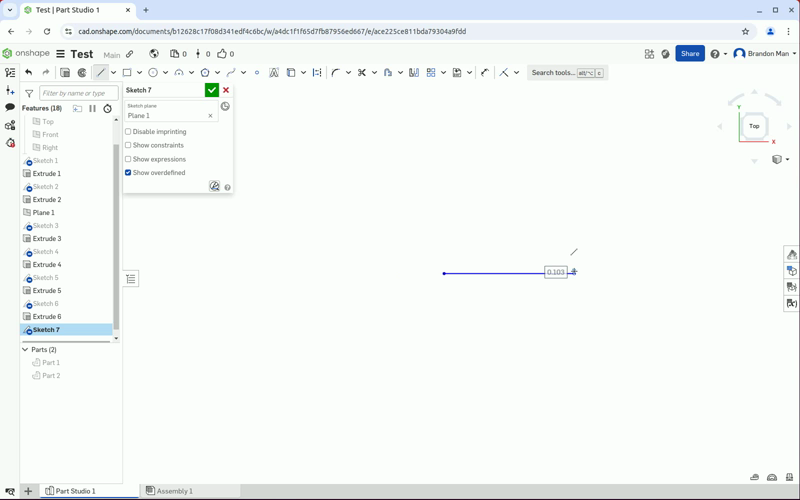
scroll(-6)
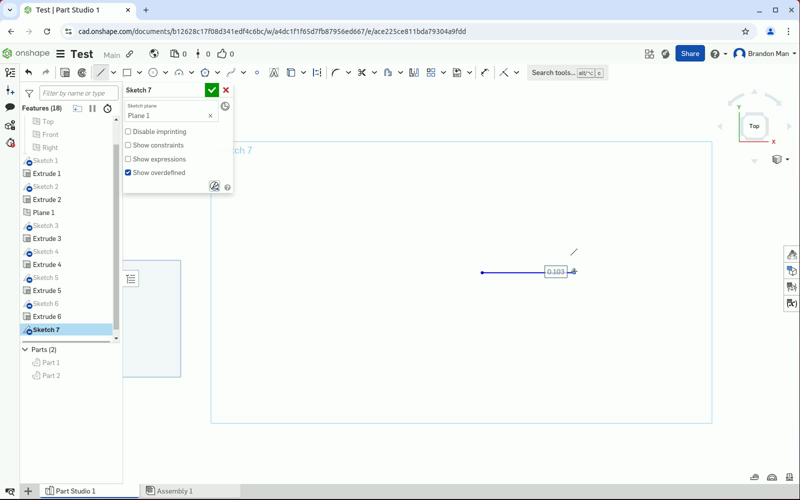
scroll(-6)
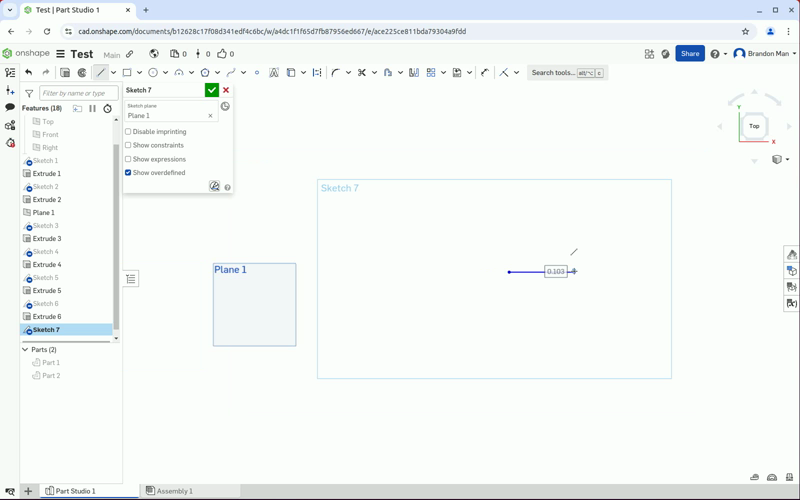
scroll(-6)
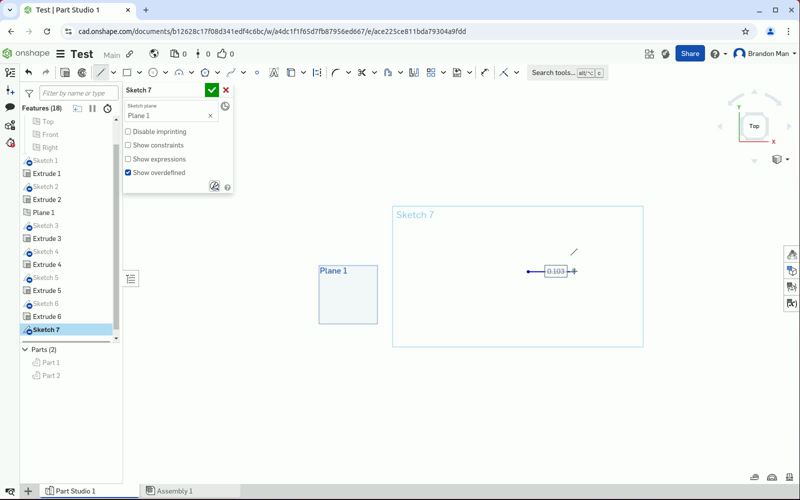
scroll(-6)
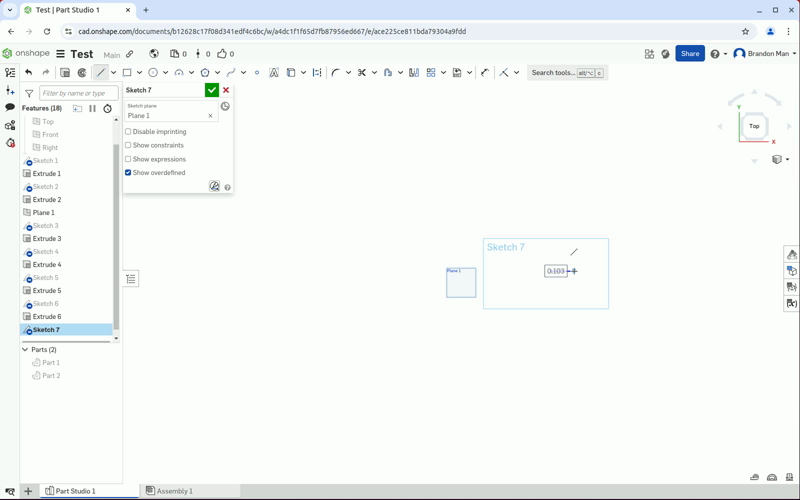
key_up(shift)
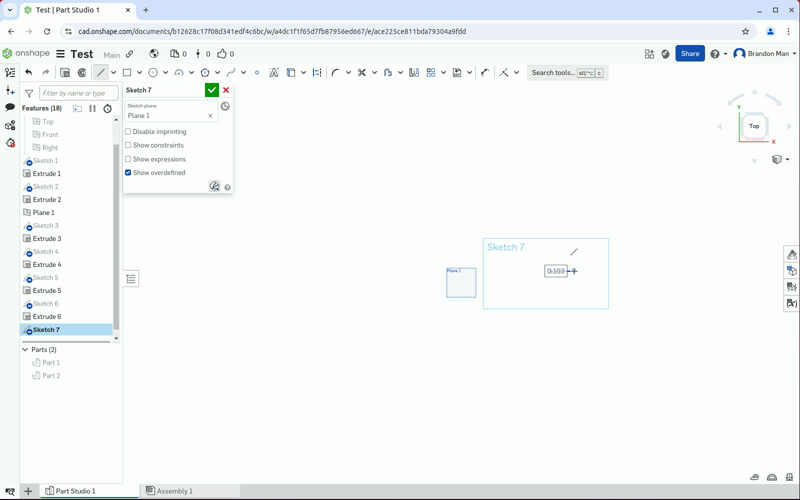
key_down(shift)
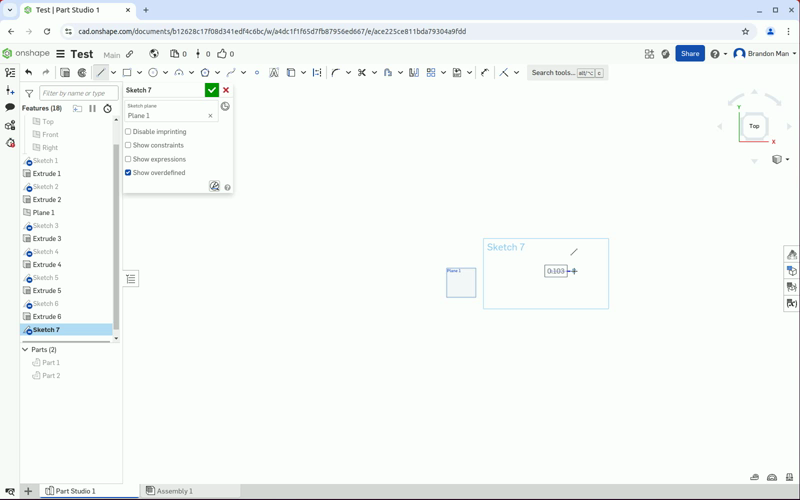
mouse_move(589, 270)
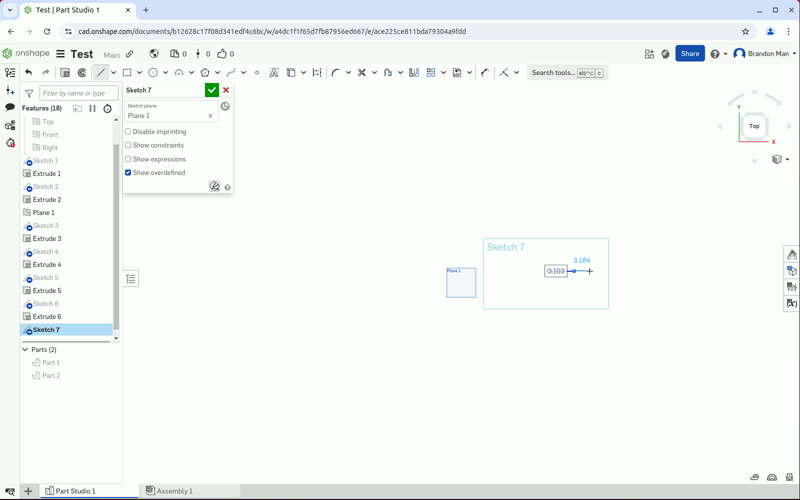
mouse_move(551, 270)
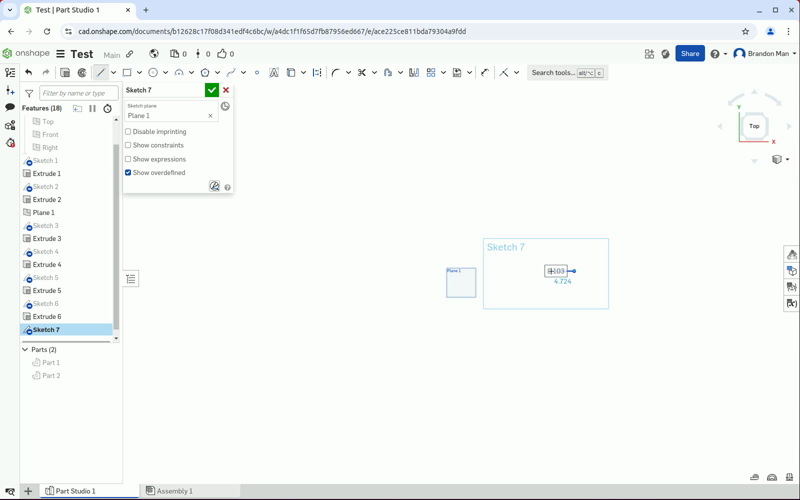
scroll(6)
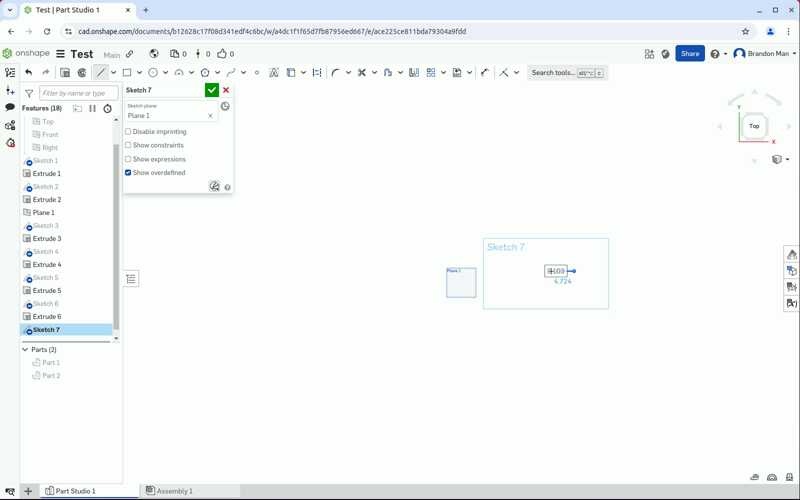
scroll(6)
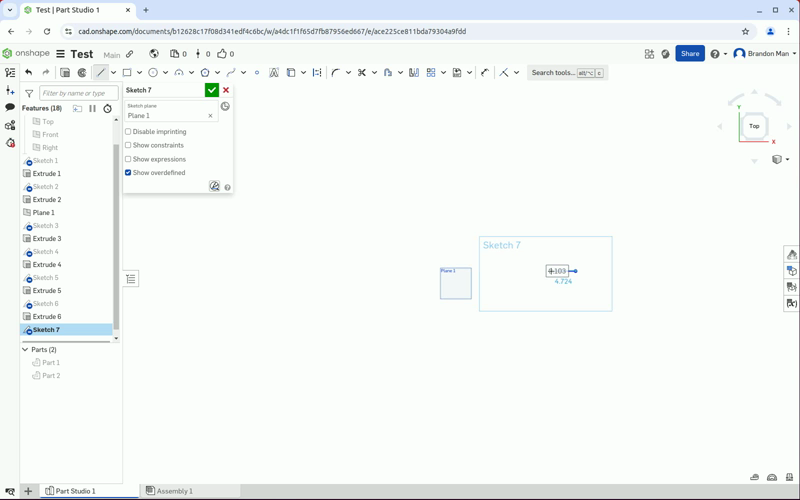
scroll(6)
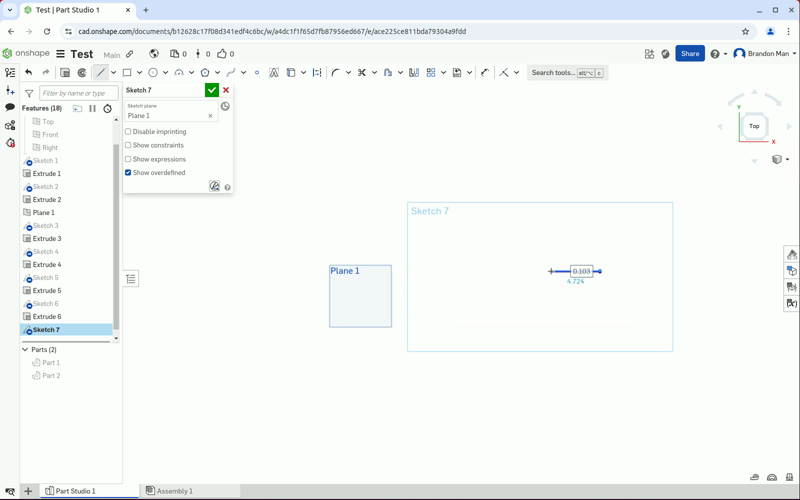
scroll(6)
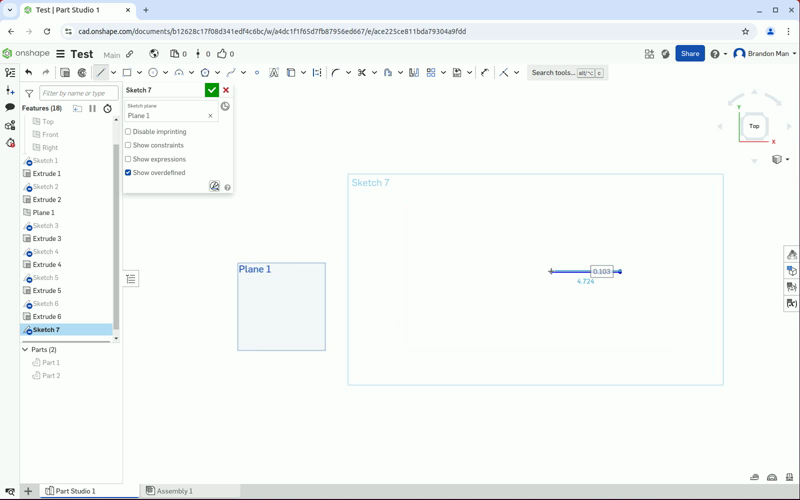
scroll(6)
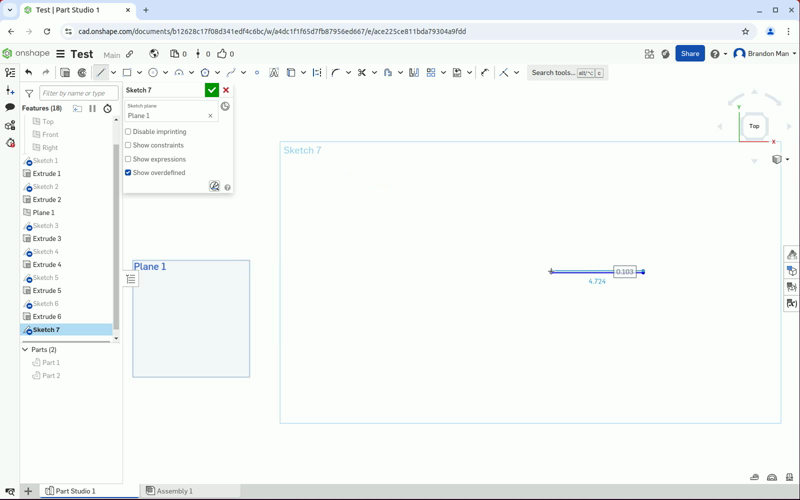
scroll(6)
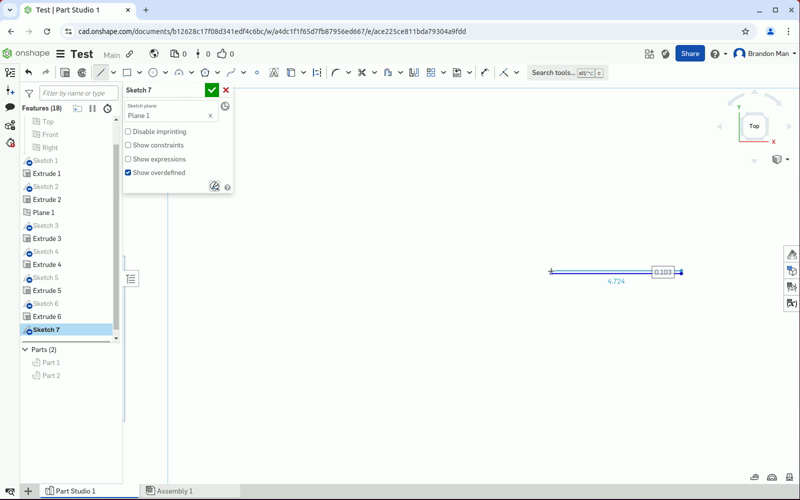
scroll(6)
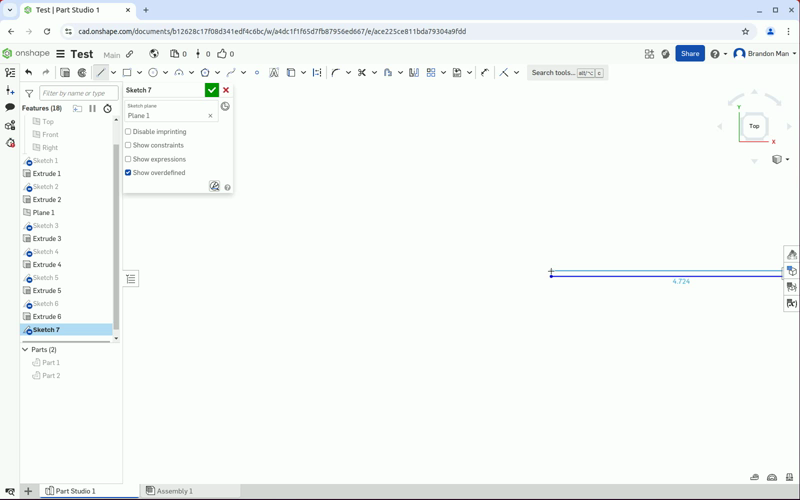
click(551, 270)
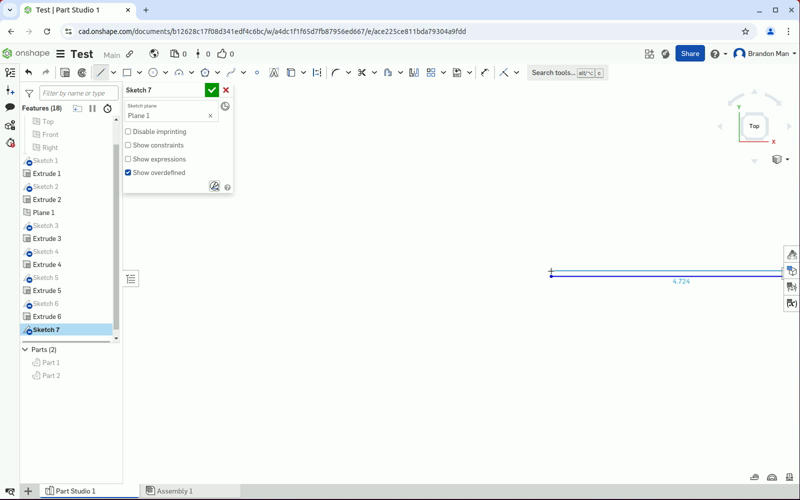
scroll(-6)
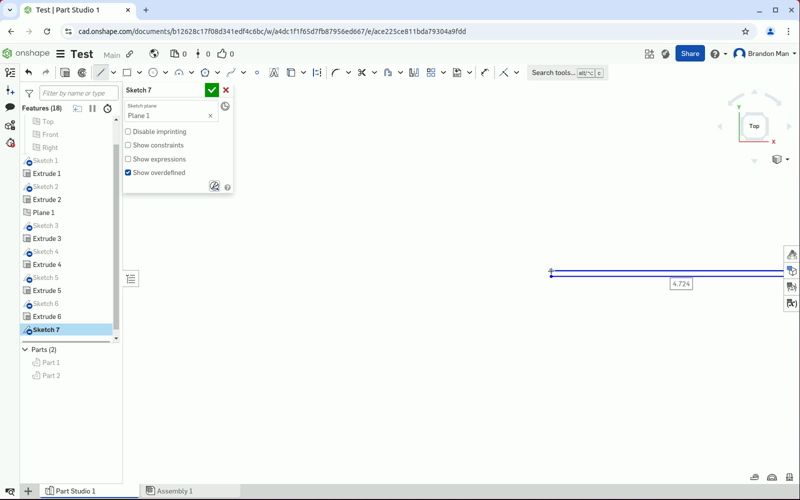
scroll(-6)
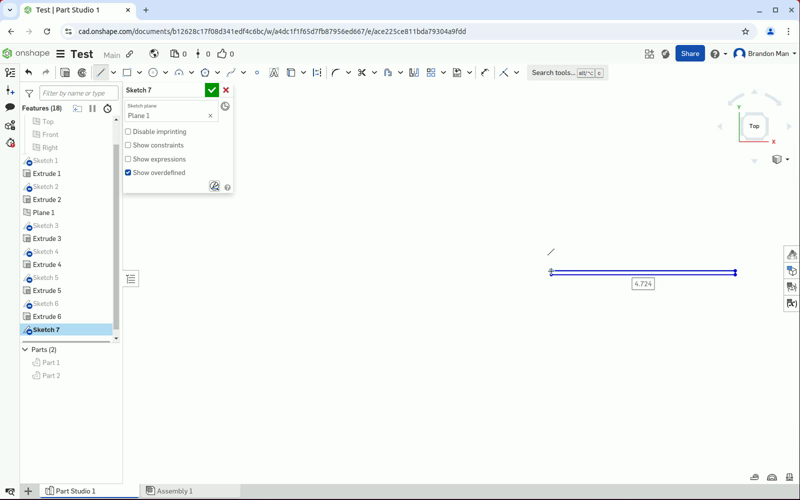
scroll(-6)
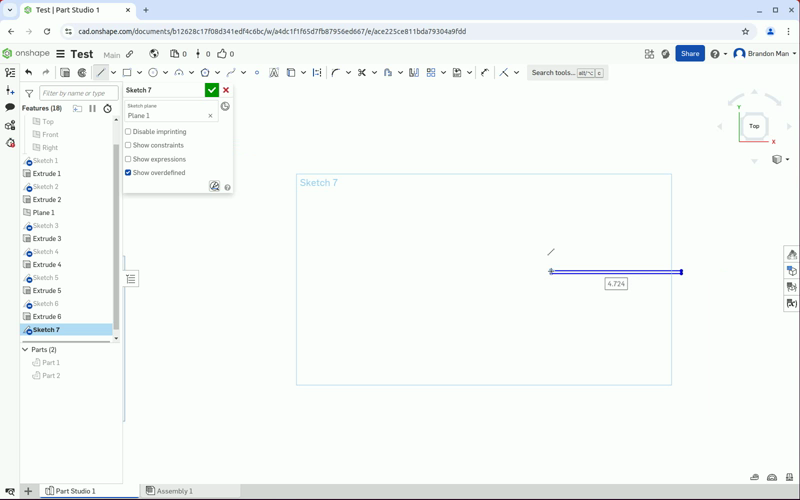
scroll(-6)
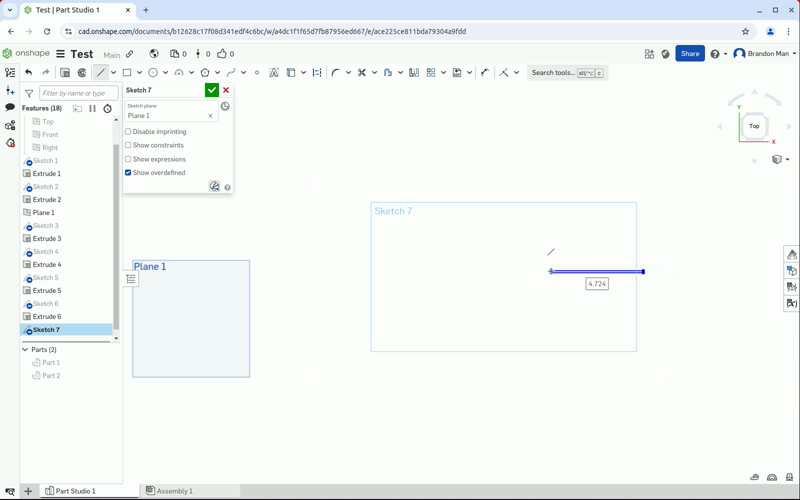
scroll(-6)
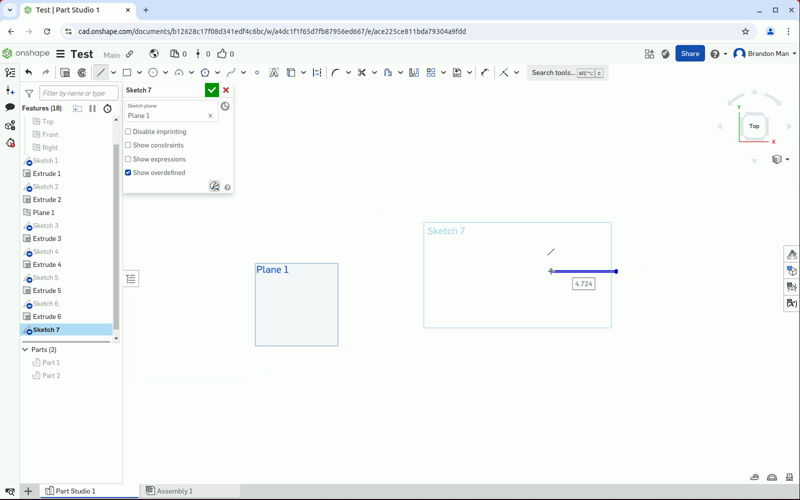
scroll(-6)
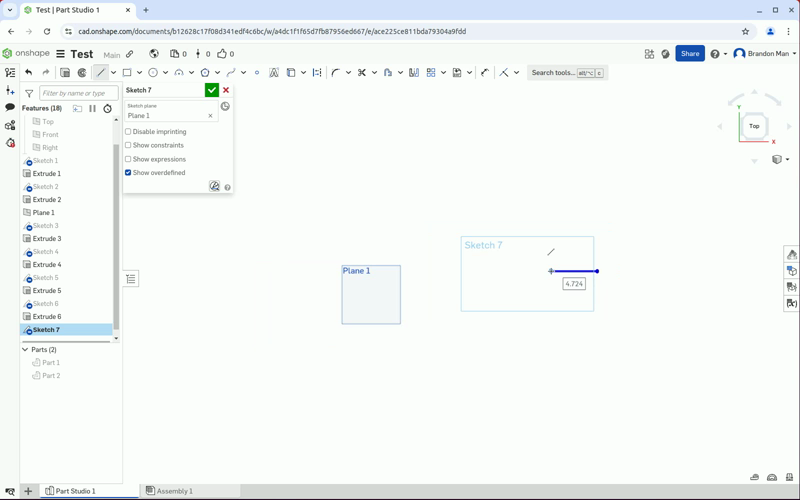
scroll(-6)
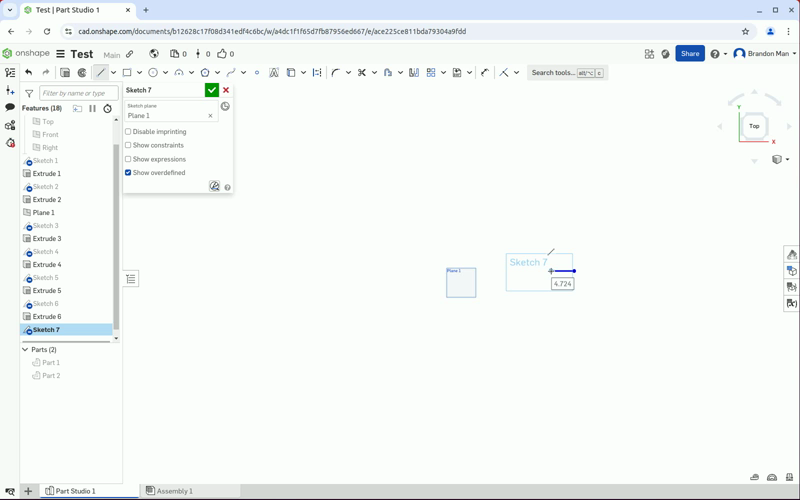
key_up(shift)
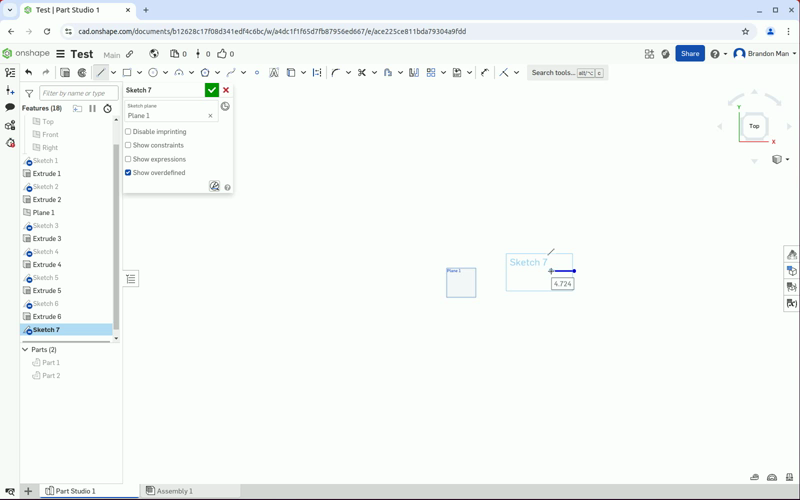
mouse_move(581, 270)
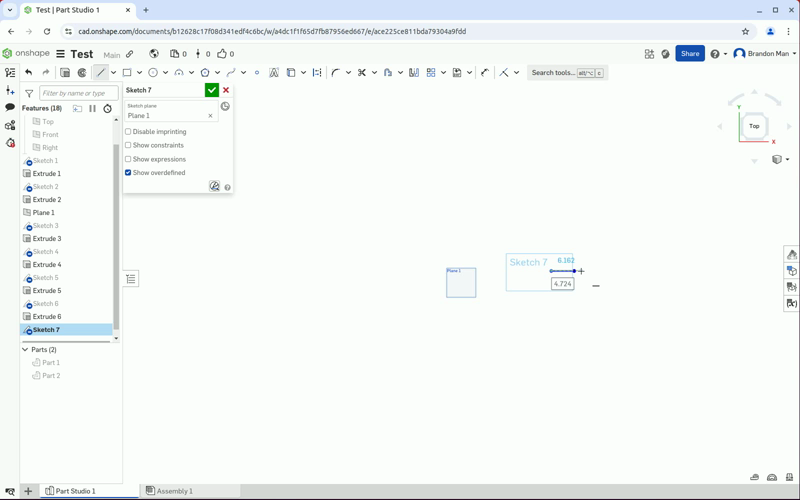
key_down(shift)
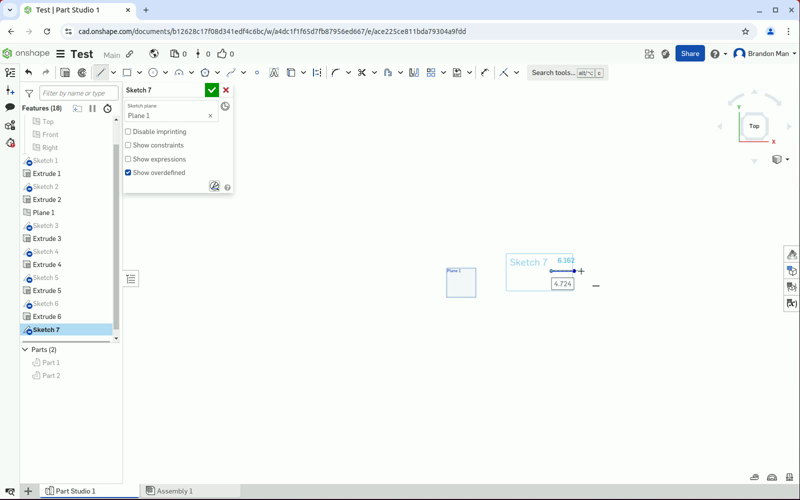
mouse_move(551, 271)
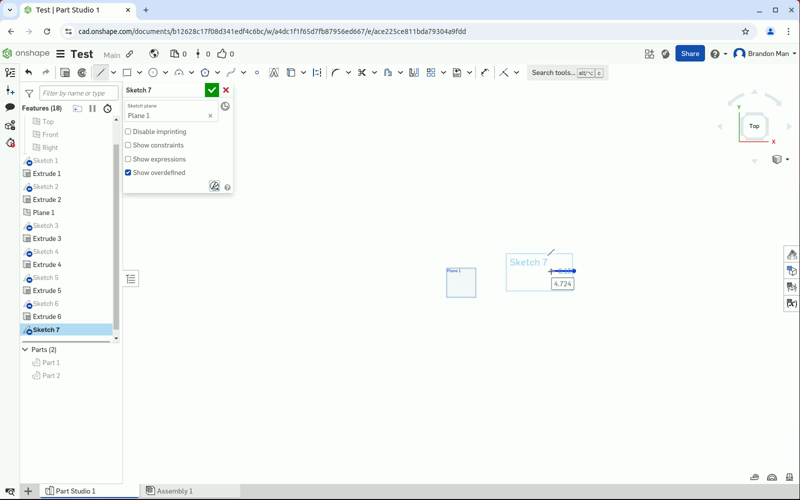
scroll(6)
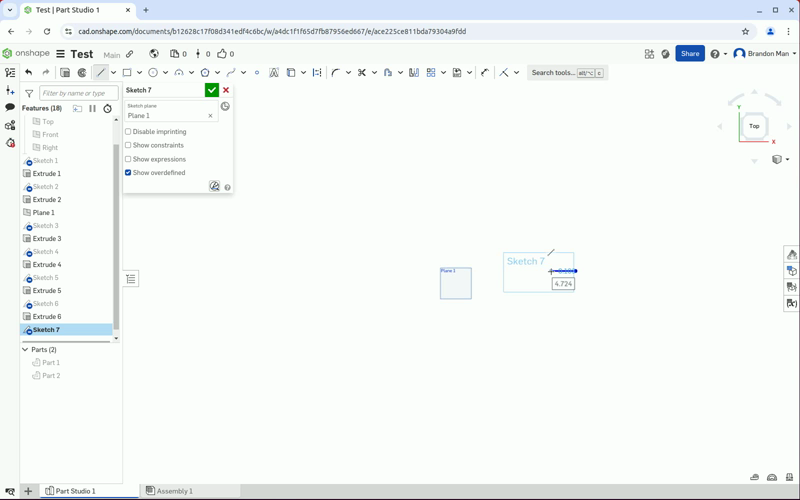
scroll(6)
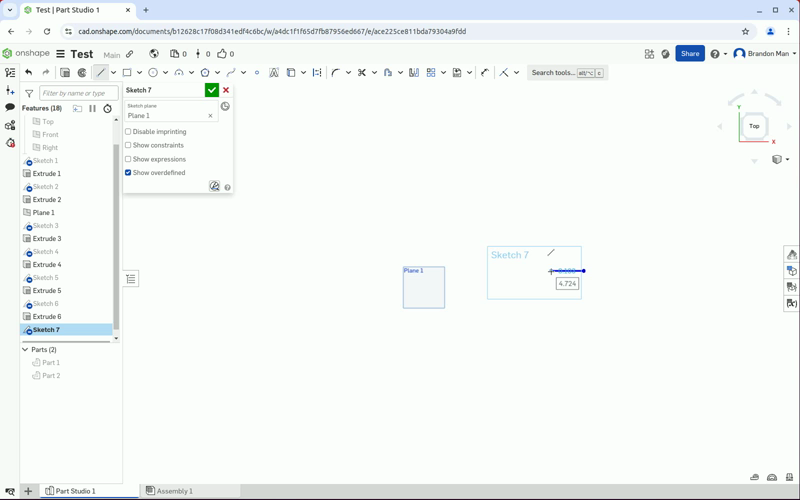
scroll(6)
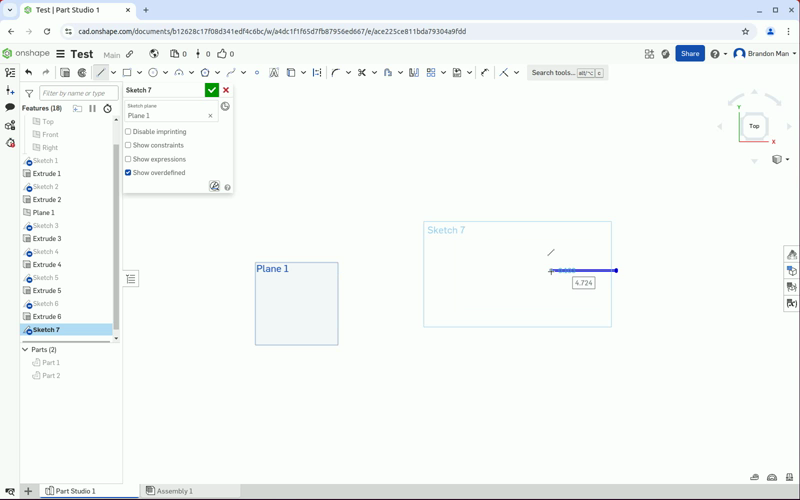
scroll(6)
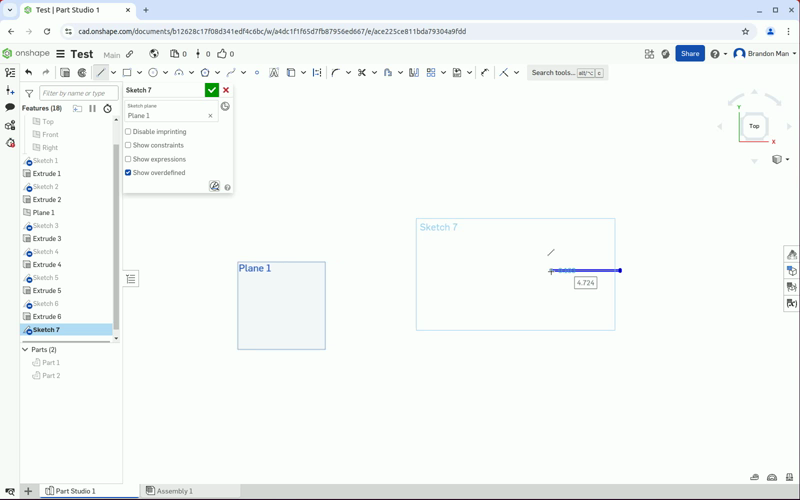
scroll(6)
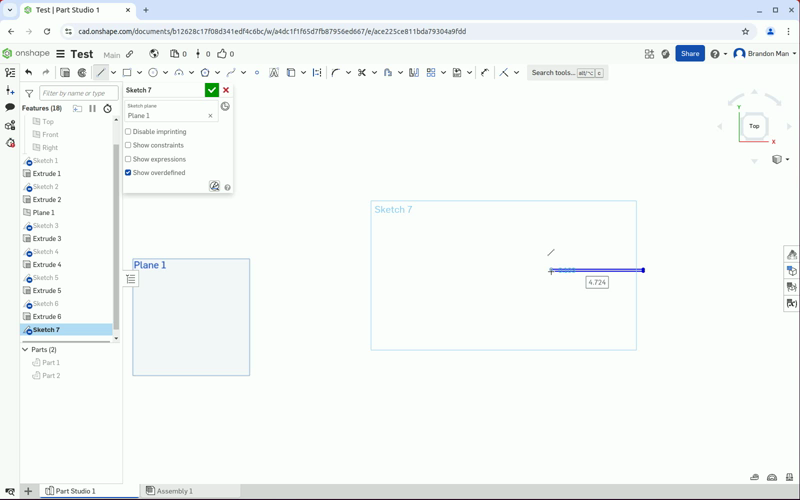
scroll(6)
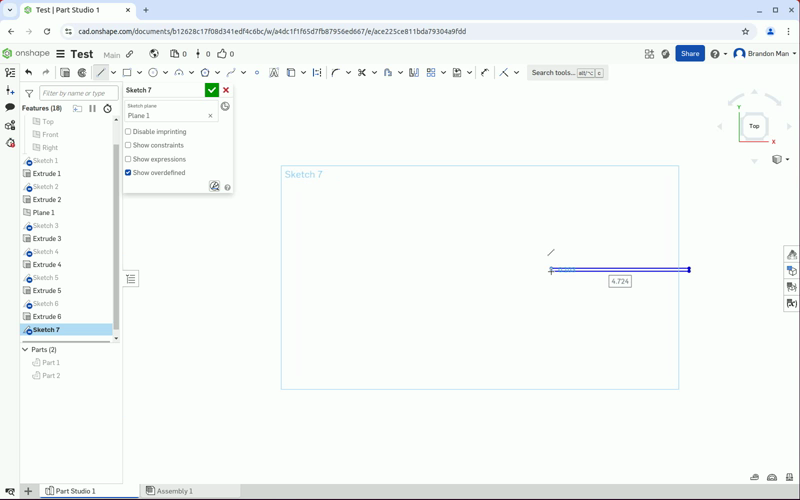
scroll(6)
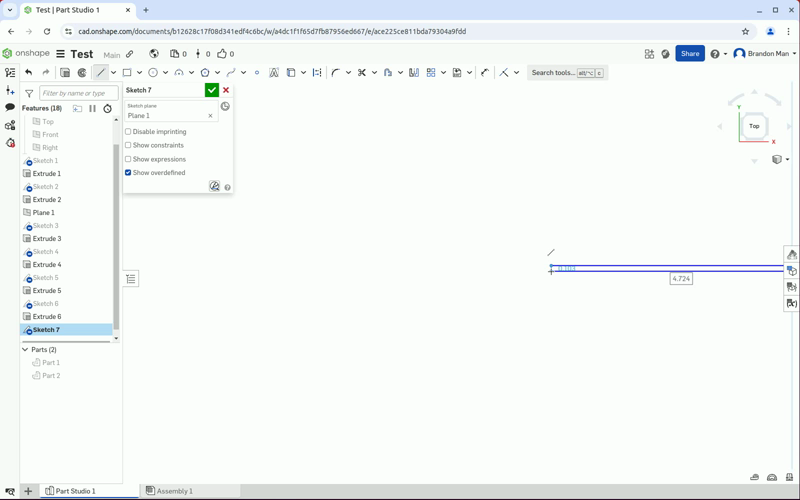
key_up(shift)
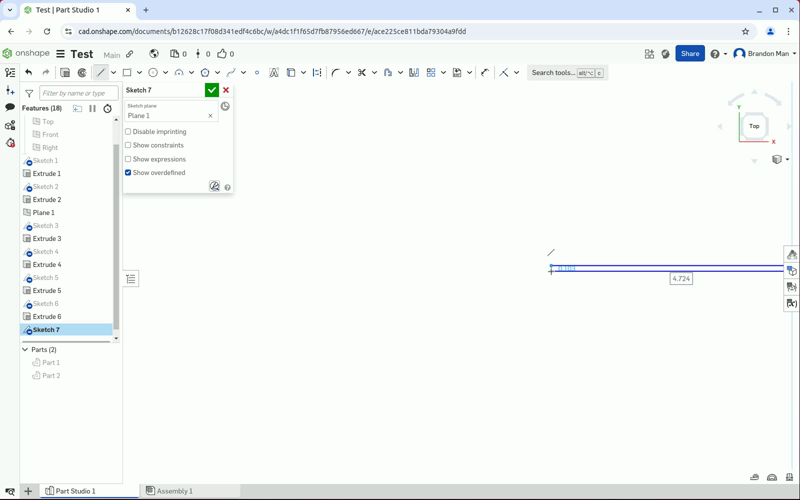
click(551, 271)
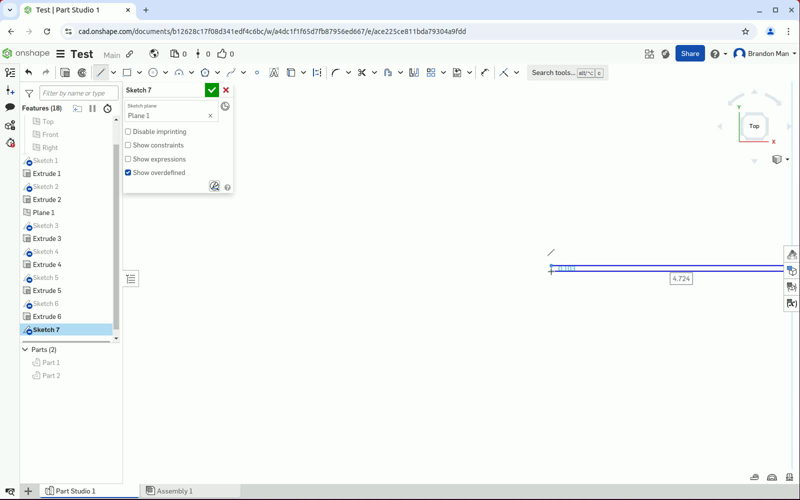
scroll(-6)
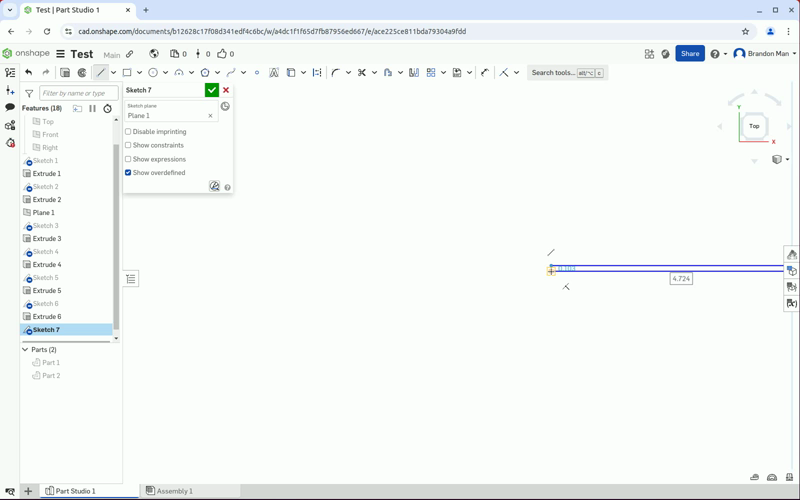
scroll(-6)
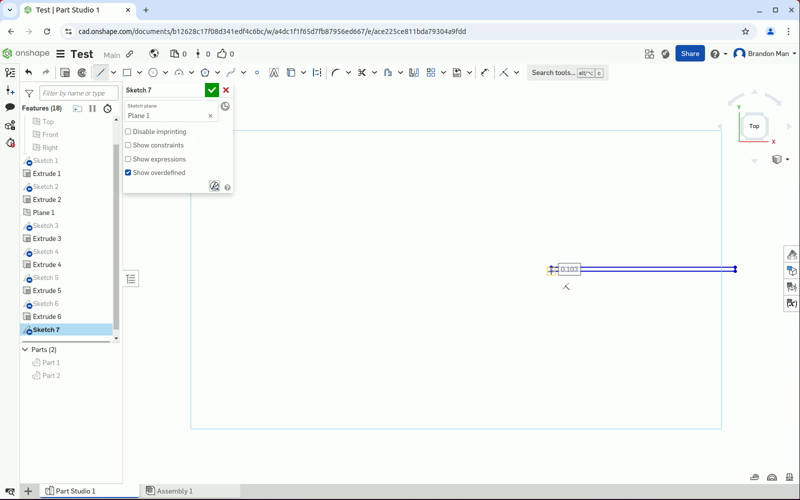
scroll(-6)
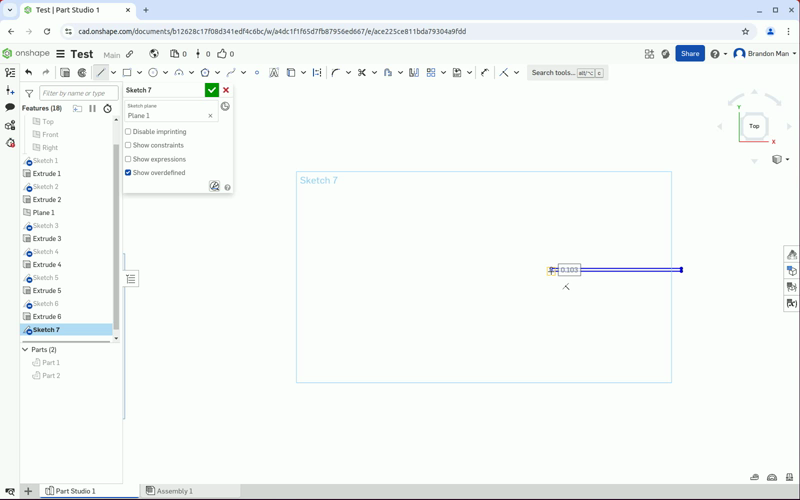
scroll(-6)
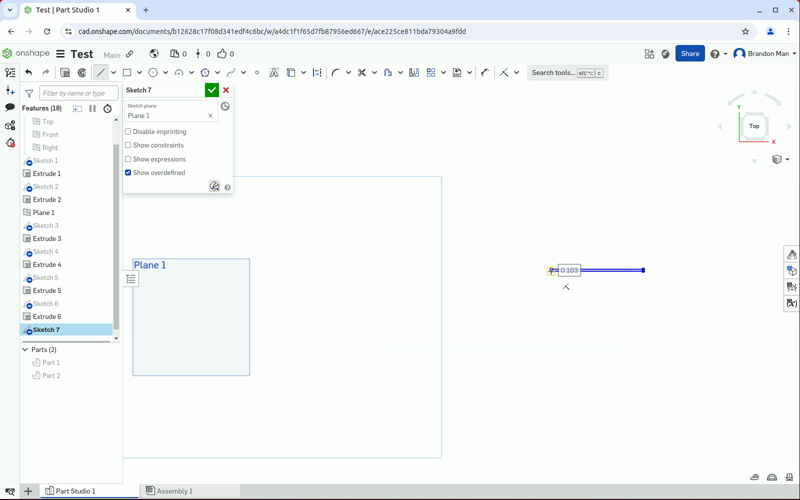
scroll(-6)
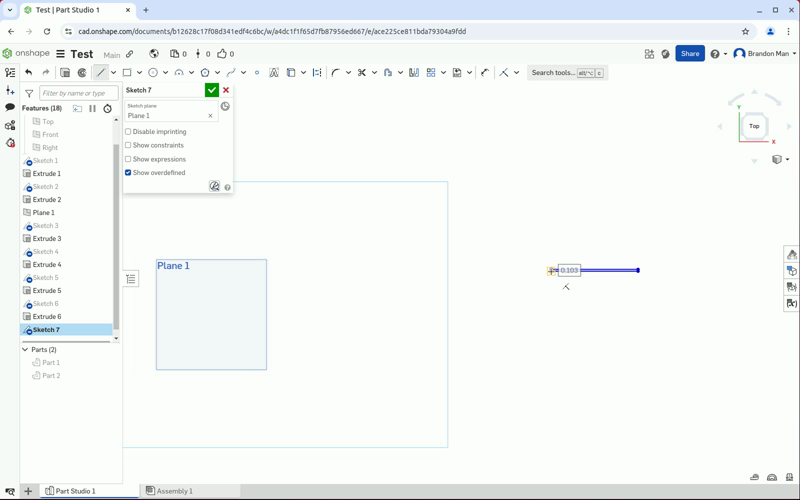
scroll(-6)
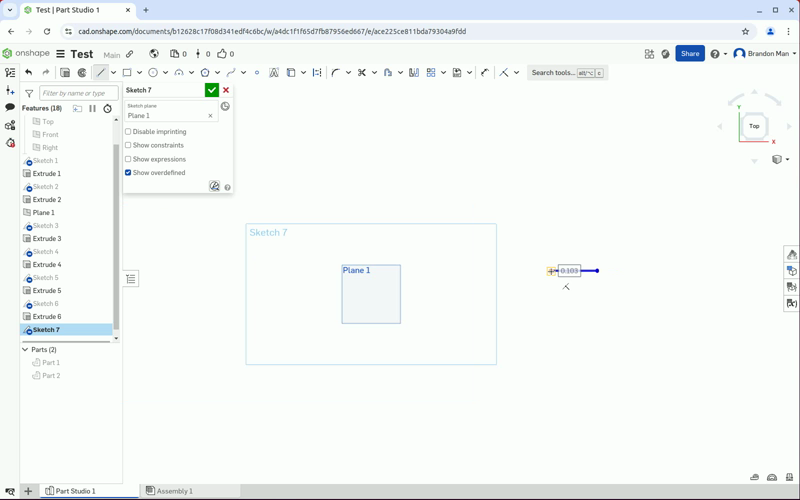
scroll(-6)
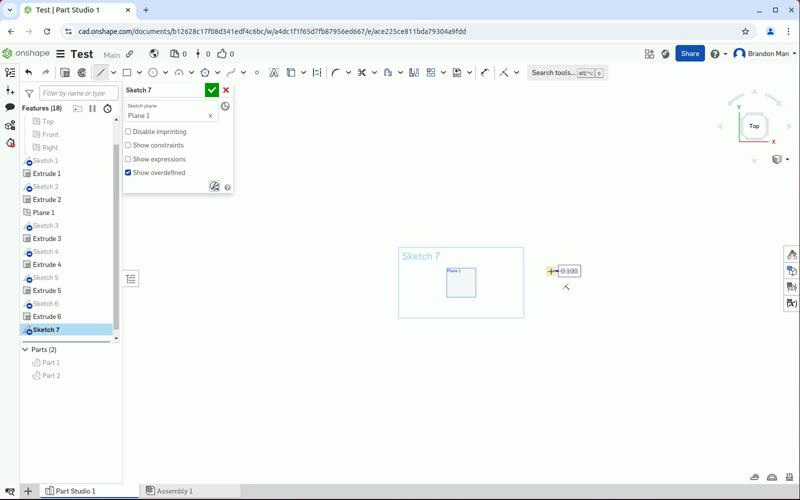
key(esc)
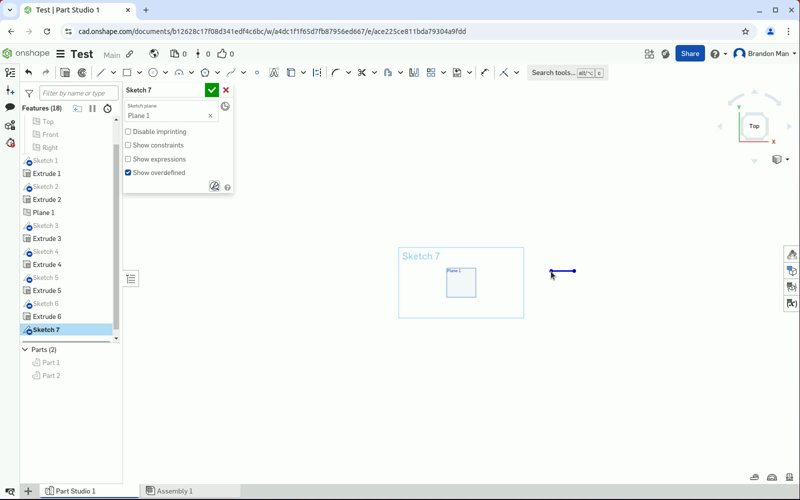
mouse_move(564, 270)
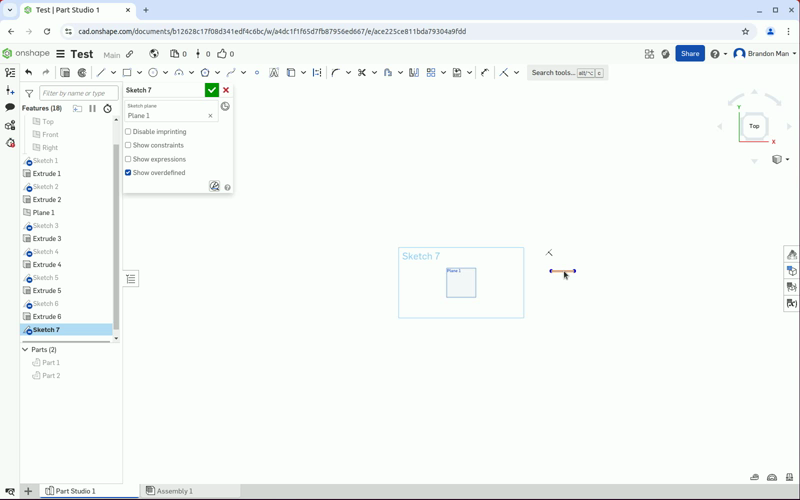
scroll(6)
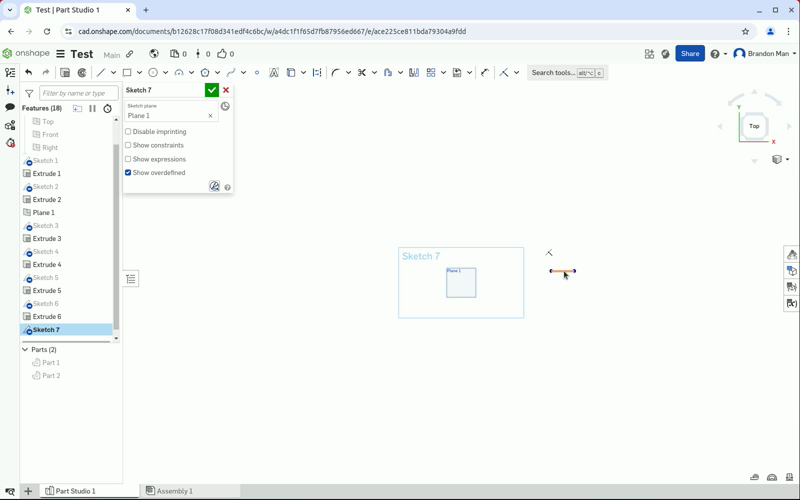
scroll(6)
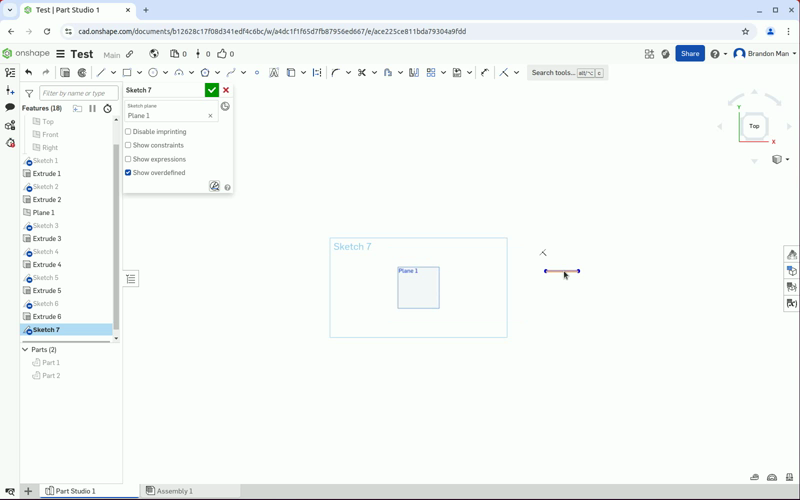
scroll(6)
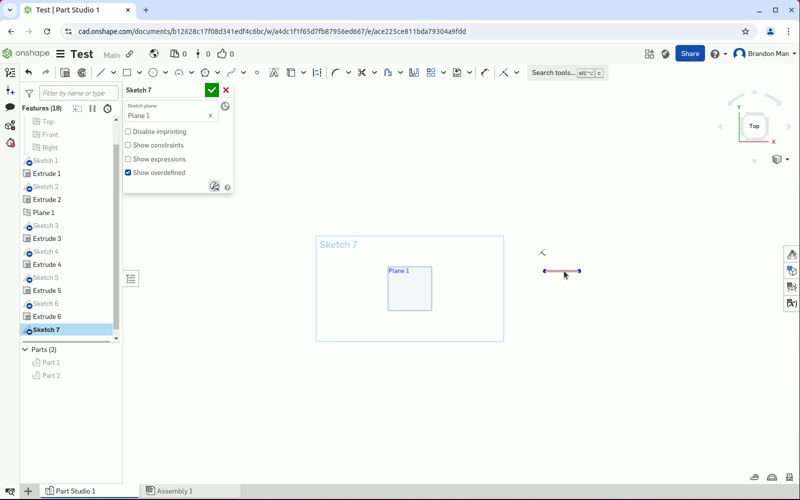
scroll(6)
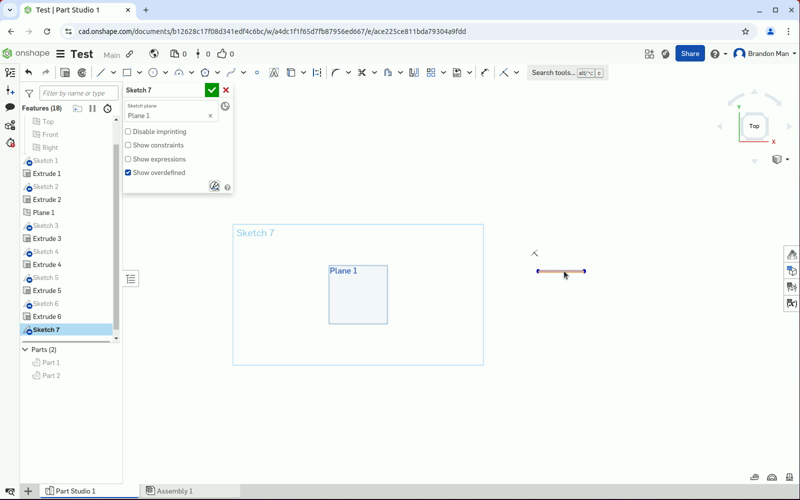
scroll(6)
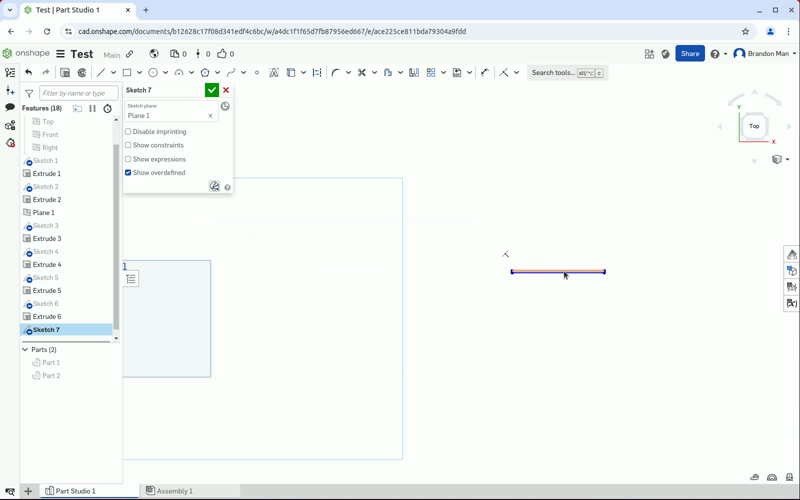
scroll(6)
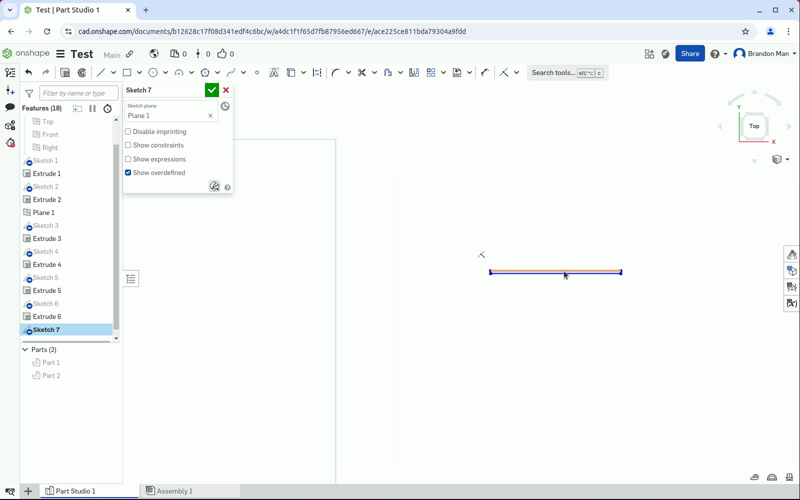
scroll(6)
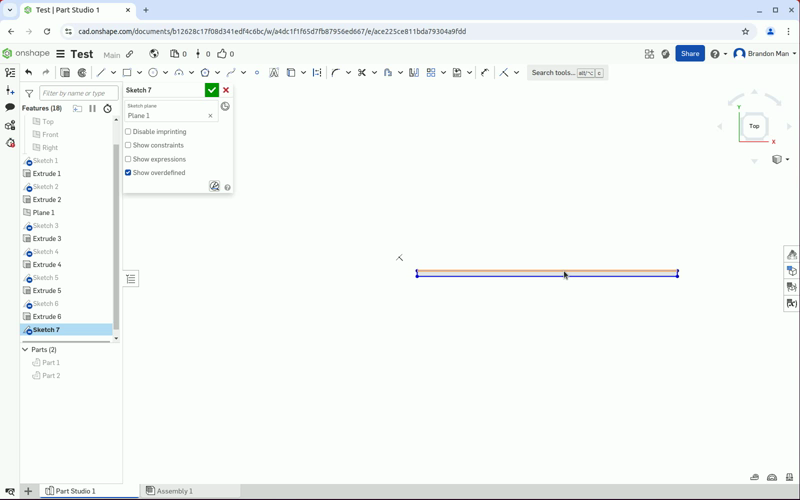
click(564, 270)
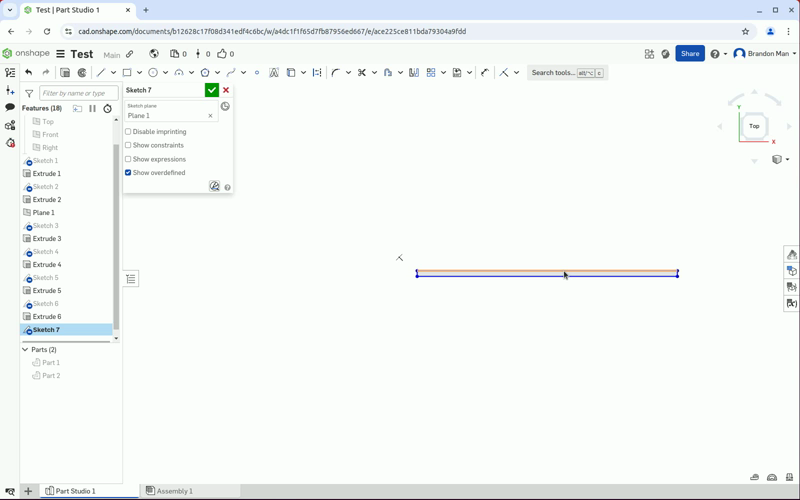
scroll(-6)
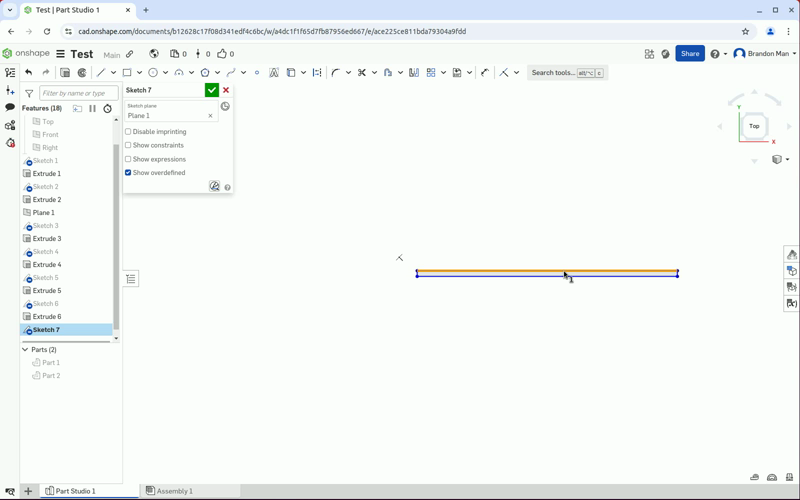
scroll(-6)
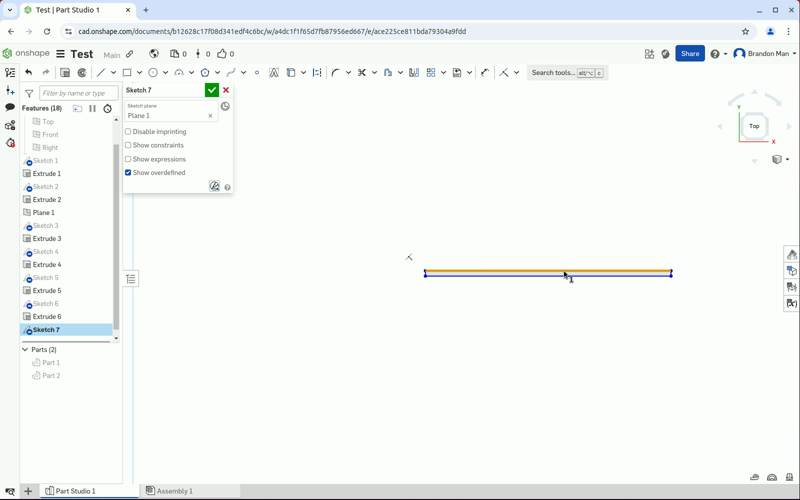
scroll(-6)
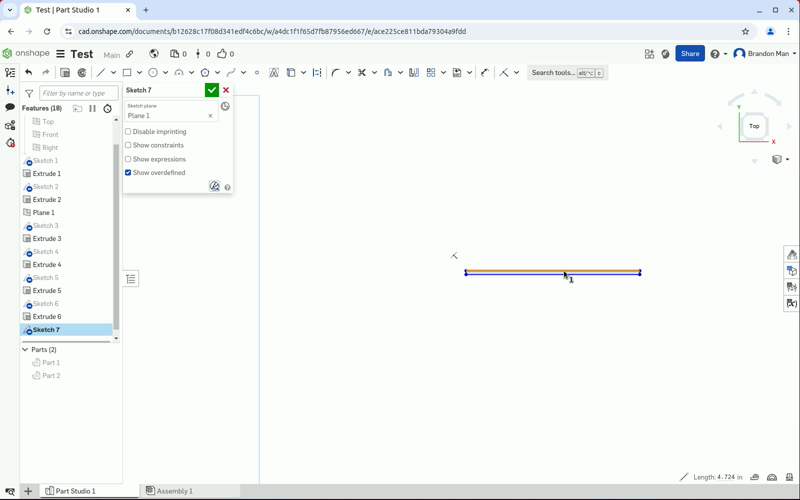
scroll(-6)
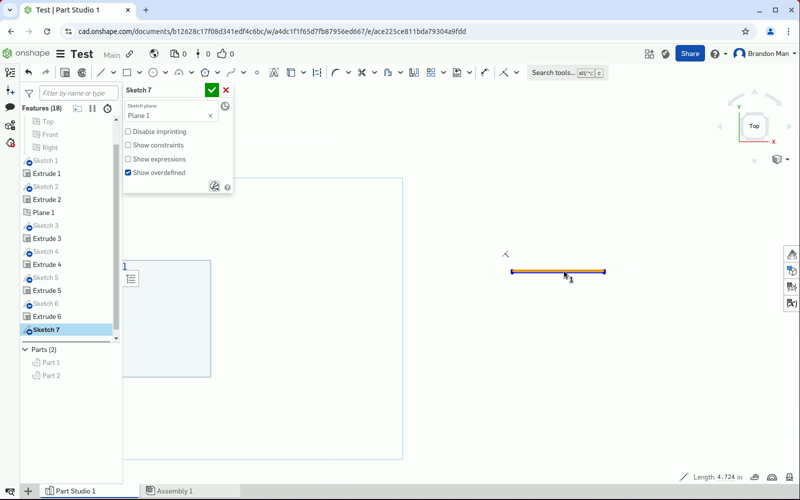
scroll(-6)
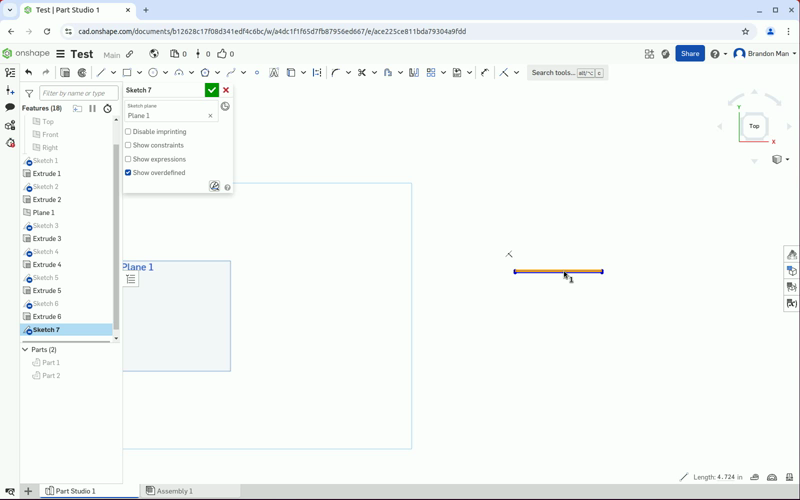
scroll(-6)
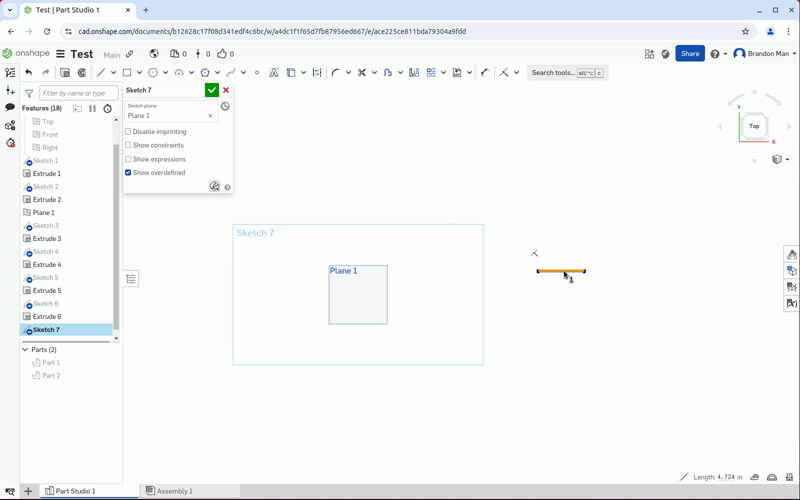
scroll(-6)
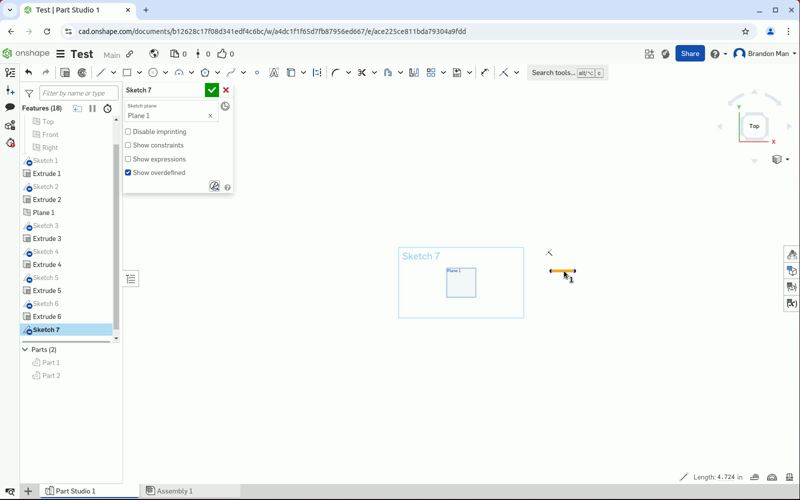
mouse_move(73, 352)
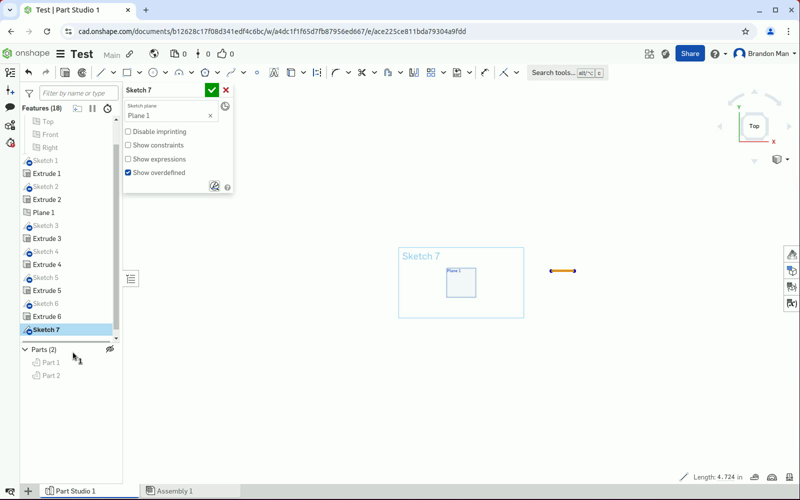
key(shift+y)
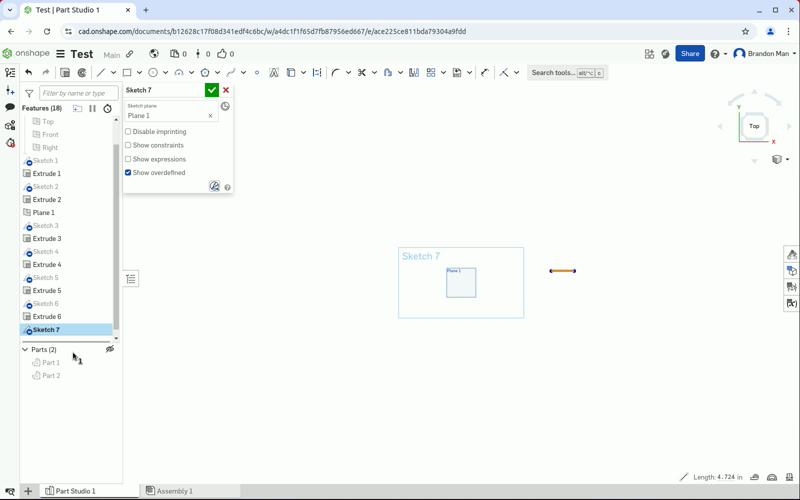
key(shift+e)
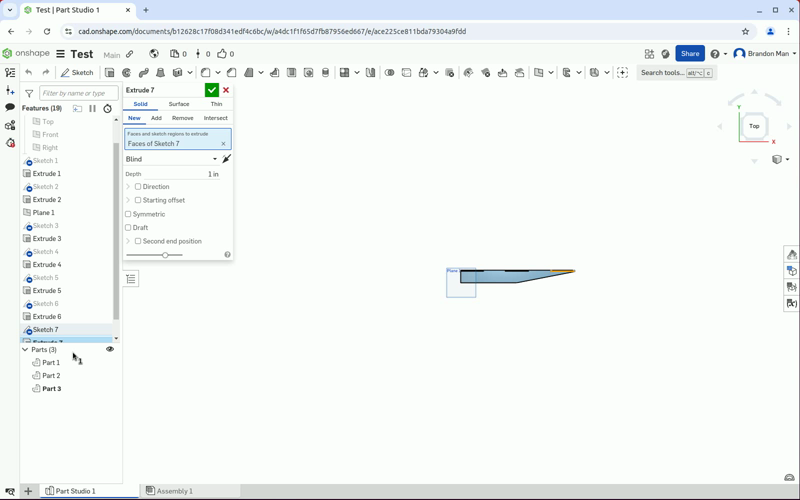
mouse_move(143, 106)
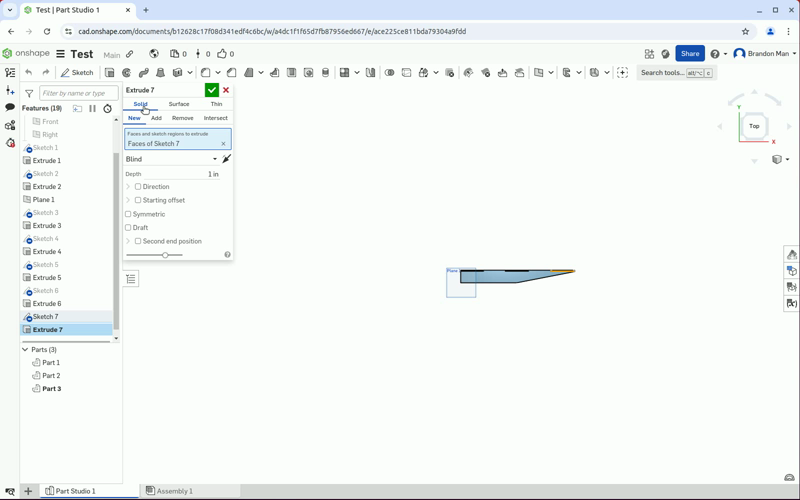
click(143, 106)
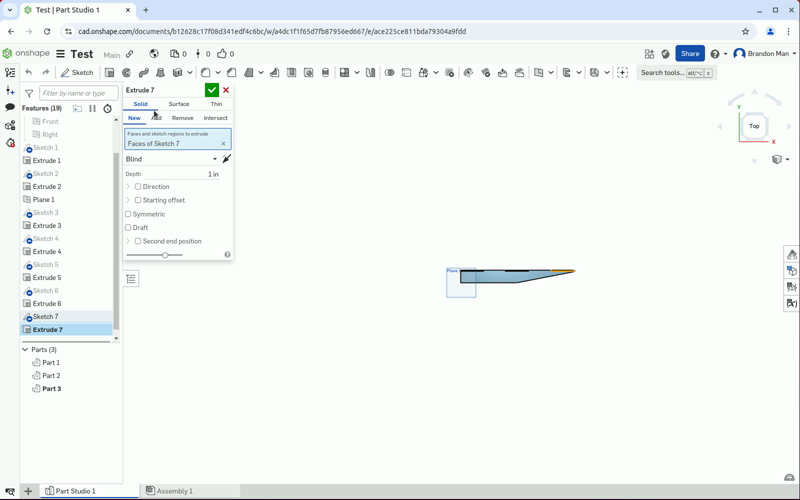
mouse_move(186, 120)
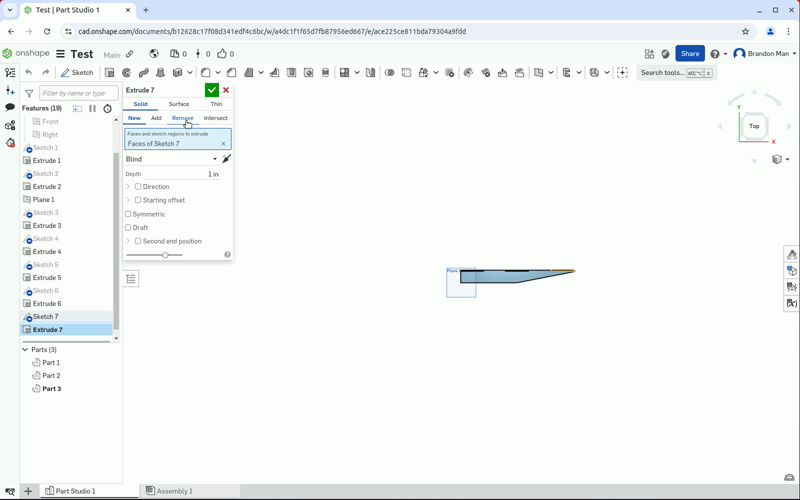
click(186, 120)
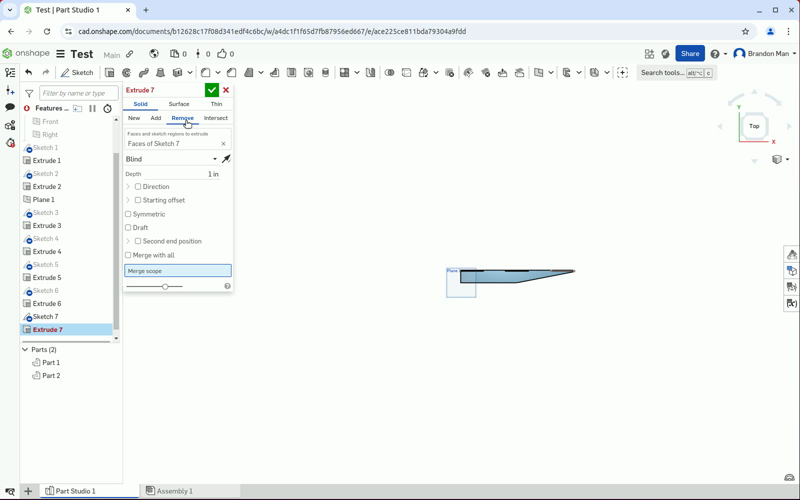
key(tab, 4)
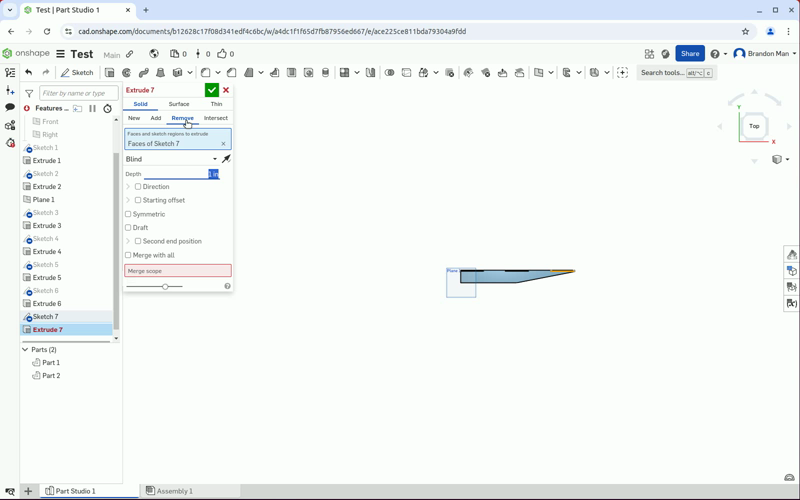
text(1.204)
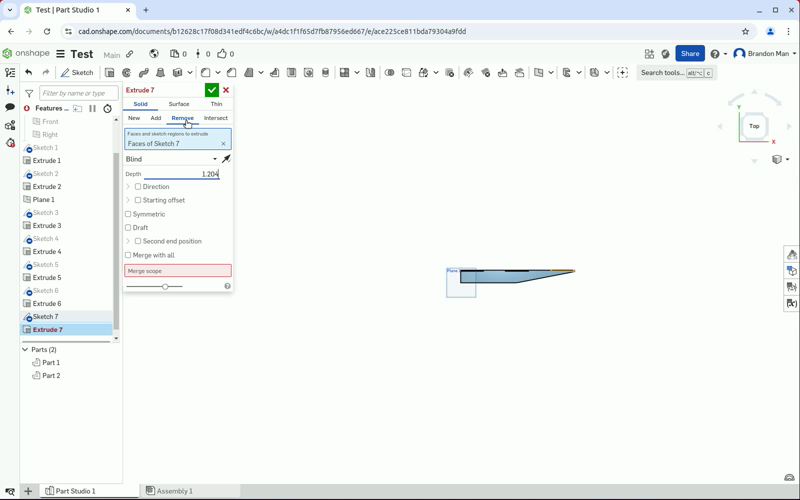
key(tab, 6)
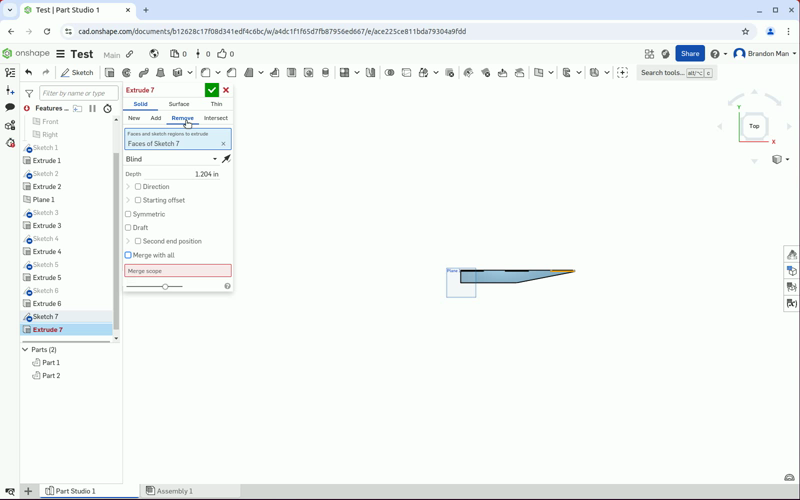
key(space)
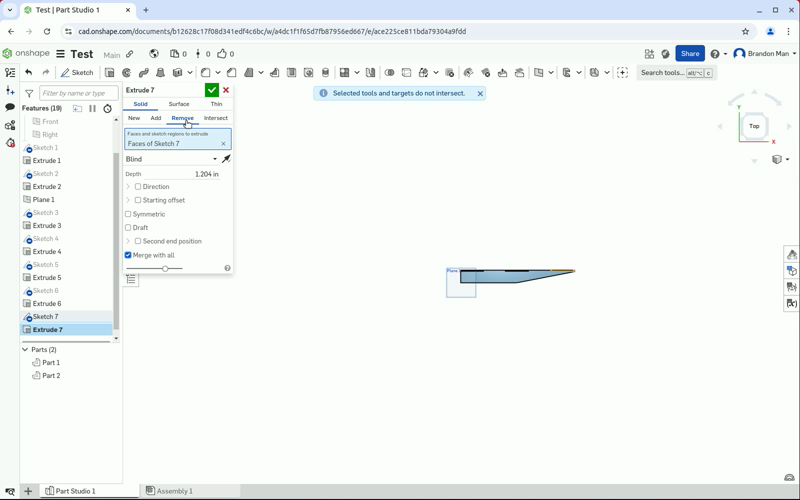
key(enter)
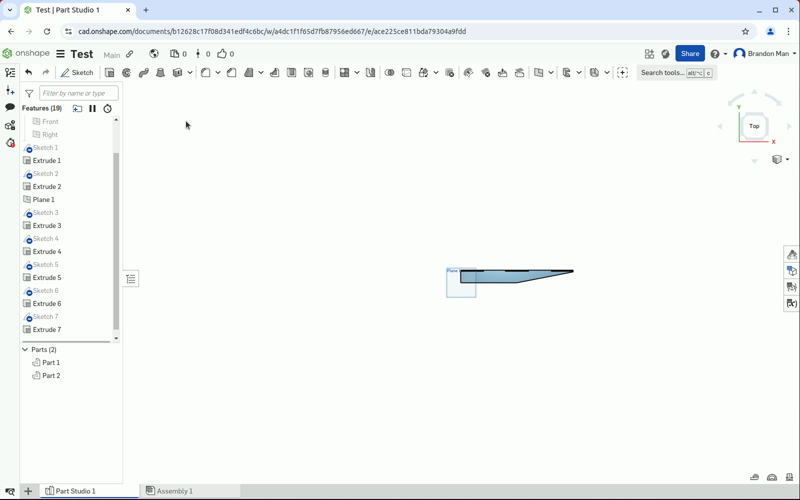
key(shift+h)
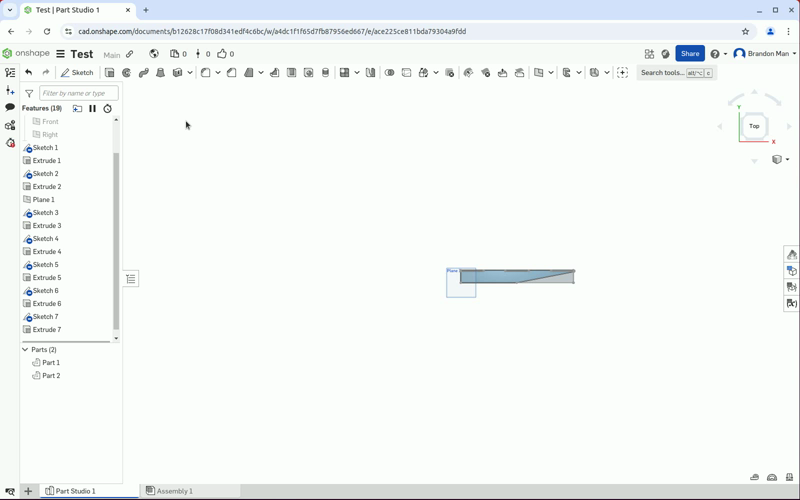
key(shift+h)
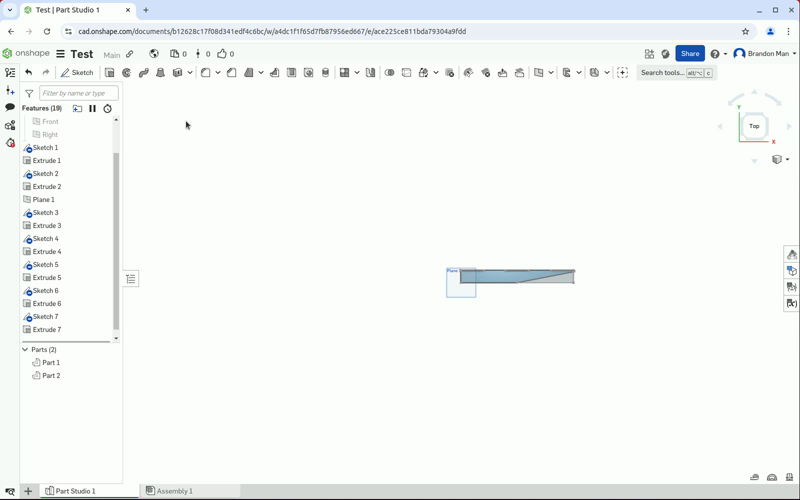
key(shift+7)
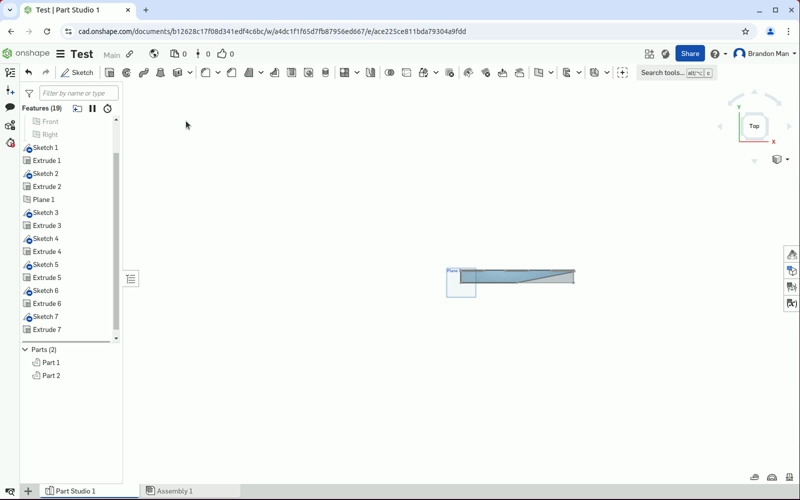
key(up, 3)
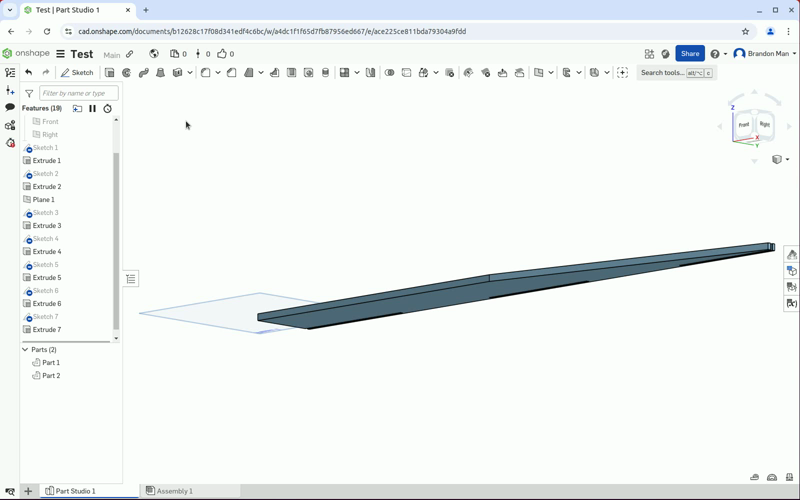
key(left, 3)
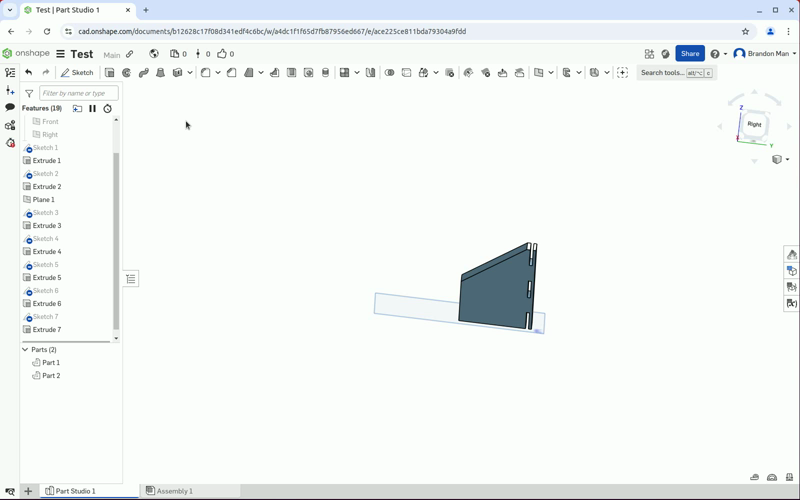
key(right, 3)
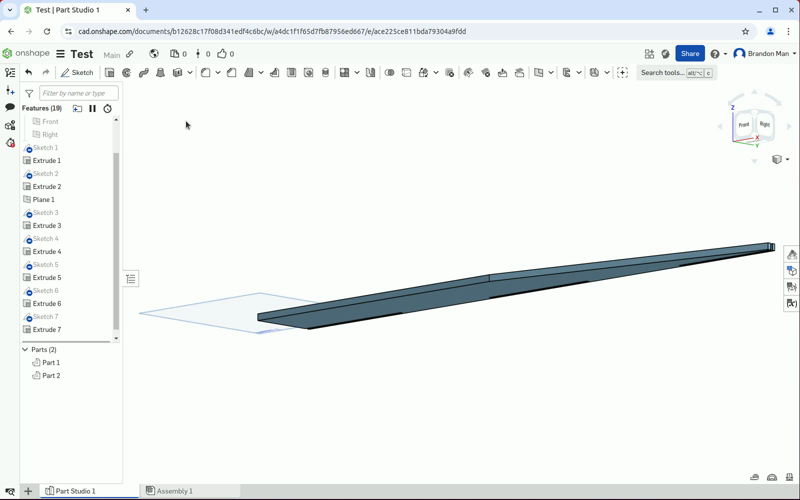
key(down, 3)
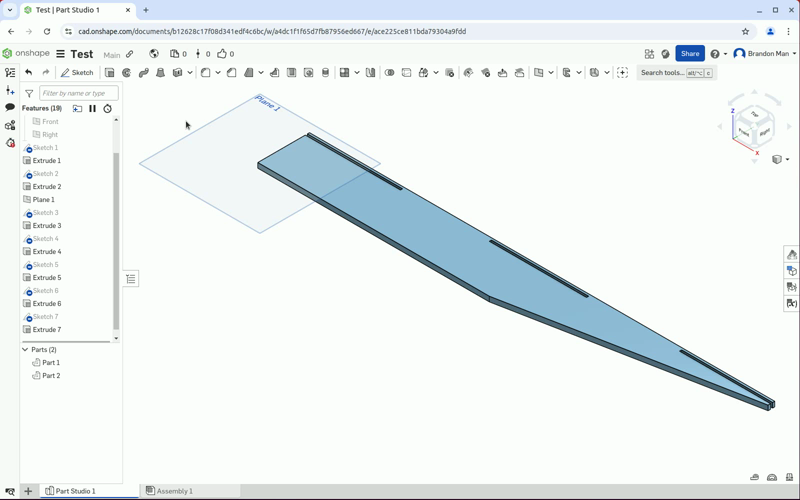
mouse_move(69, 150)
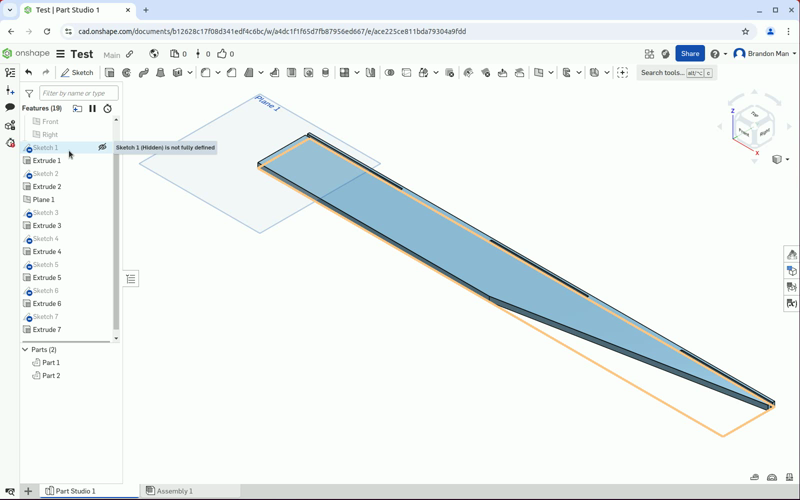
click(69, 150)